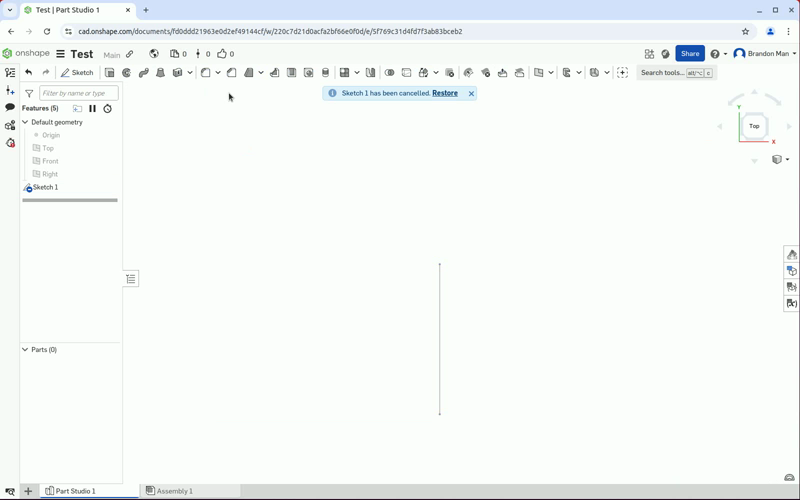
key(shift+h)
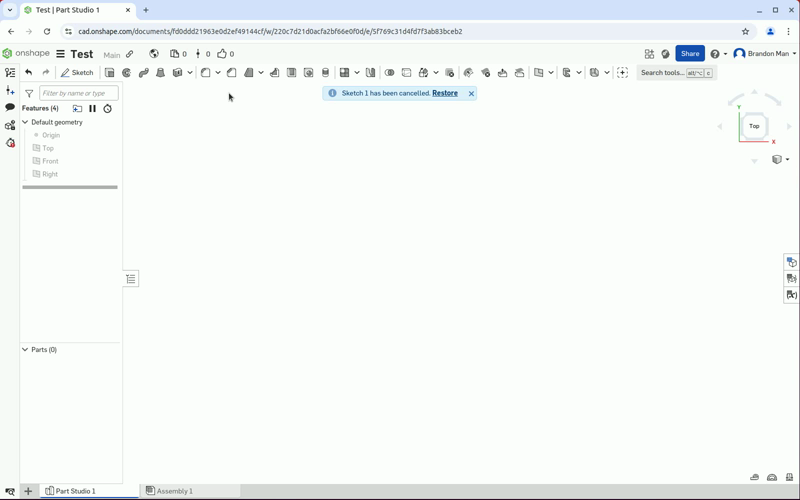
mouse_move(73, 352)
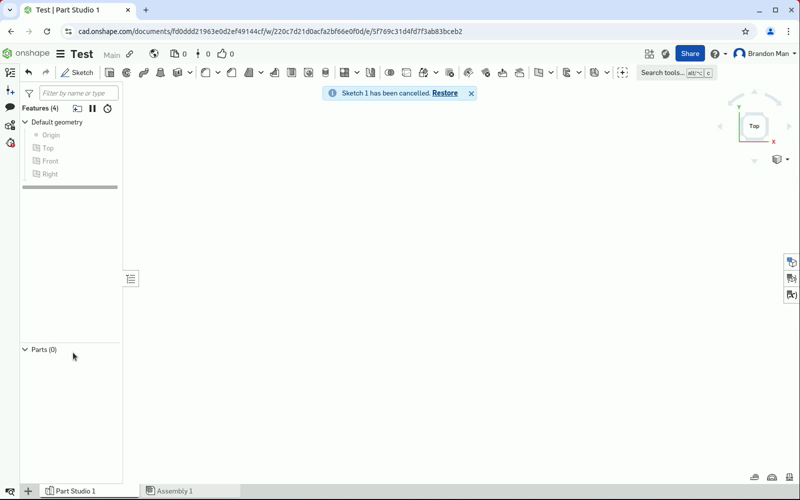
key(y)
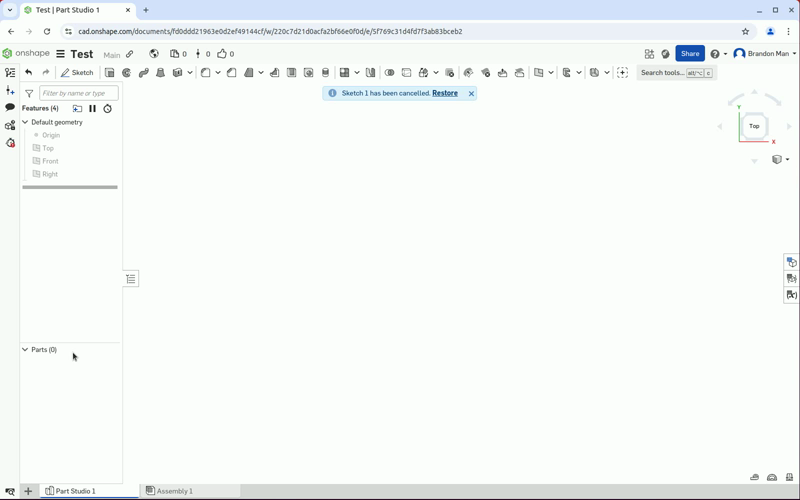
key(shift+p)
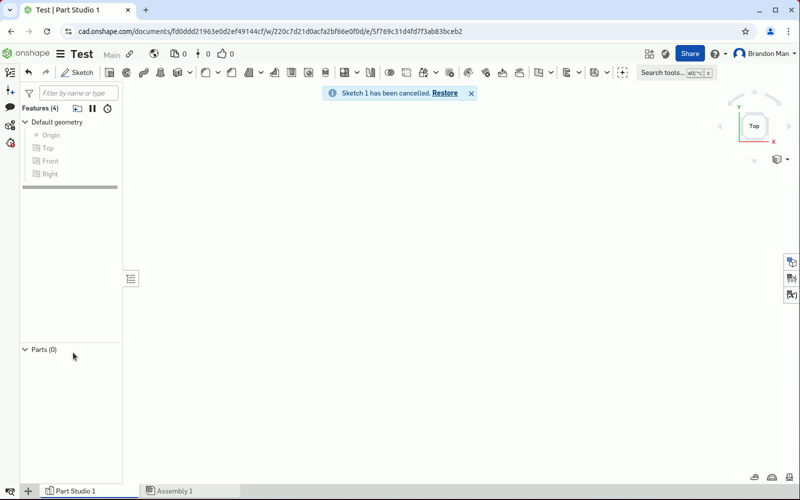
key(space)
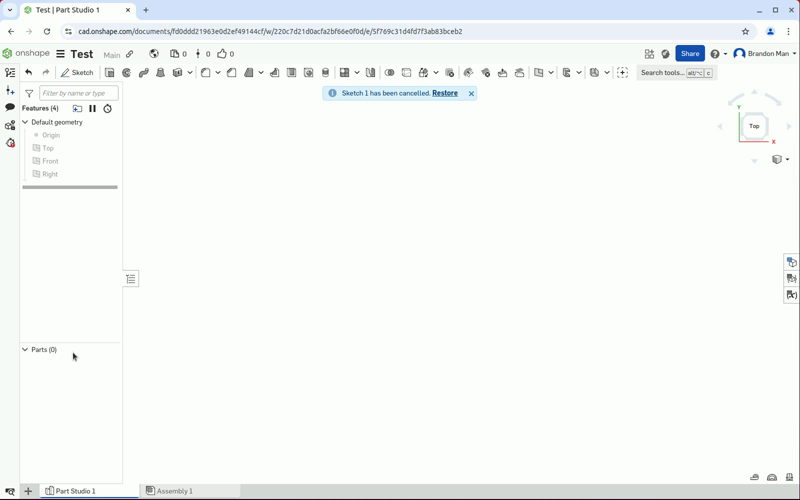
key_down(shift)
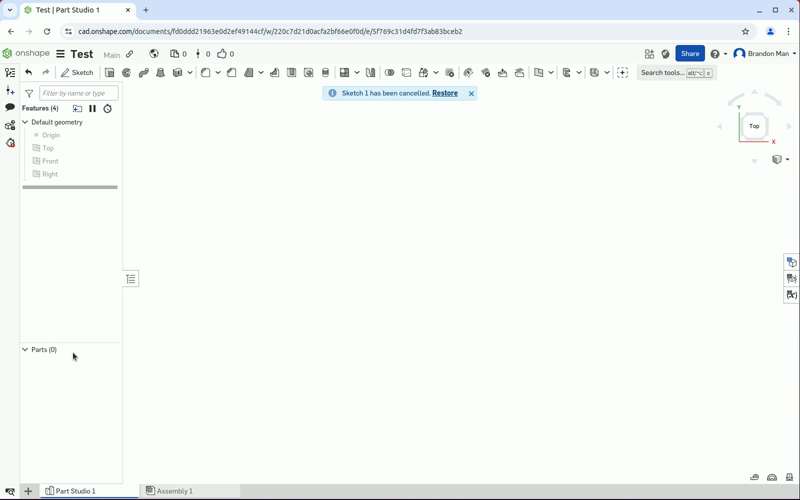
key(up)
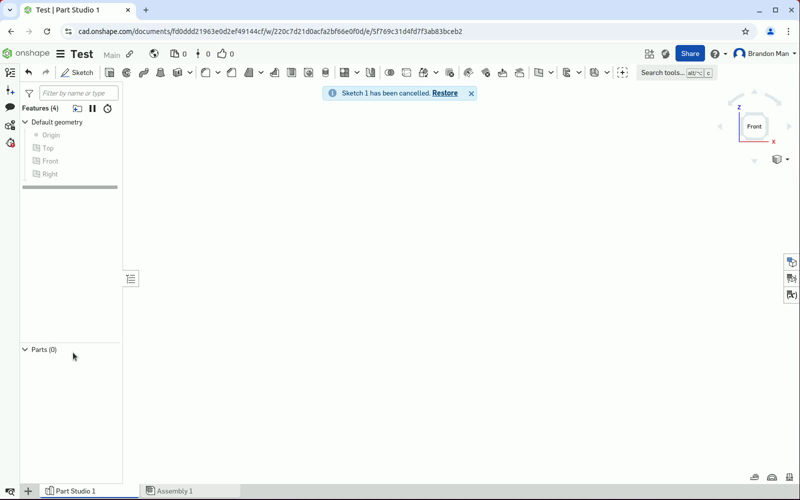
key_up(shift)
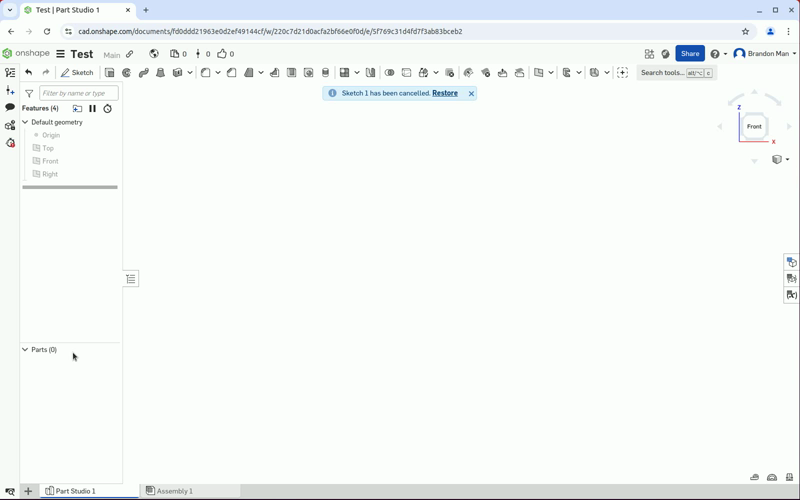
mouse_move(73, 352)
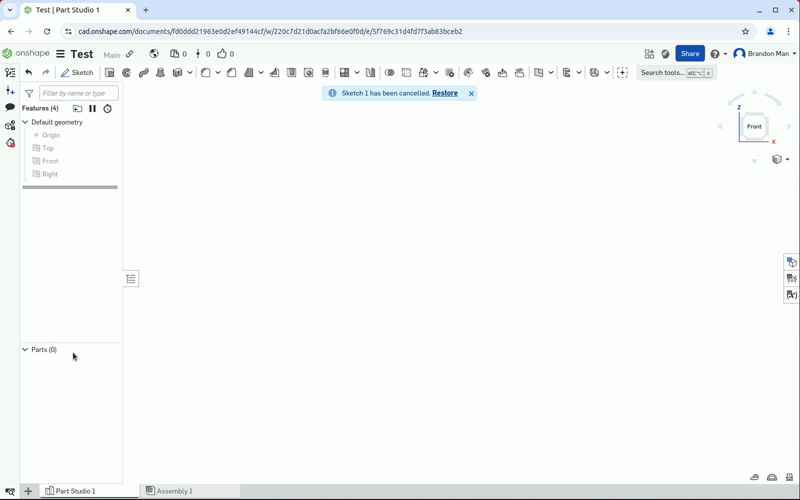
key(shift+y)
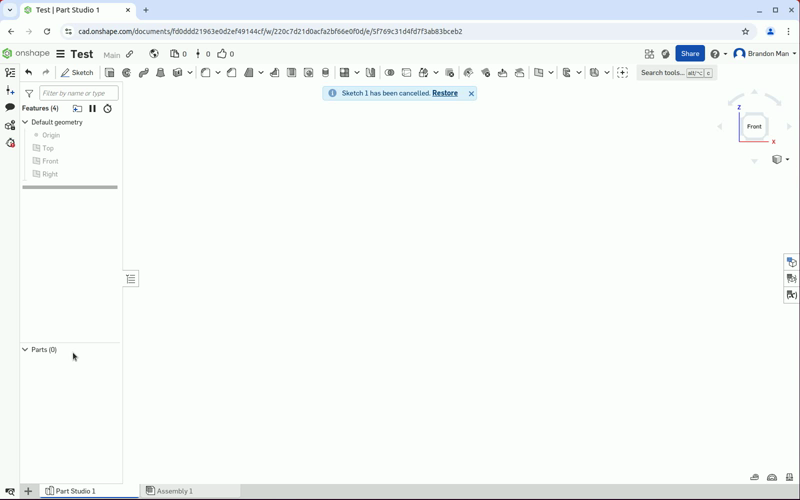
key(shift+s)
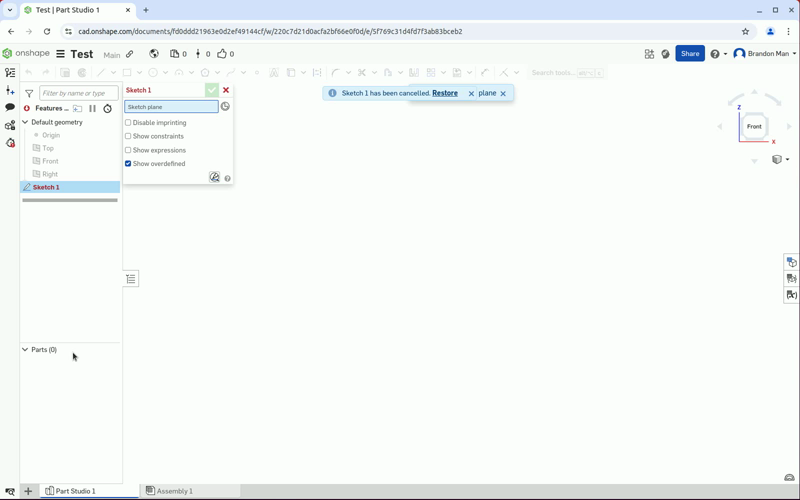
mouse_move(73, 163)
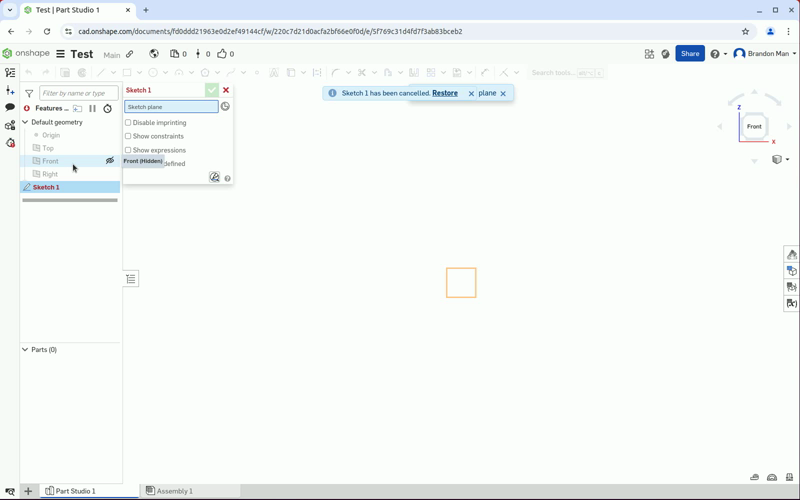
click(73, 163)
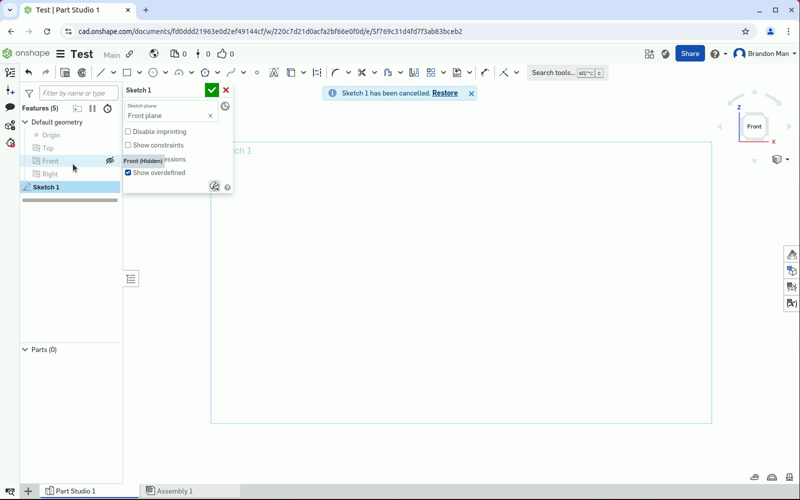
mouse_move(73, 352)
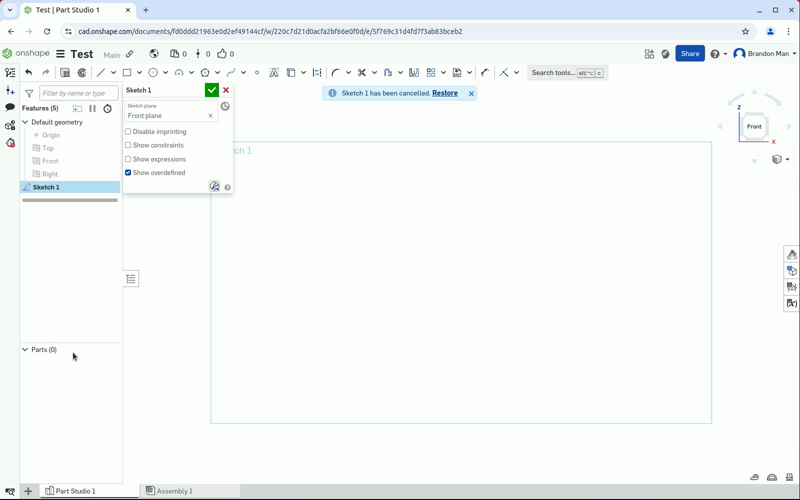
key(y)
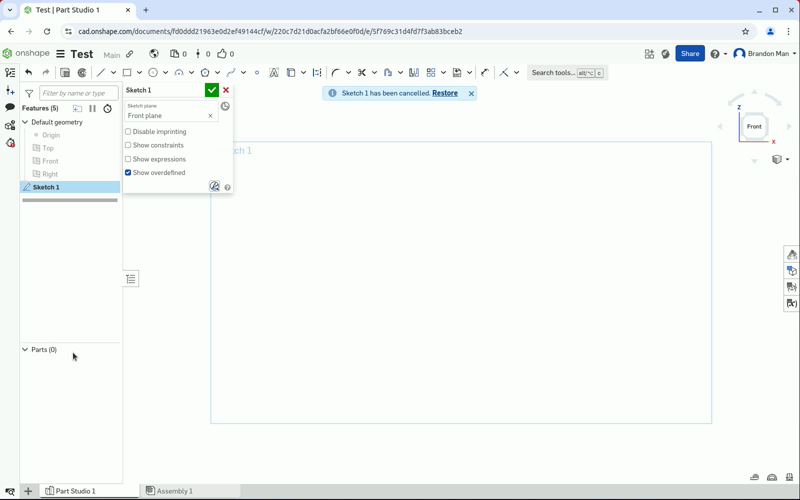
key(l)
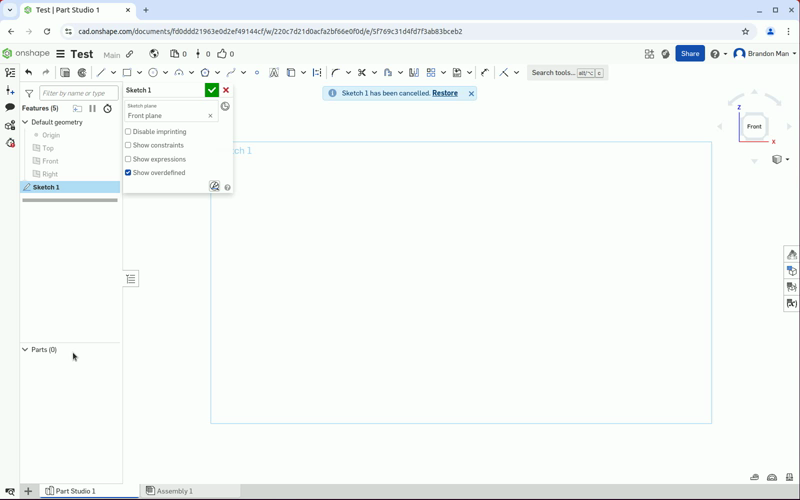
key_down(shift)
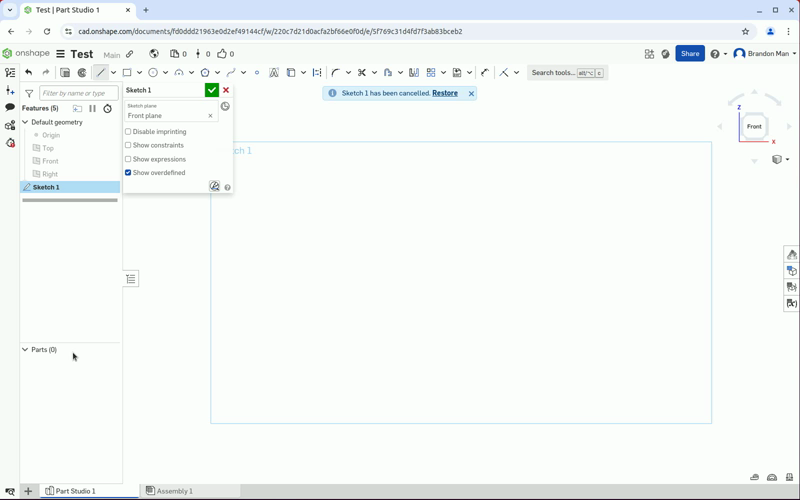
mouse_move(453, 282)
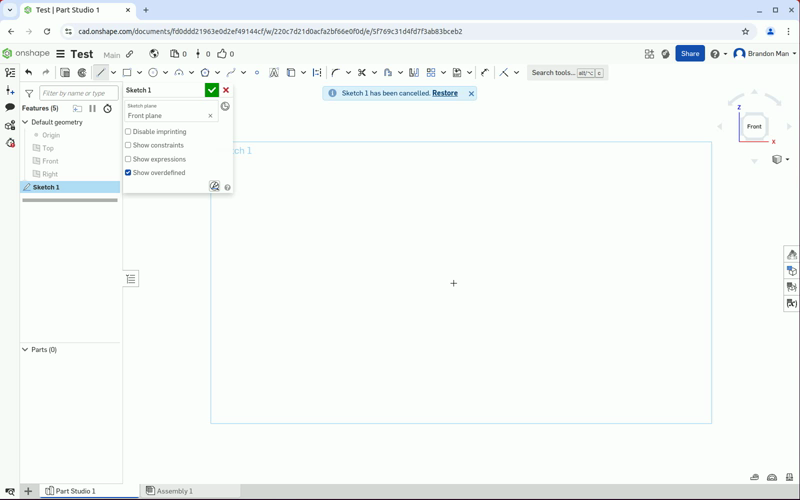
click(453, 282)
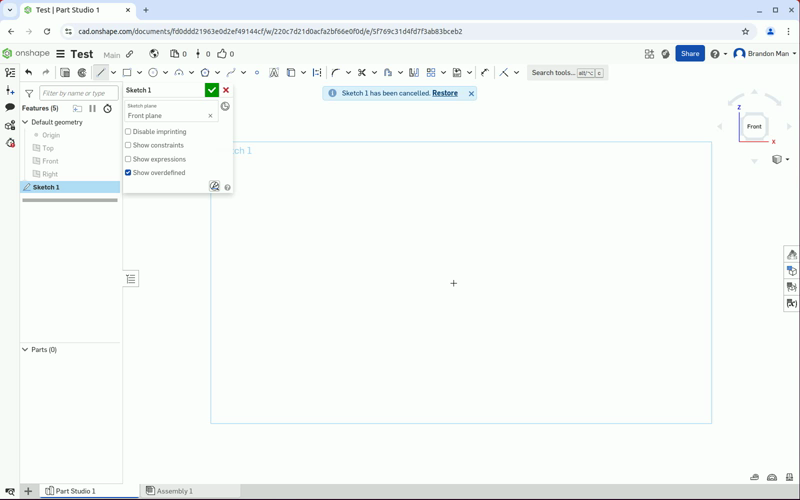
key_up(shift)
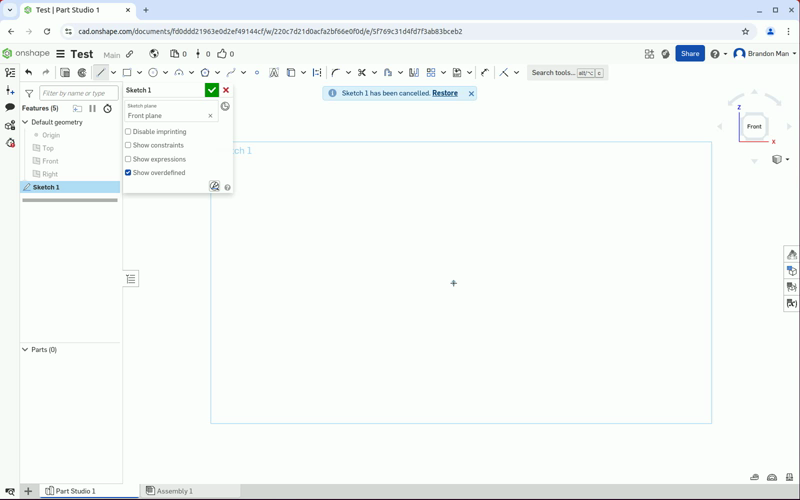
key_down(shift)
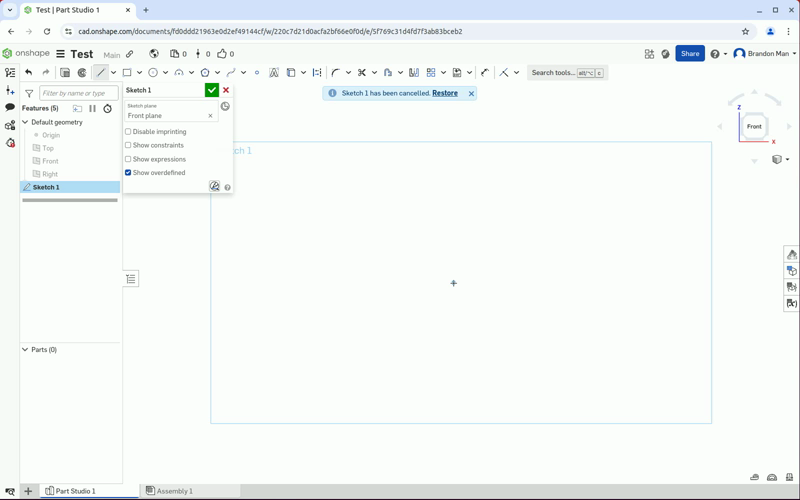
mouse_move(483, 282)
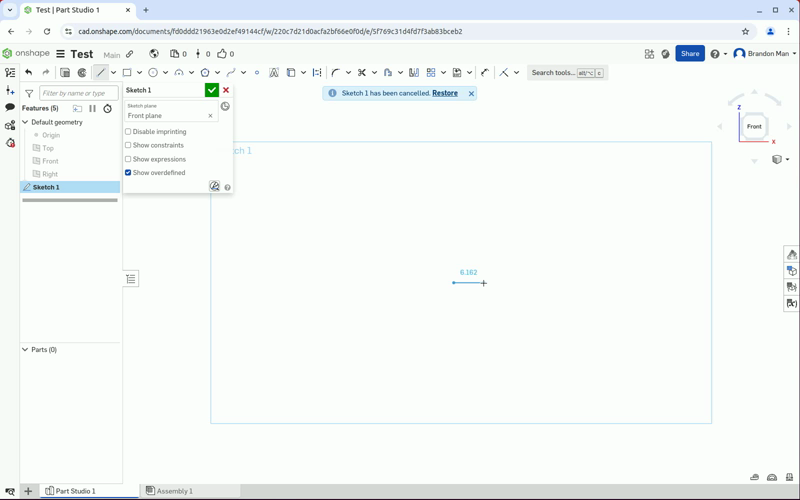
mouse_move(460, 282)
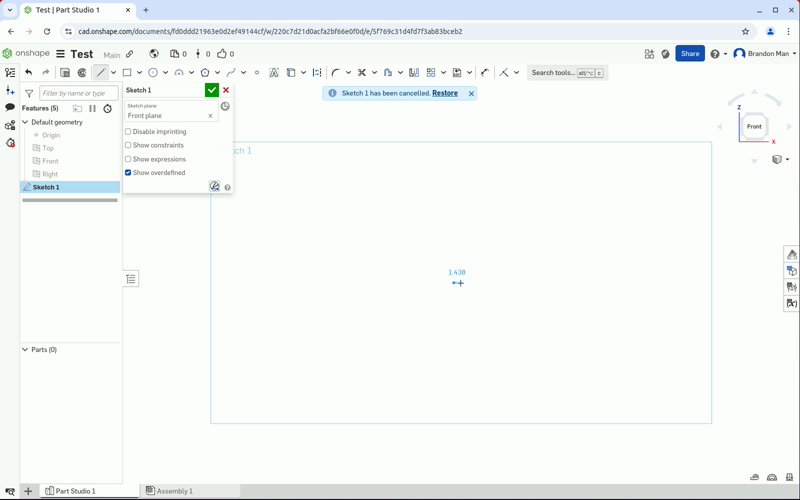
scroll(6)
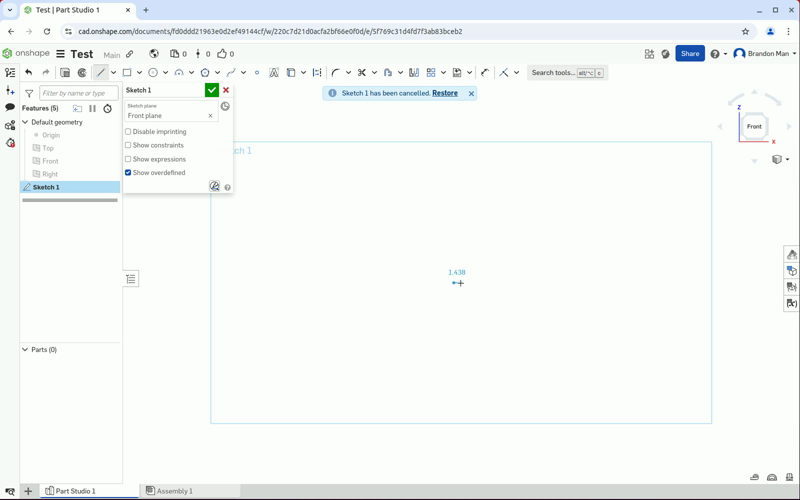
scroll(6)
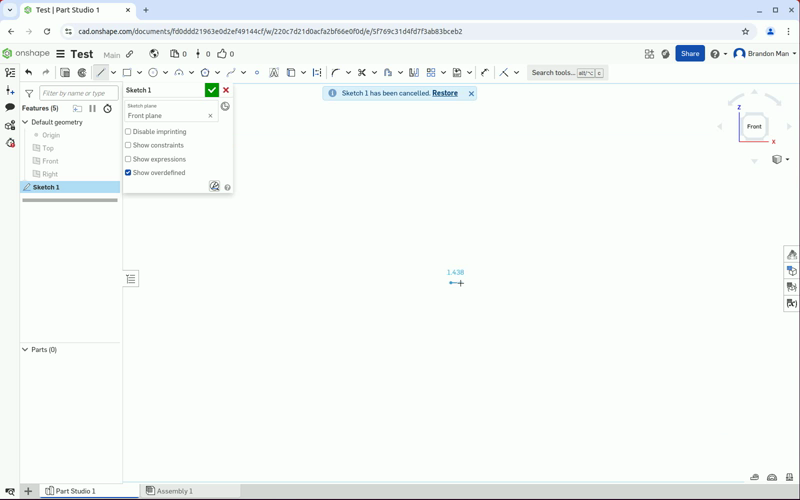
scroll(6)
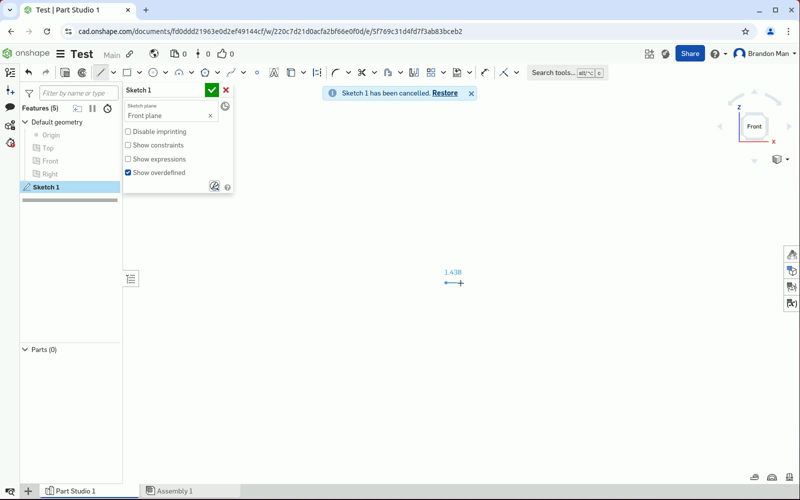
scroll(6)
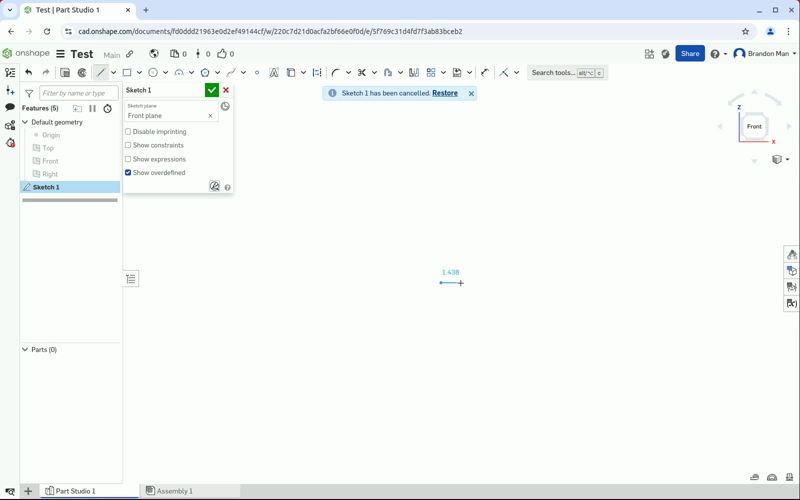
scroll(6)
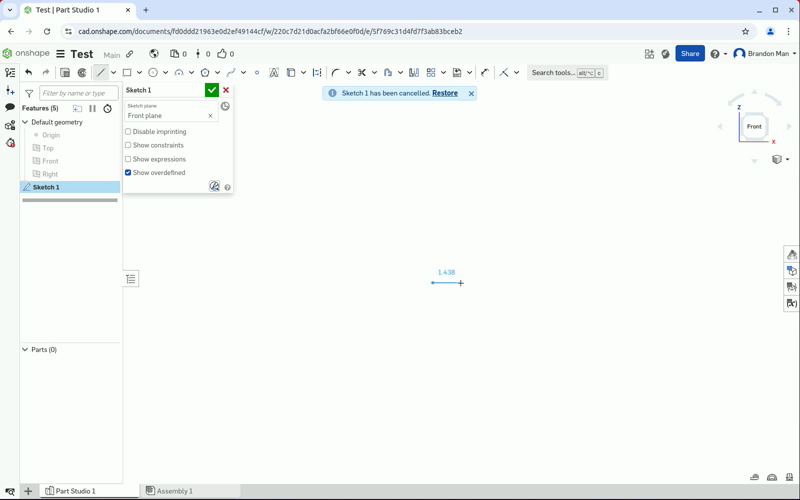
scroll(6)
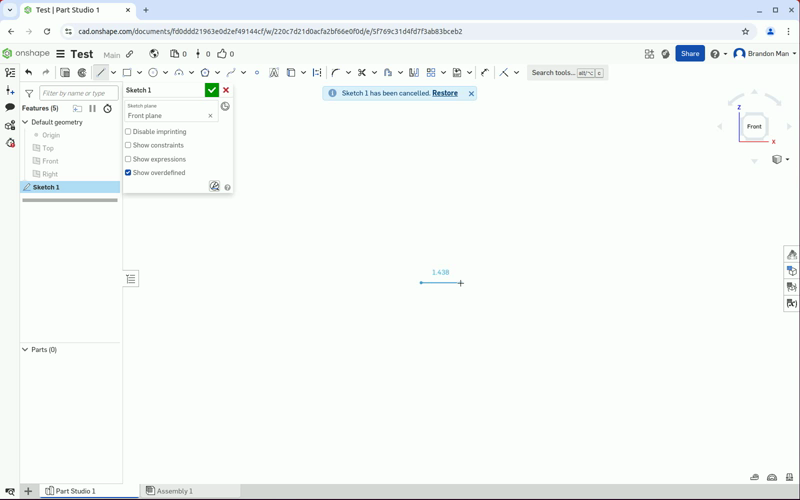
scroll(6)
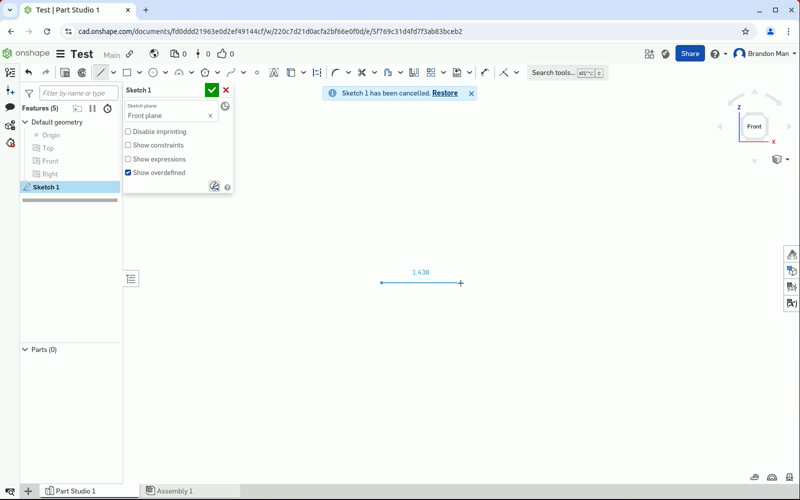
click(460, 282)
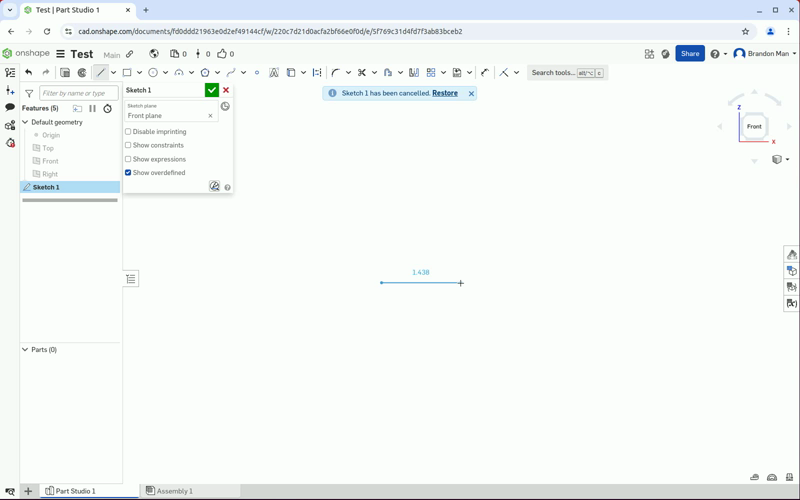
scroll(-6)
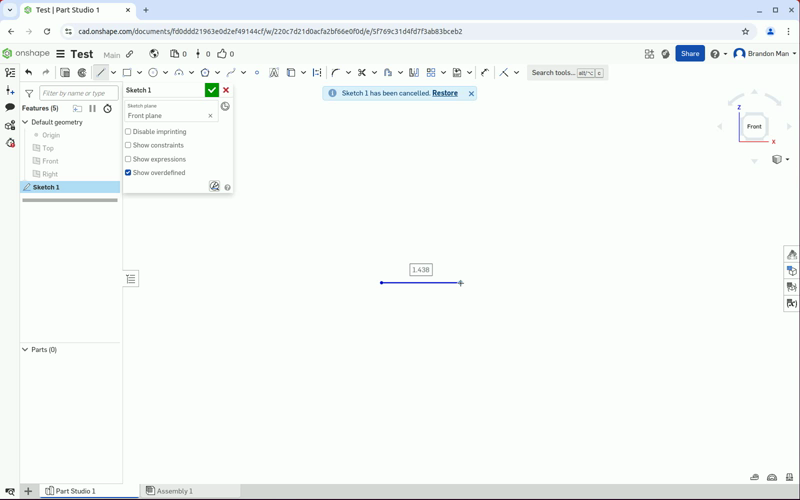
scroll(-6)
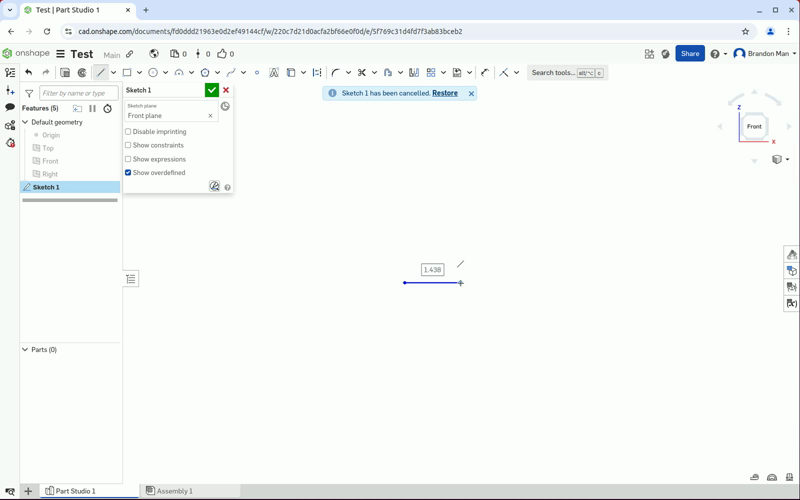
scroll(-6)
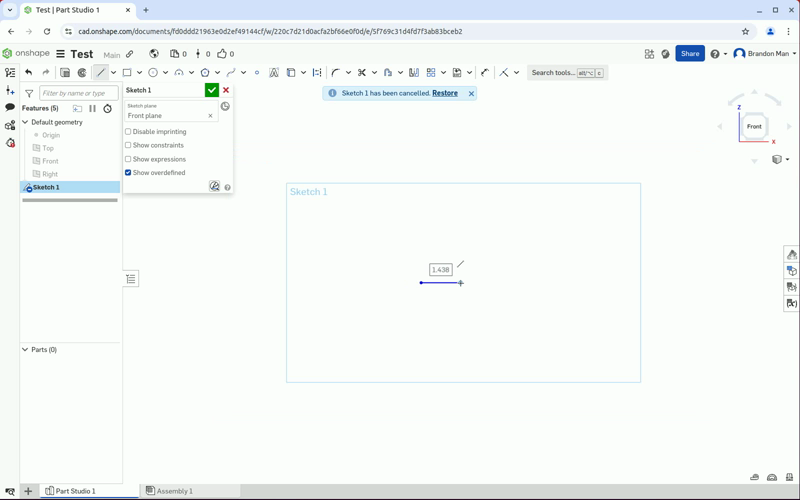
scroll(-6)
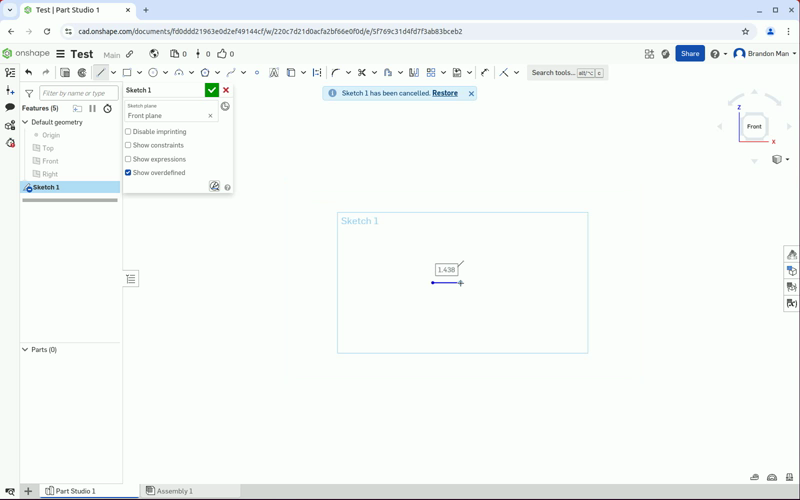
scroll(-6)
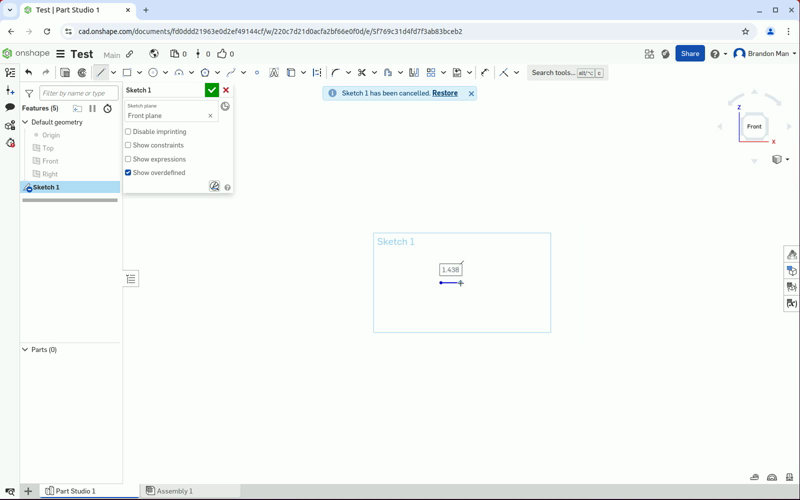
scroll(-6)
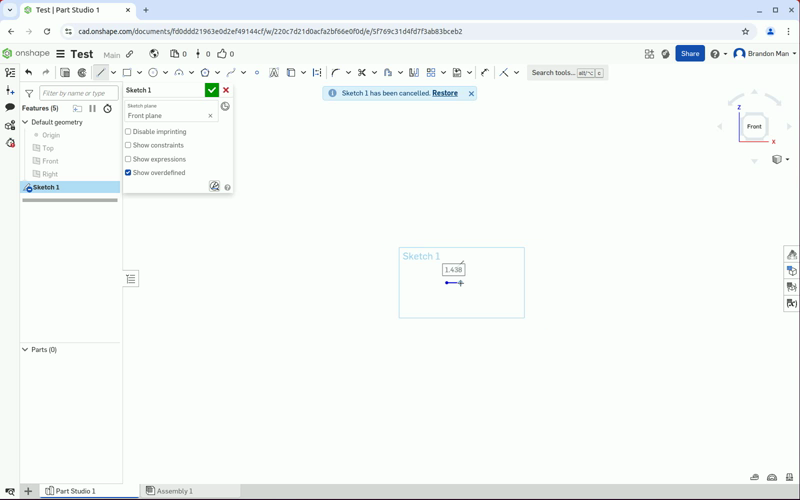
scroll(-6)
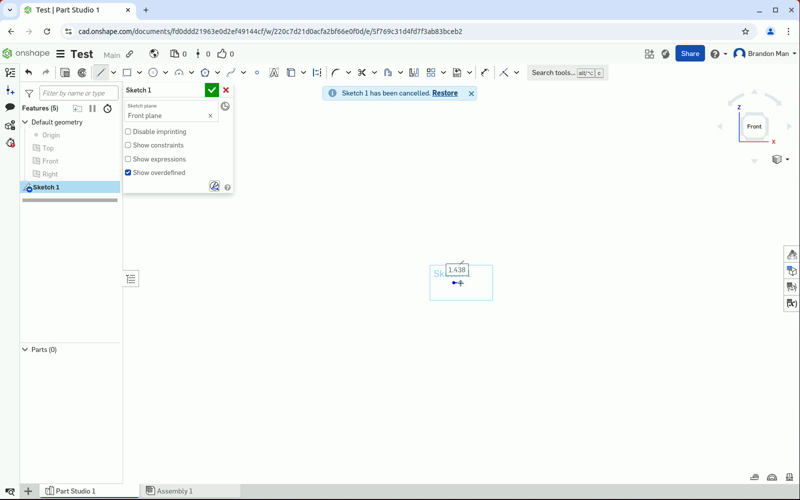
key_up(shift)
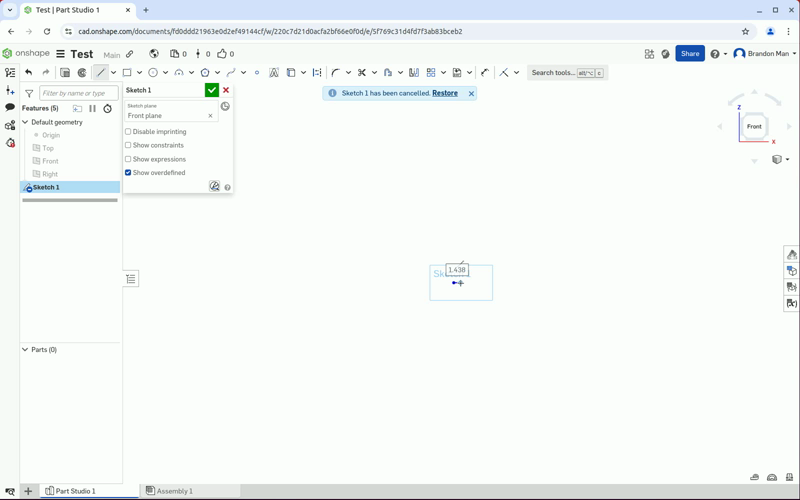
key_down(shift)
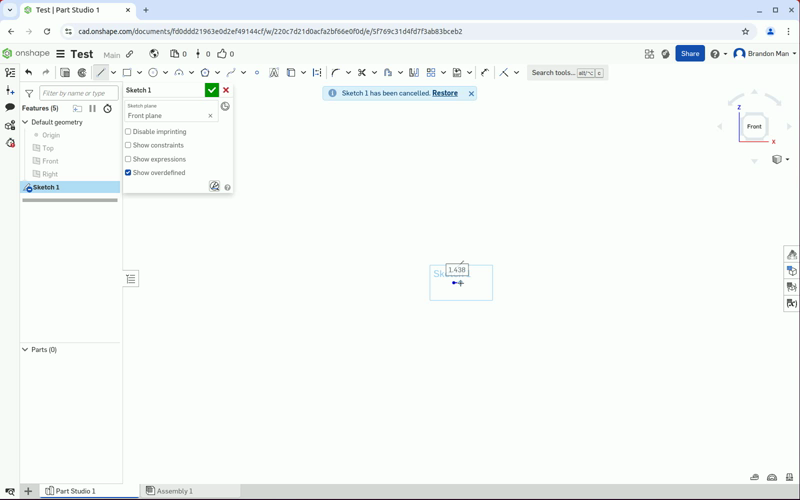
mouse_move(490, 282)
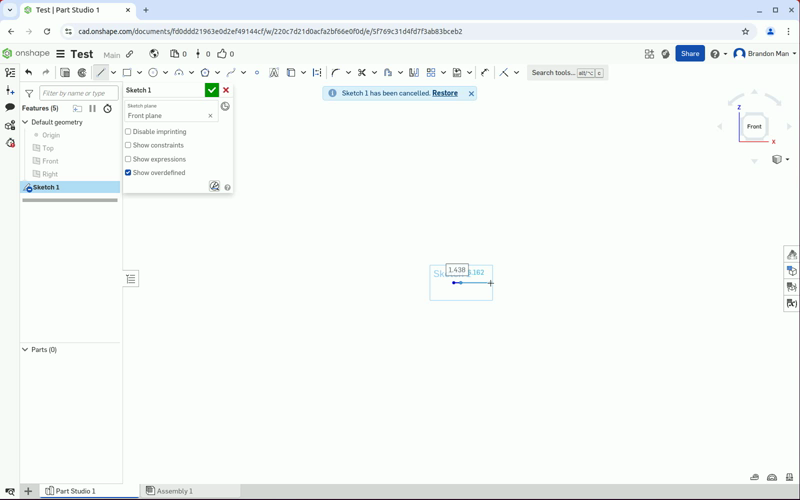
mouse_move(460, 272)
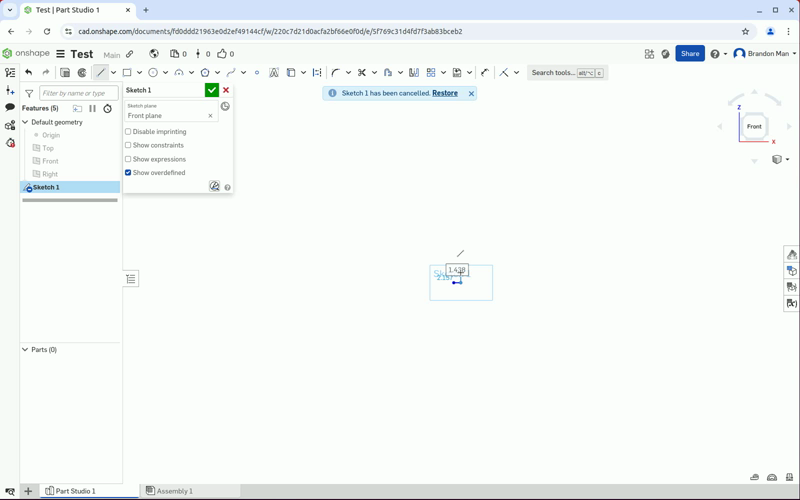
click(460, 272)
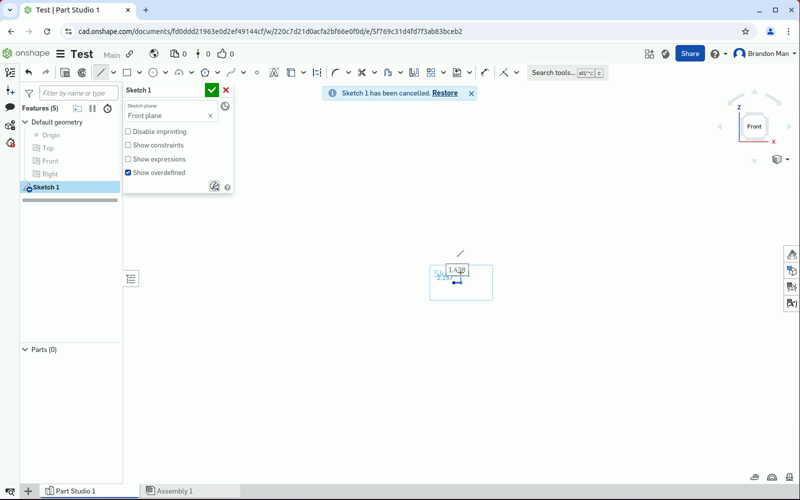
key_up(shift)
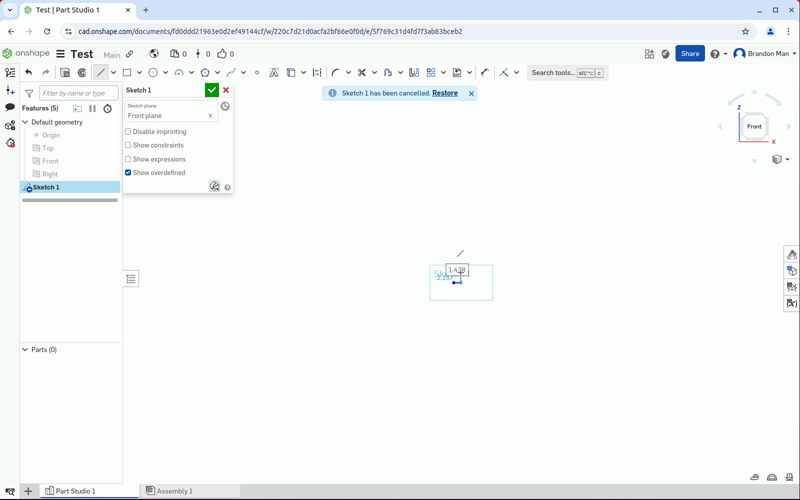
key_down(shift)
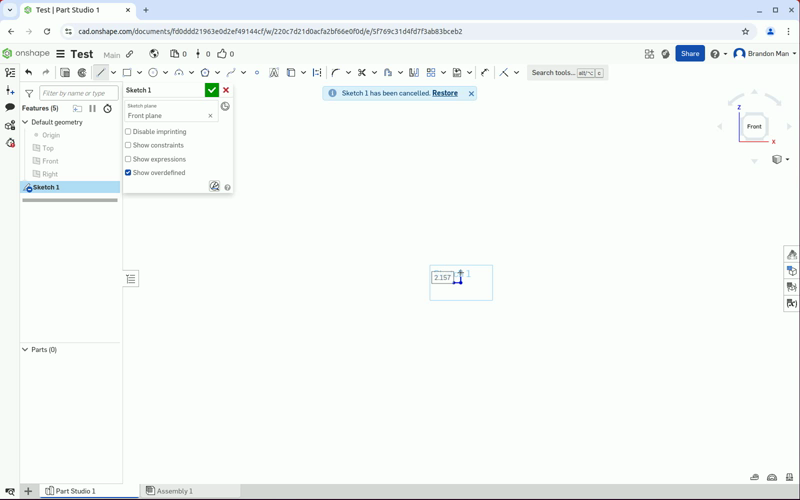
mouse_move(490, 272)
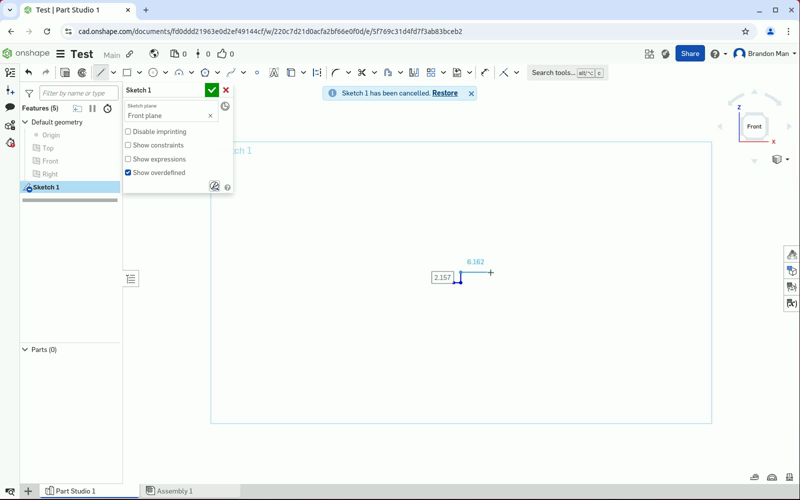
mouse_move(453, 272)
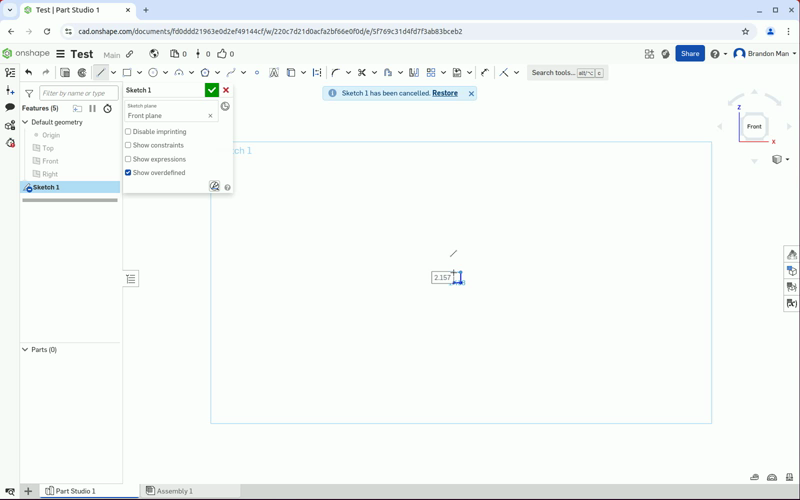
scroll(6)
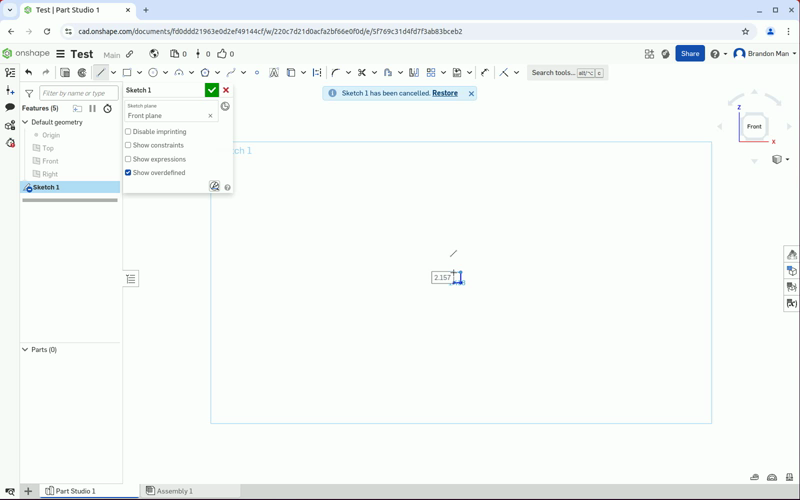
scroll(6)
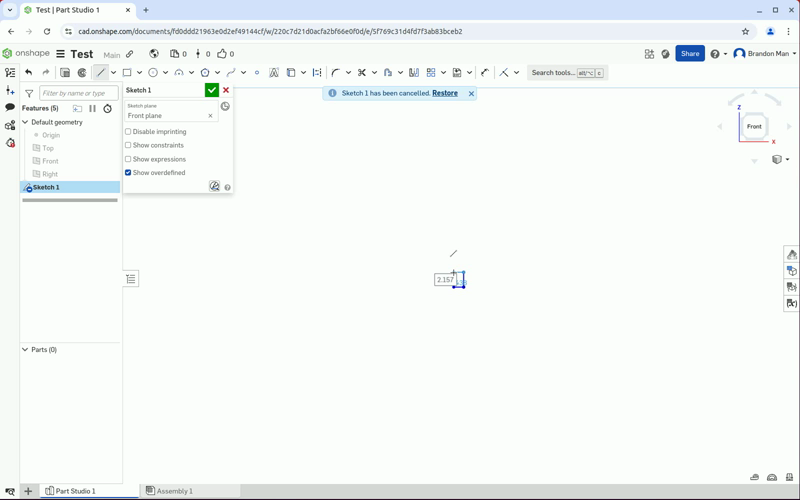
scroll(6)
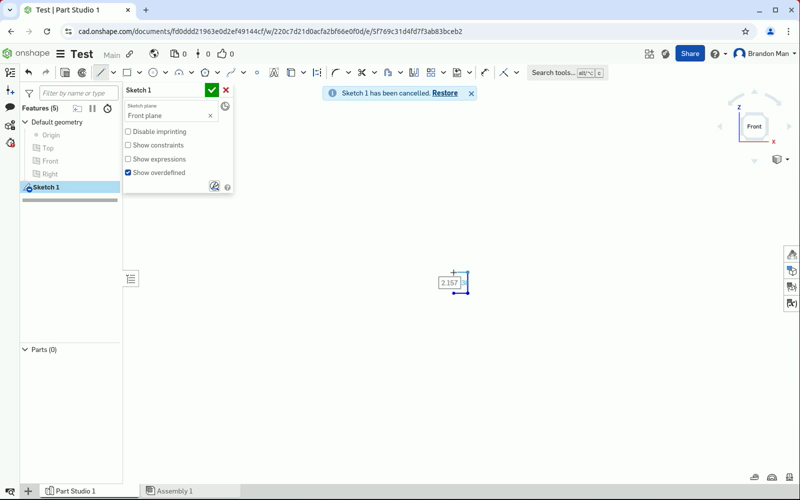
scroll(6)
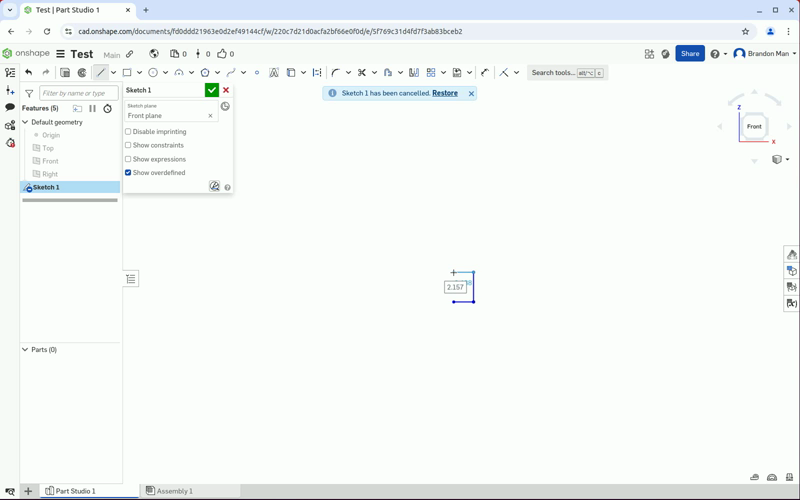
scroll(6)
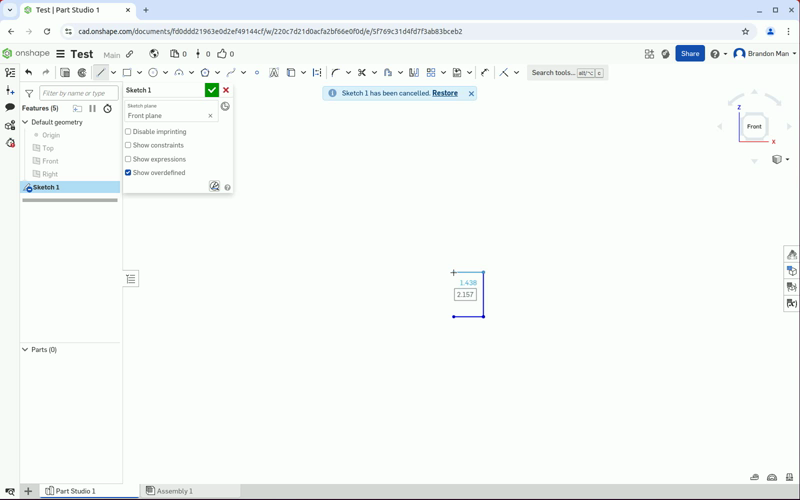
scroll(6)
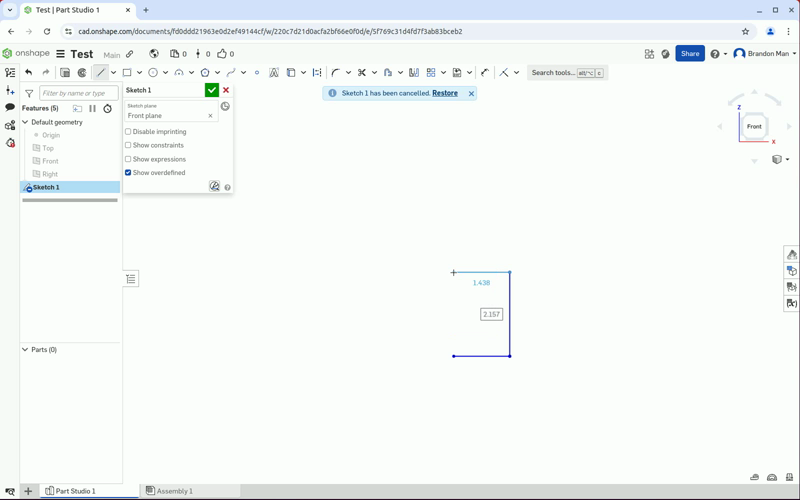
scroll(6)
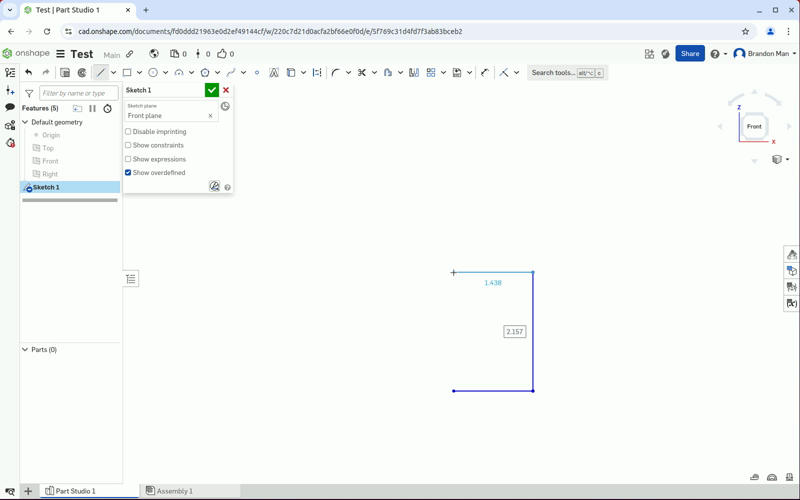
click(453, 272)
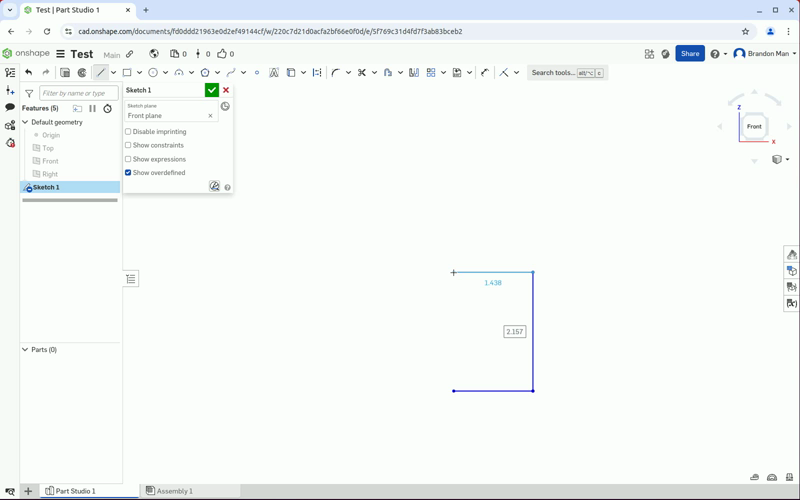
scroll(-6)
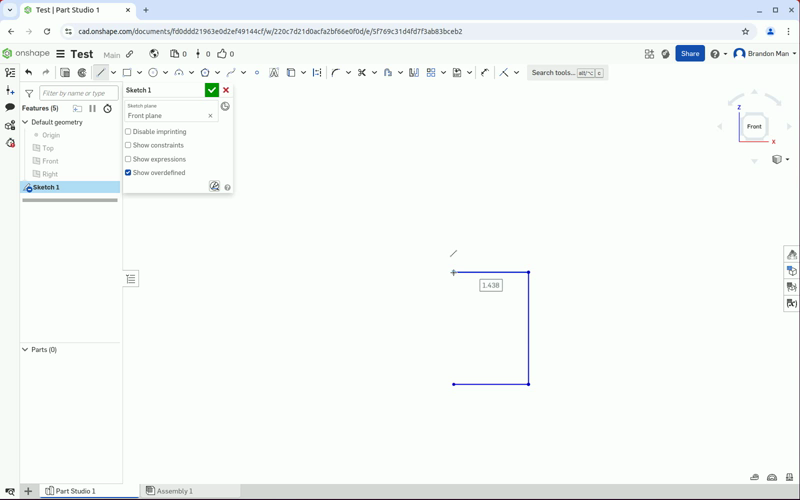
scroll(-6)
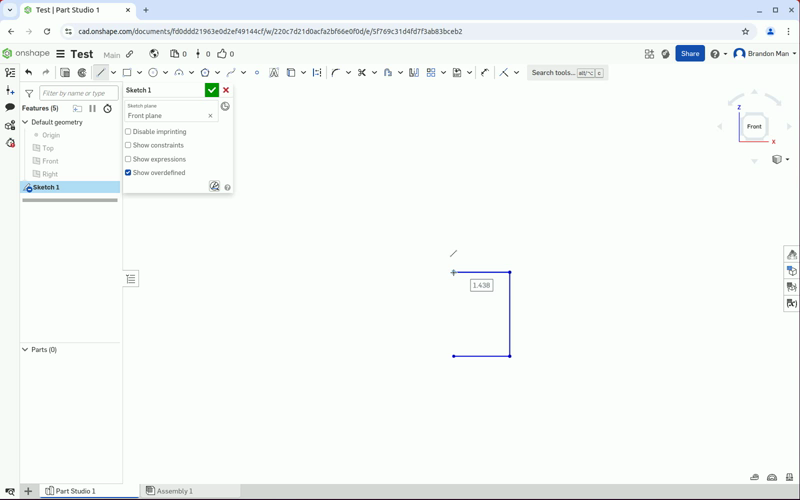
scroll(-6)
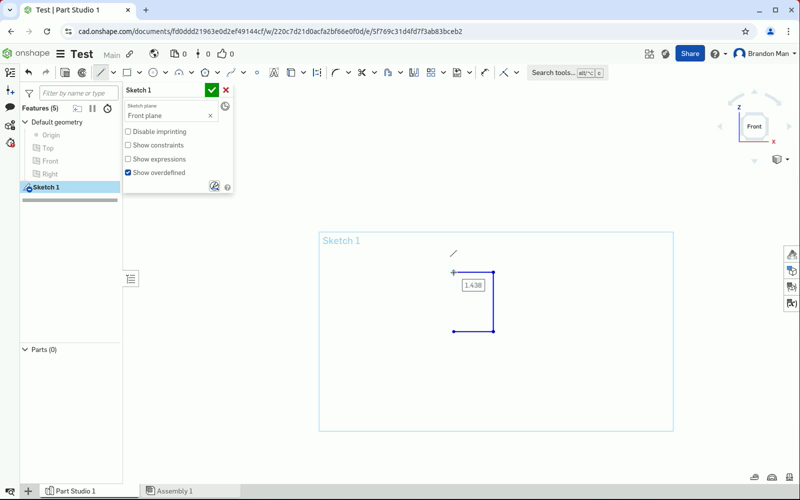
scroll(-6)
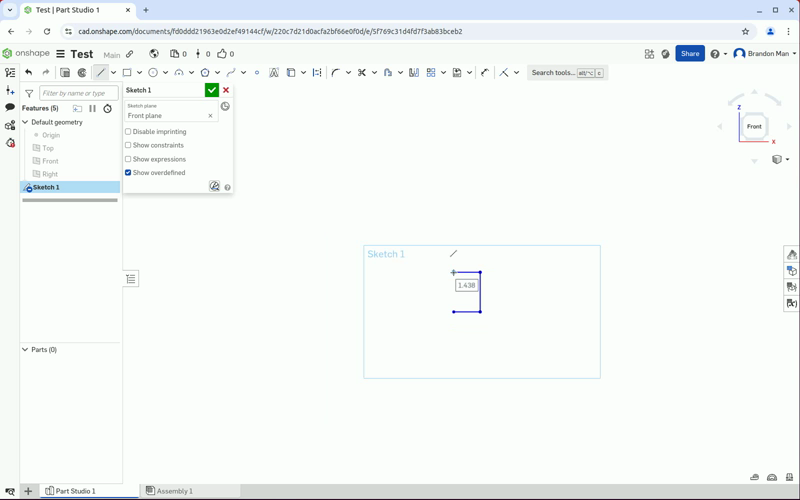
scroll(-6)
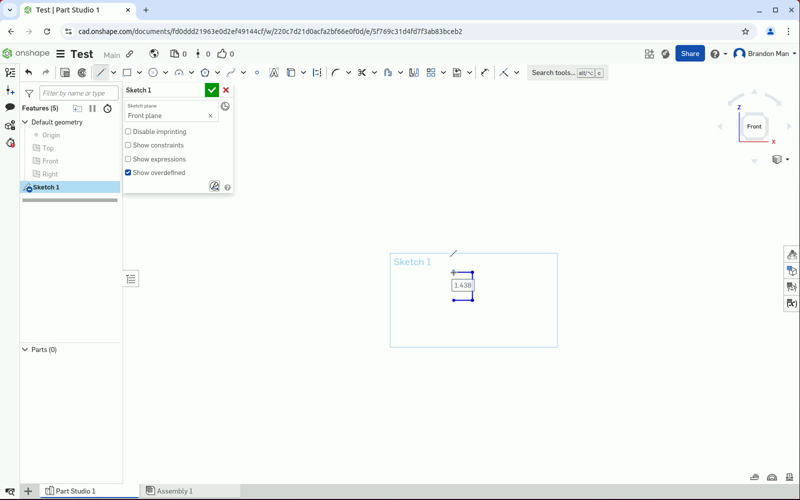
scroll(-6)
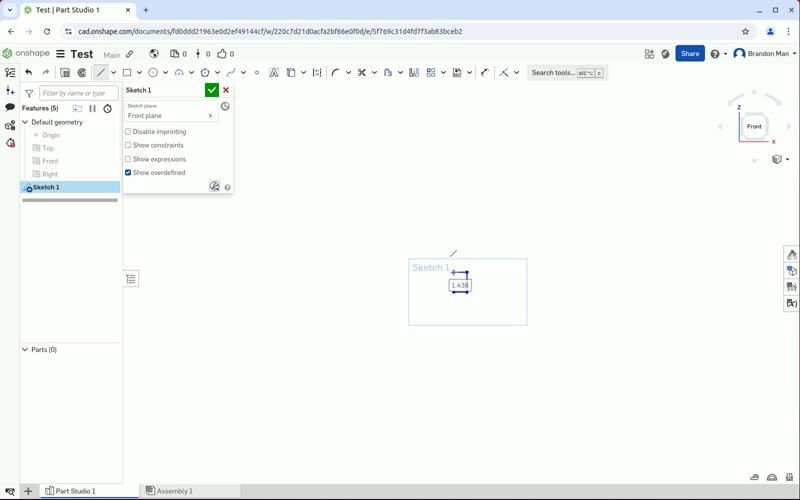
scroll(-6)
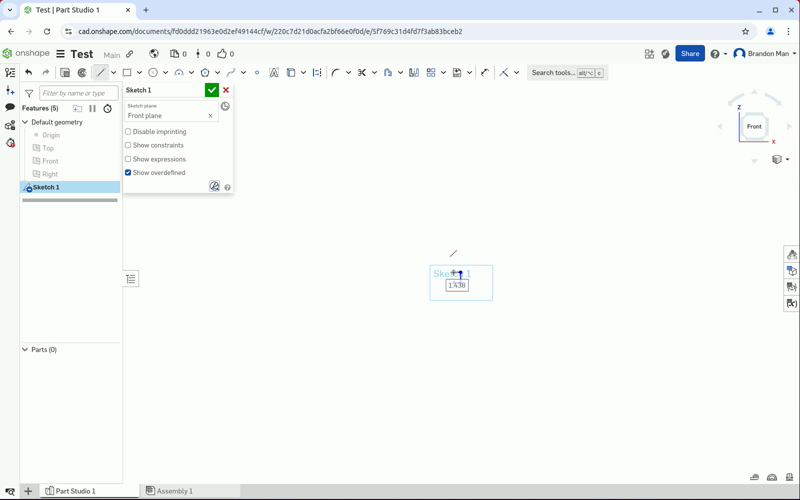
key_up(shift)
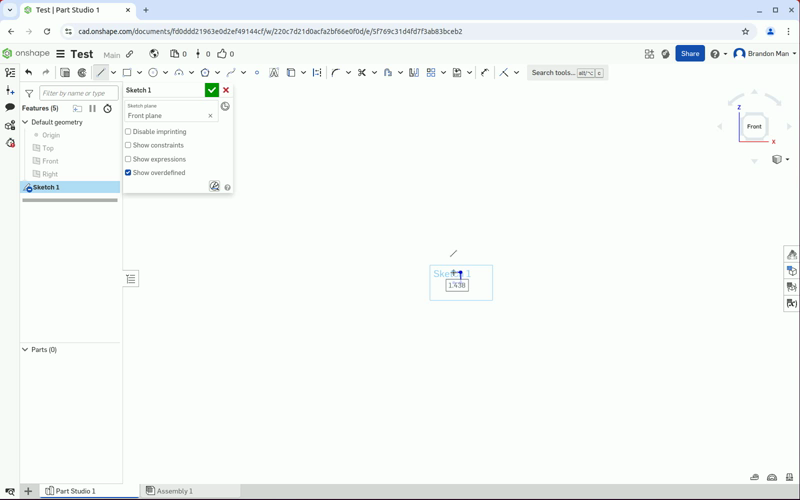
mouse_move(483, 272)
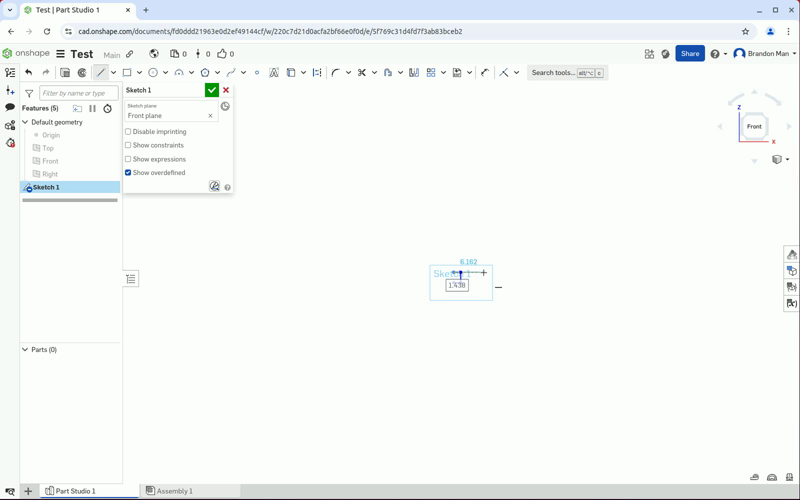
key_down(shift)
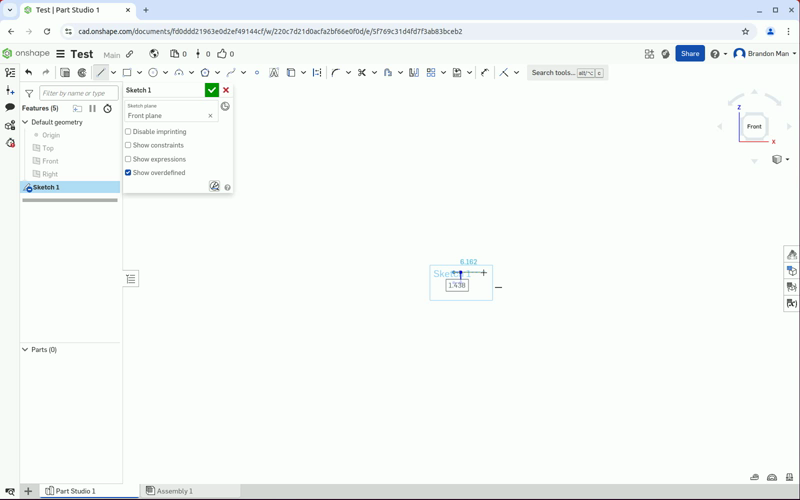
mouse_move(453, 282)
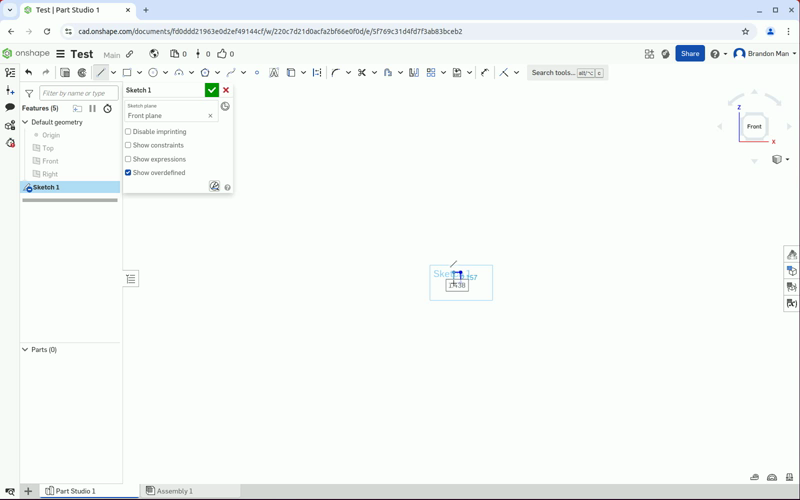
key_up(shift)
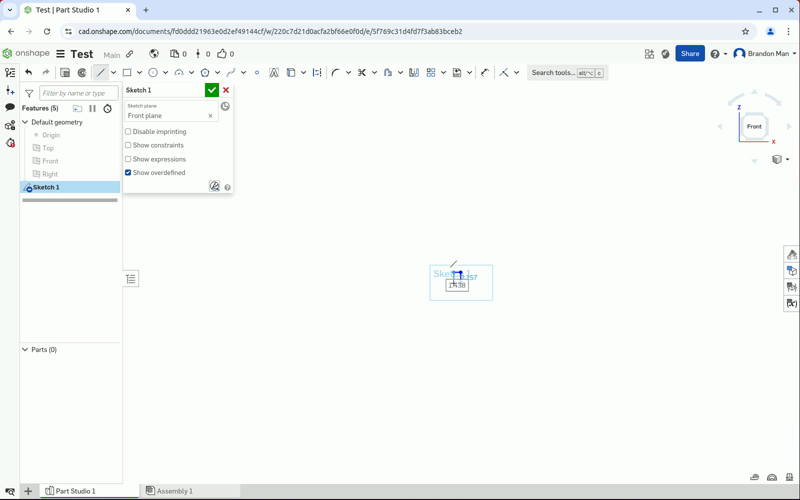
click(453, 282)
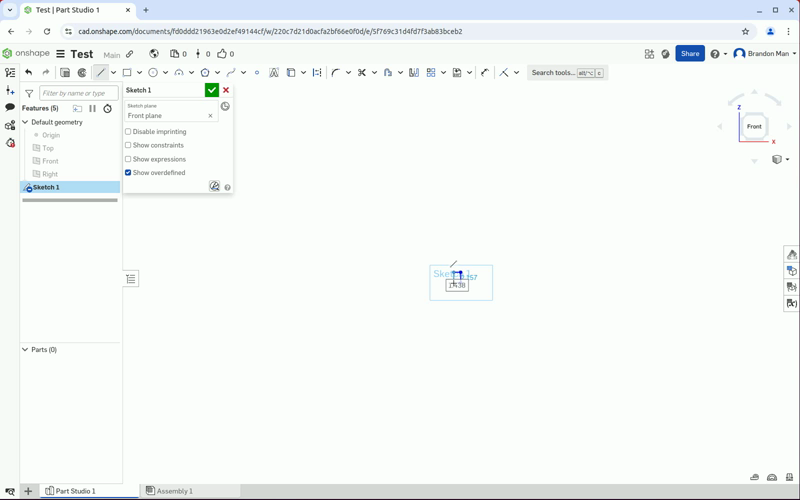
key(esc)
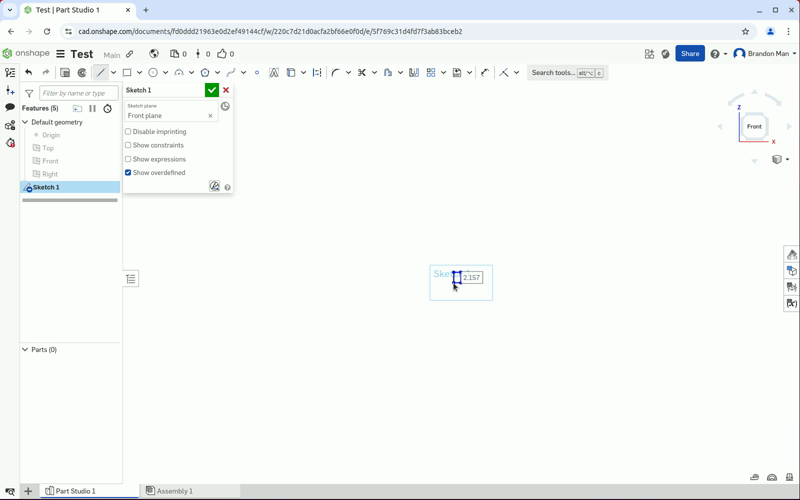
key(l)
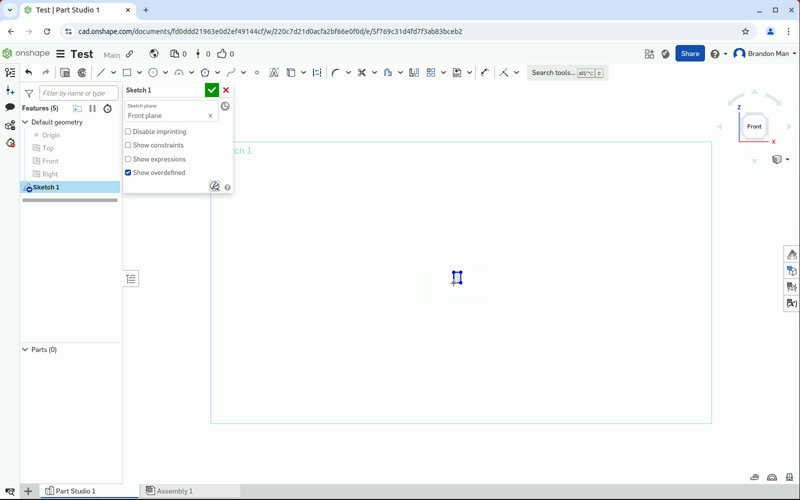
key_down(shift)
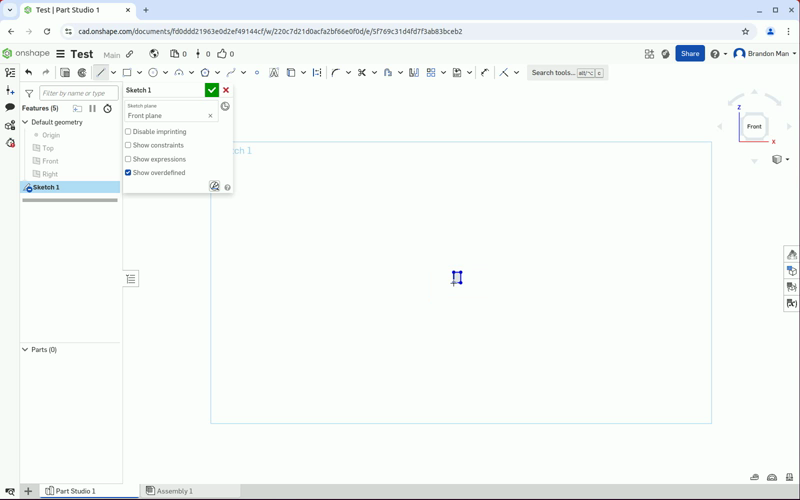
mouse_move(454, 282)
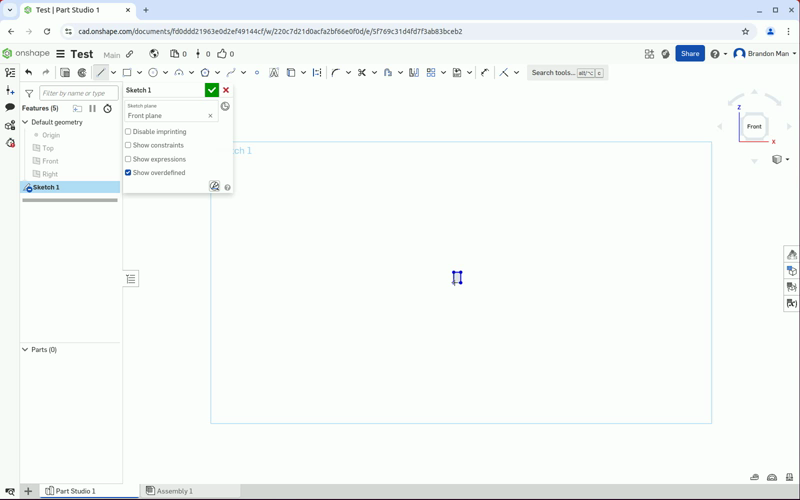
scroll(6)
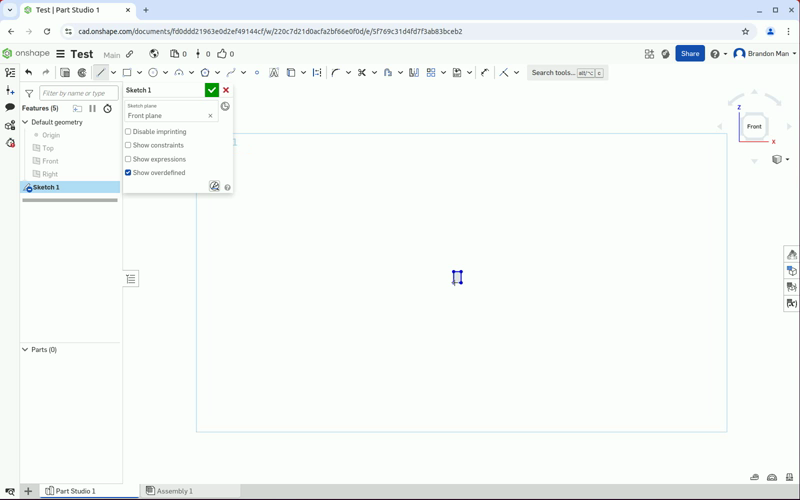
scroll(6)
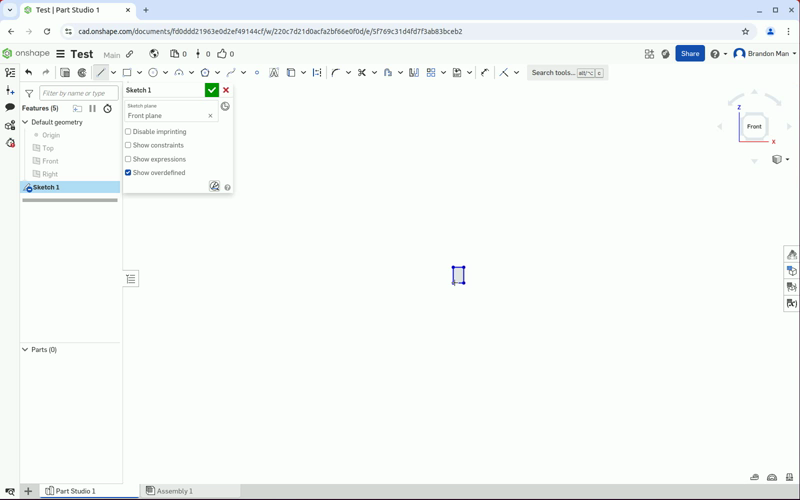
scroll(6)
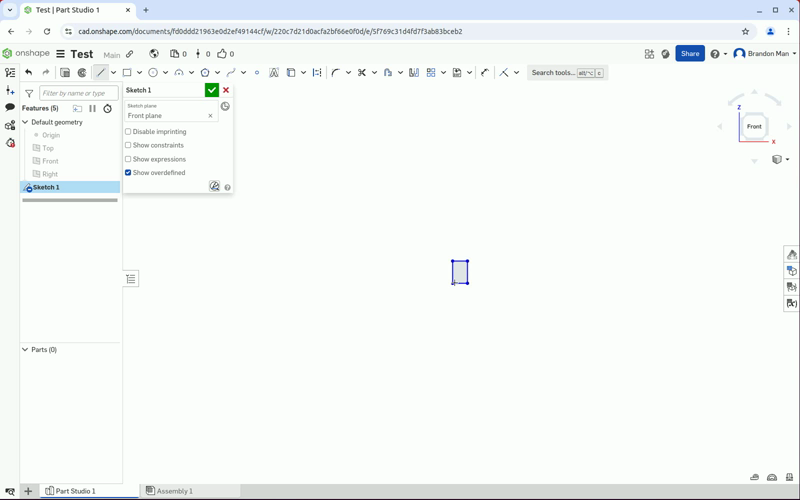
scroll(6)
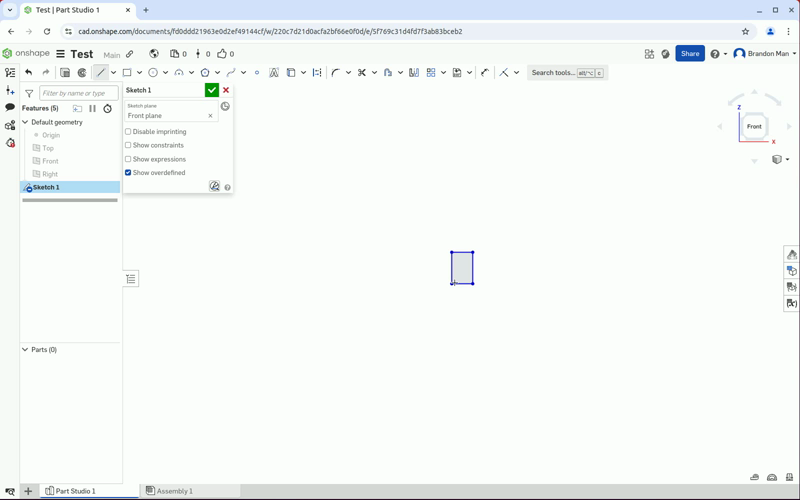
scroll(6)
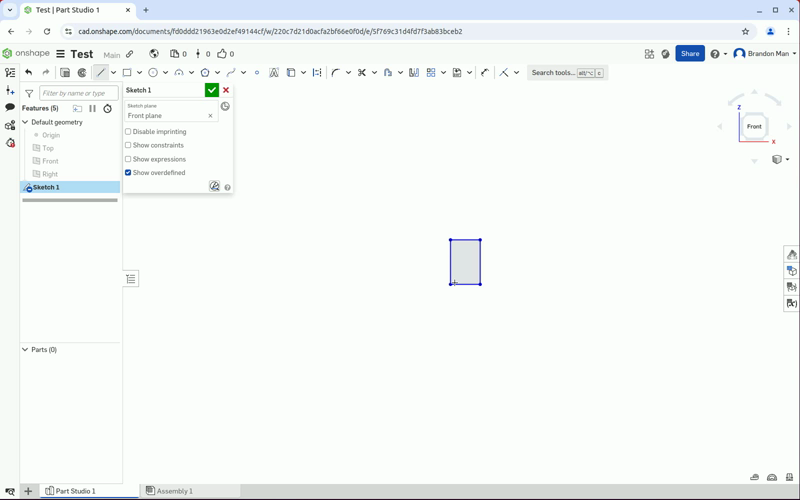
scroll(6)
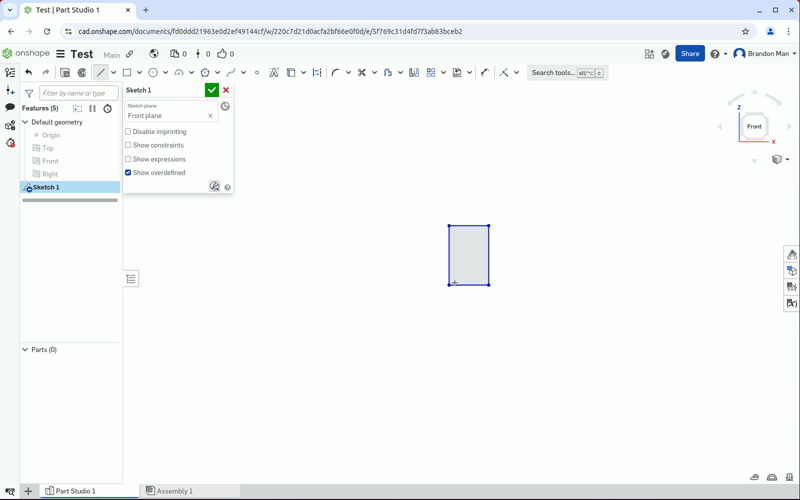
scroll(6)
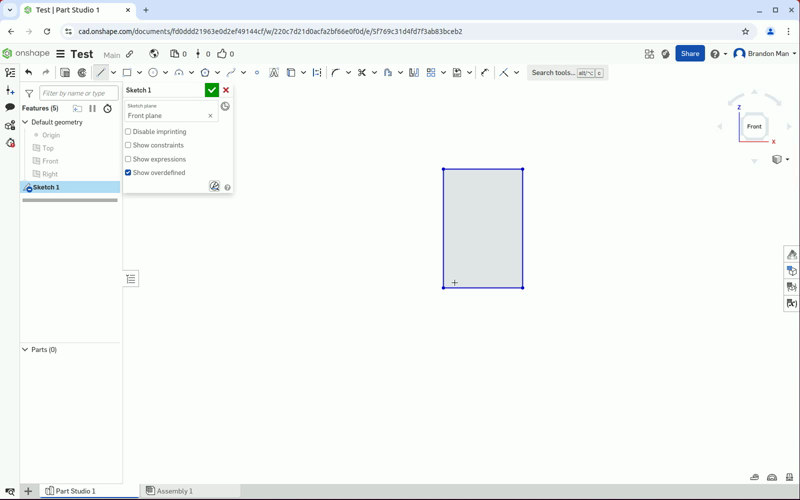
click(454, 282)
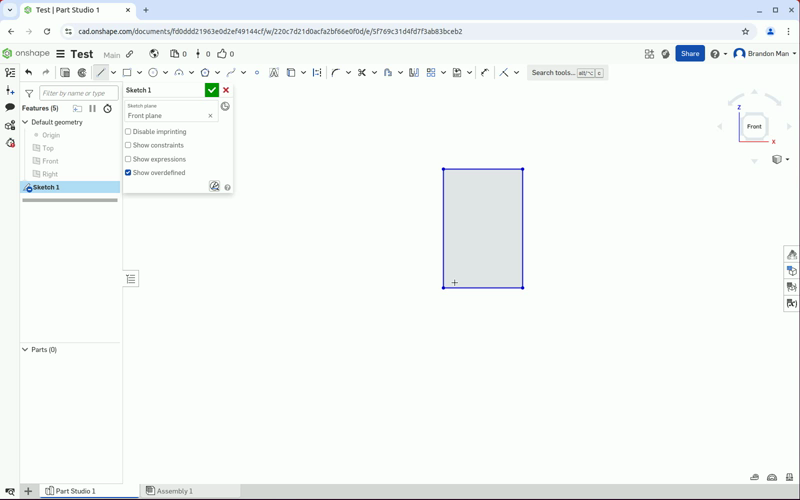
scroll(-6)
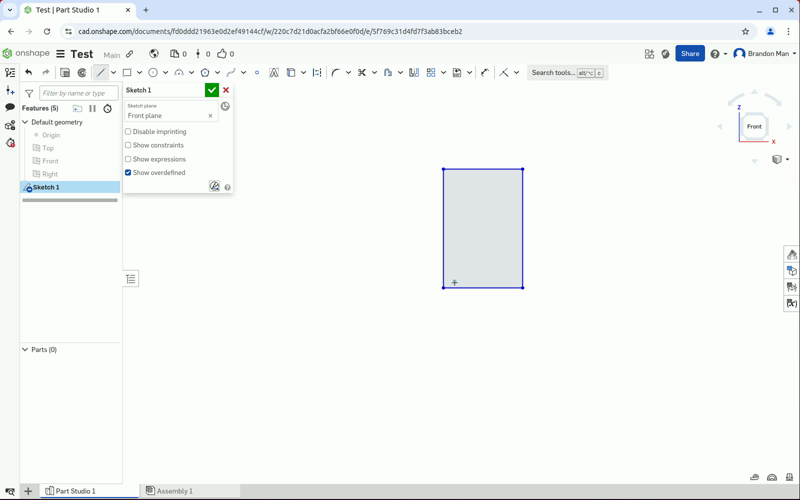
scroll(-6)
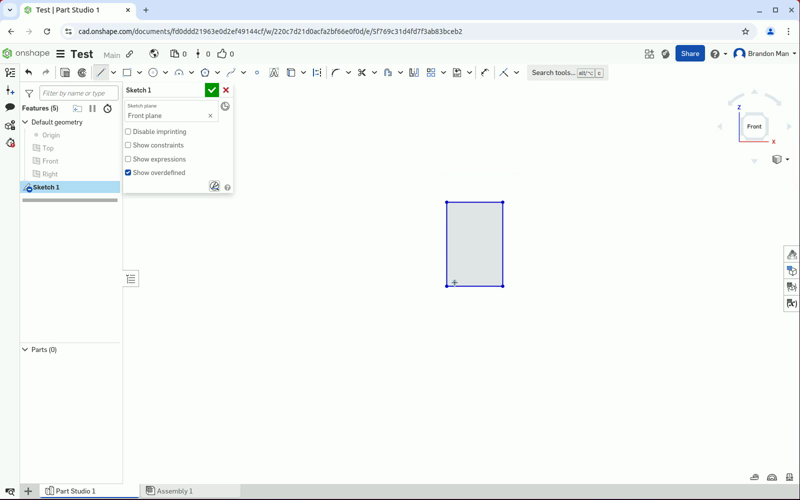
scroll(-6)
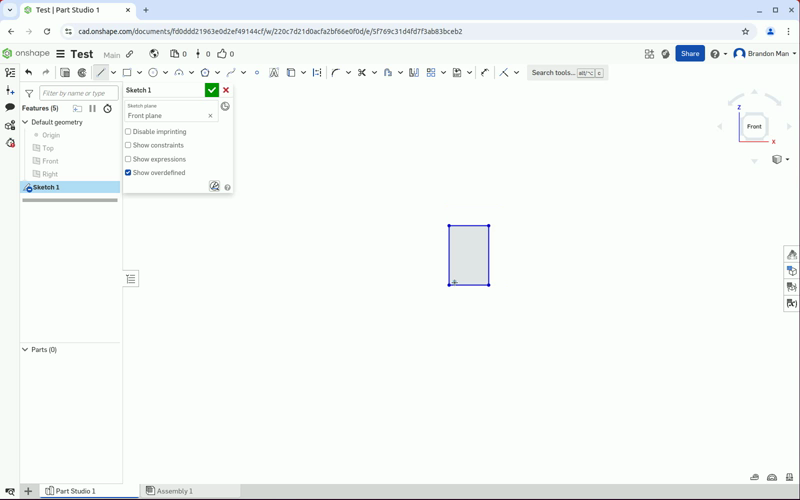
scroll(-6)
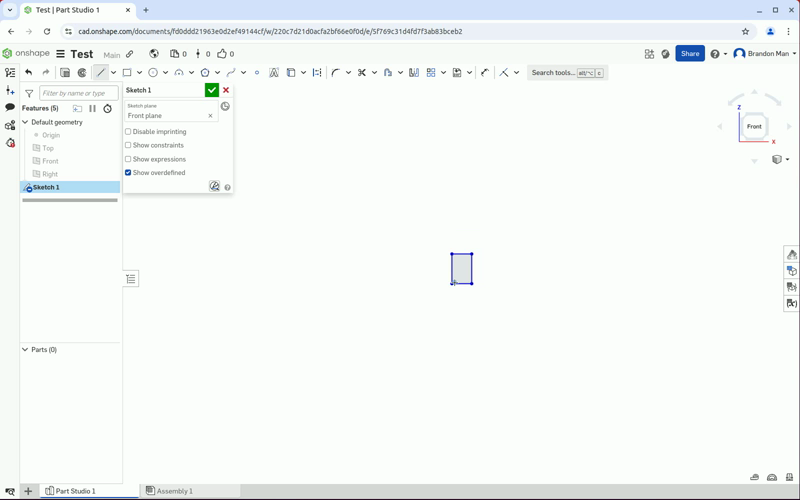
scroll(-6)
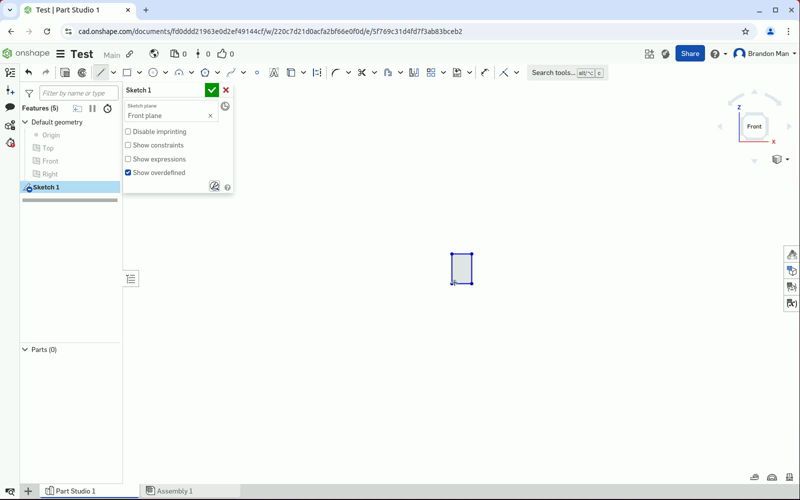
scroll(-6)
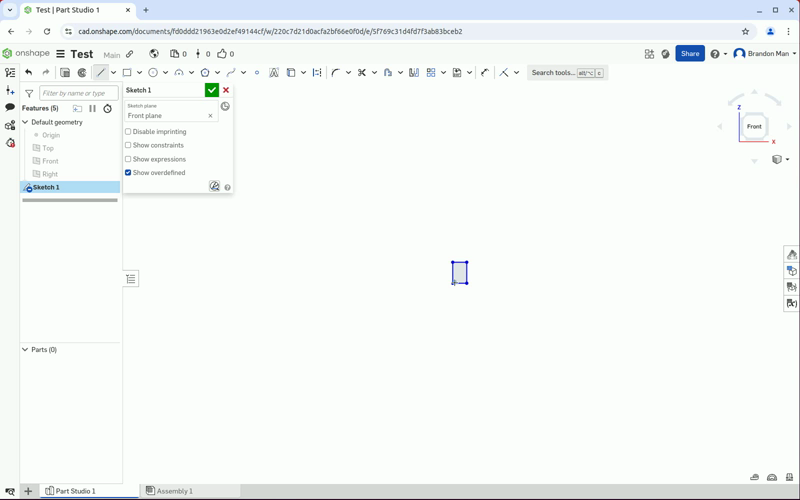
scroll(-6)
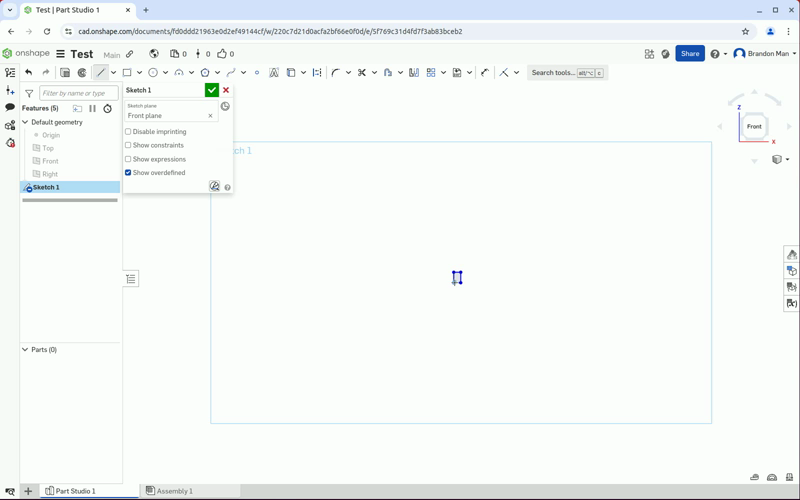
key_up(shift)
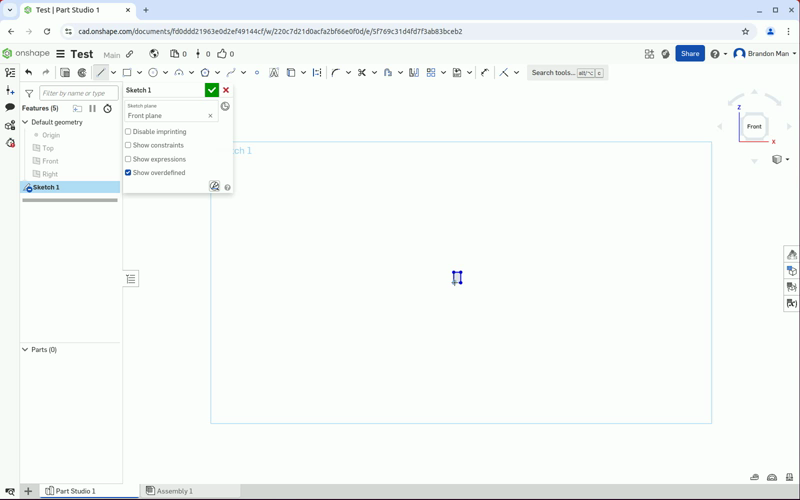
key_down(shift)
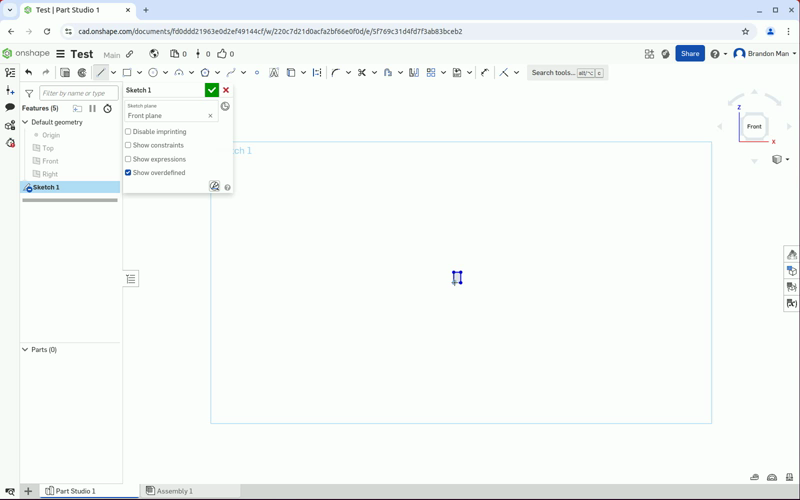
mouse_move(484, 282)
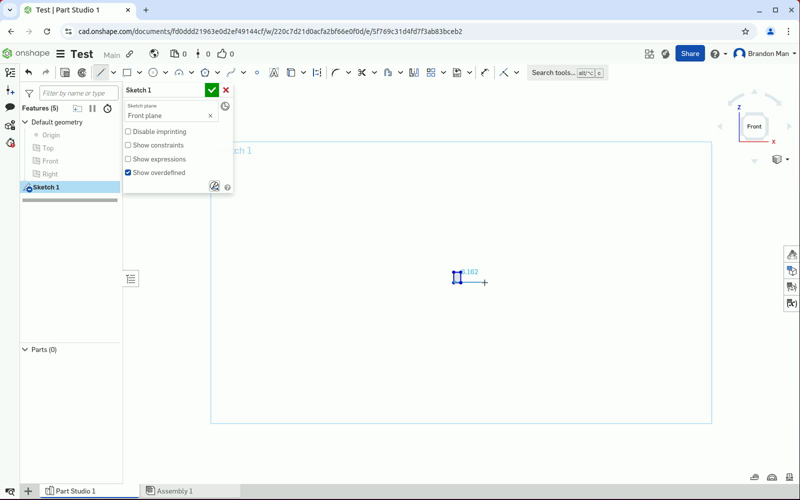
mouse_move(459, 282)
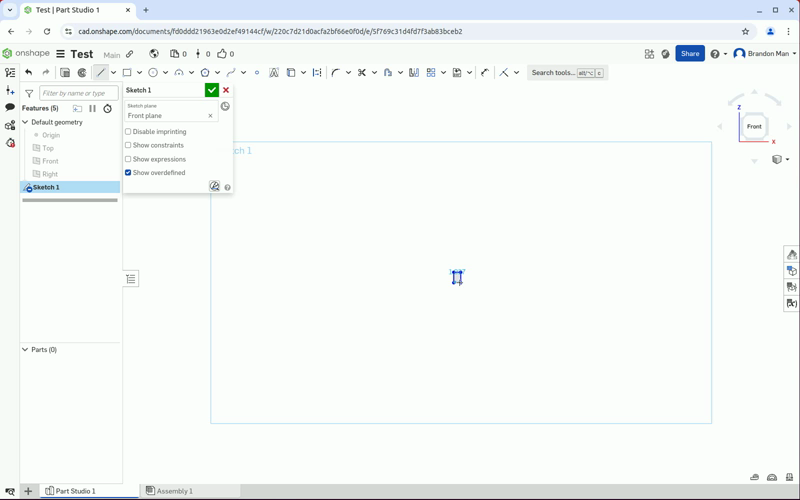
scroll(6)
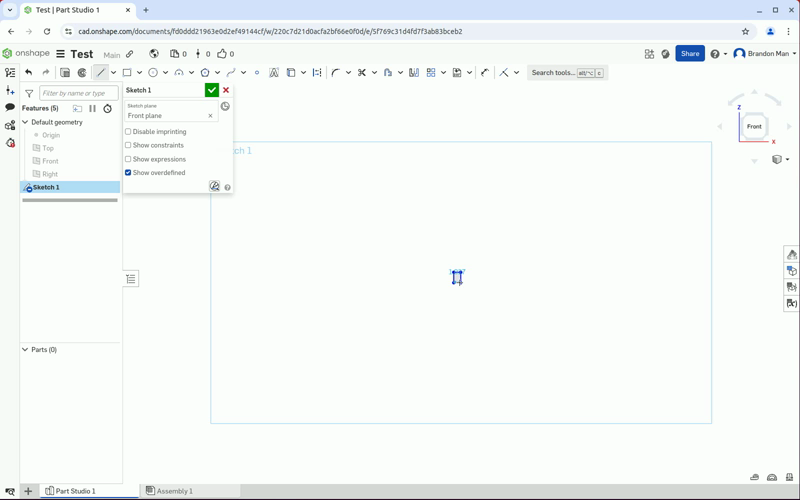
scroll(6)
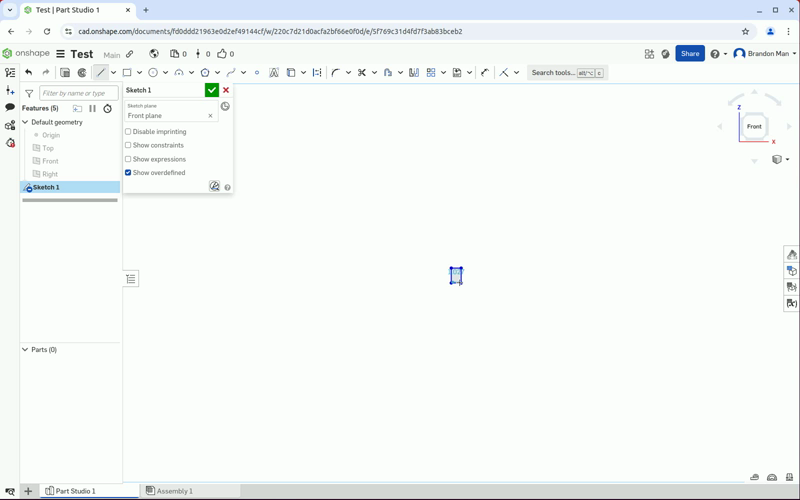
scroll(6)
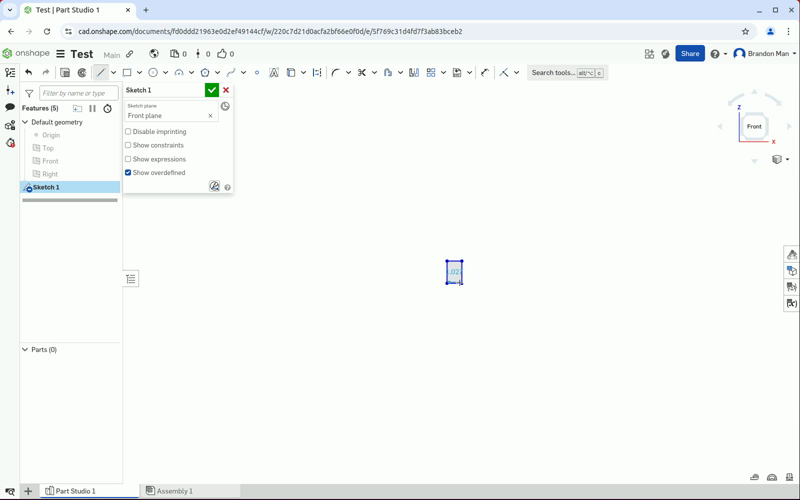
scroll(6)
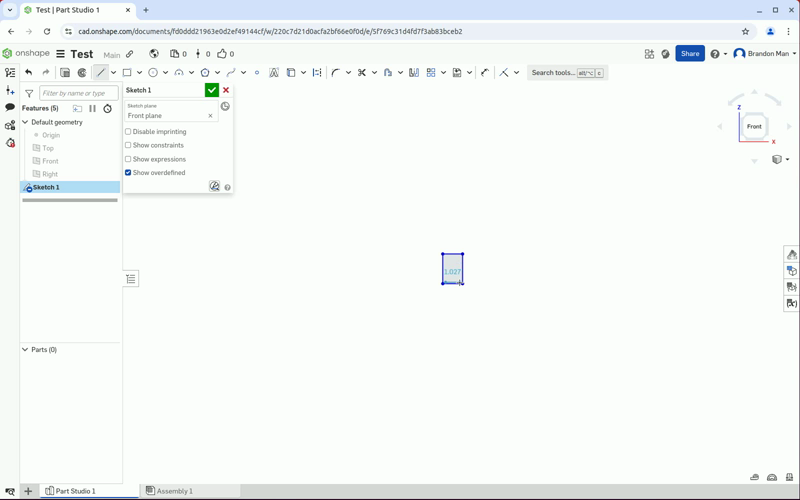
scroll(6)
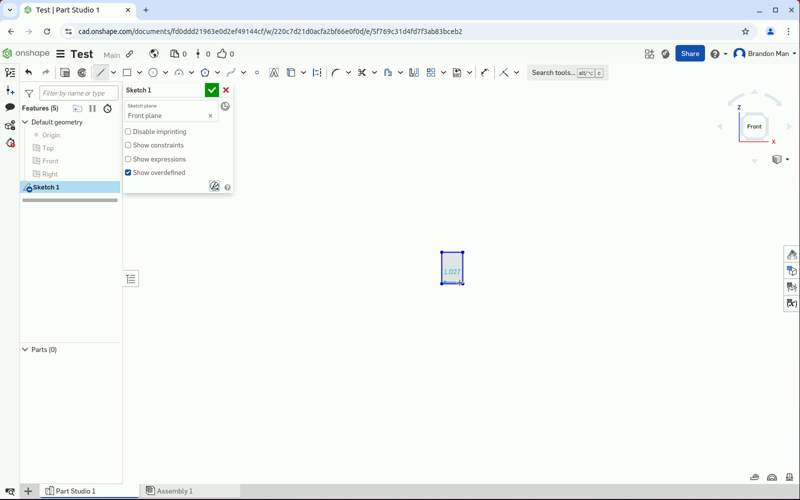
scroll(6)
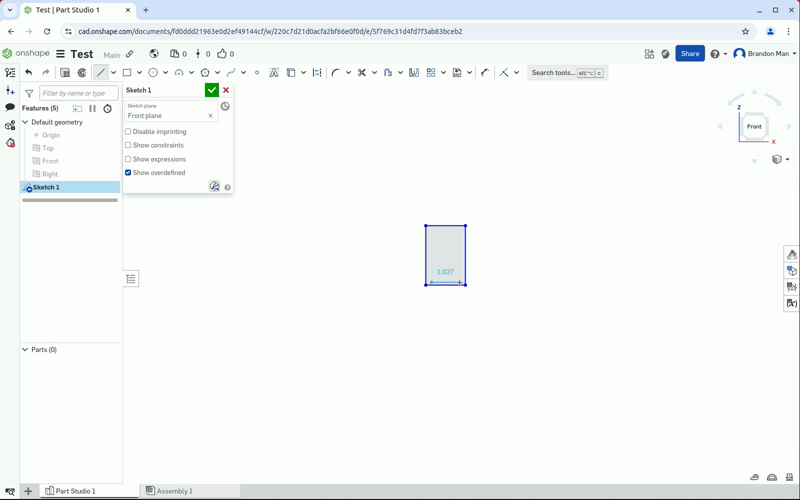
scroll(6)
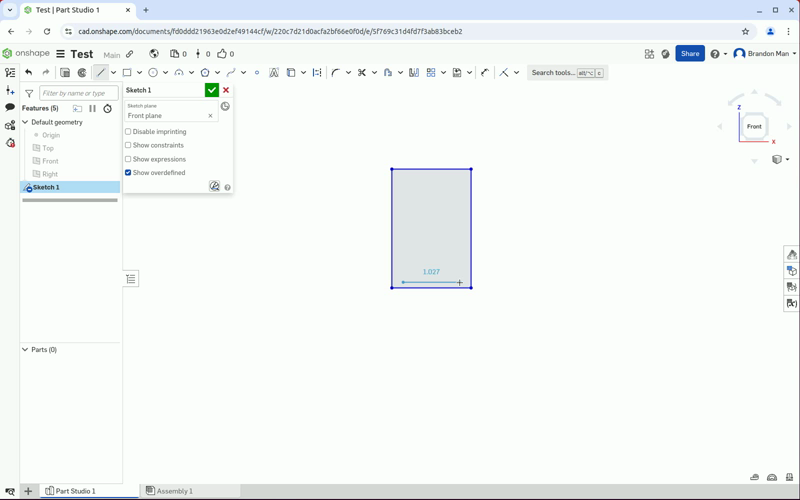
click(459, 282)
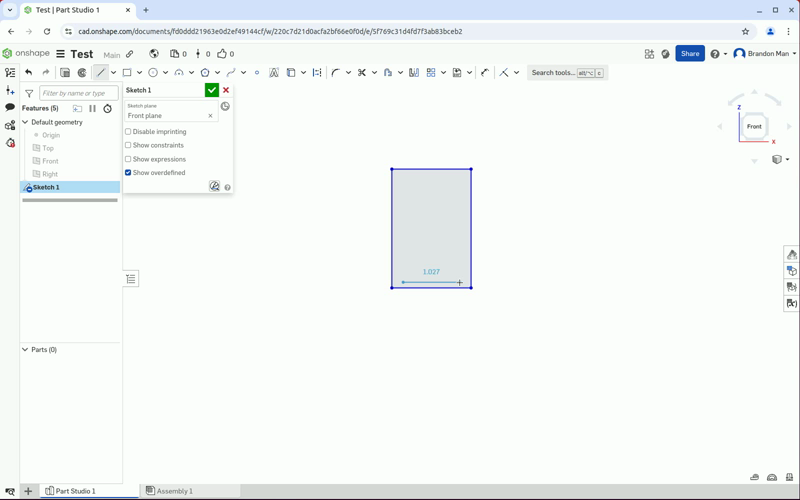
scroll(-6)
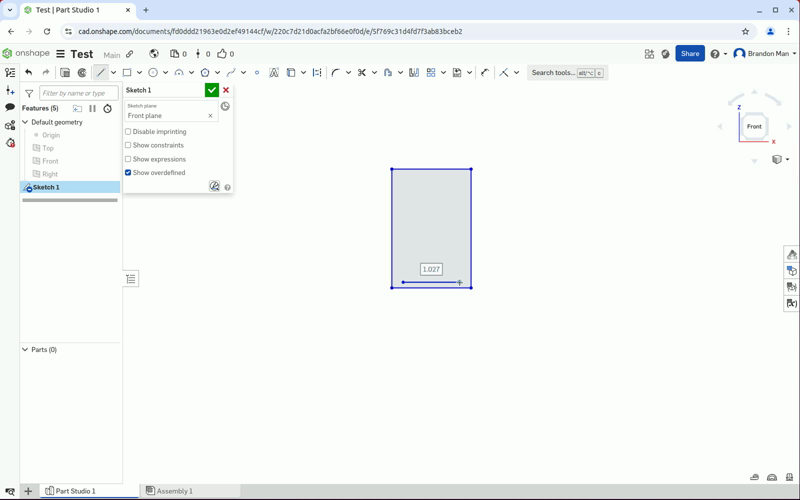
scroll(-6)
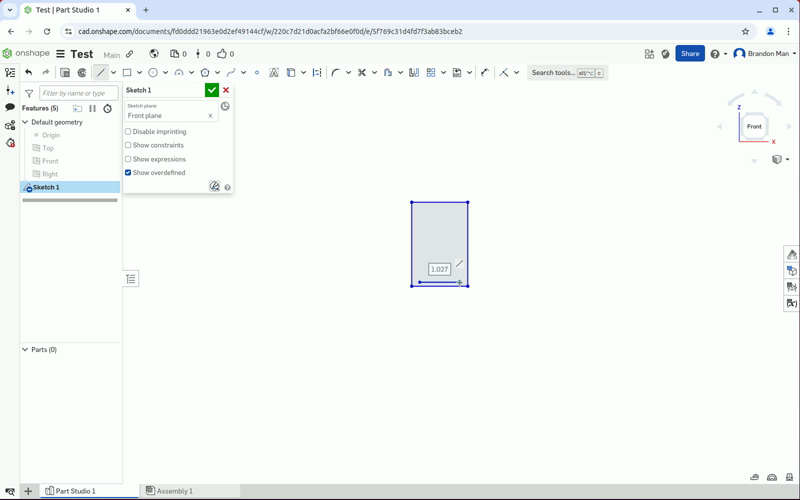
scroll(-6)
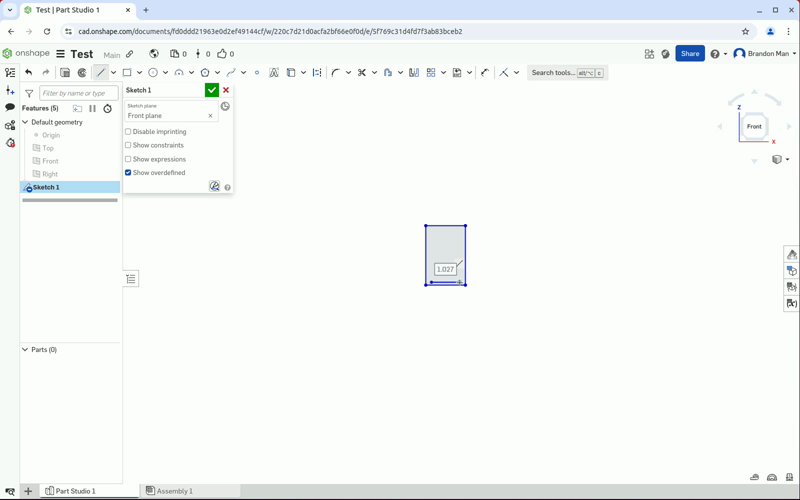
scroll(-6)
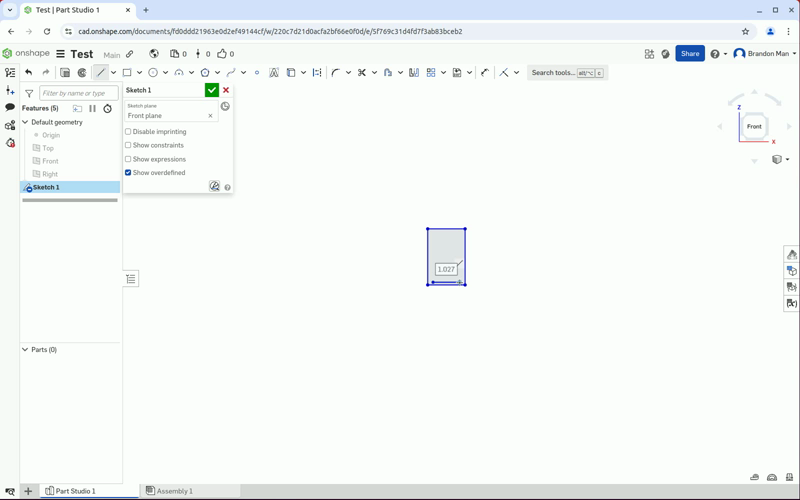
scroll(-6)
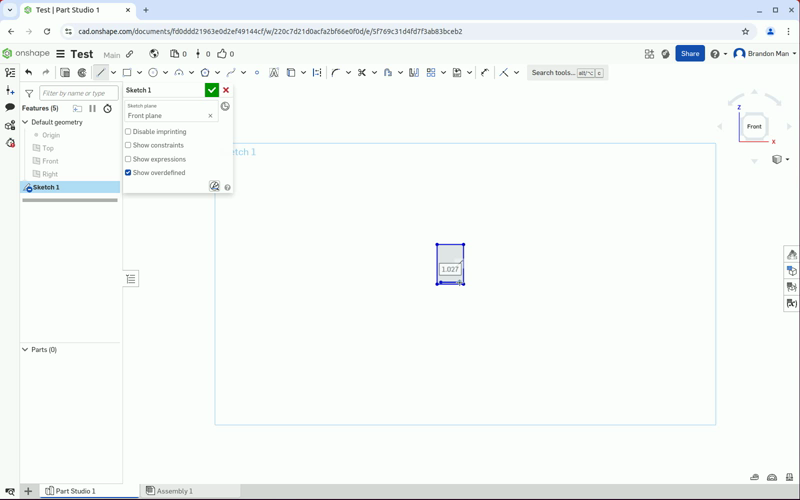
scroll(-6)
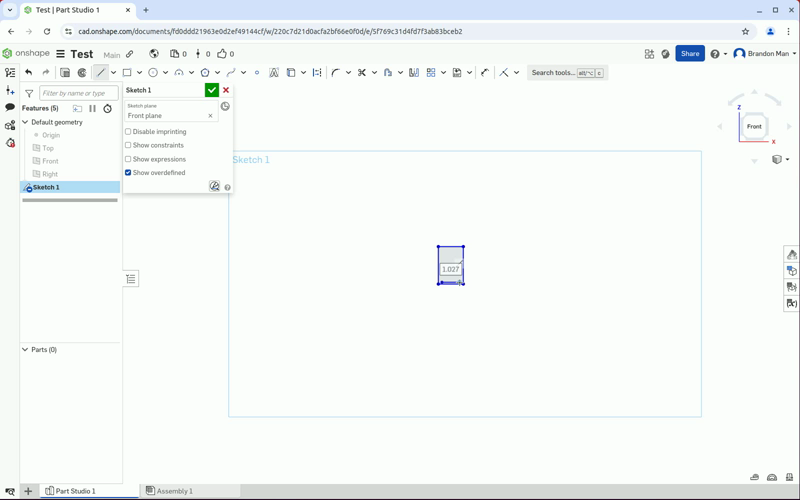
scroll(-6)
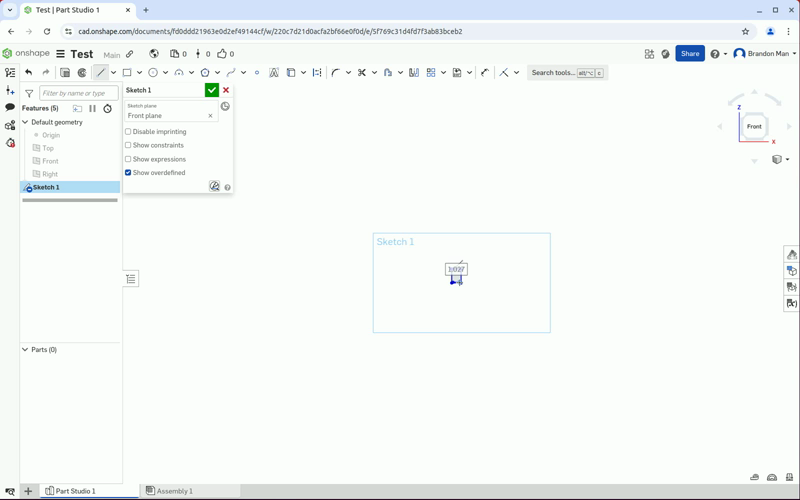
key_up(shift)
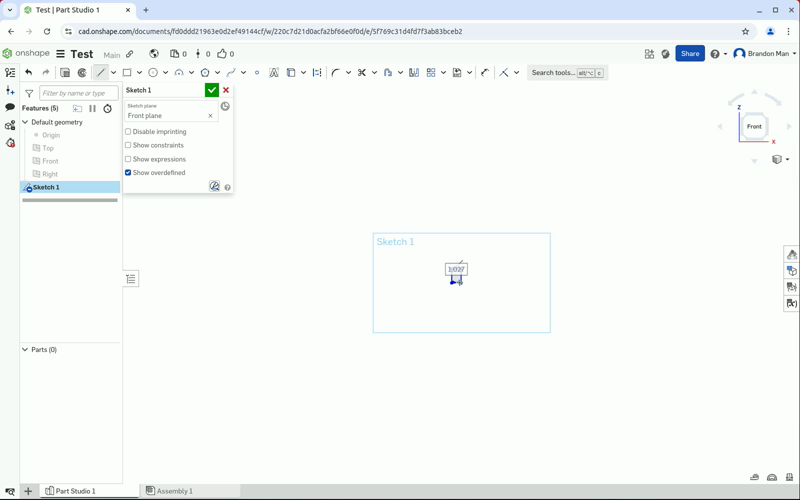
key_down(shift)
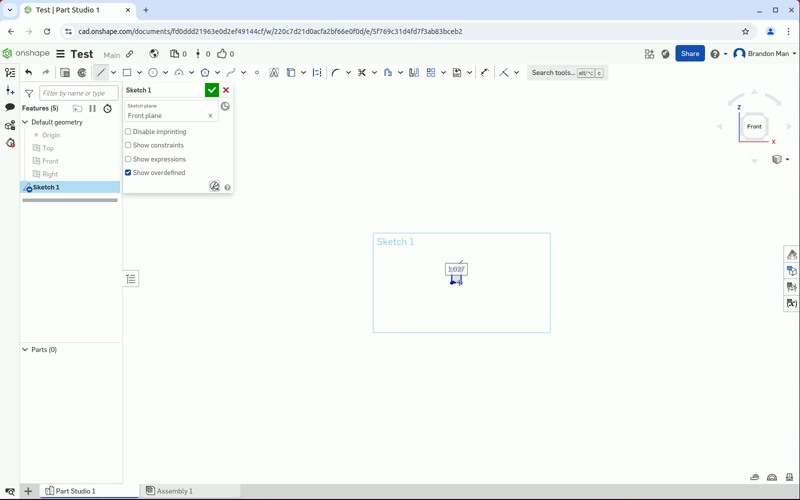
mouse_move(489, 282)
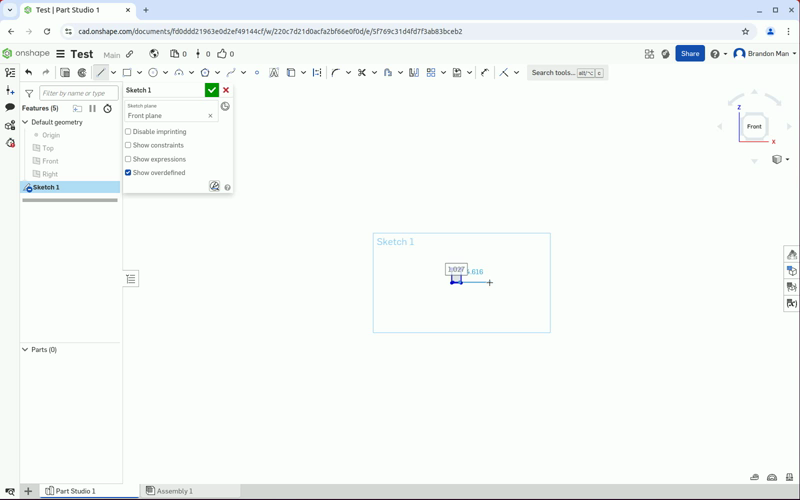
mouse_move(459, 273)
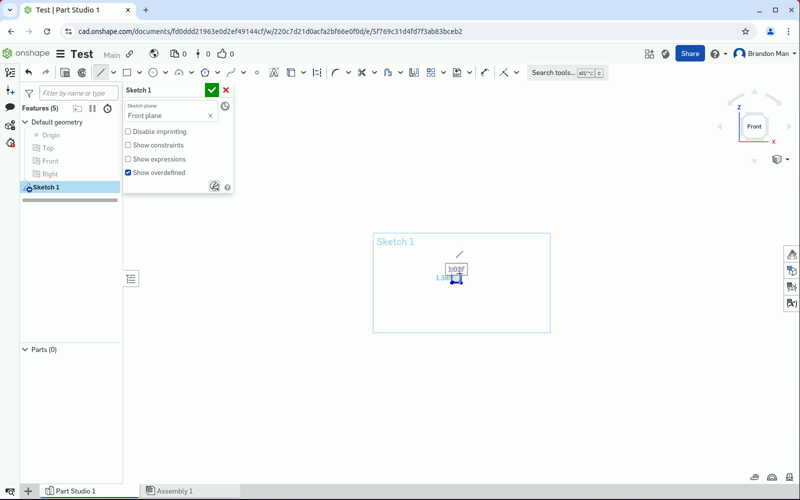
scroll(6)
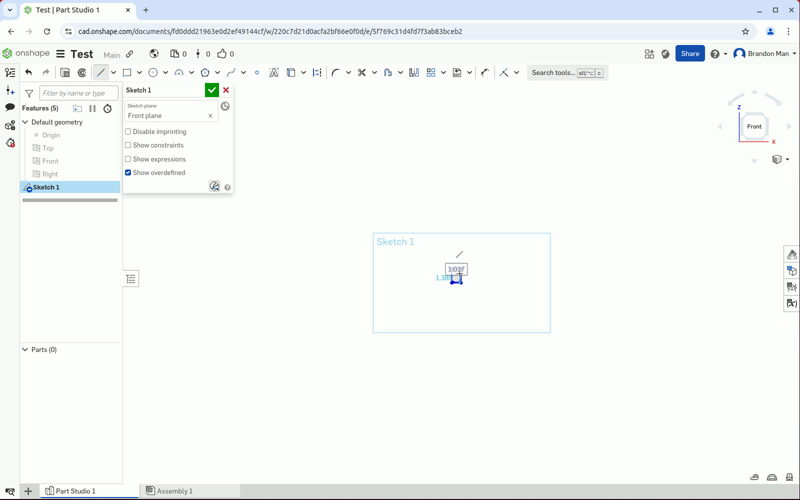
scroll(6)
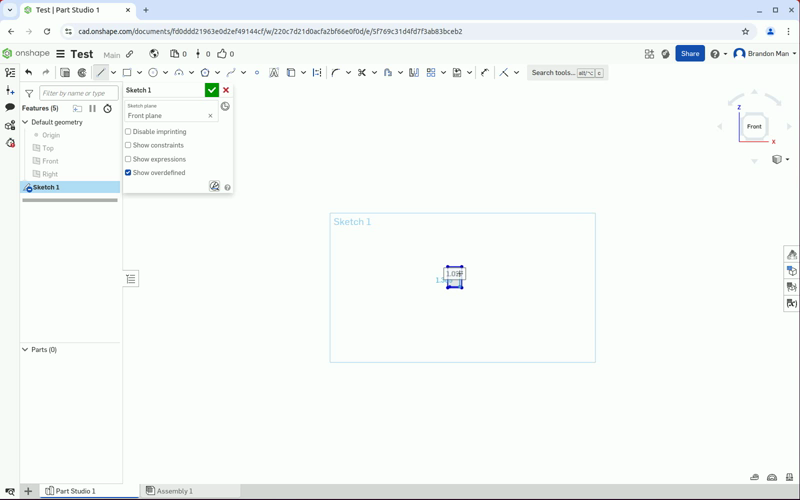
scroll(6)
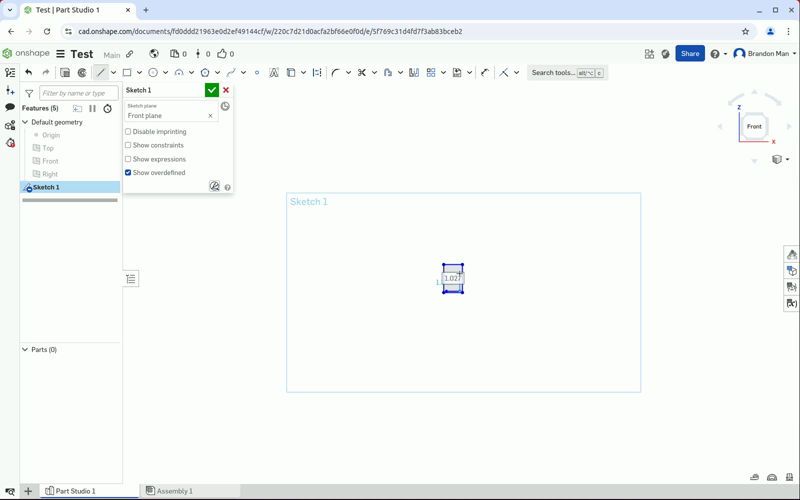
scroll(6)
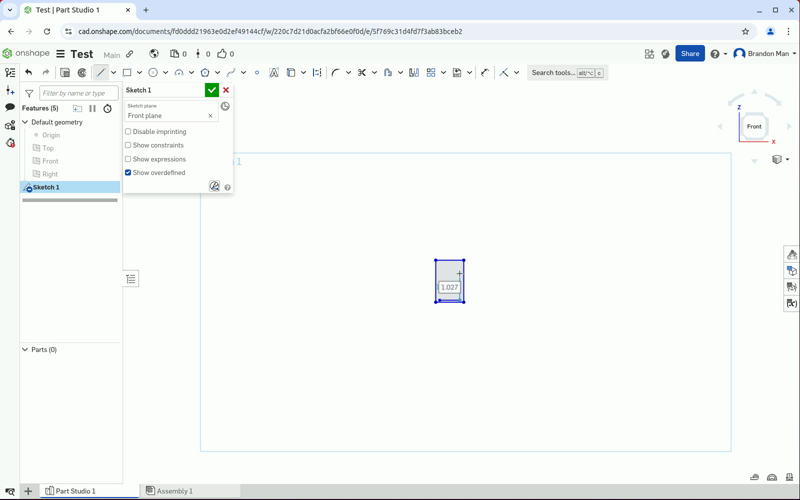
scroll(6)
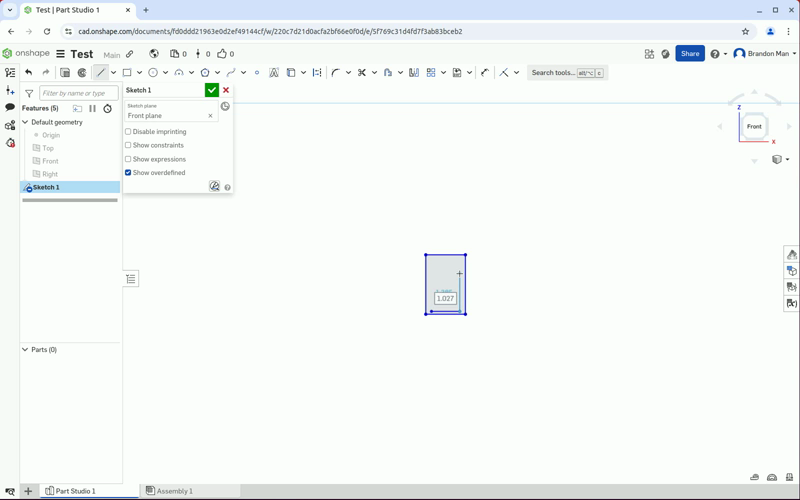
scroll(6)
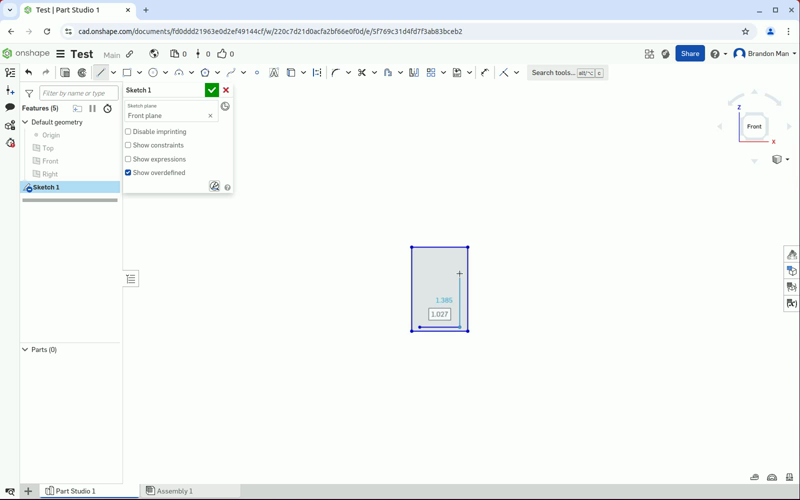
scroll(6)
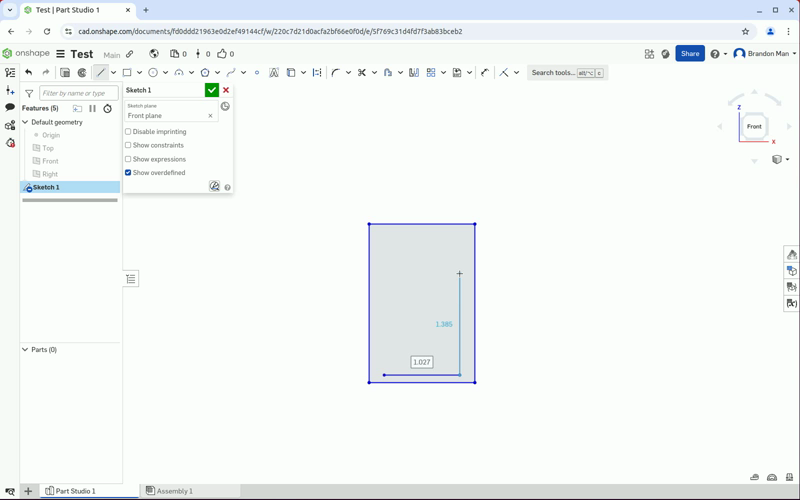
click(459, 273)
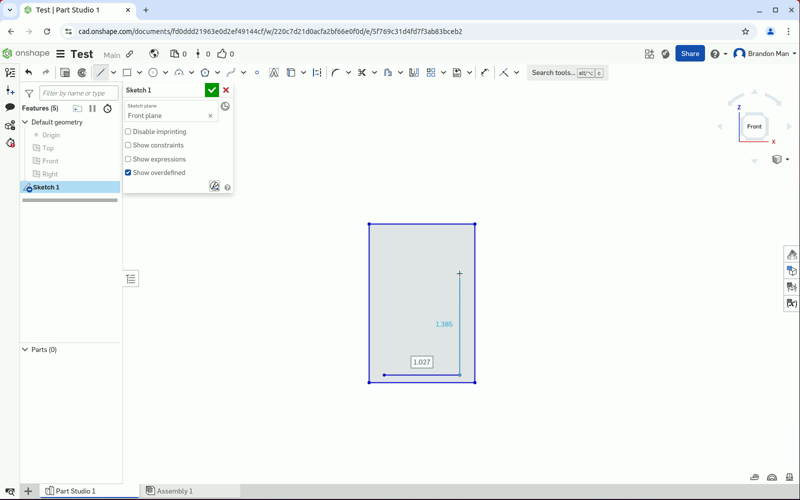
scroll(-6)
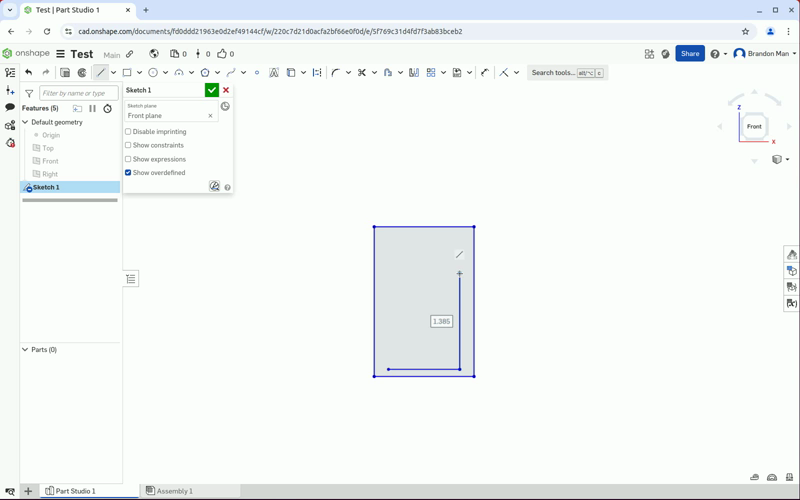
scroll(-6)
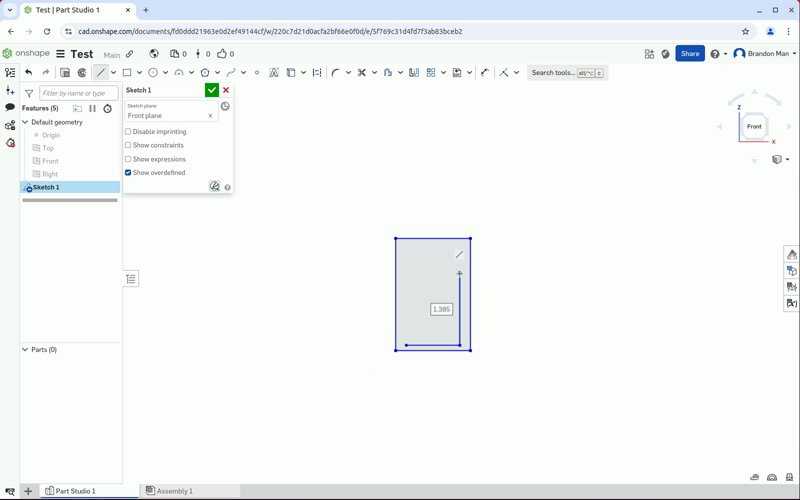
scroll(-6)
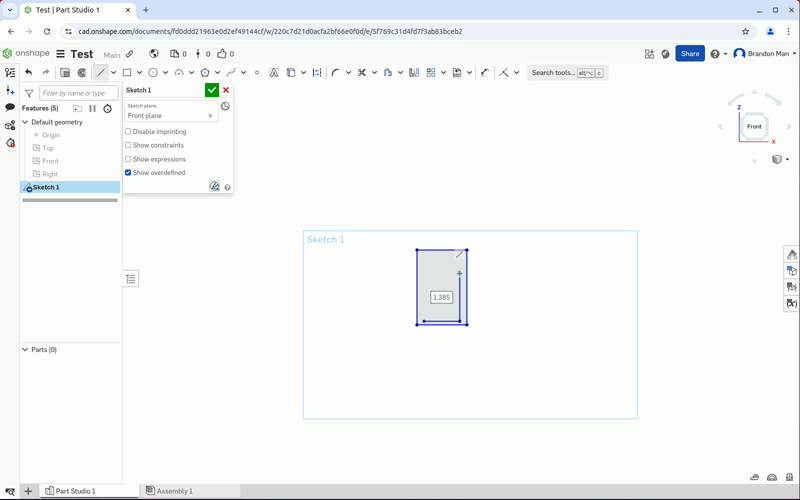
scroll(-6)
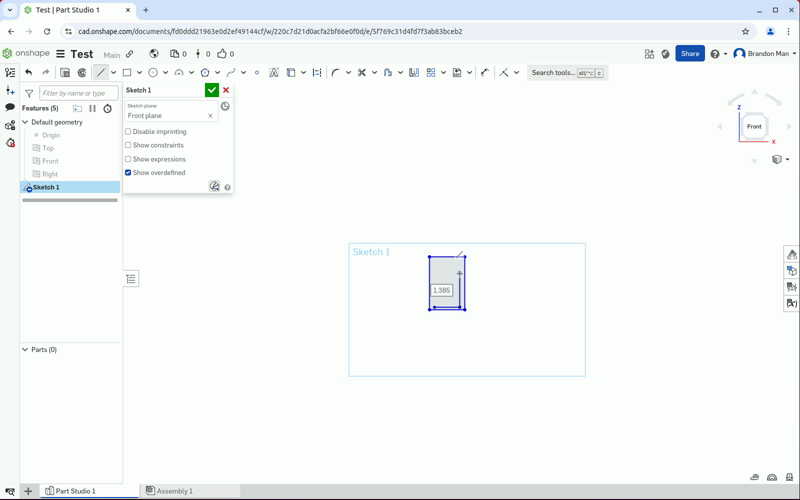
scroll(-6)
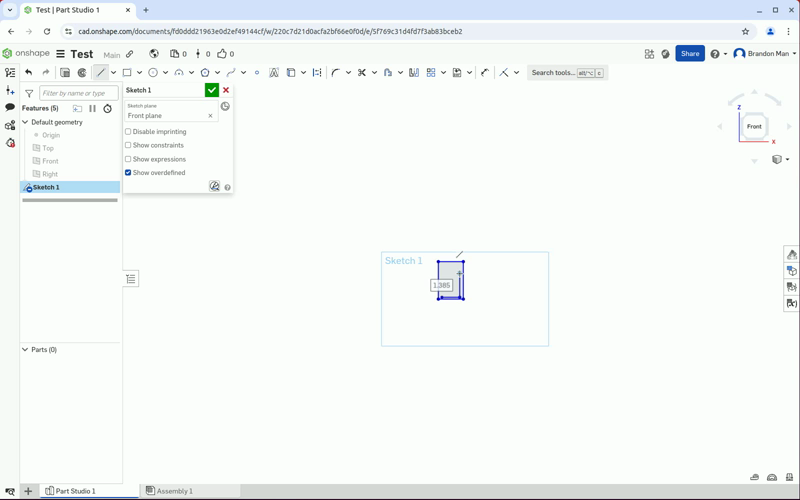
scroll(-6)
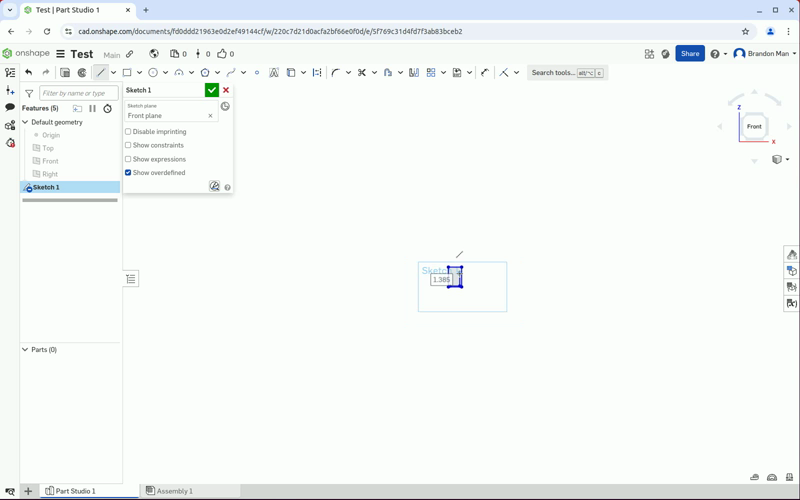
scroll(-6)
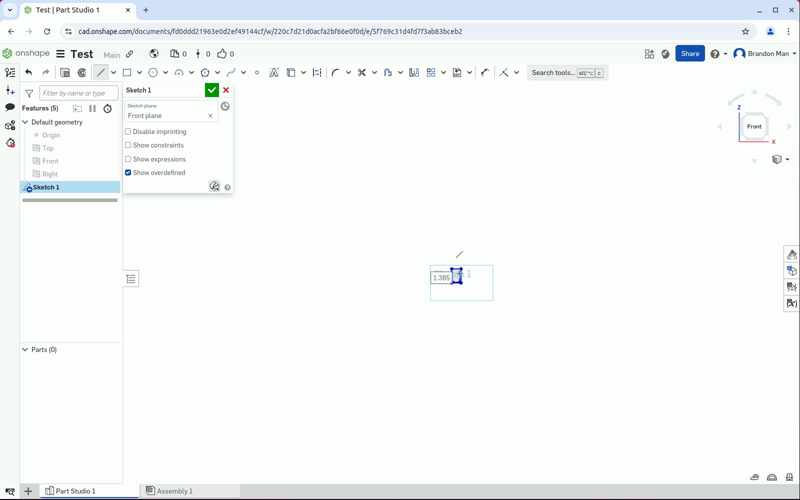
key_up(shift)
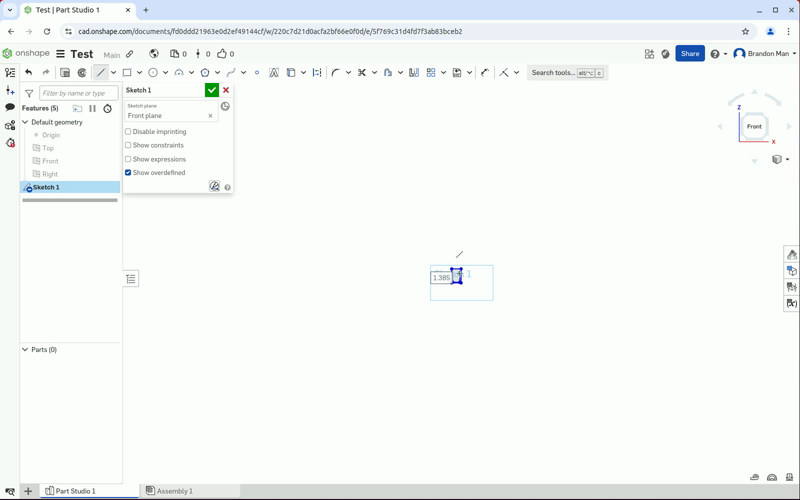
key_down(shift)
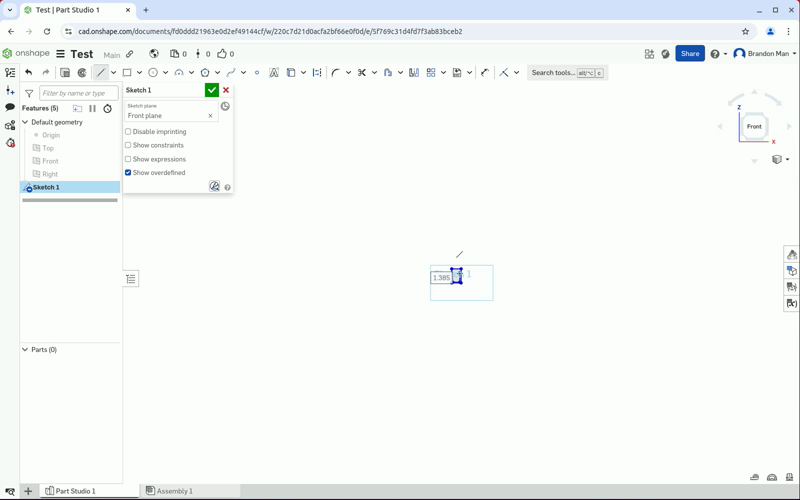
mouse_move(489, 273)
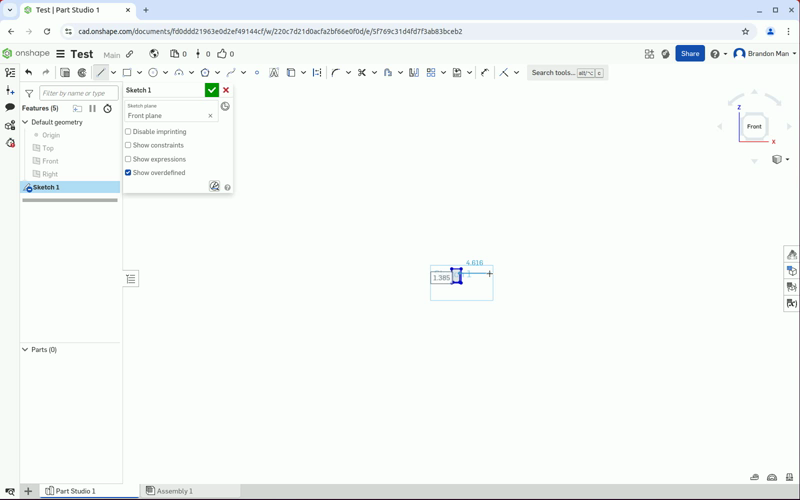
mouse_move(454, 273)
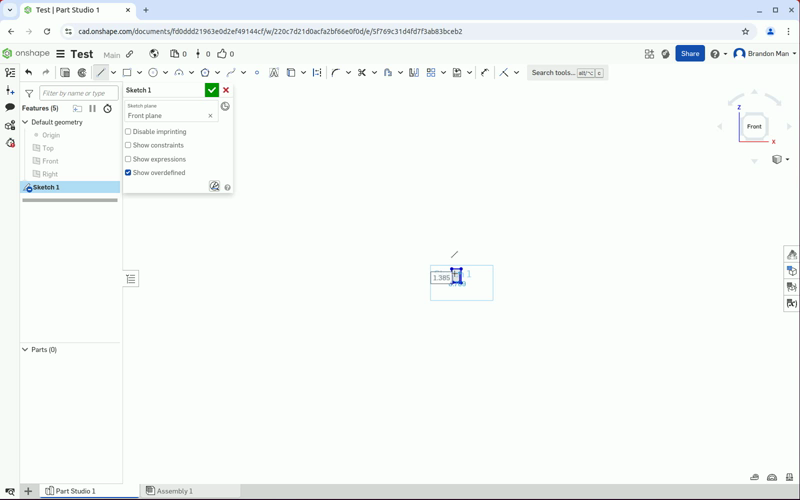
scroll(6)
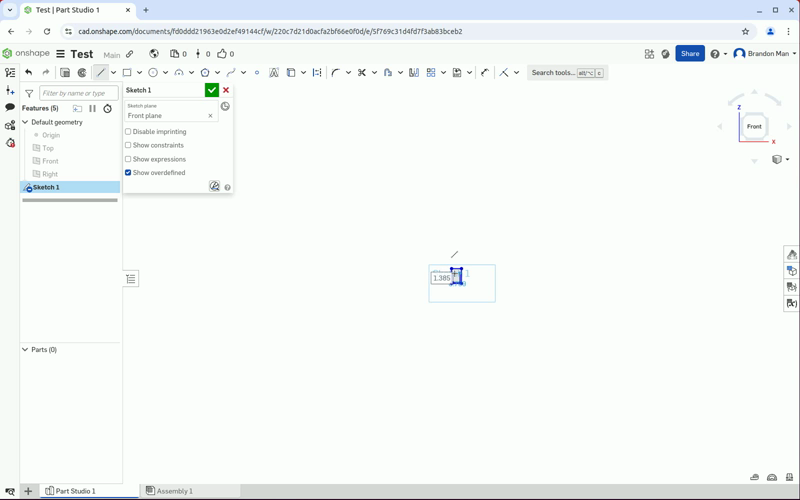
scroll(6)
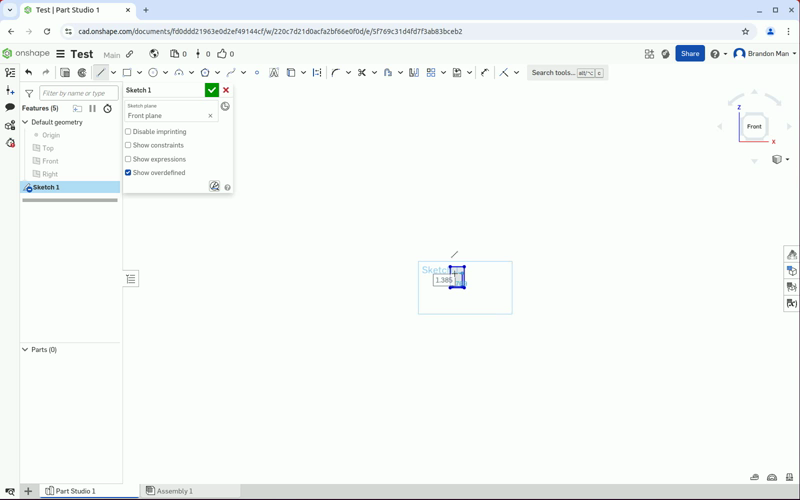
scroll(6)
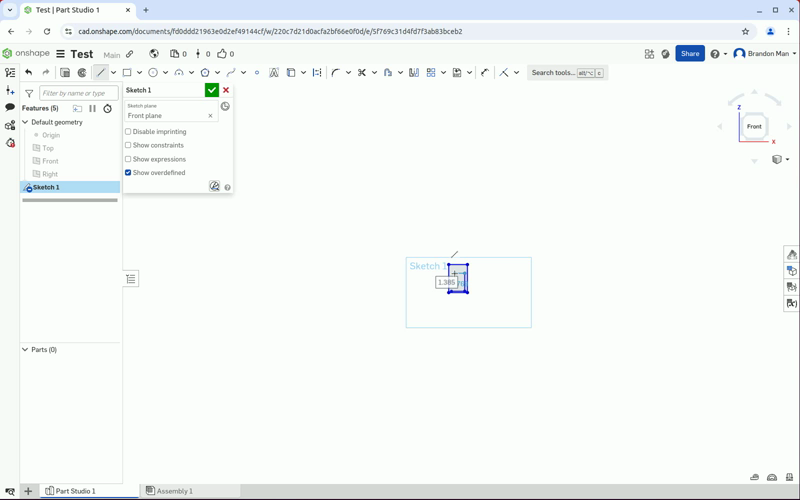
scroll(6)
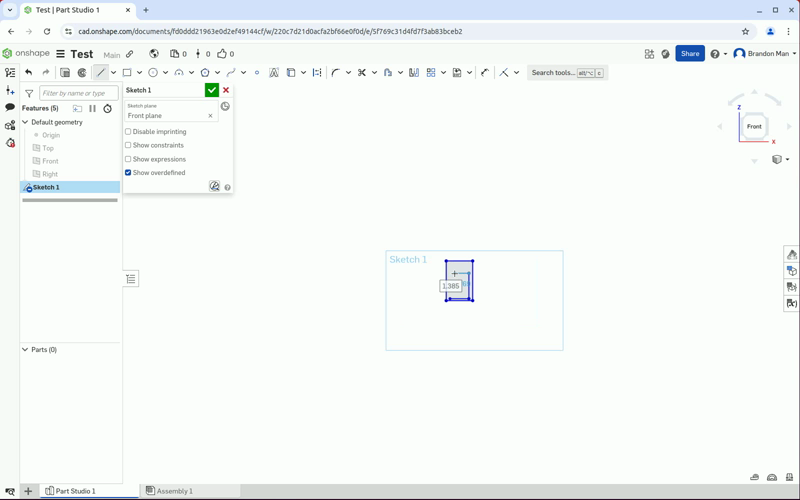
scroll(6)
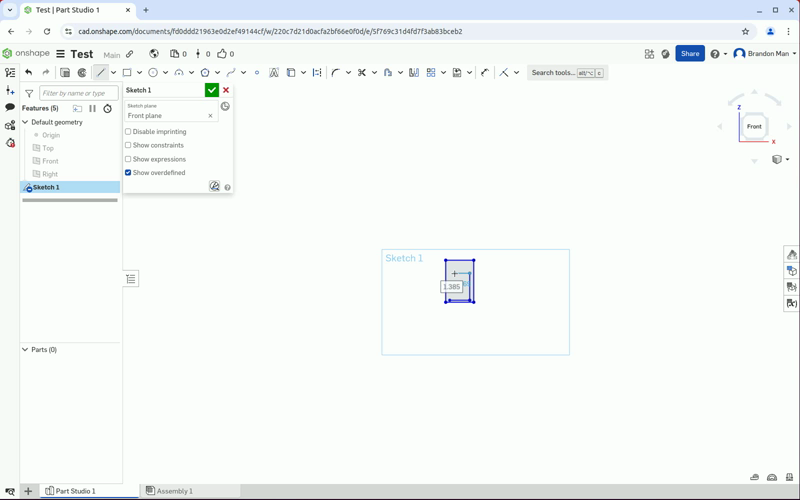
scroll(6)
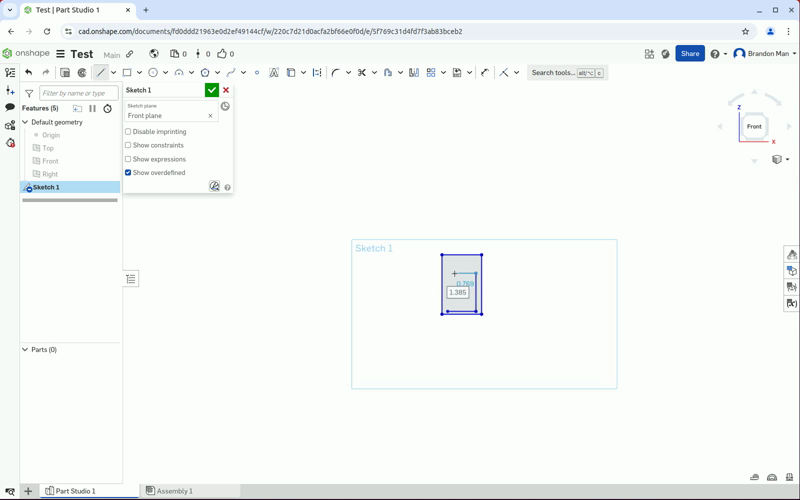
scroll(6)
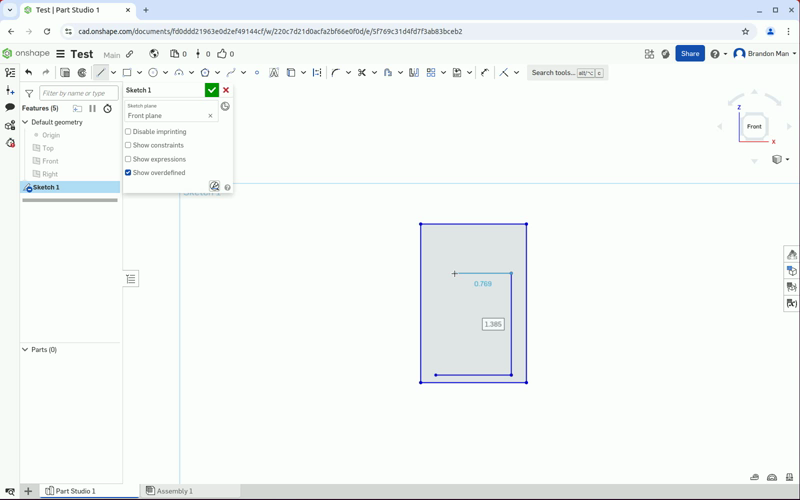
click(454, 273)
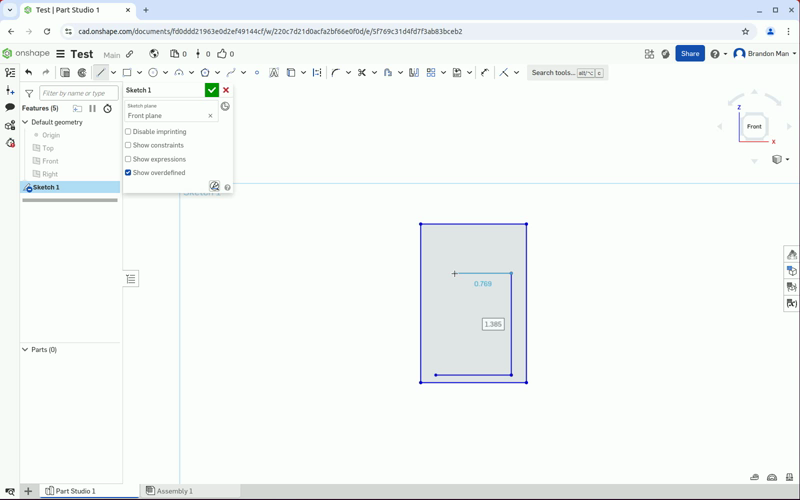
scroll(-6)
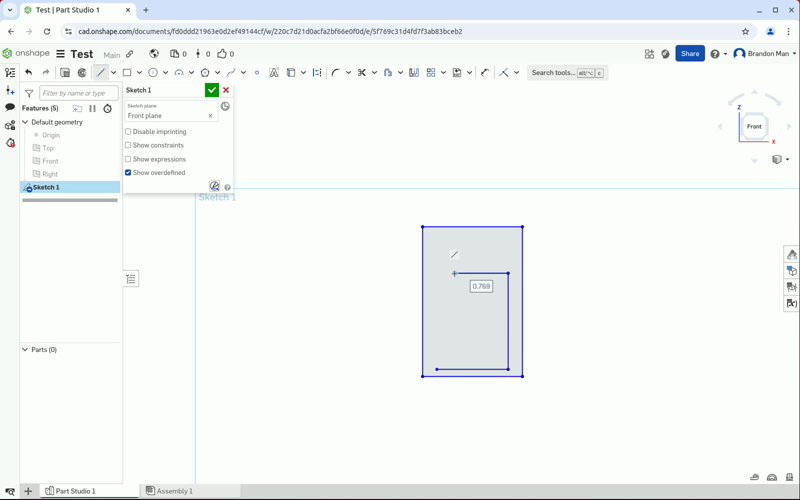
scroll(-6)
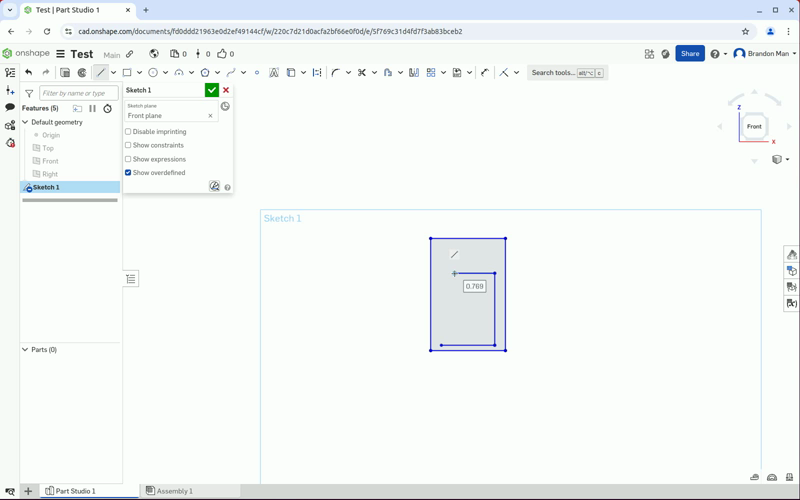
scroll(-6)
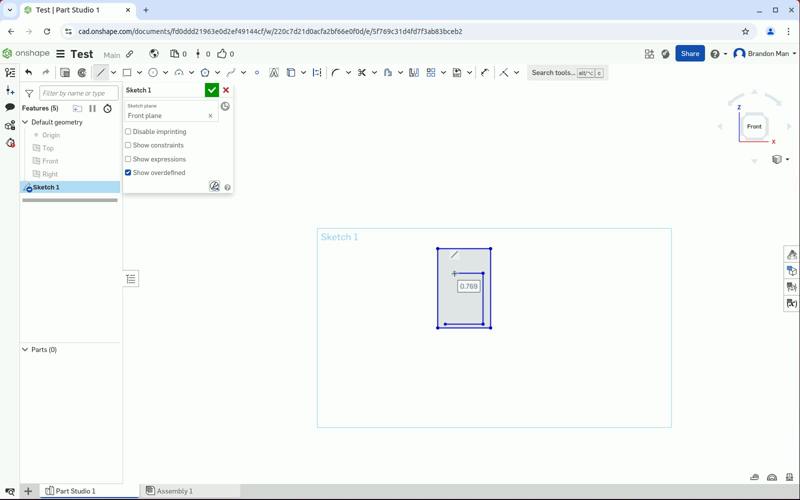
scroll(-6)
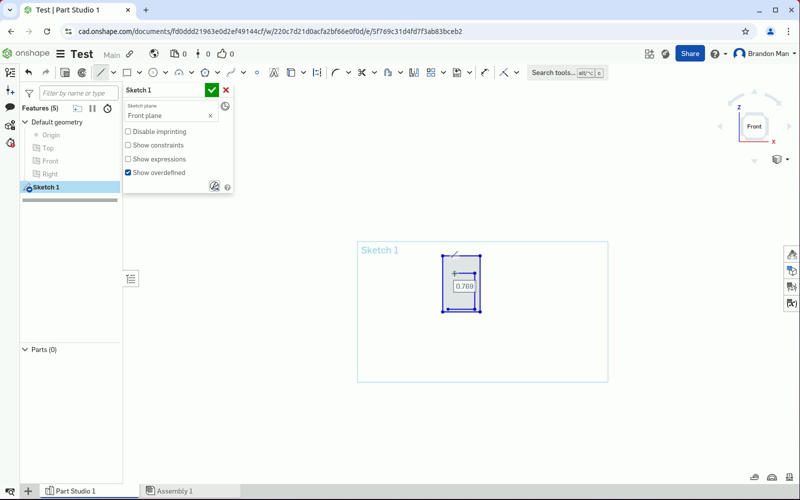
scroll(-6)
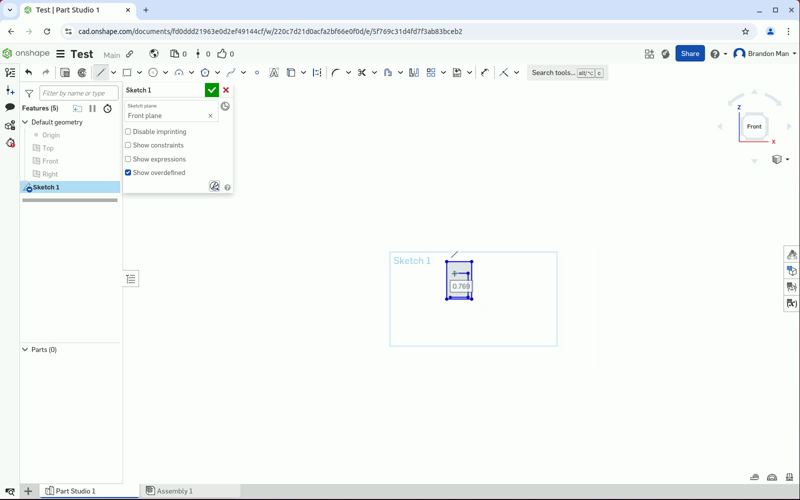
scroll(-6)
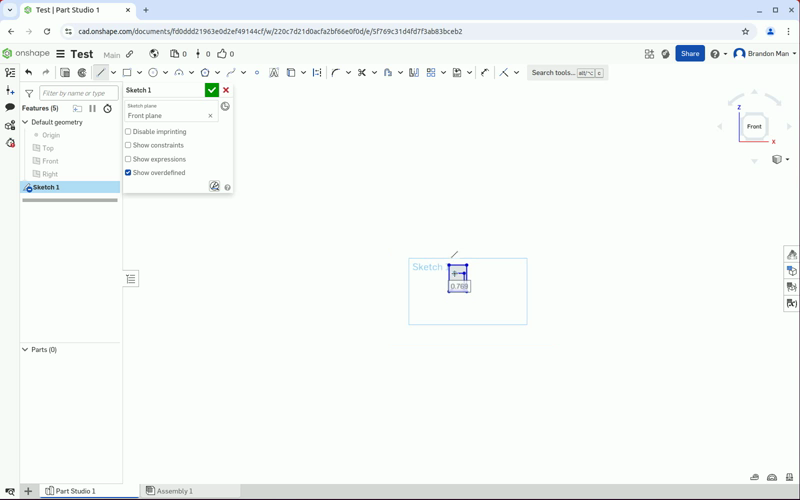
scroll(-6)
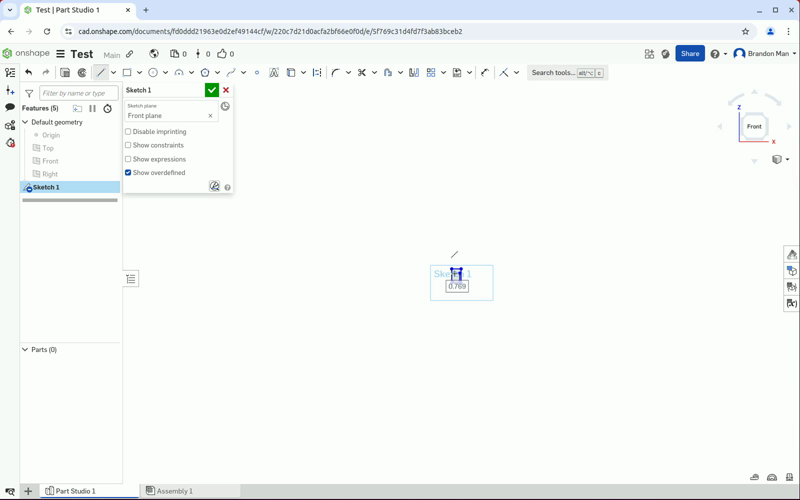
key_up(shift)
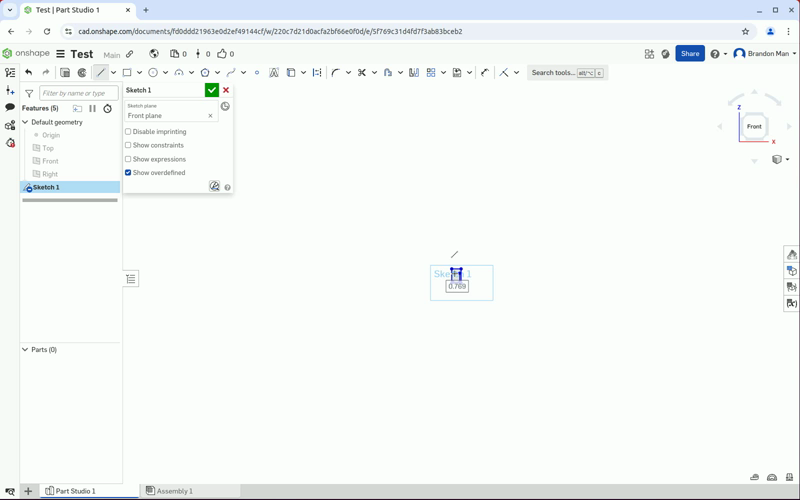
mouse_move(484, 273)
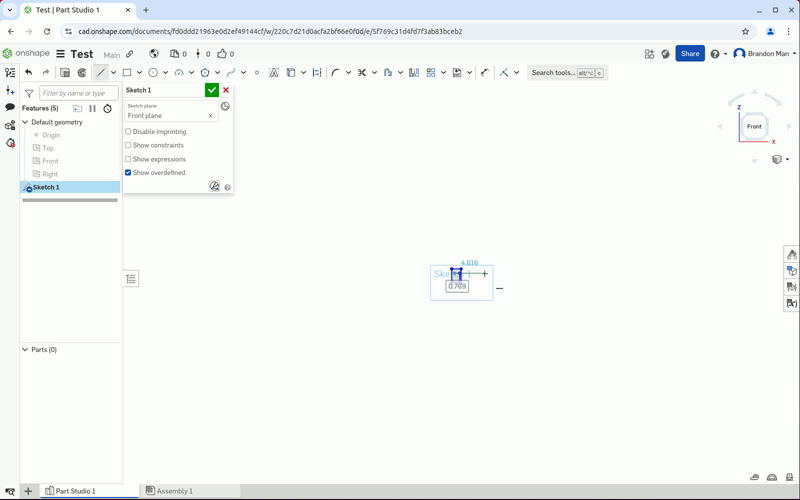
key_down(shift)
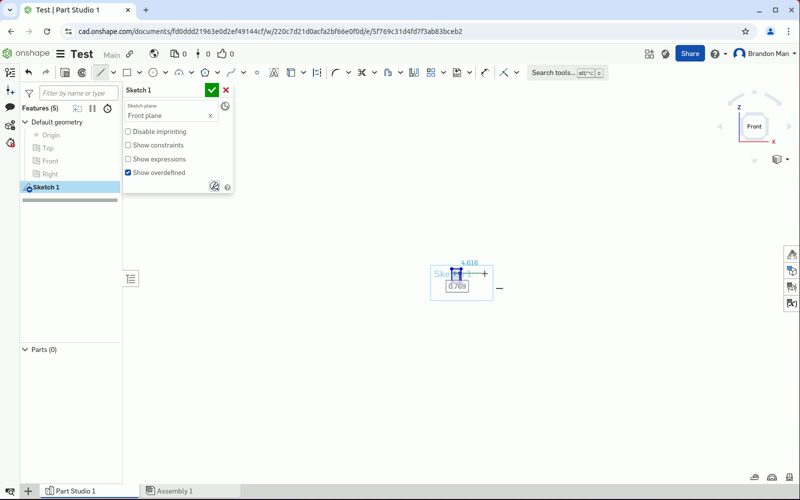
mouse_move(454, 282)
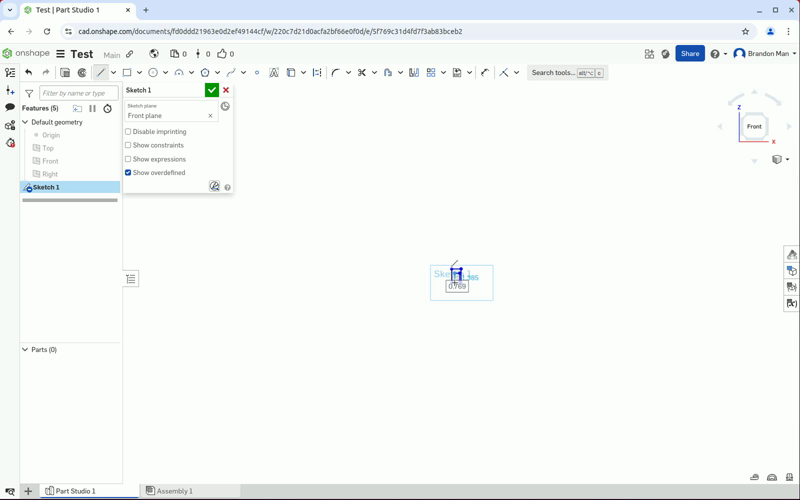
scroll(6)
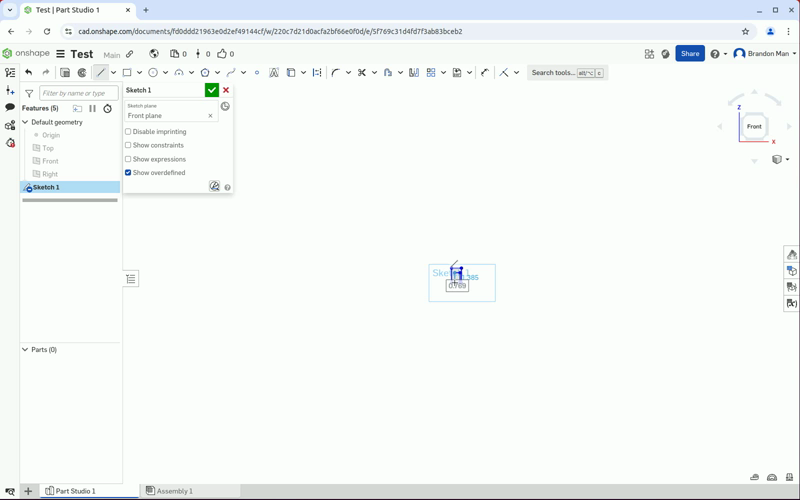
scroll(6)
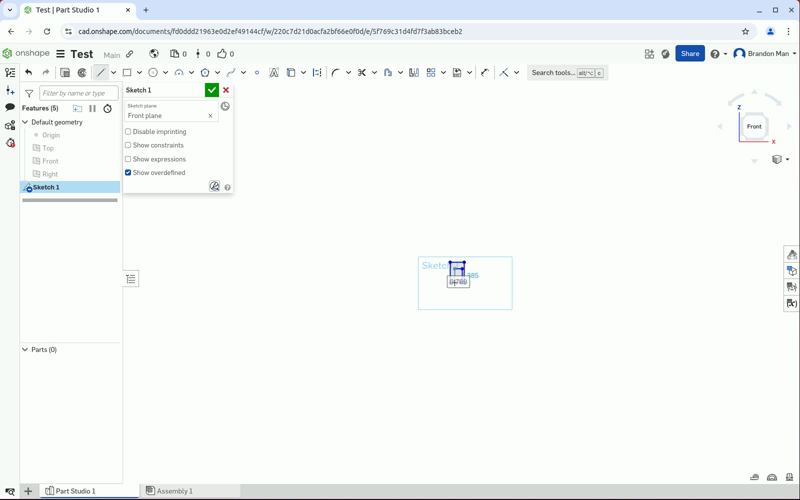
scroll(6)
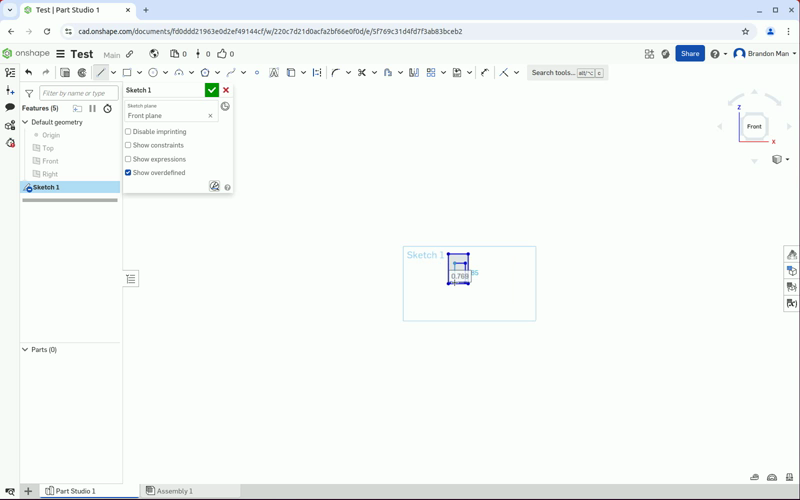
scroll(6)
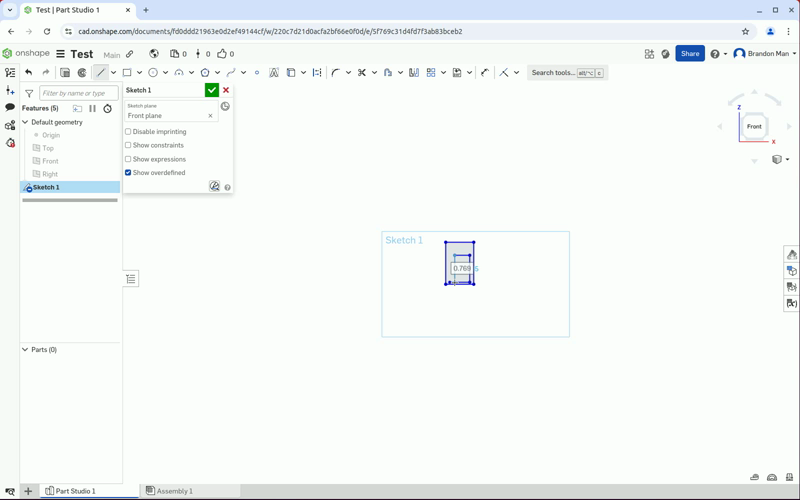
scroll(6)
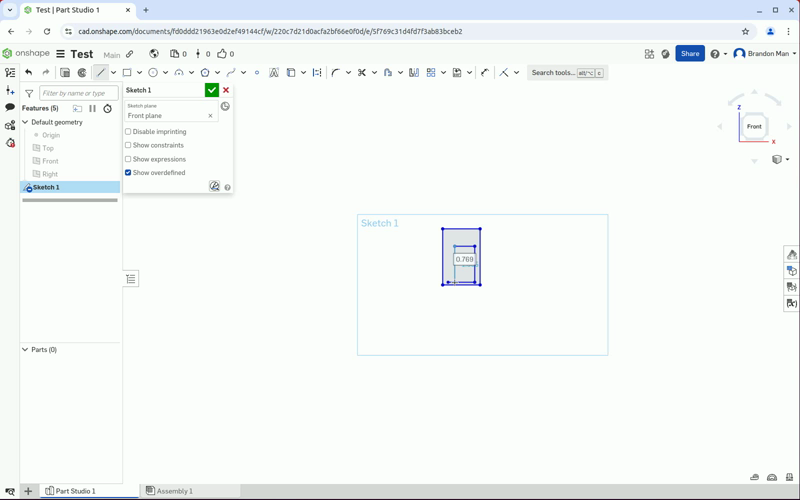
scroll(6)
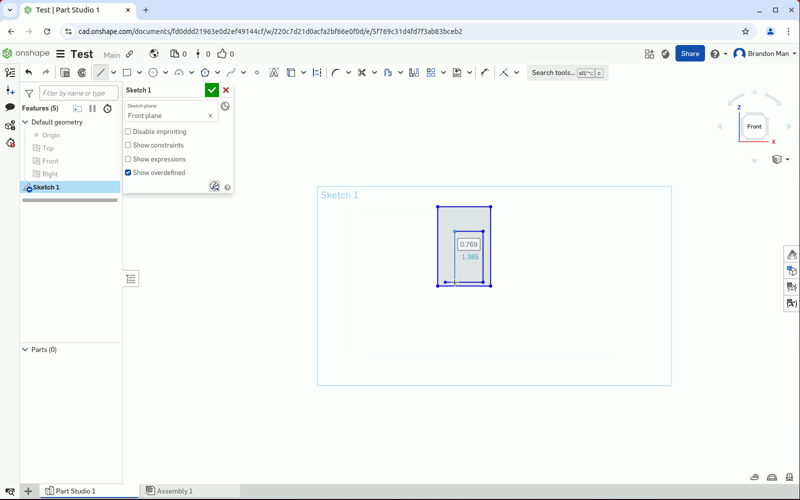
scroll(6)
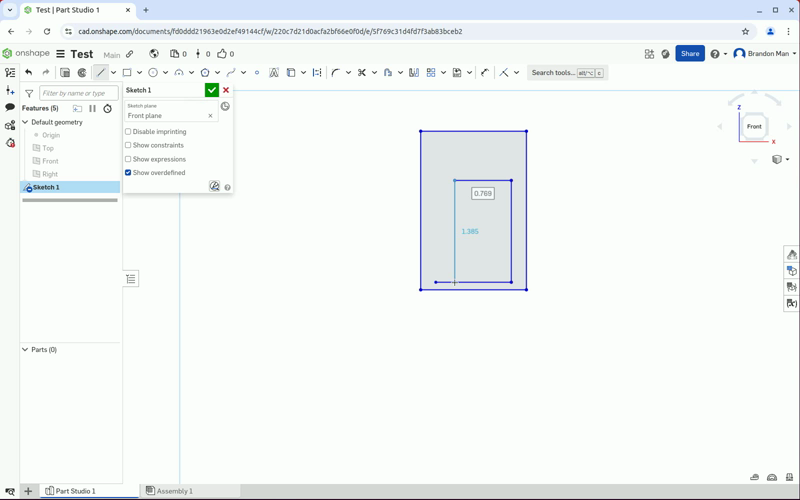
key_up(shift)
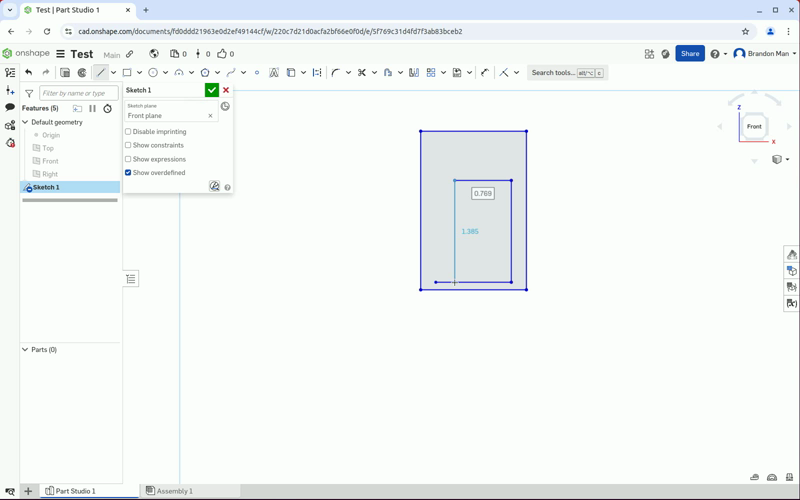
click(454, 282)
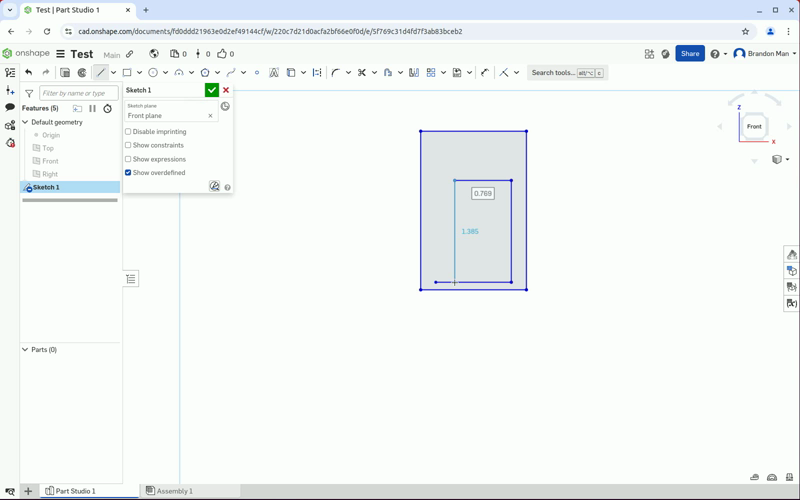
scroll(-6)
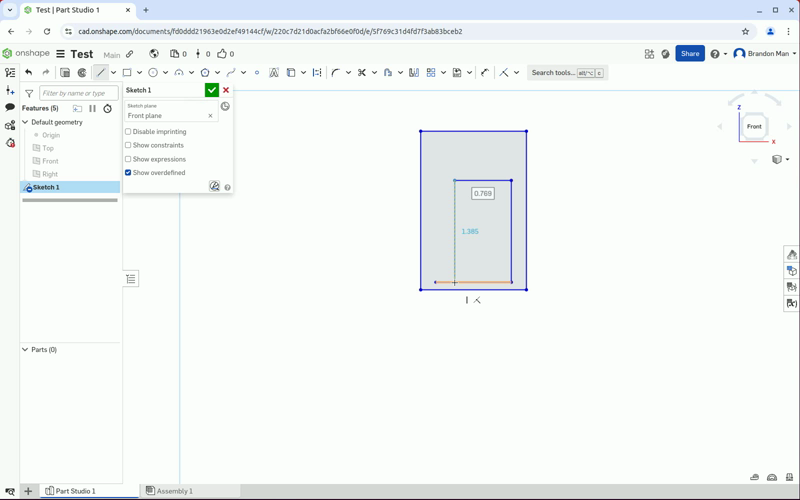
scroll(-6)
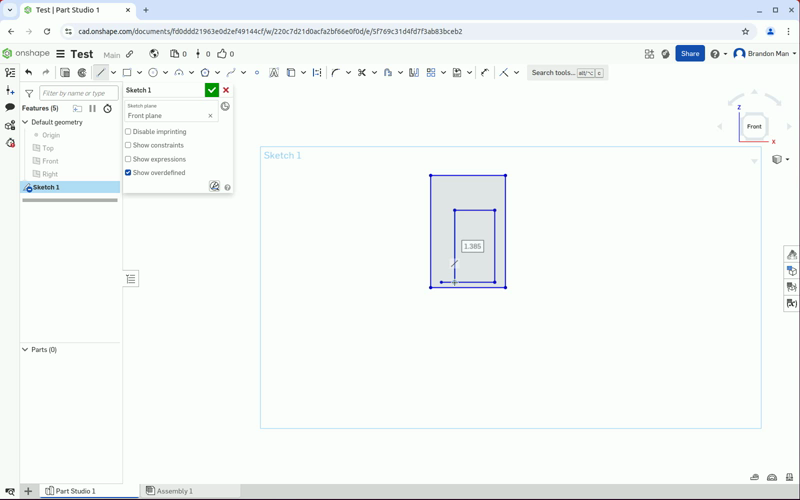
scroll(-6)
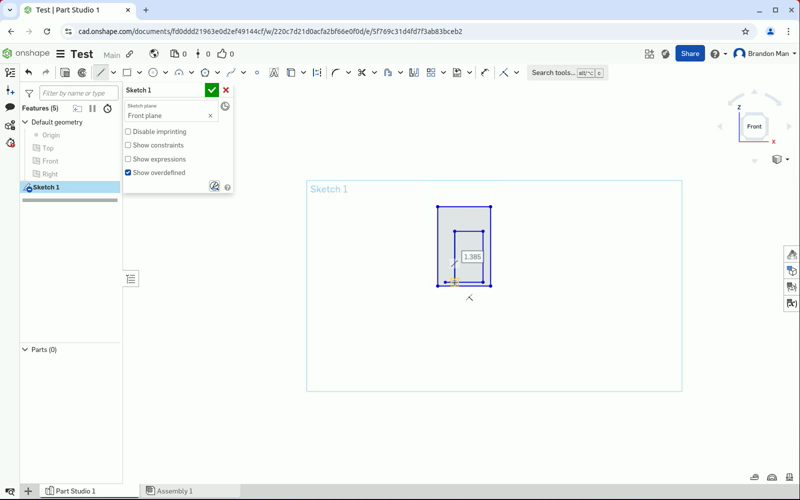
scroll(-6)
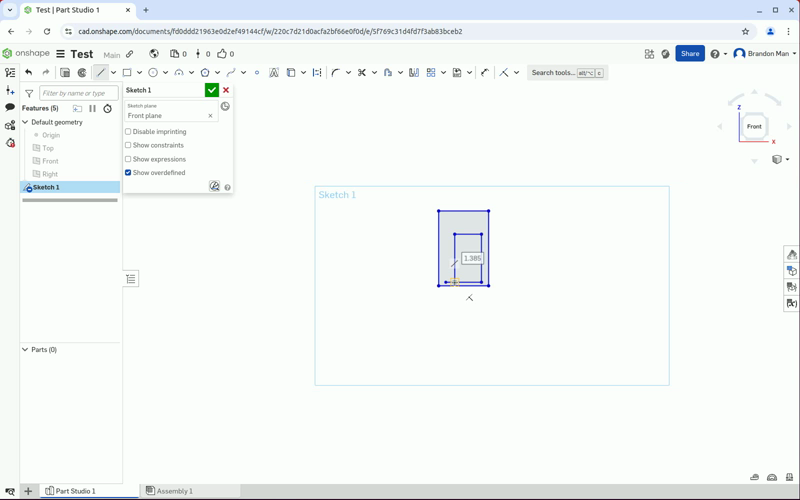
scroll(-6)
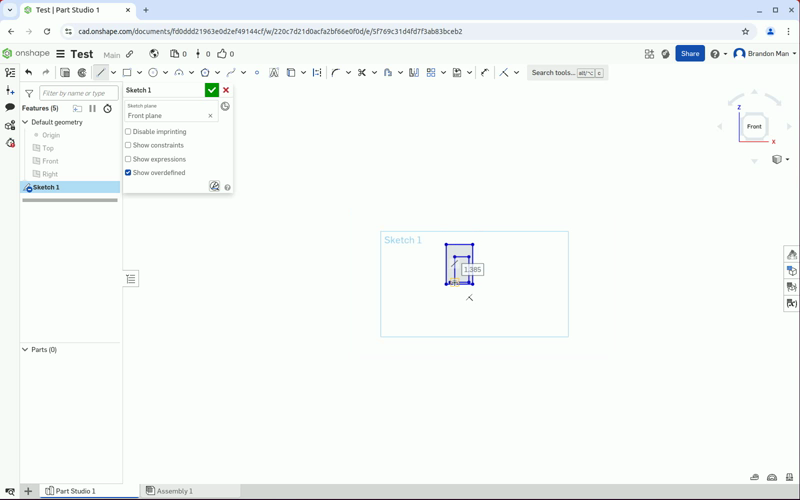
scroll(-6)
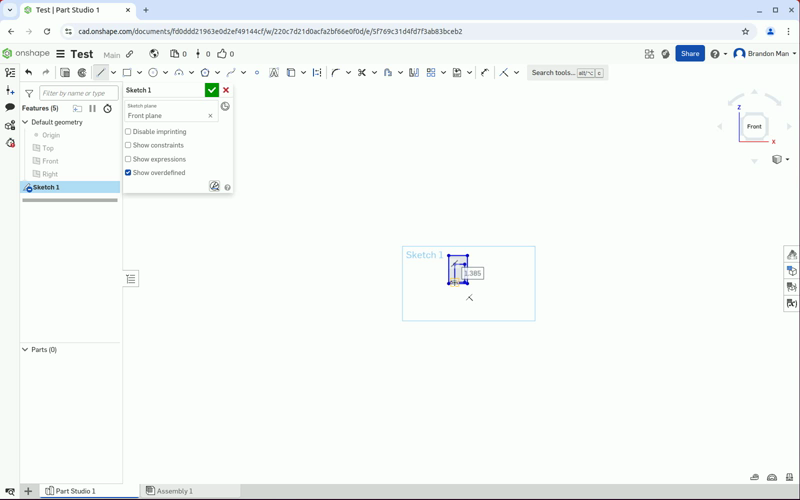
scroll(-6)
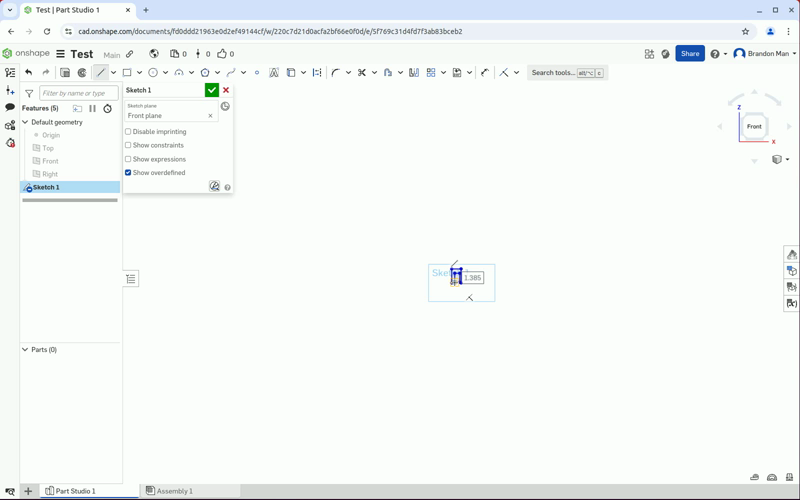
key(esc)
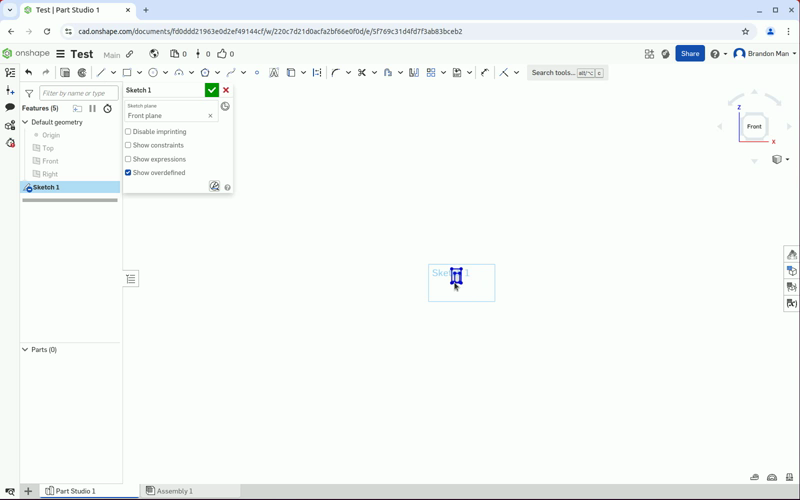
mouse_move(459, 279)
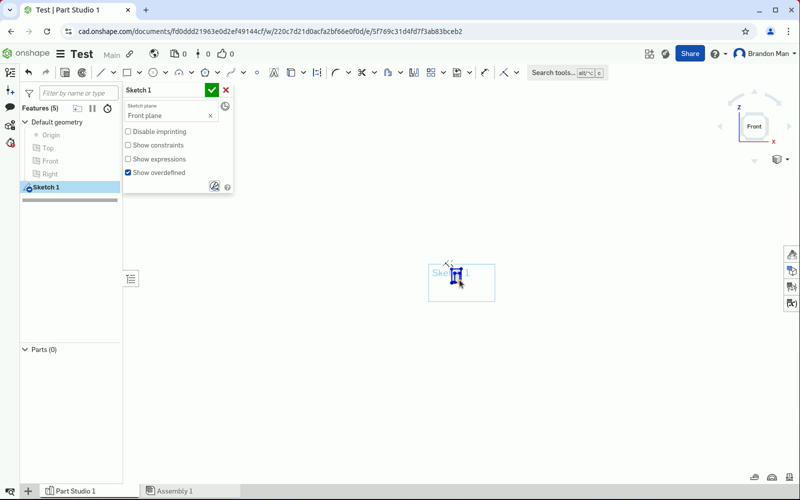
scroll(6)
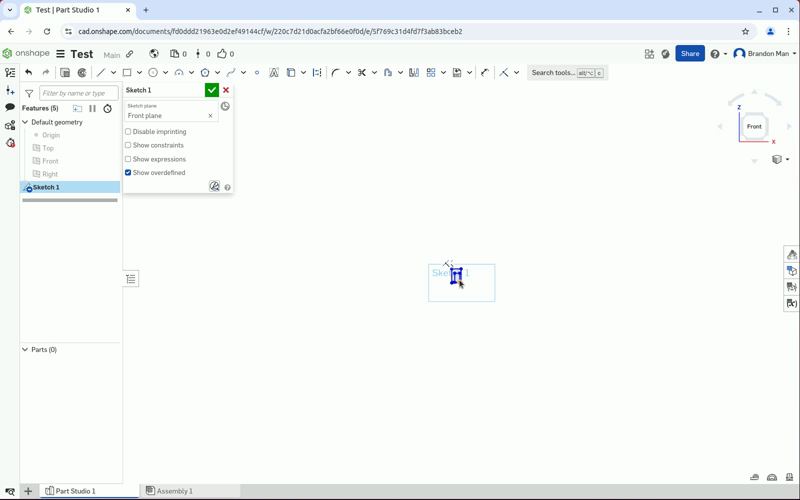
scroll(6)
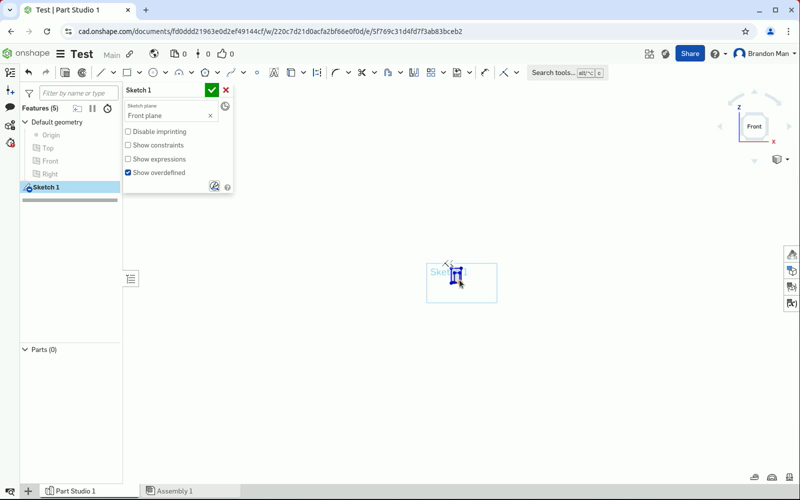
scroll(6)
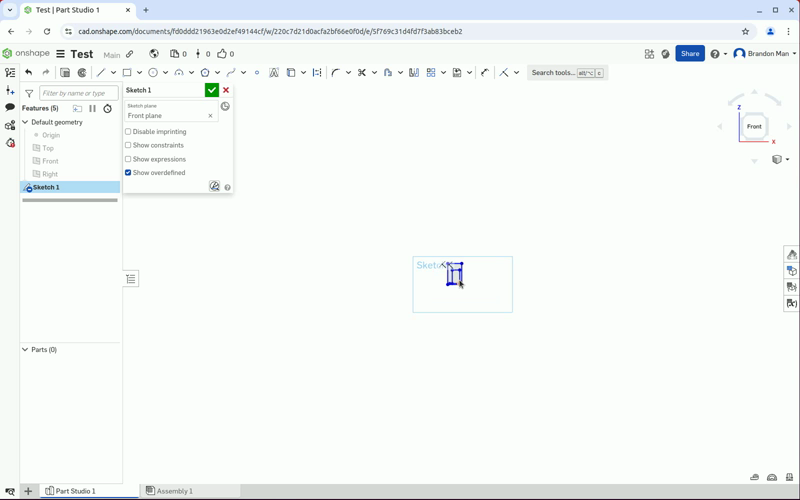
scroll(6)
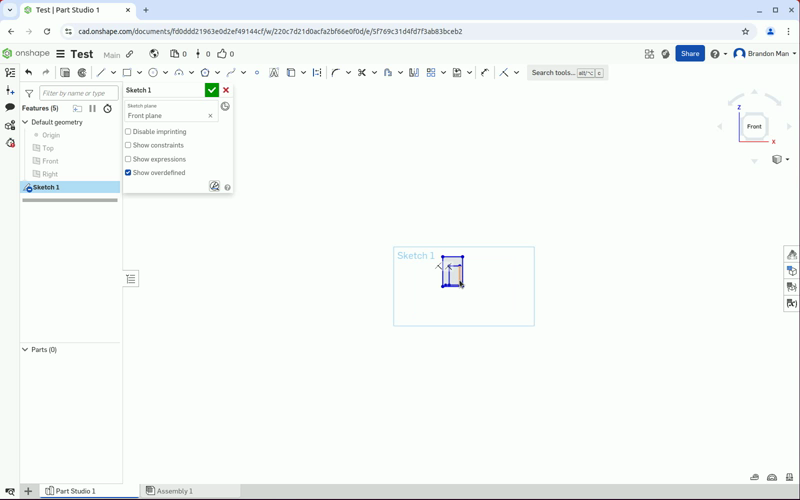
scroll(6)
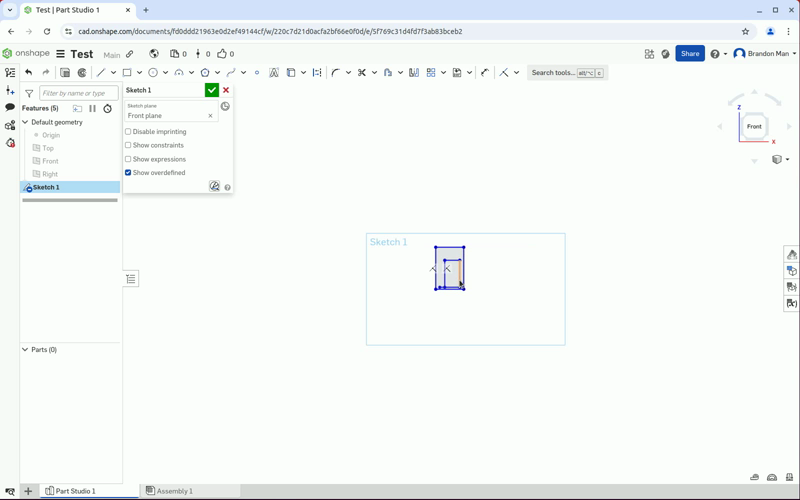
scroll(6)
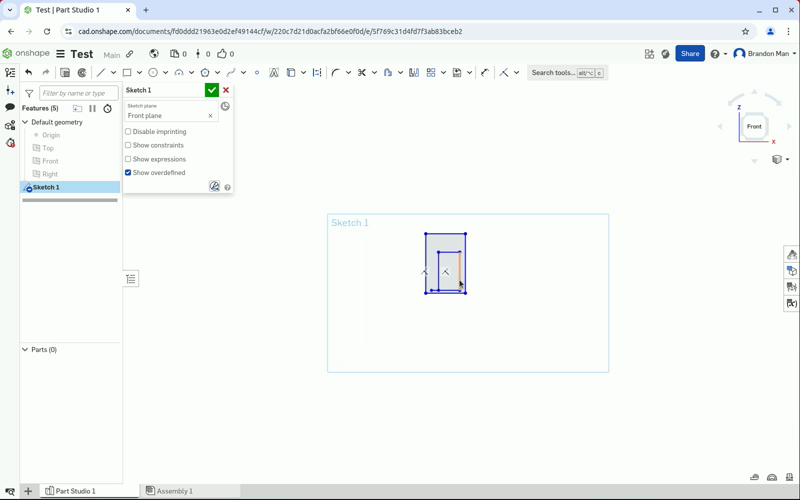
scroll(6)
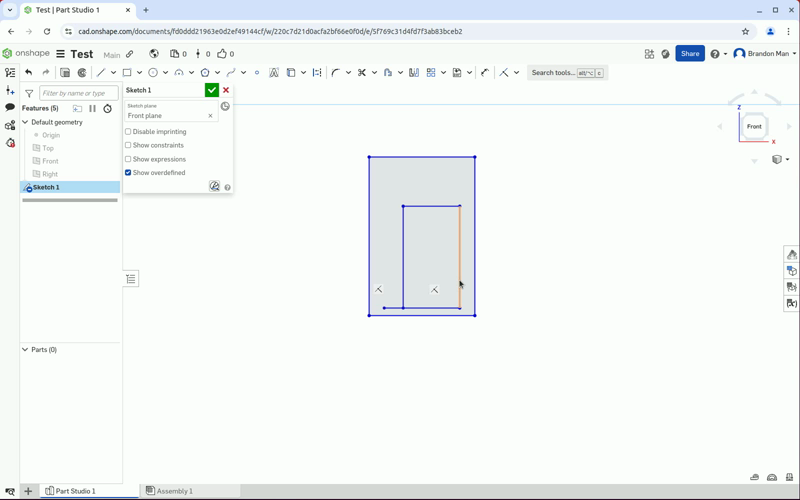
click(459, 279)
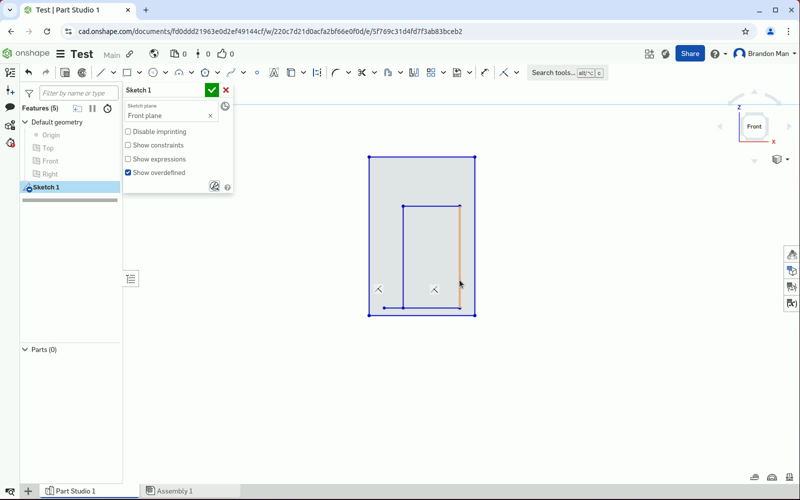
scroll(-6)
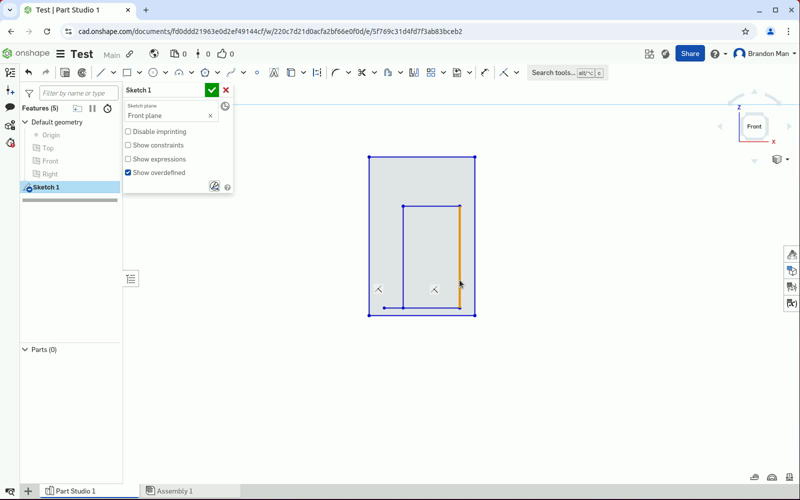
scroll(-6)
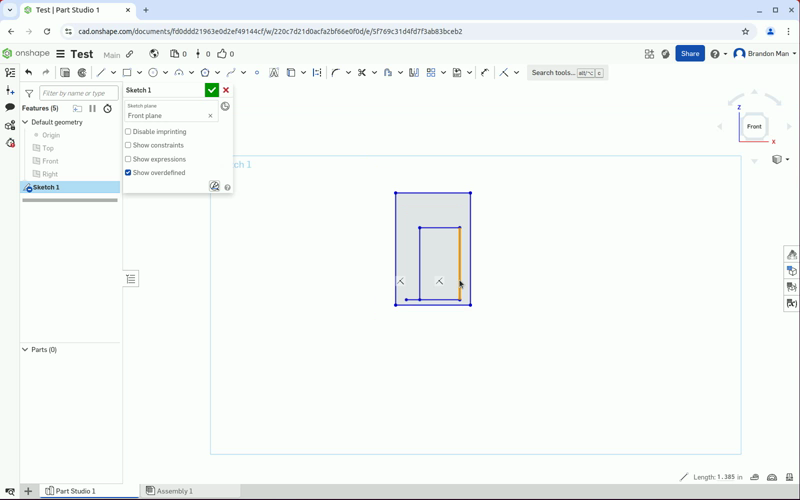
scroll(-6)
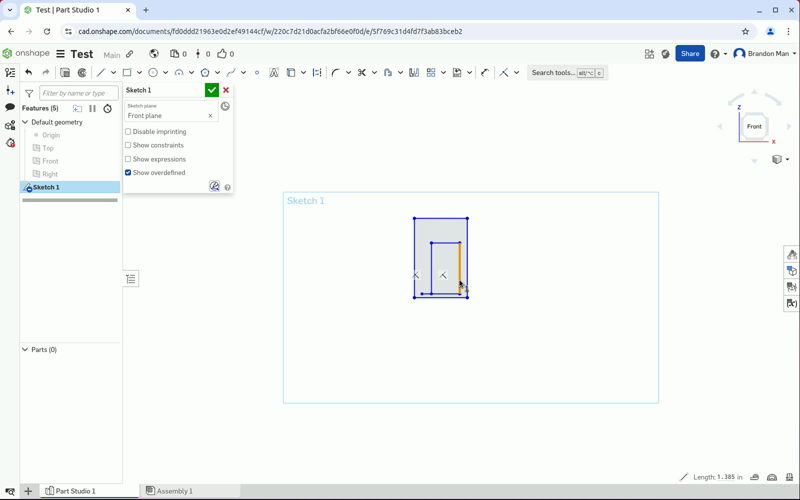
scroll(-6)
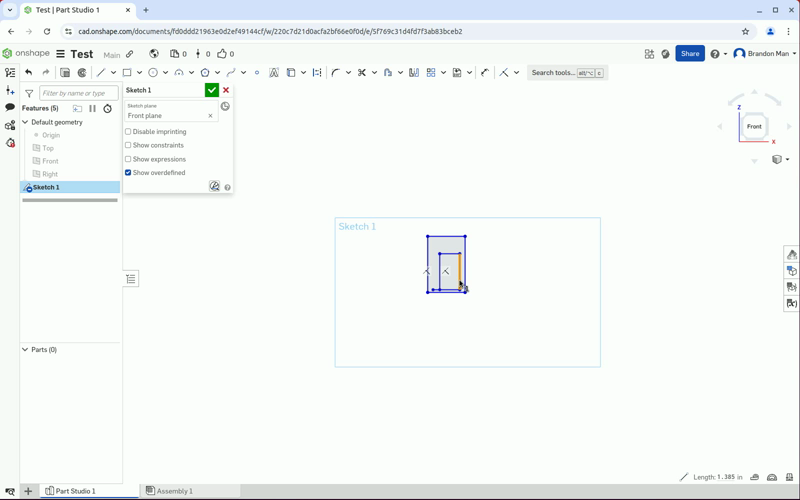
scroll(-6)
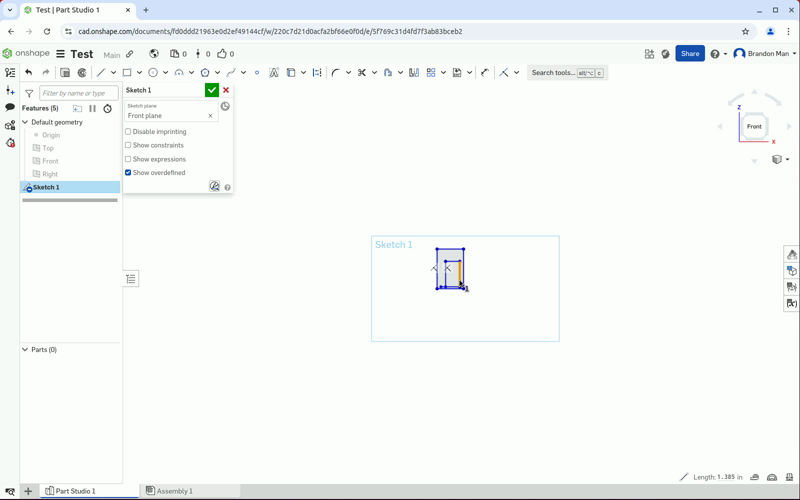
scroll(-6)
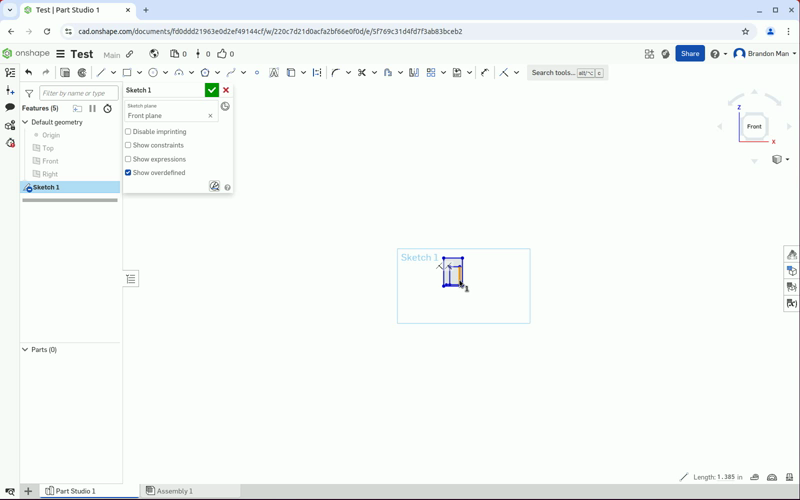
scroll(-6)
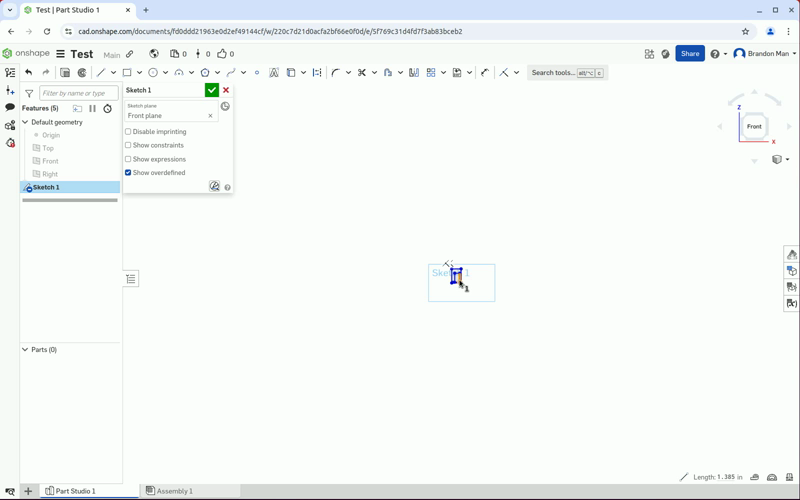
mouse_move(73, 352)
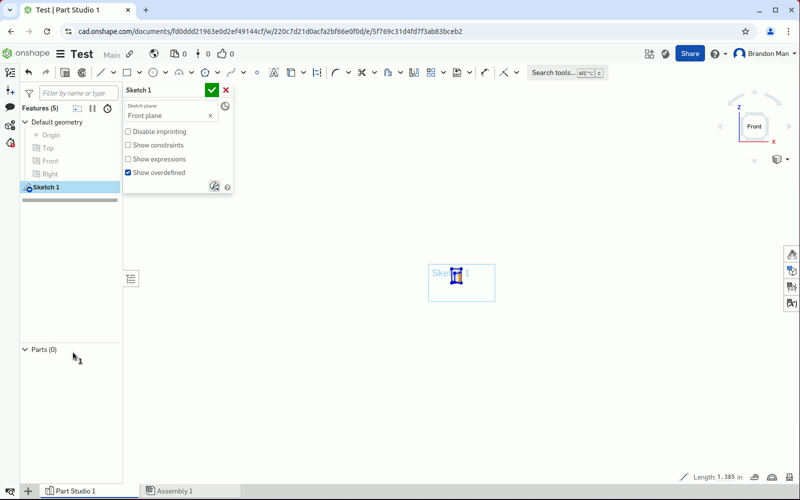
key(shift+y)
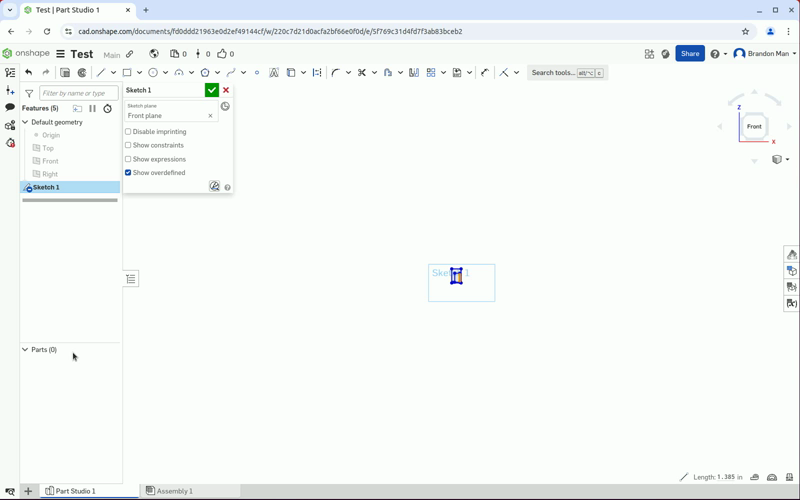
key(shift+e)
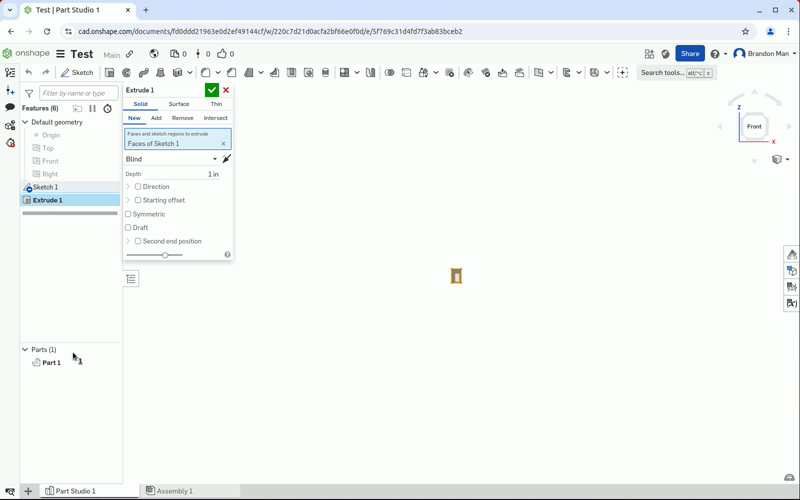
mouse_move(143, 106)
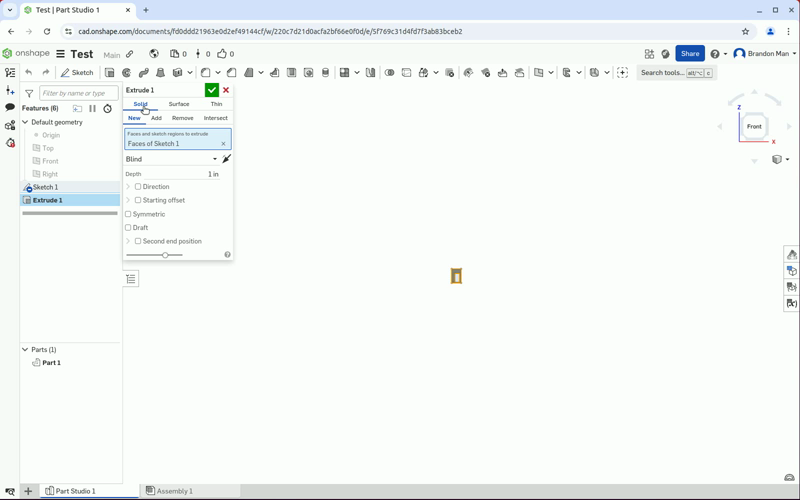
click(143, 106)
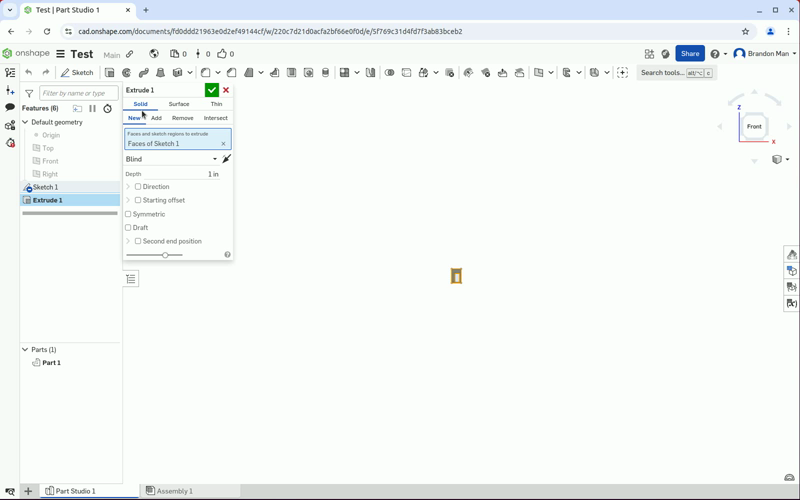
mouse_move(137, 120)
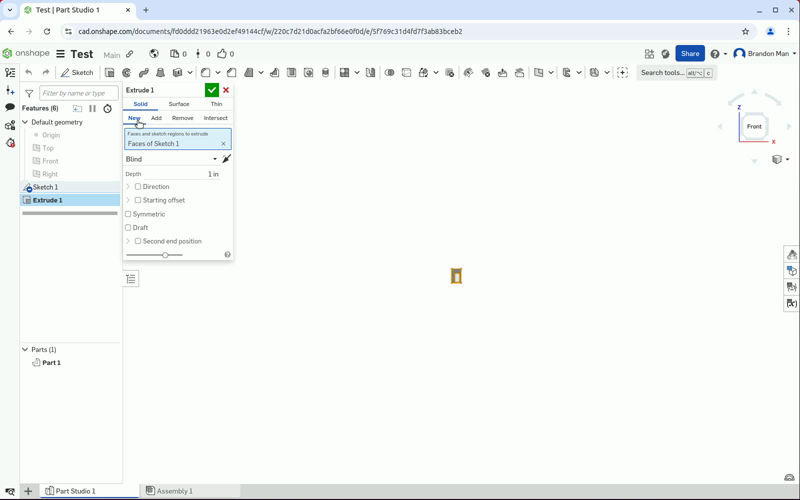
click(137, 120)
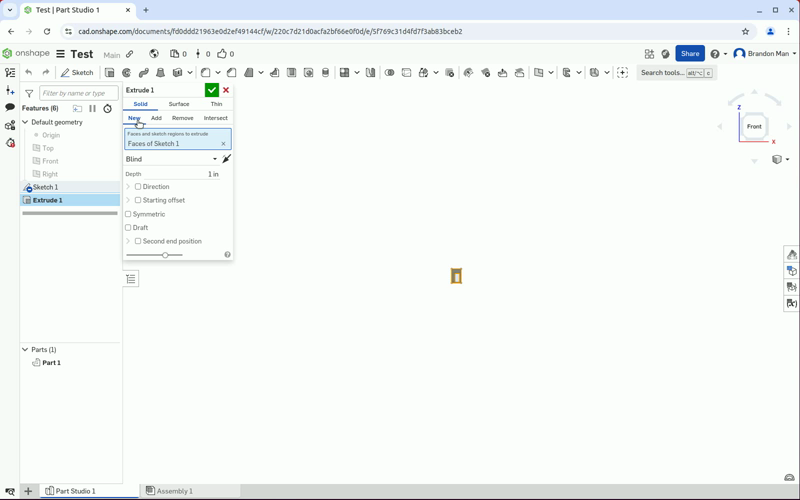
key(tab, 4)
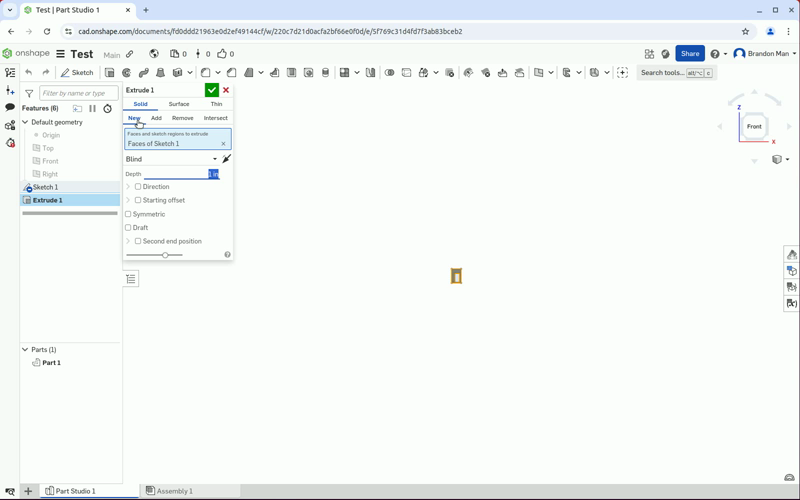
text(-23.108)
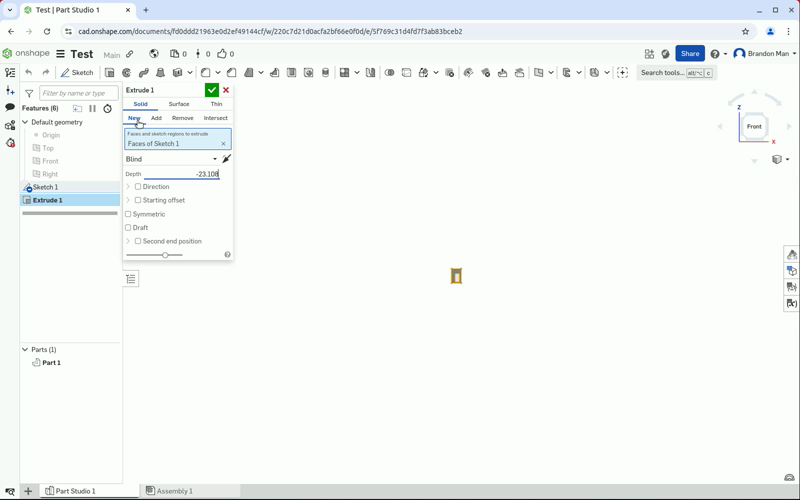
key(enter)
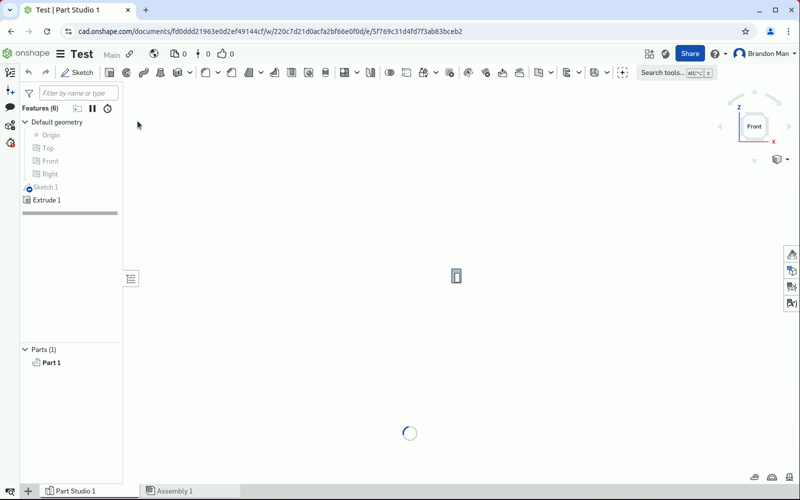
key(shift+h)
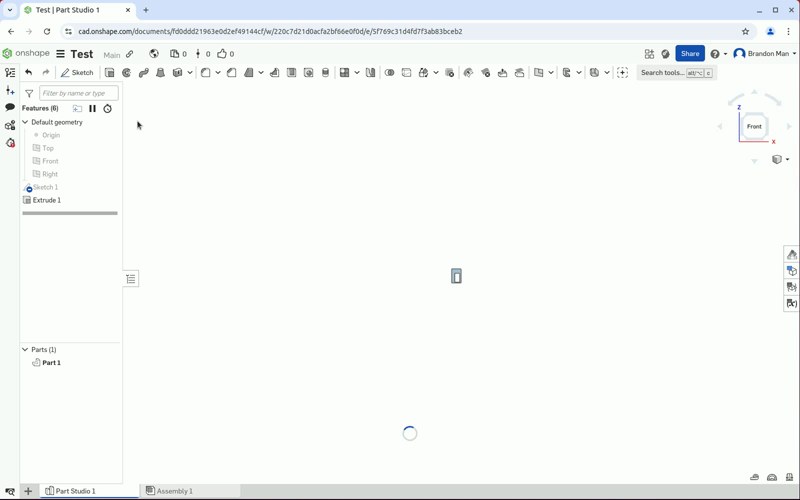
key(shift+h)
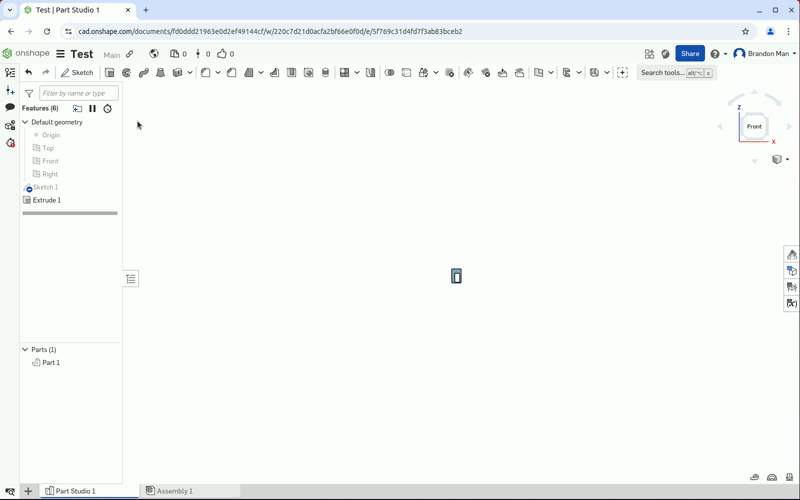
mouse_move(73, 189)
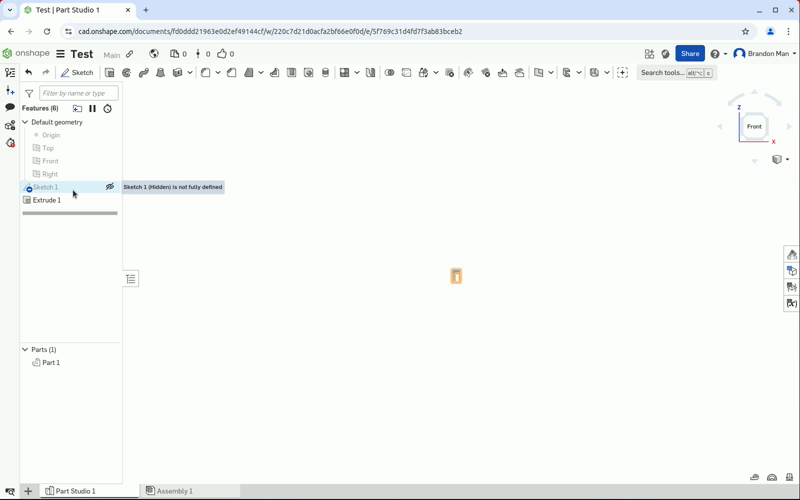
click(73, 189)
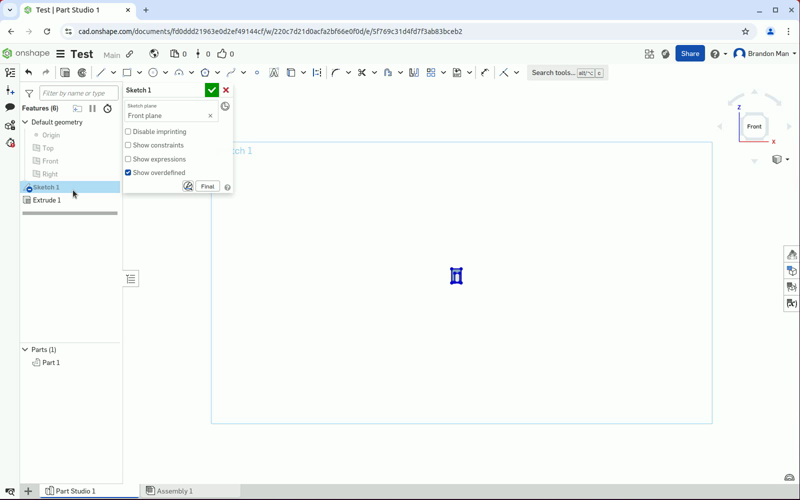
mouse_move(229, 92)
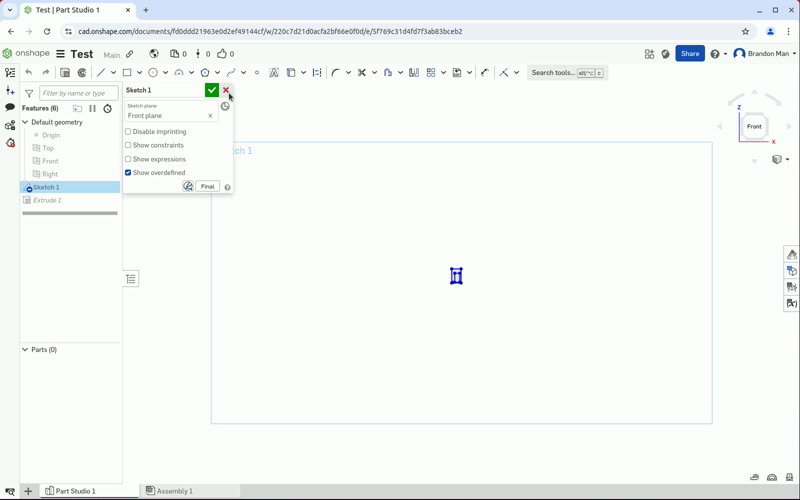
click(229, 92)
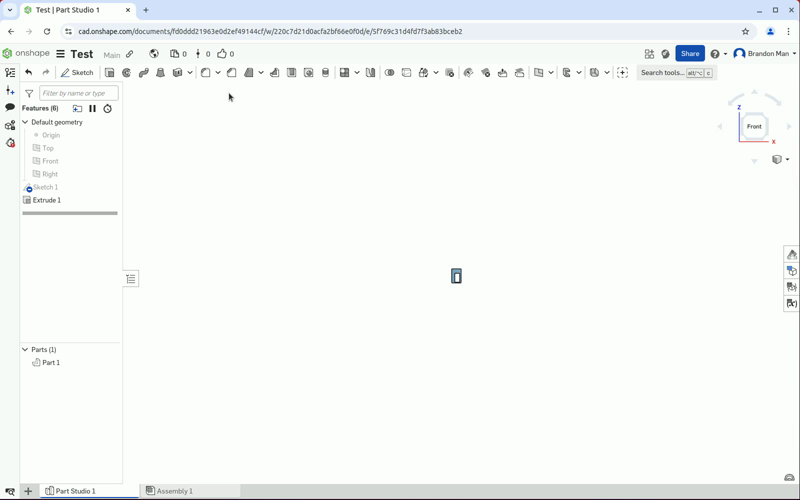
mouse_move(73, 352)
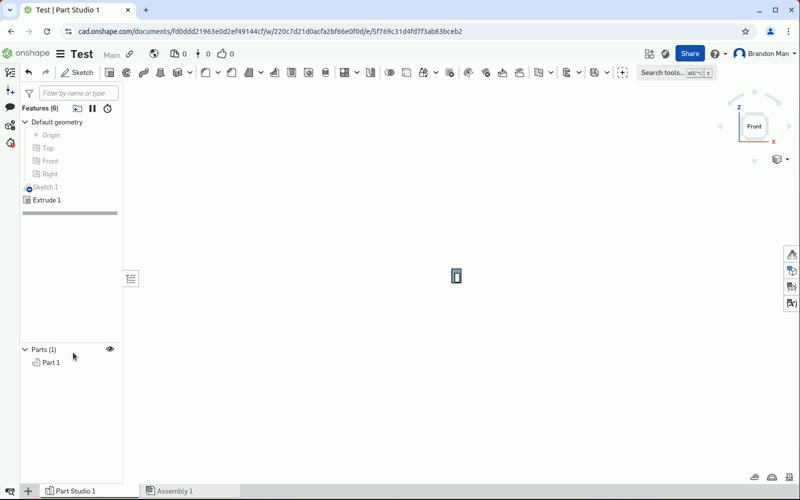
key(y)
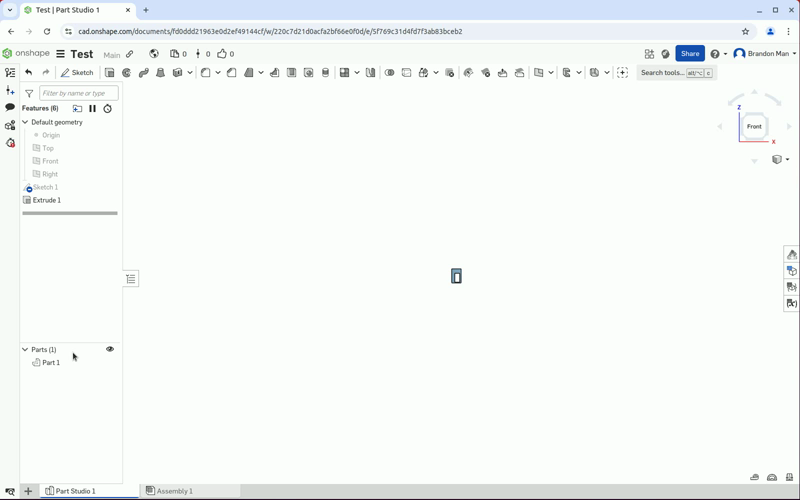
key(shift+p)
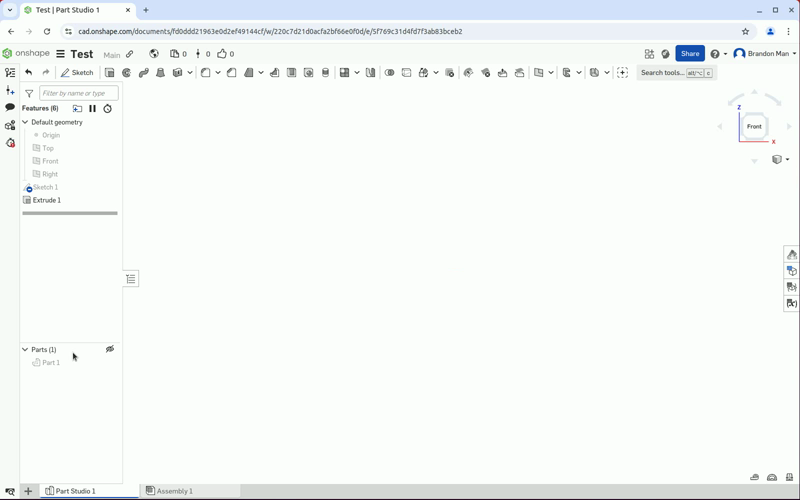
key(space)
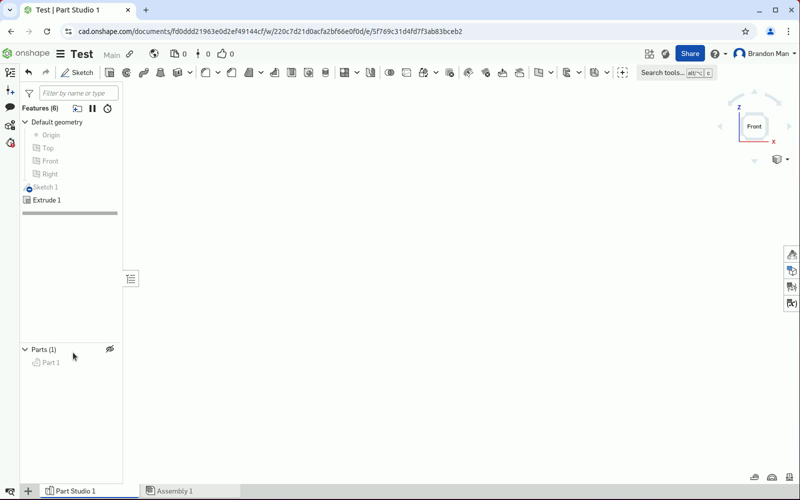
key_down(shift)
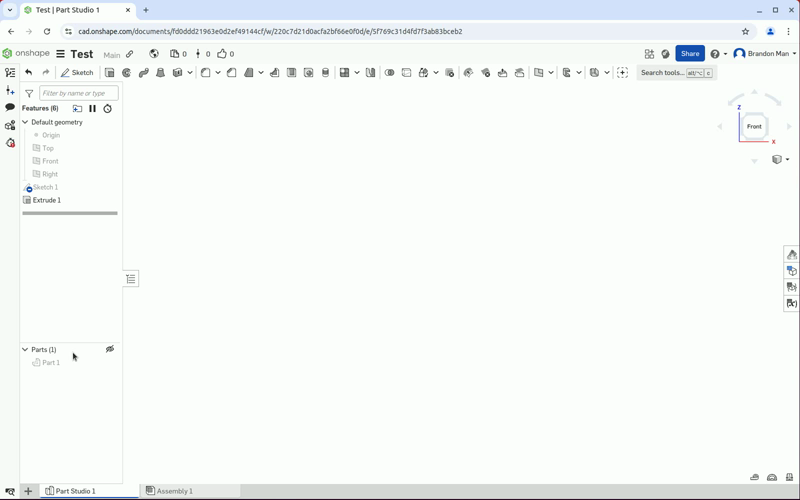
key(left)
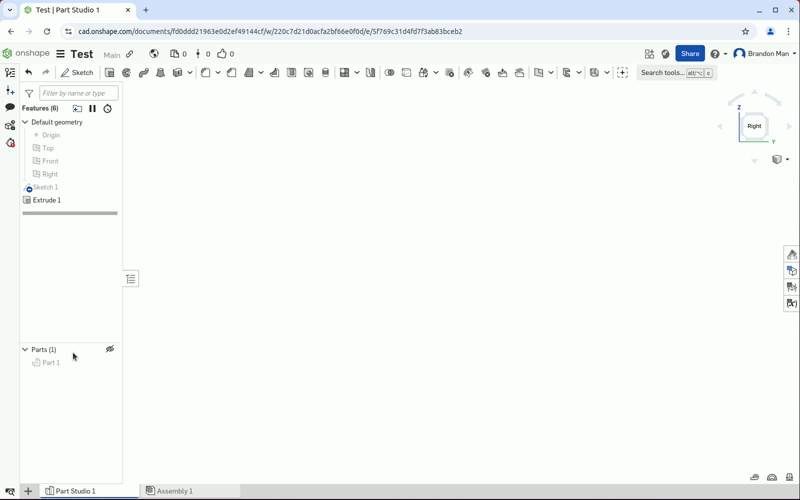
key_up(shift)
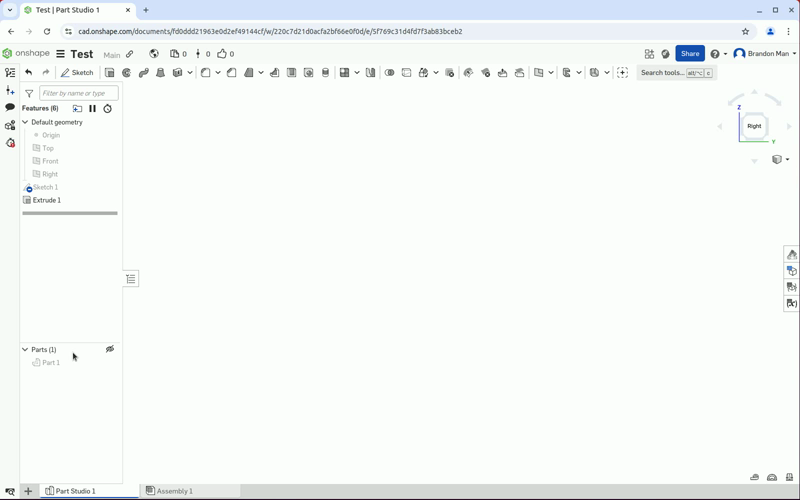
mouse_move(73, 352)
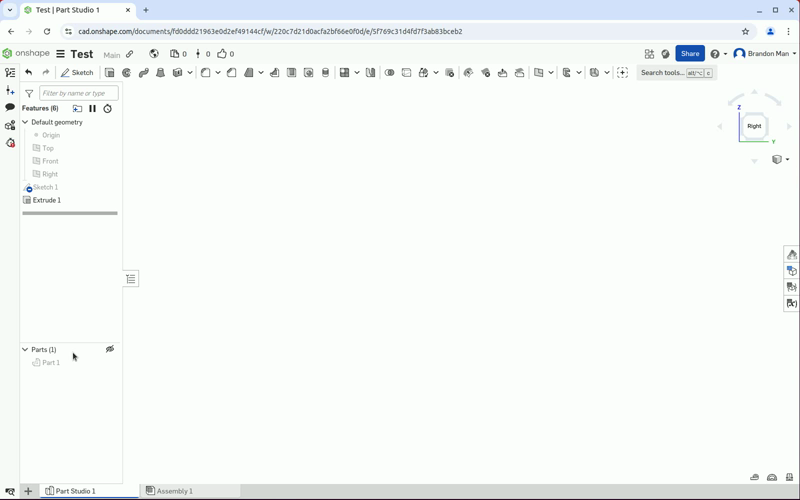
key(shift+y)
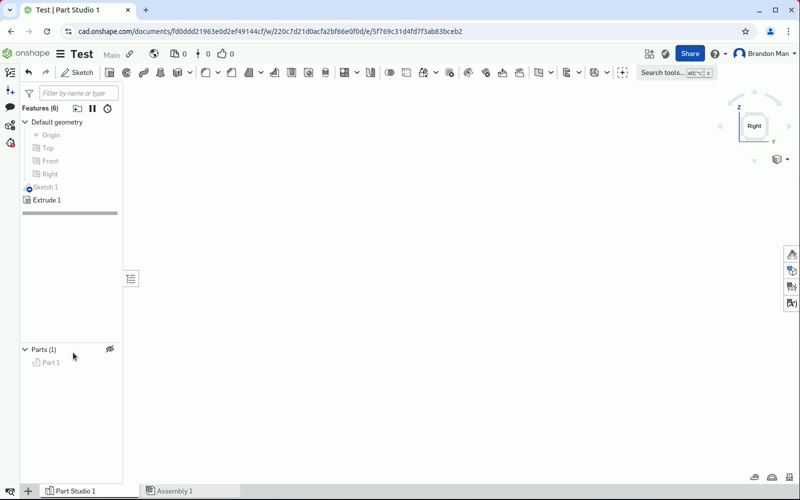
key(shift+s)
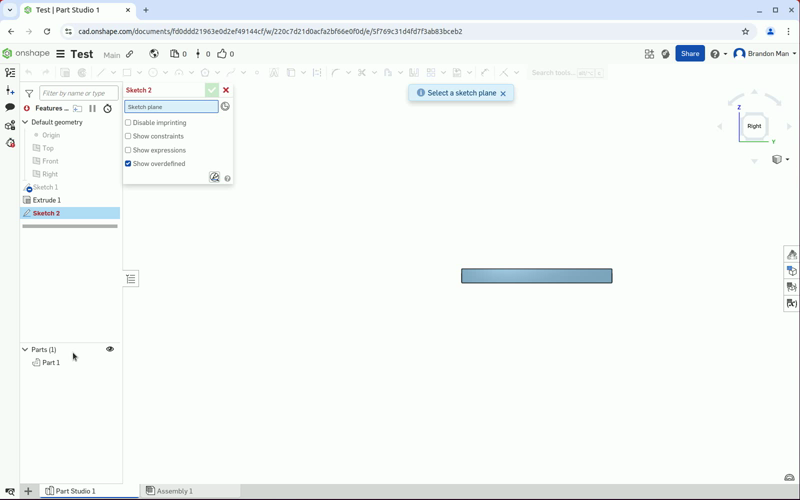
mouse_move(73, 176)
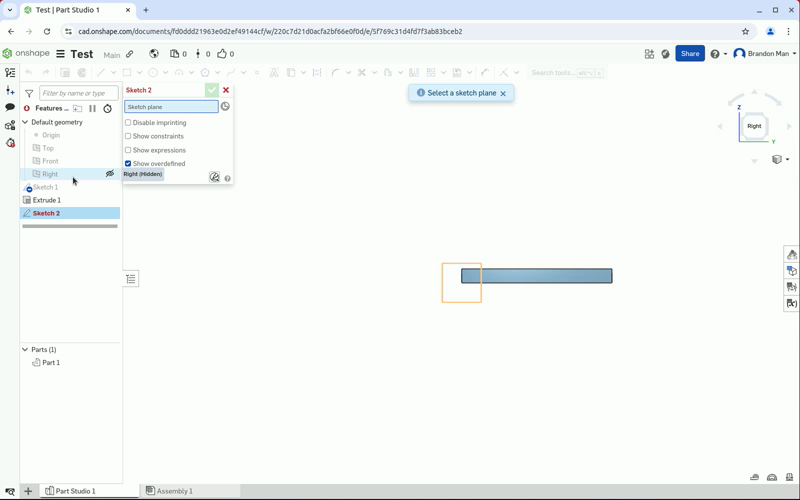
click(73, 176)
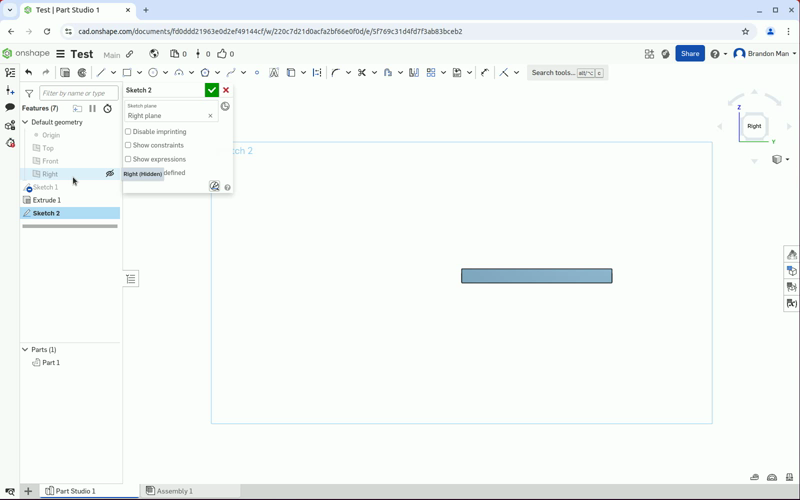
mouse_move(73, 352)
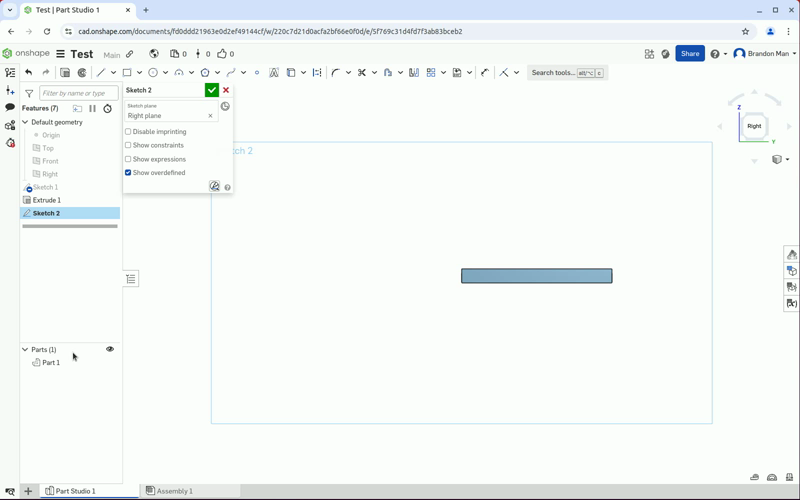
key(y)
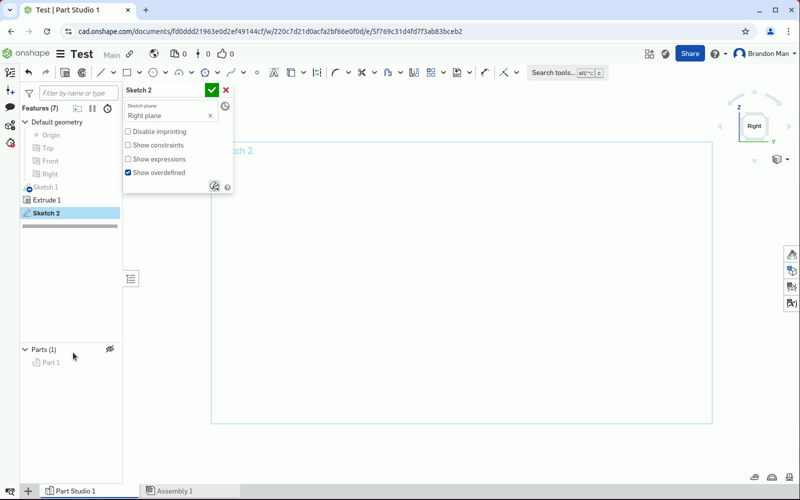
key(l)
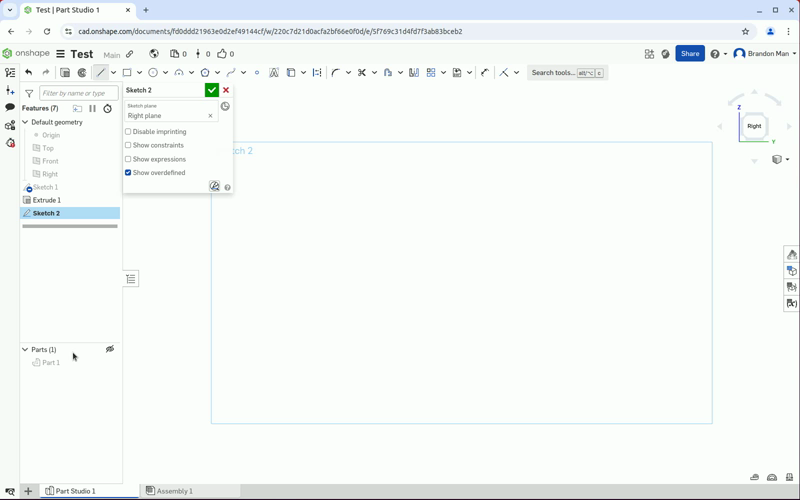
key_down(shift)
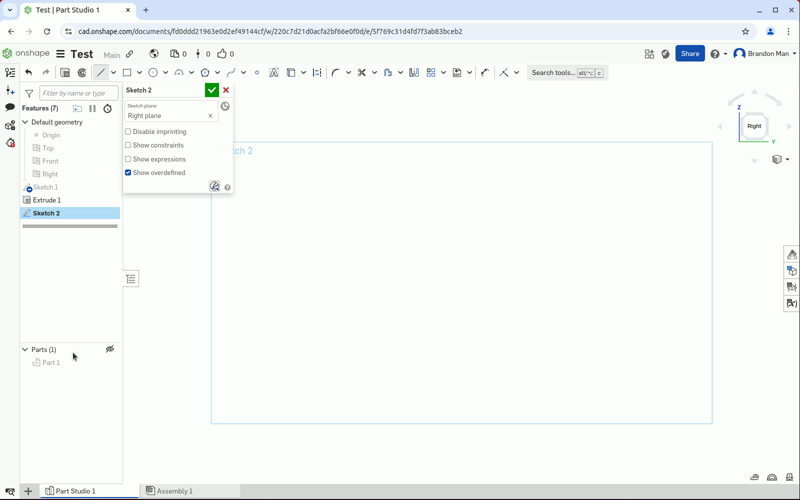
mouse_move(460, 282)
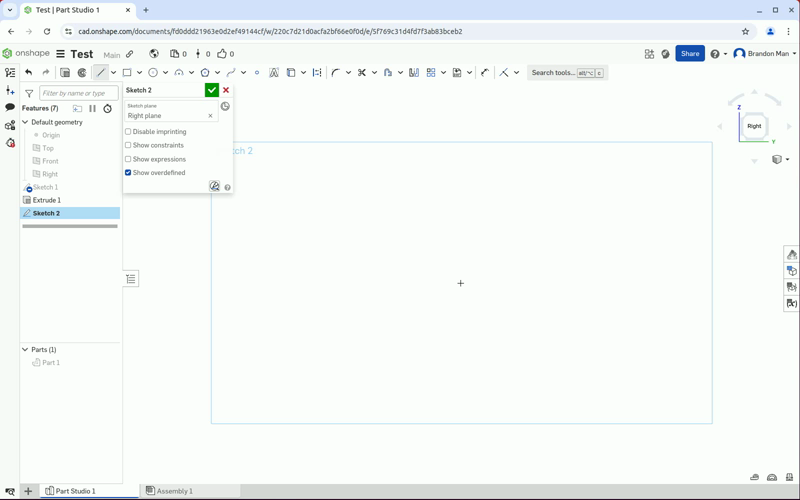
click(460, 282)
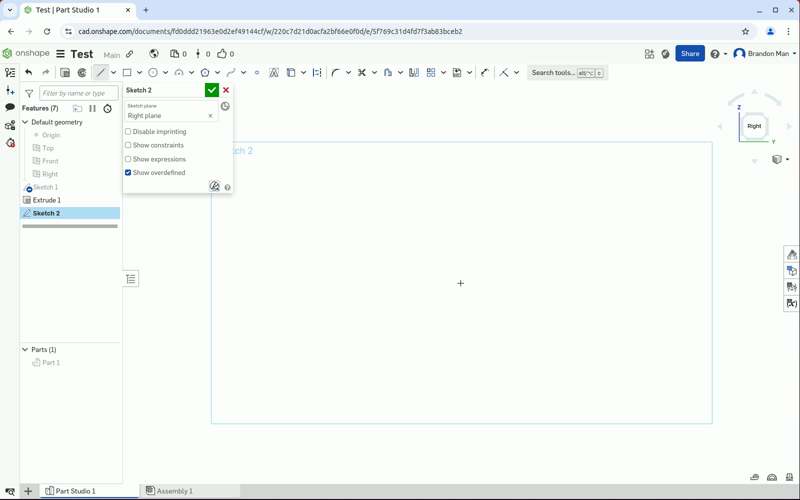
key_up(shift)
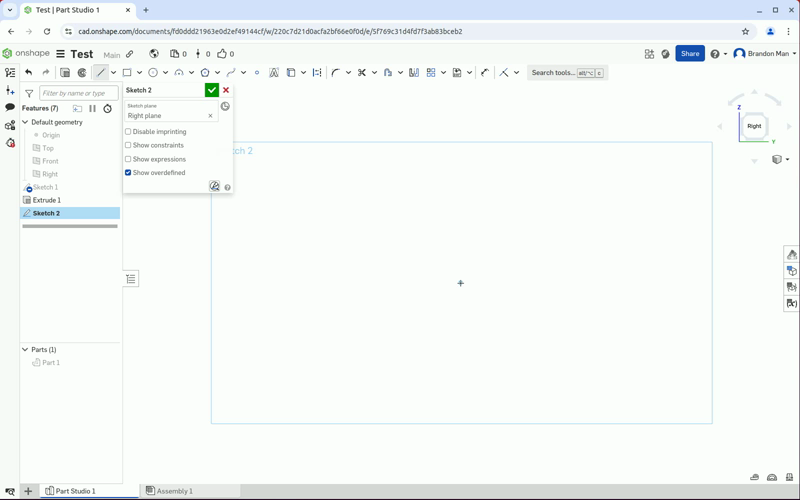
key_down(shift)
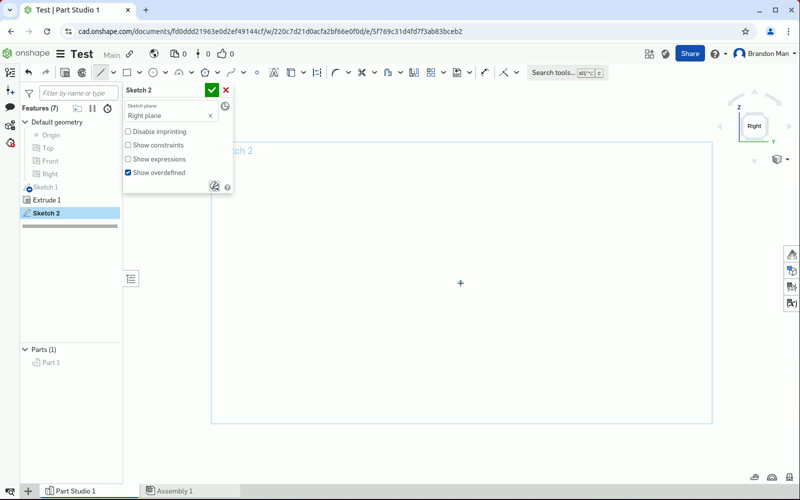
mouse_move(490, 282)
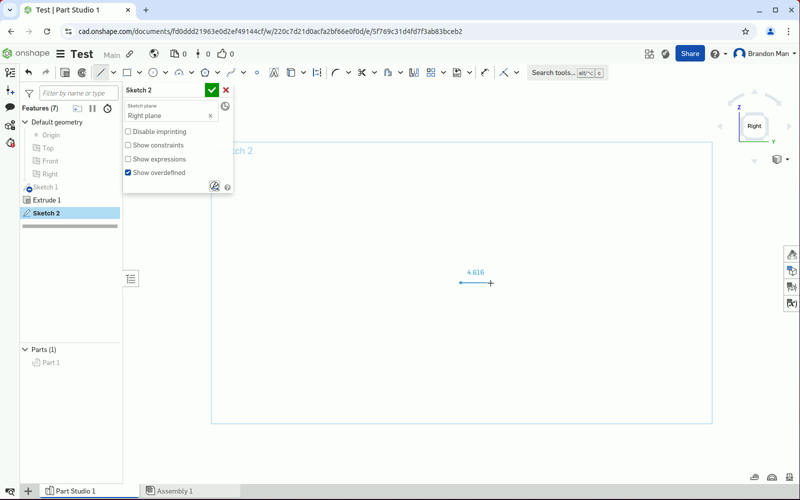
mouse_move(467, 282)
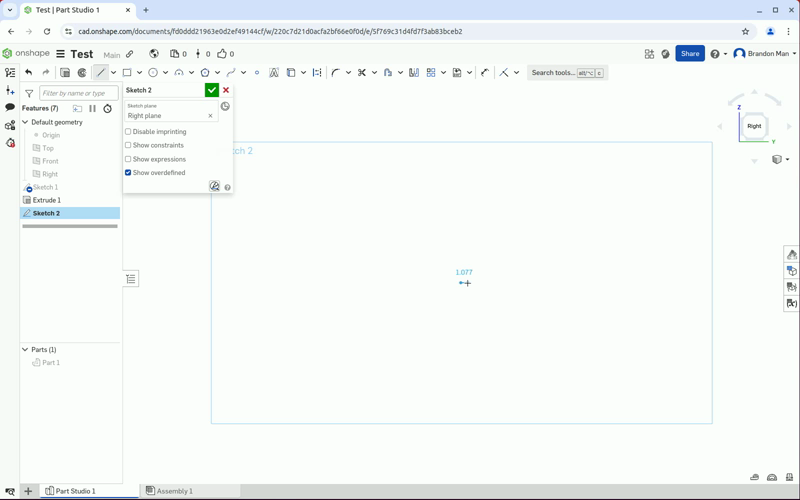
scroll(6)
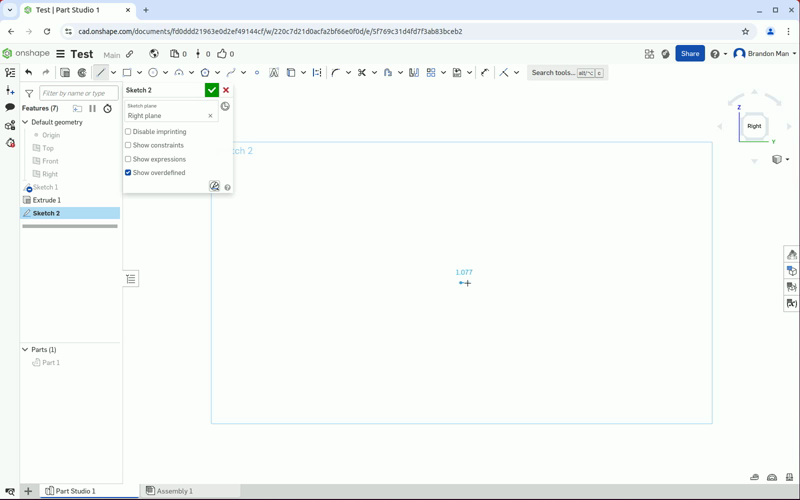
scroll(6)
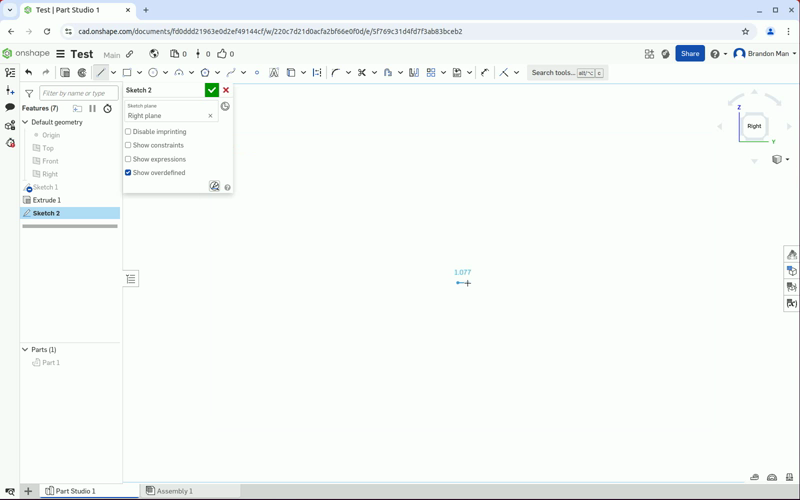
scroll(6)
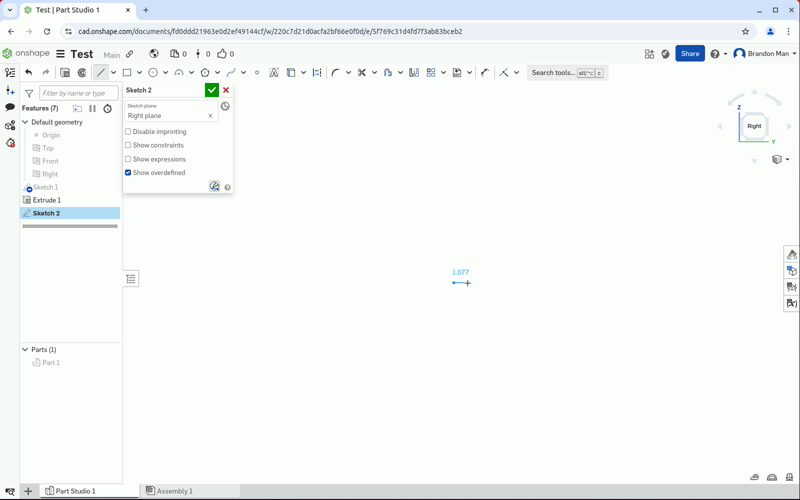
scroll(6)
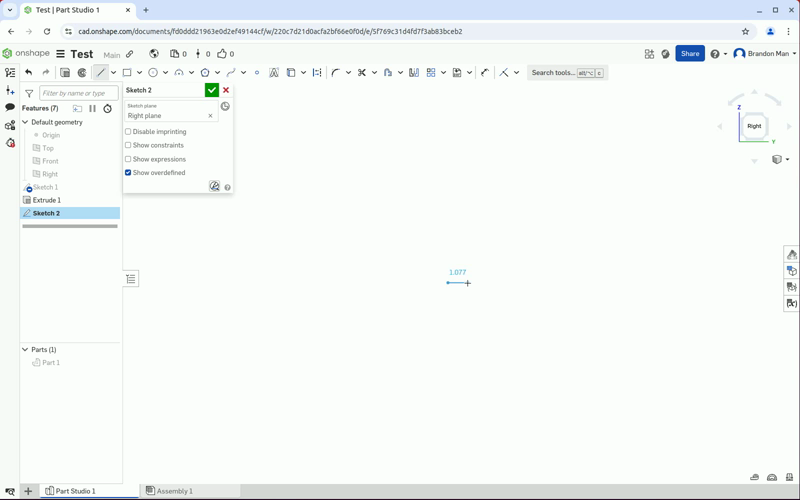
scroll(6)
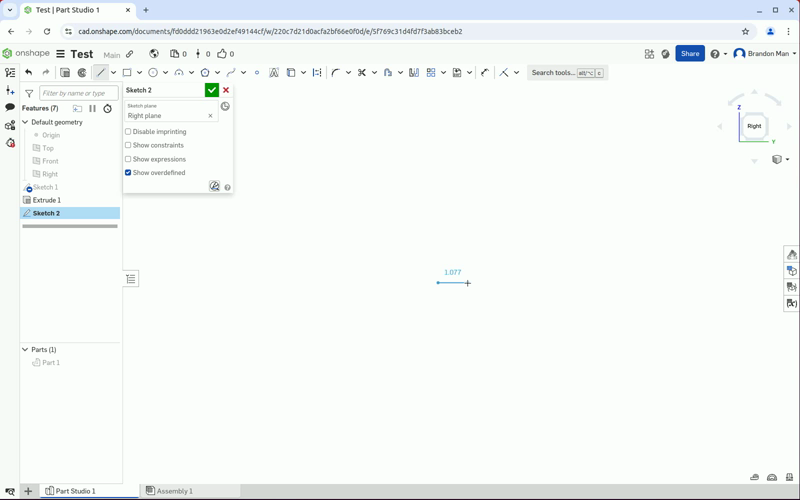
scroll(6)
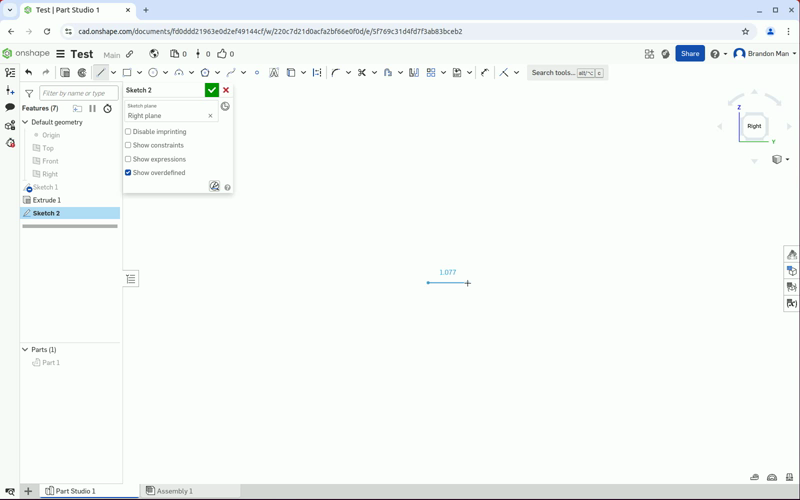
scroll(6)
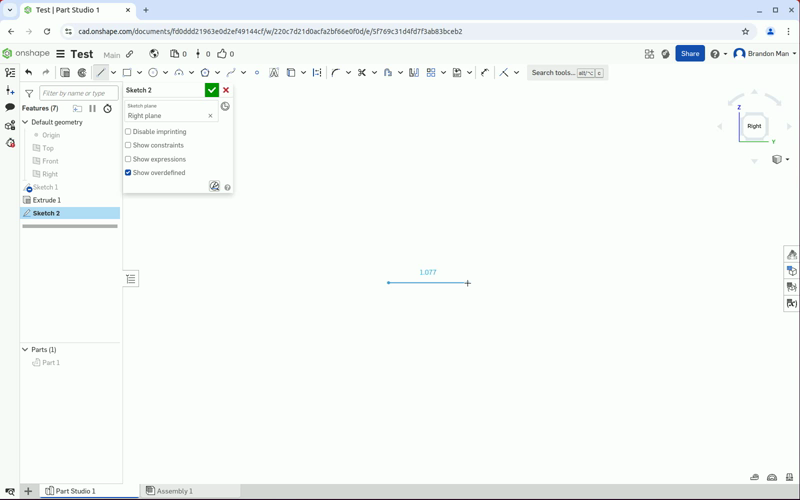
click(467, 282)
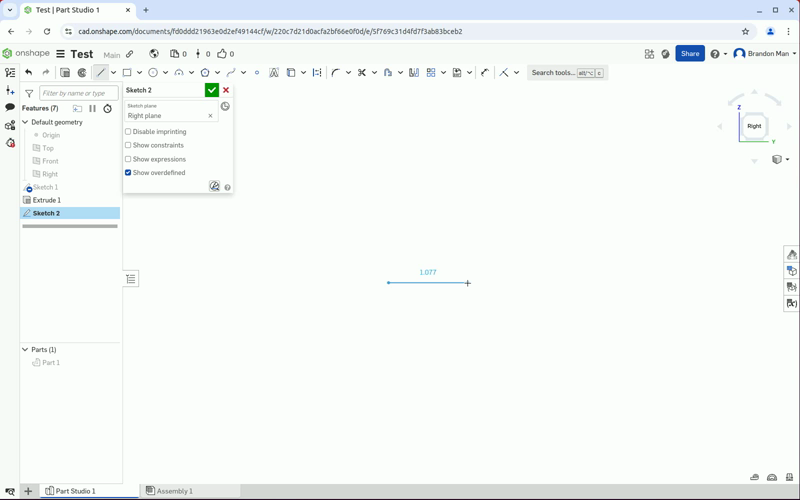
scroll(-6)
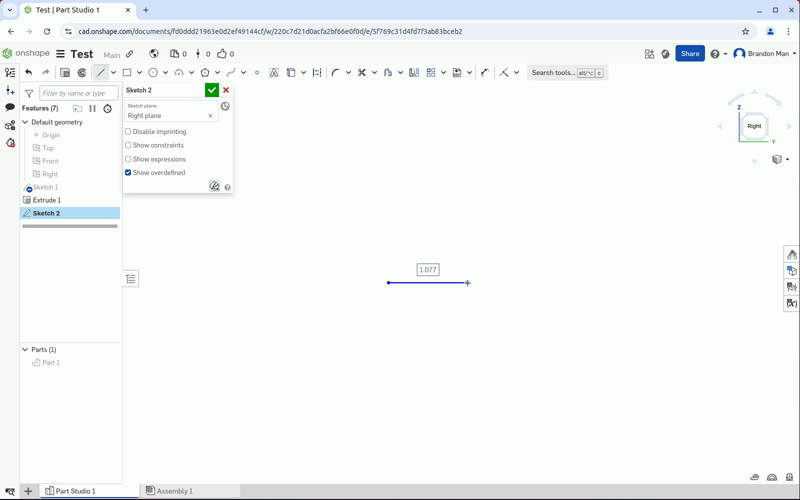
scroll(-6)
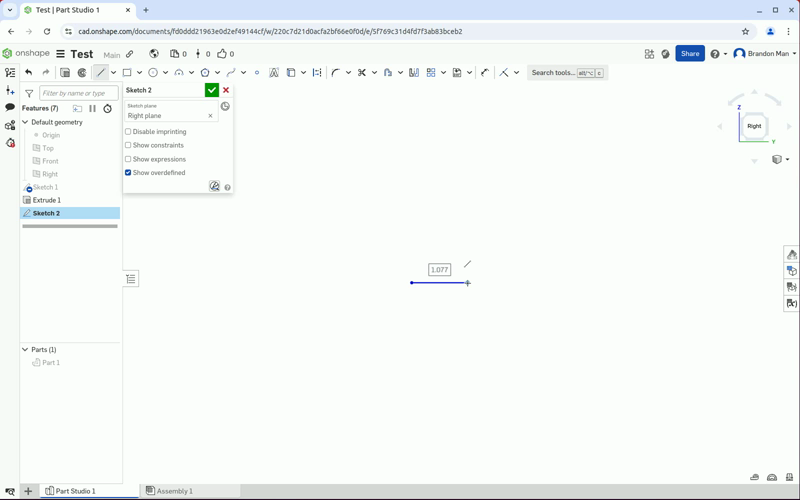
scroll(-6)
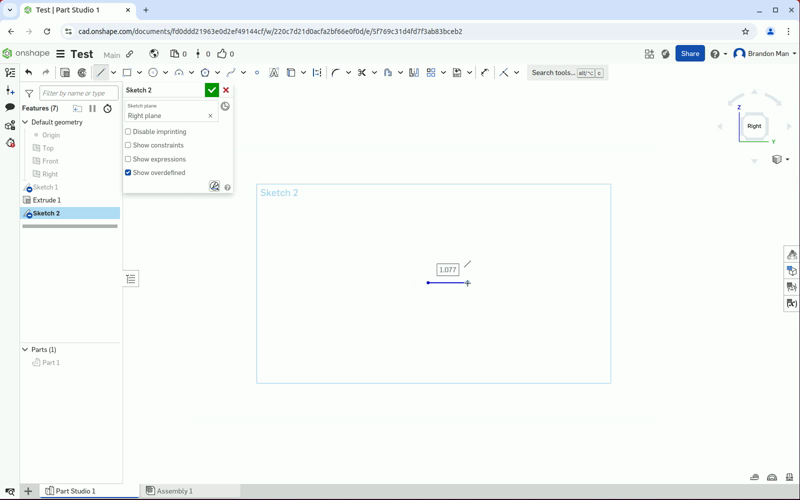
scroll(-6)
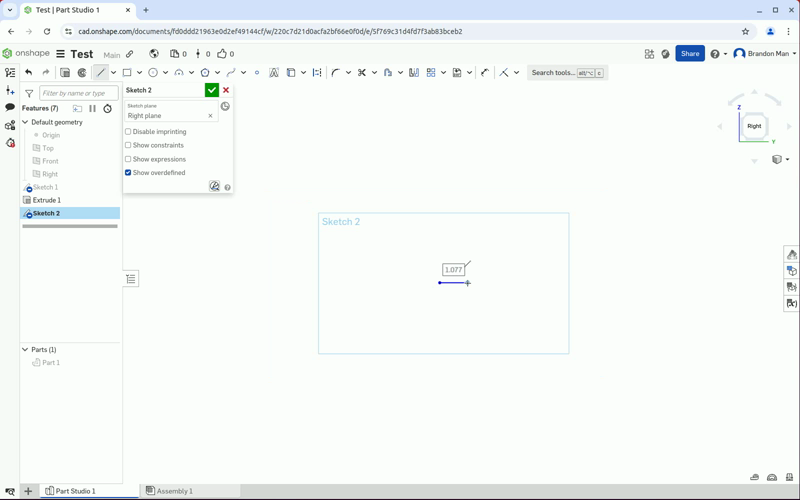
scroll(-6)
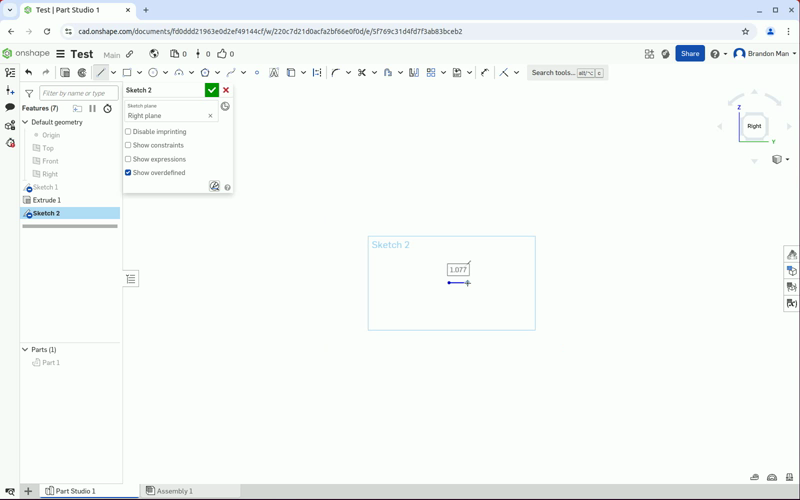
scroll(-6)
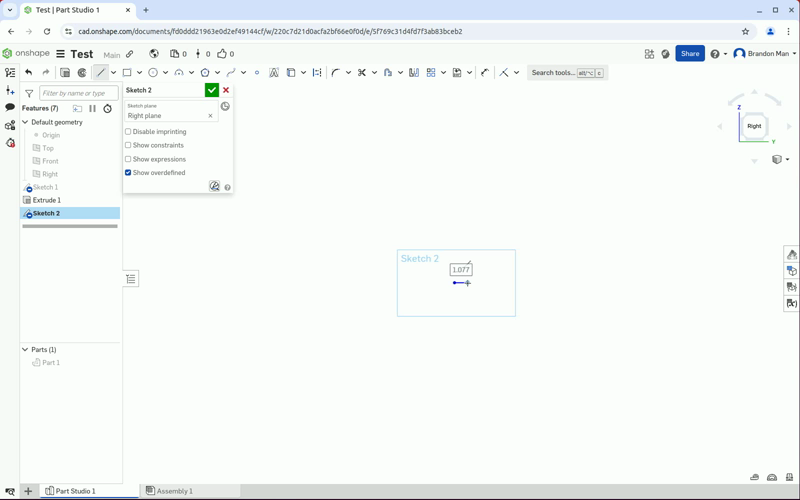
scroll(-6)
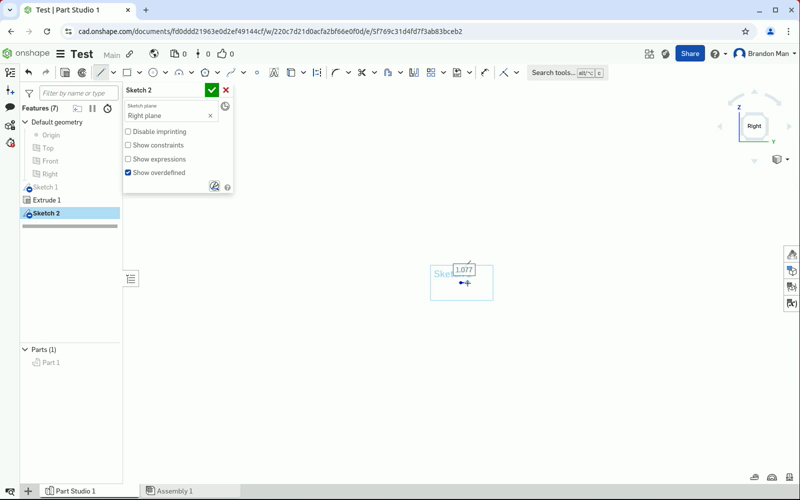
key_up(shift)
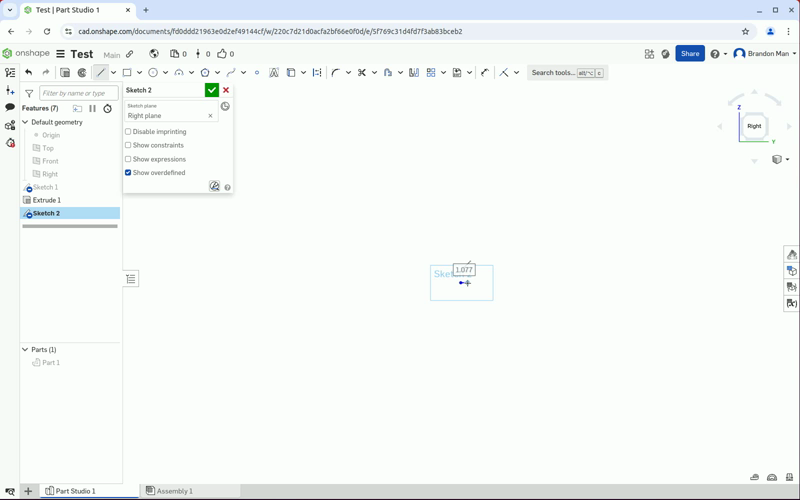
key_down(shift)
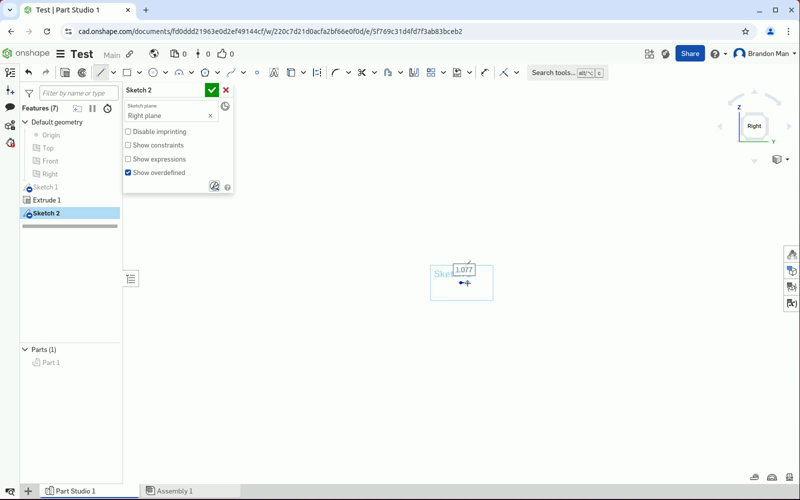
mouse_move(497, 282)
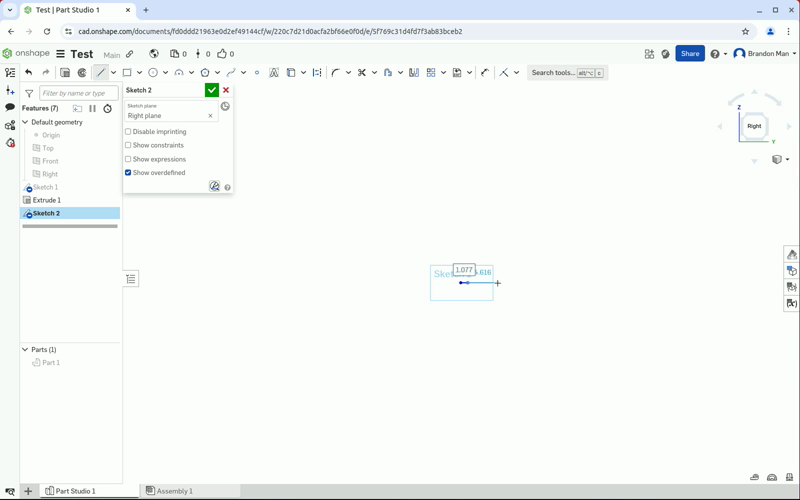
mouse_move(467, 272)
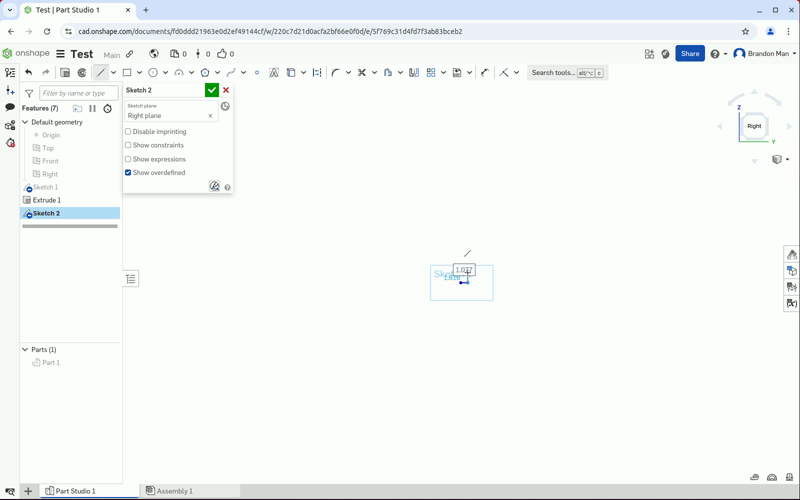
click(467, 272)
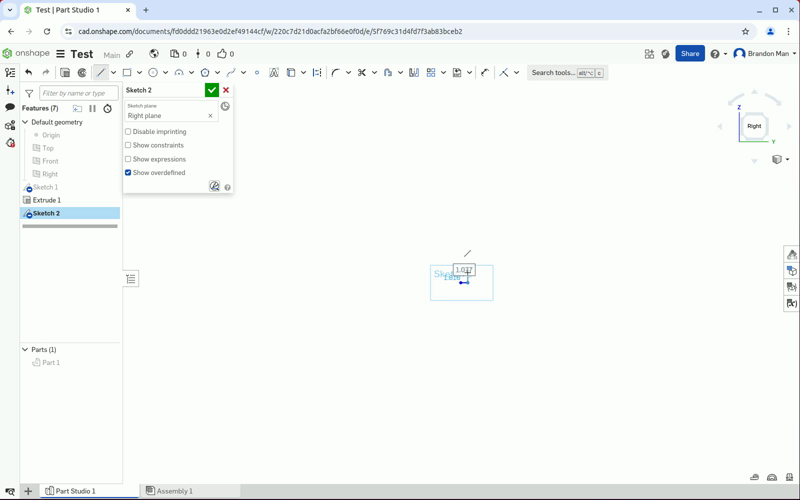
key_up(shift)
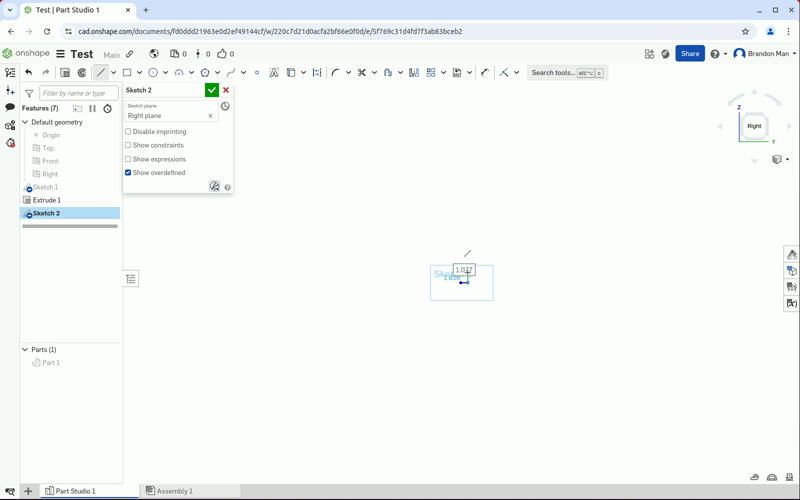
key_down(shift)
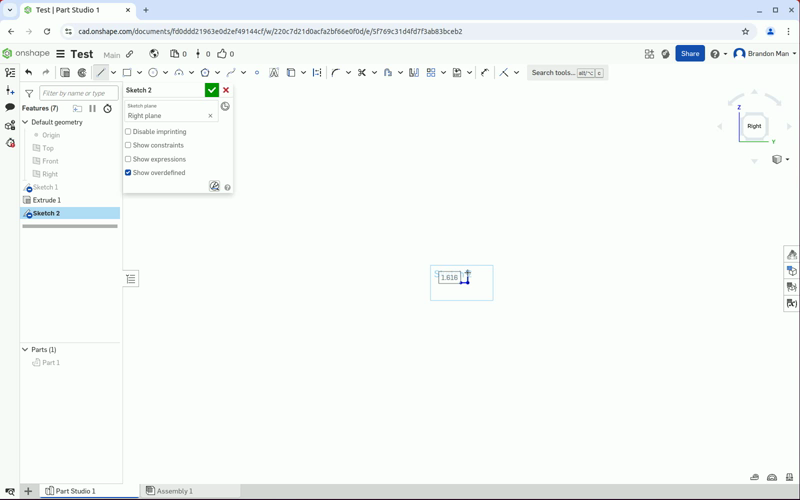
mouse_move(497, 272)
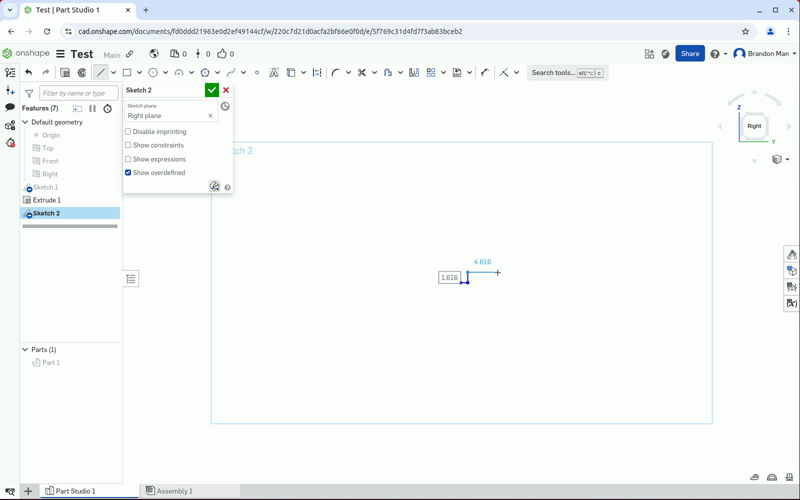
mouse_move(460, 272)
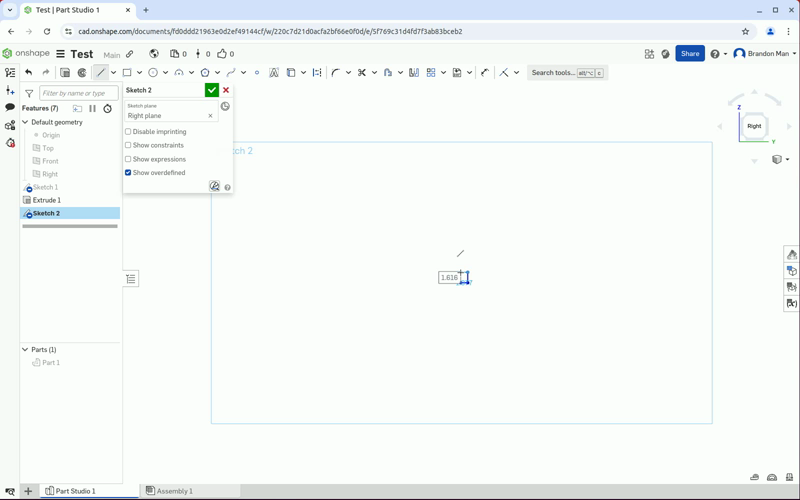
scroll(6)
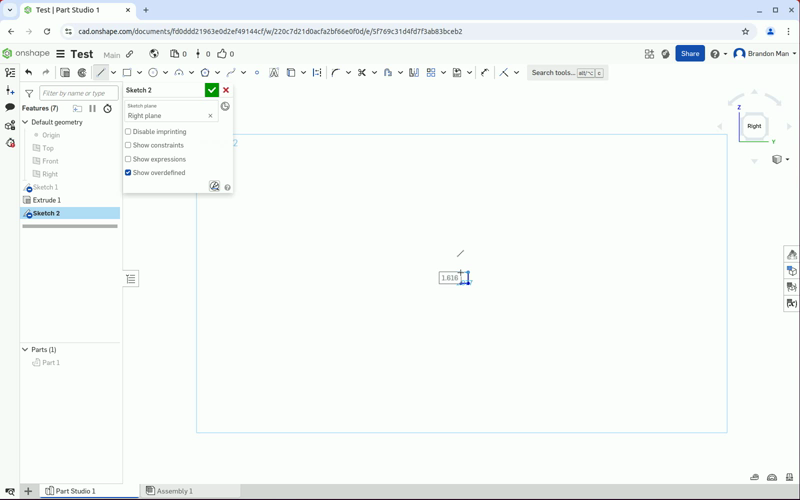
scroll(6)
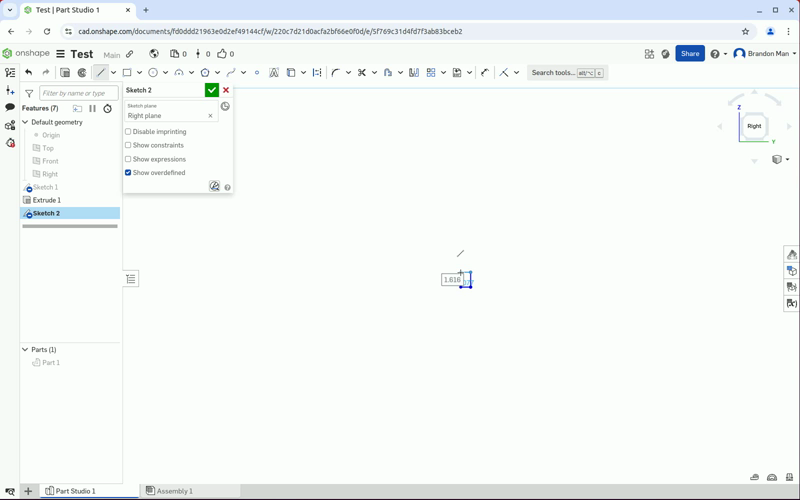
scroll(6)
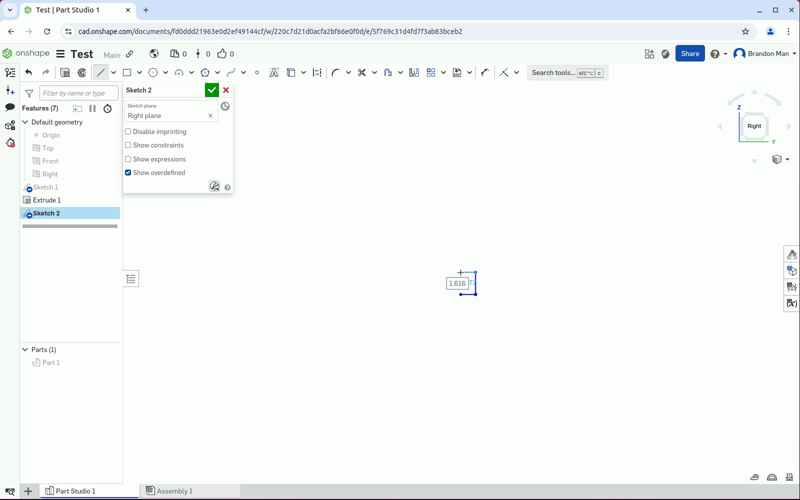
scroll(6)
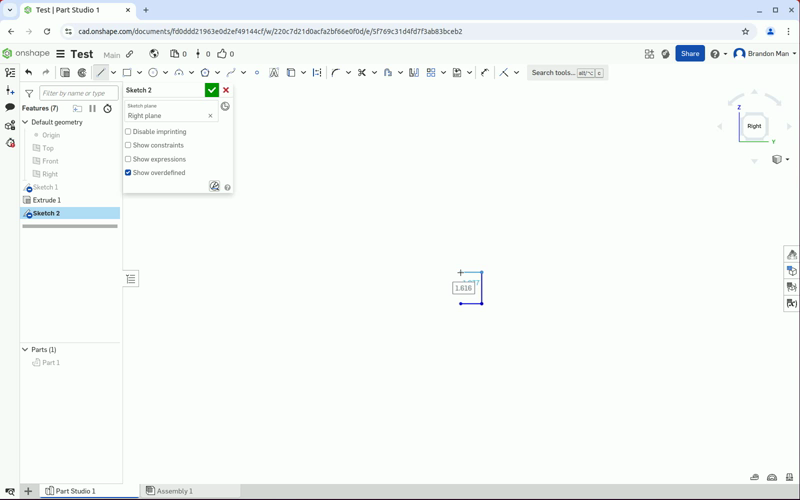
scroll(6)
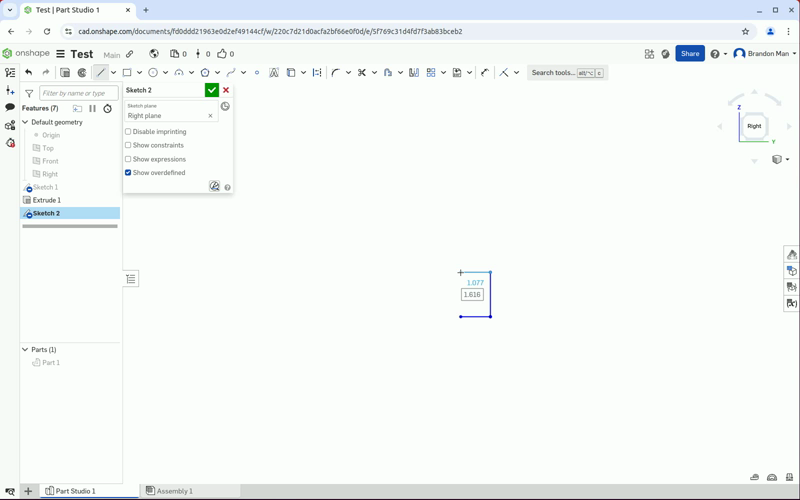
scroll(6)
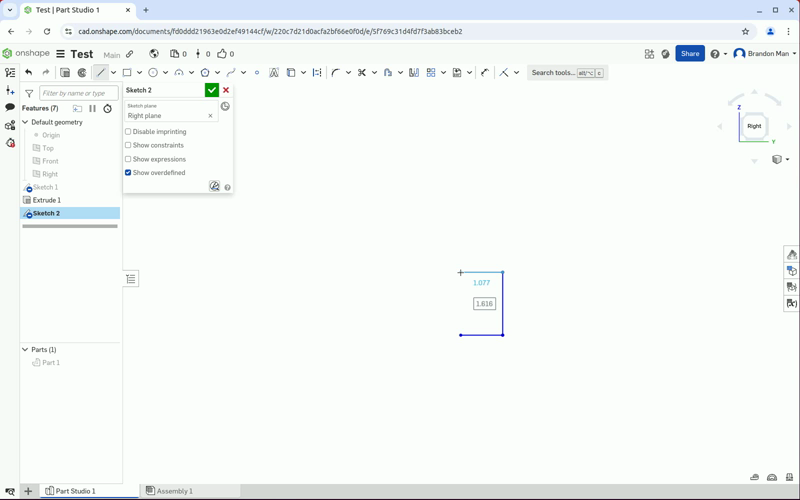
scroll(6)
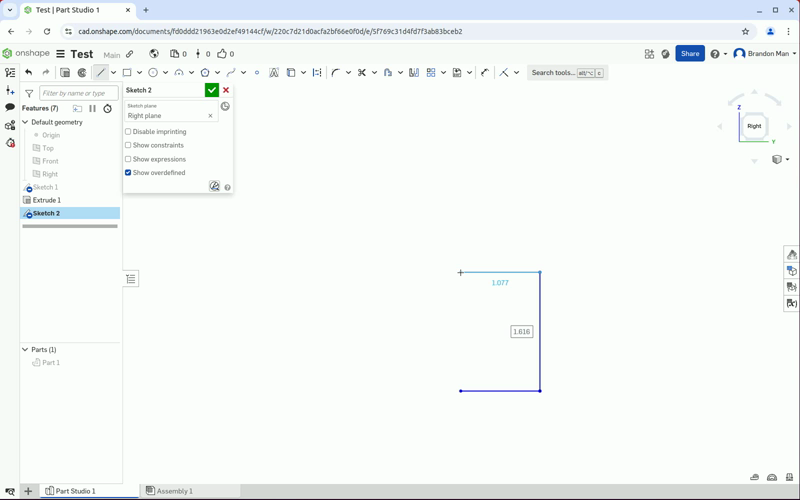
click(460, 272)
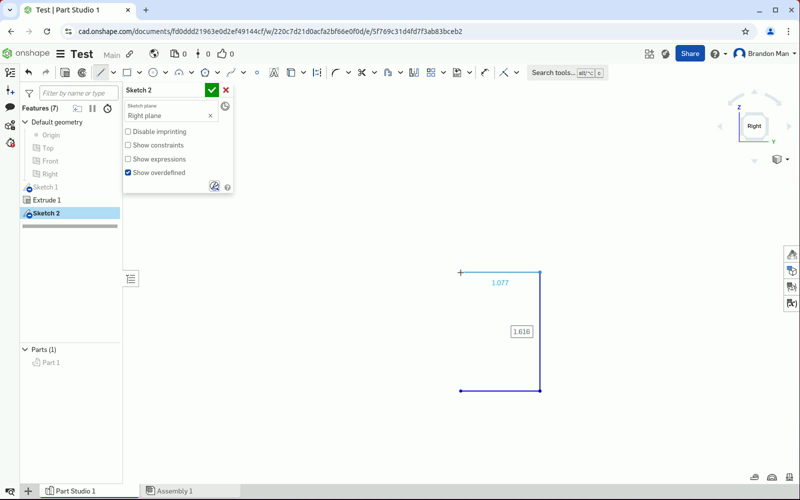
scroll(-6)
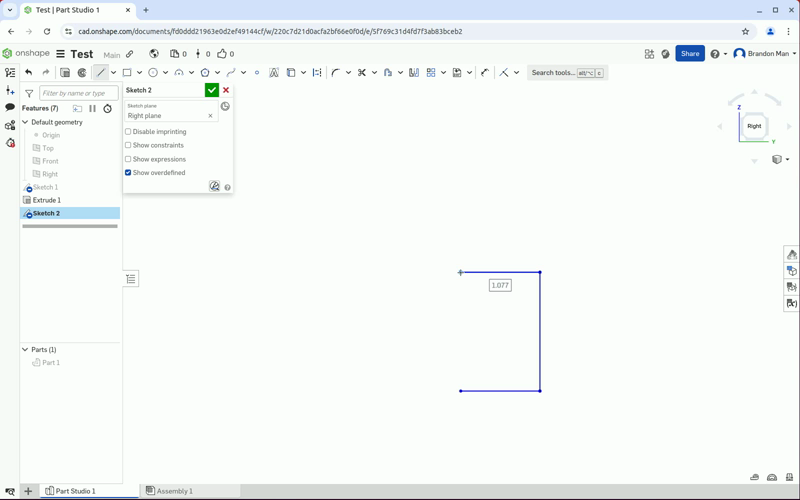
scroll(-6)
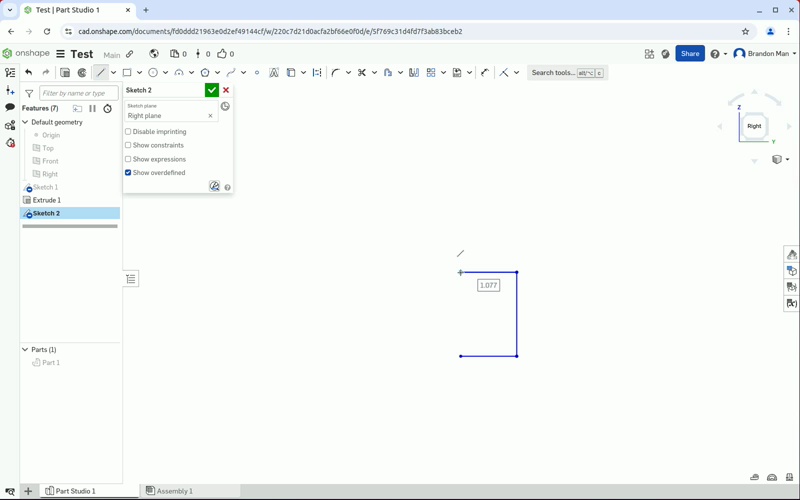
scroll(-6)
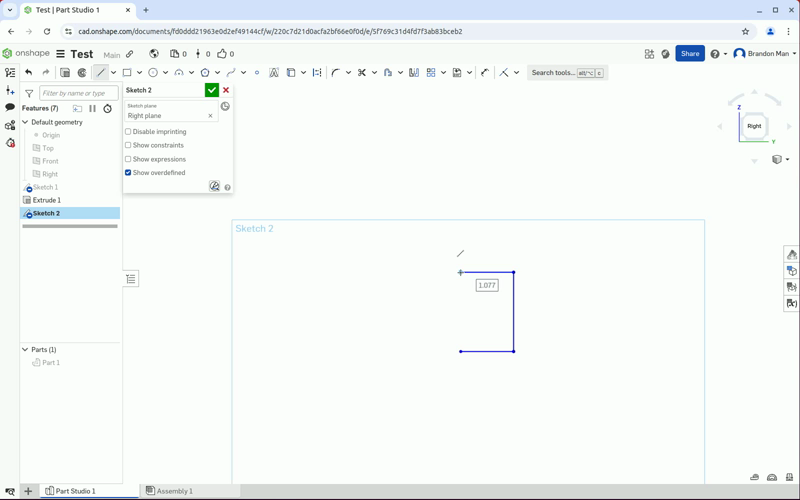
scroll(-6)
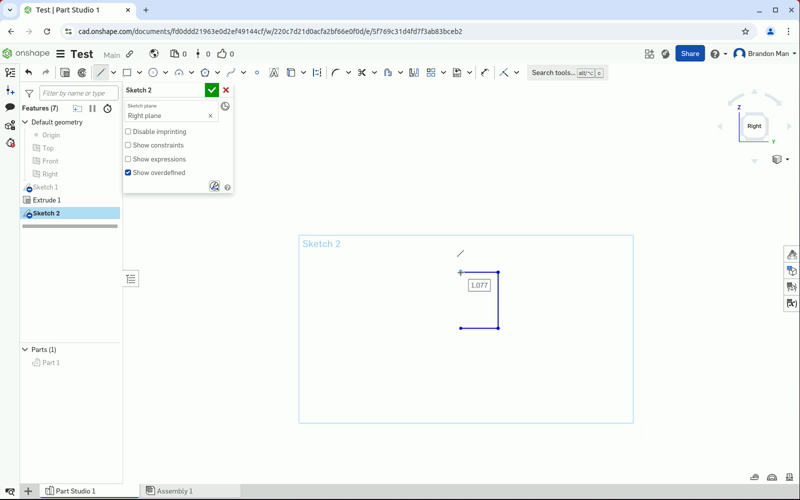
scroll(-6)
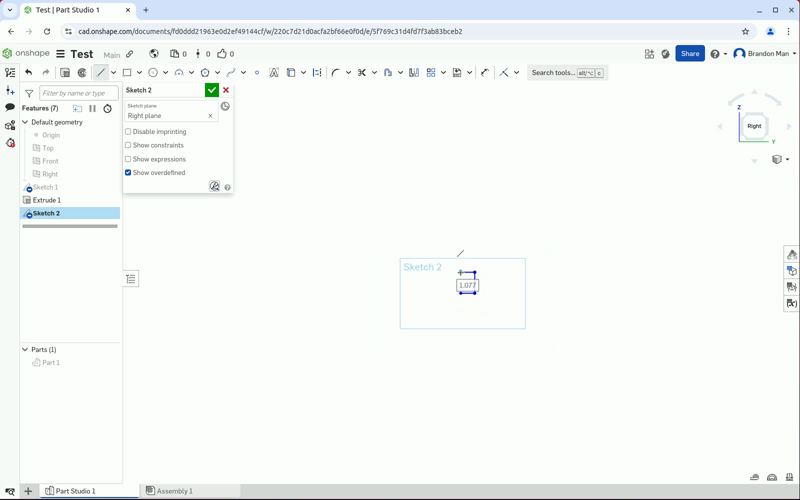
scroll(-6)
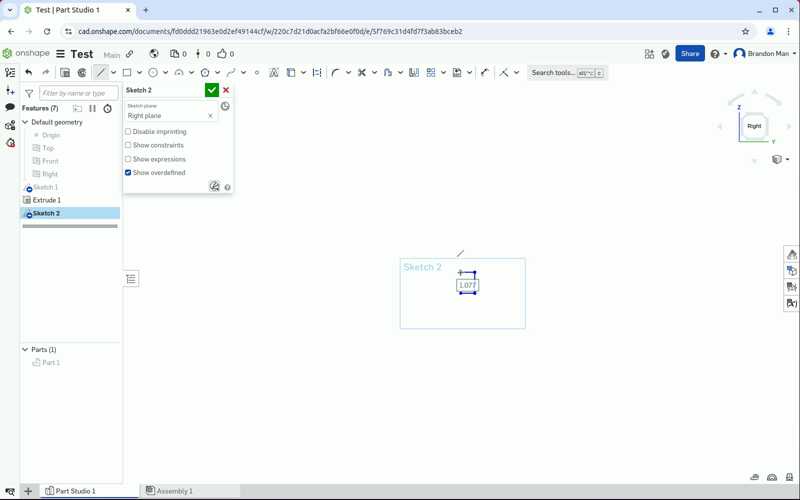
scroll(-6)
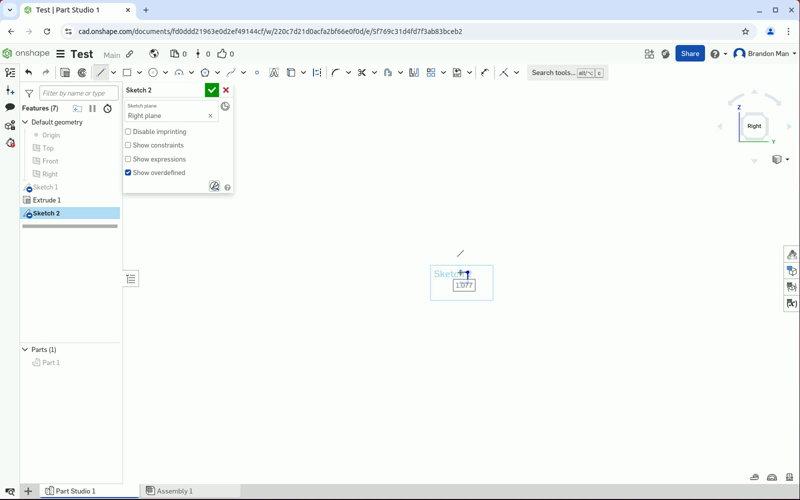
key_up(shift)
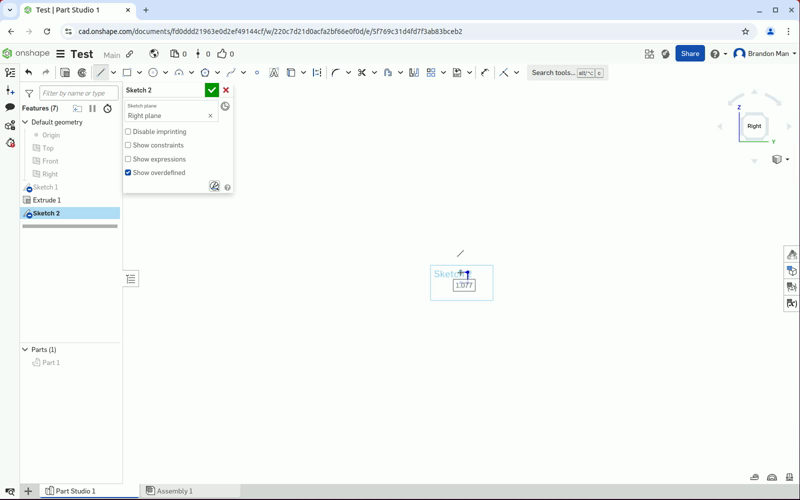
mouse_move(490, 272)
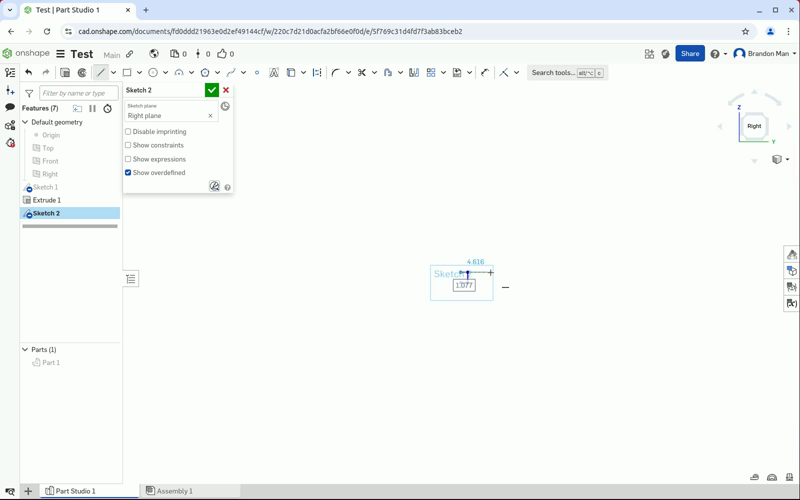
key_down(shift)
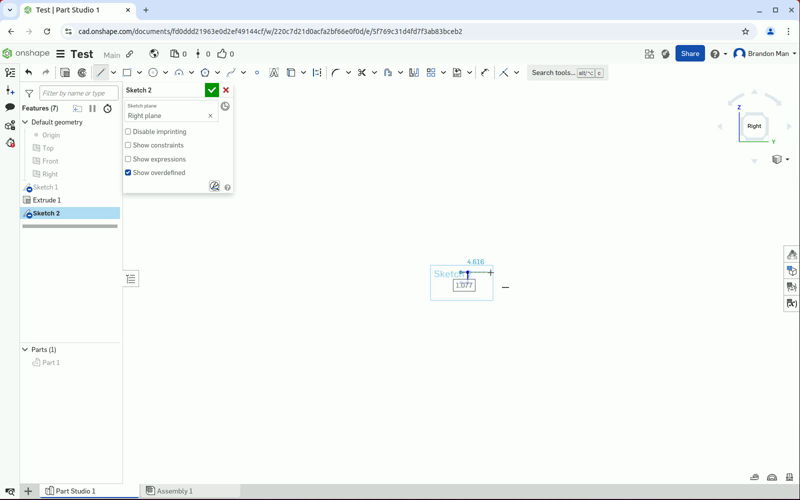
mouse_move(460, 282)
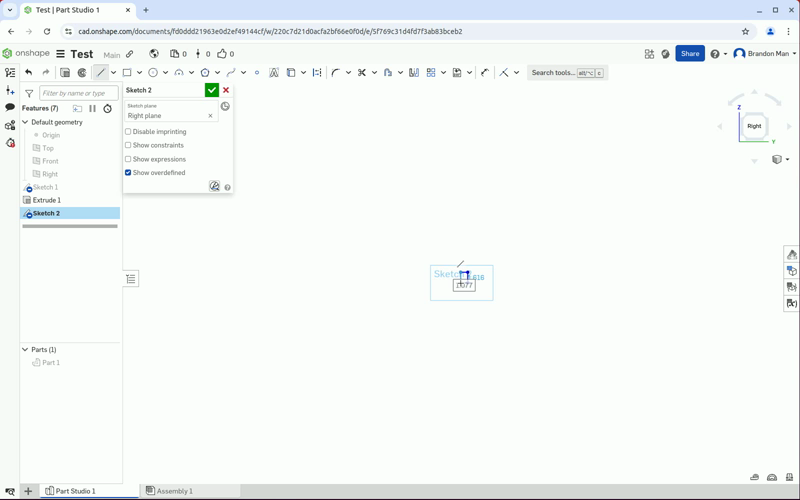
key_up(shift)
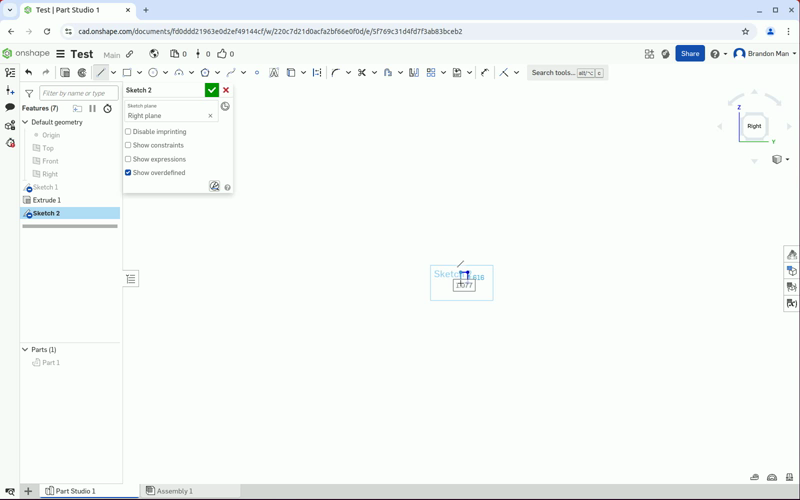
click(460, 282)
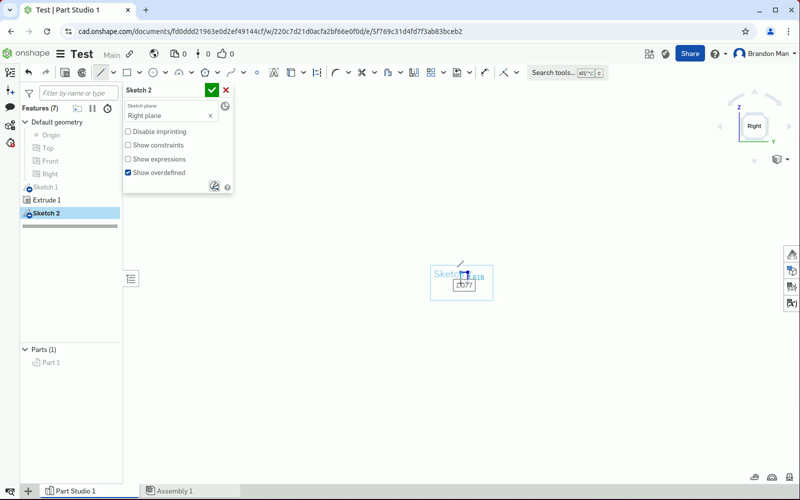
key(esc)
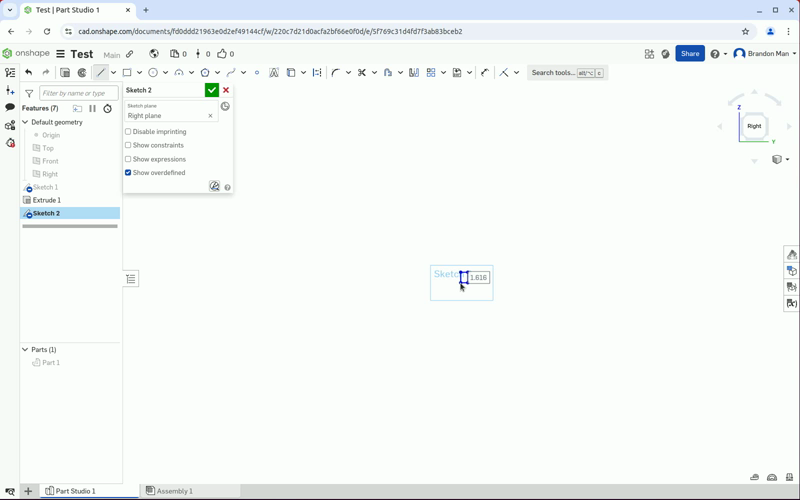
key(l)
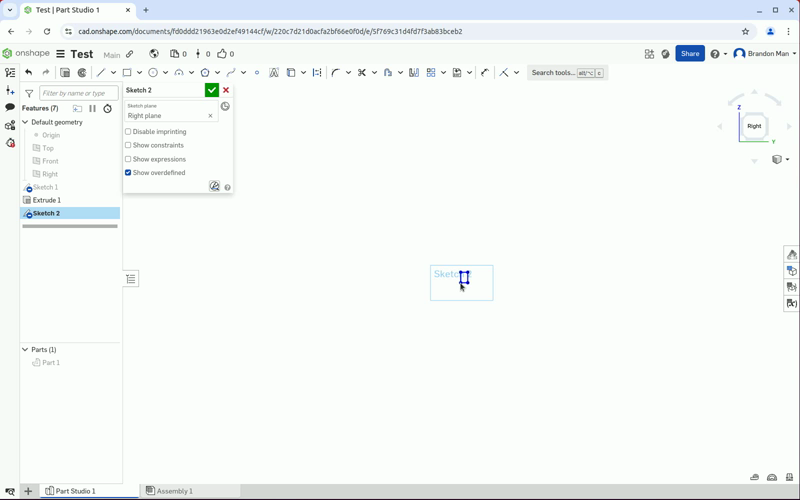
key_down(shift)
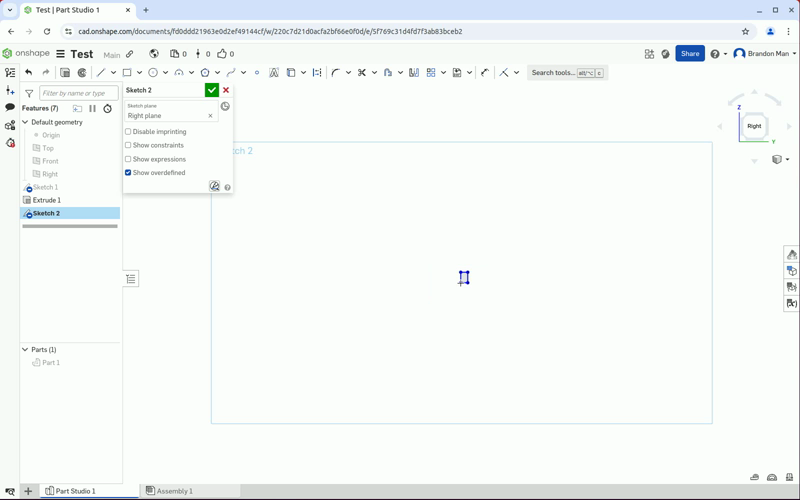
mouse_move(461, 282)
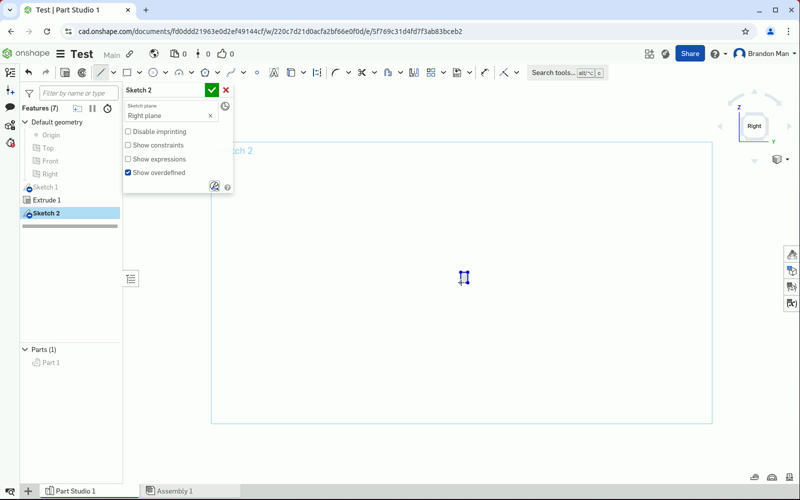
scroll(6)
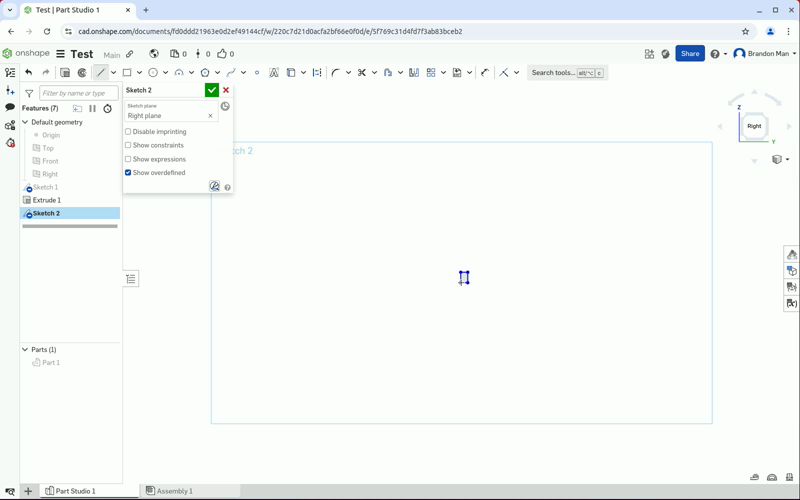
scroll(6)
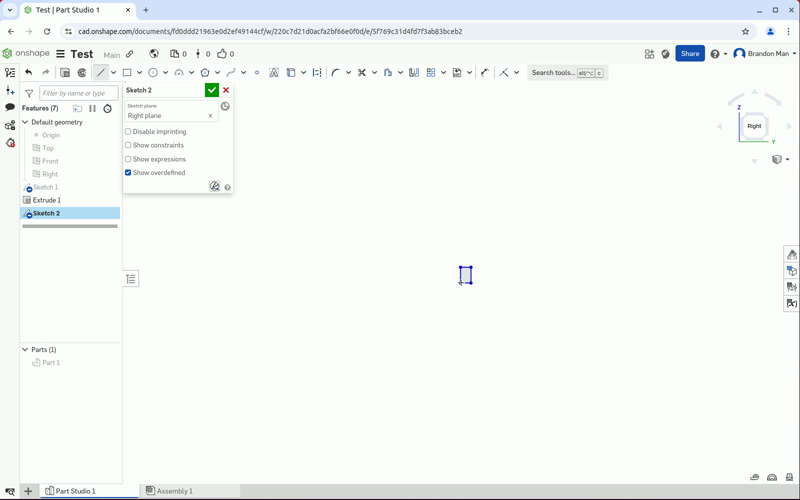
scroll(6)
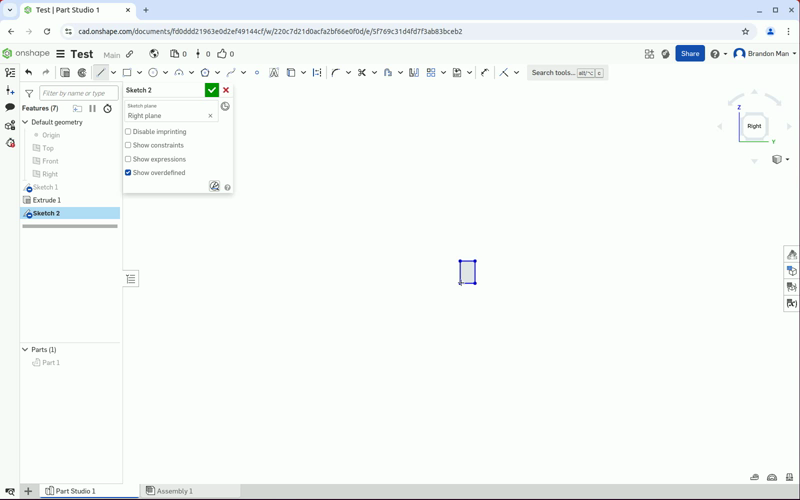
scroll(6)
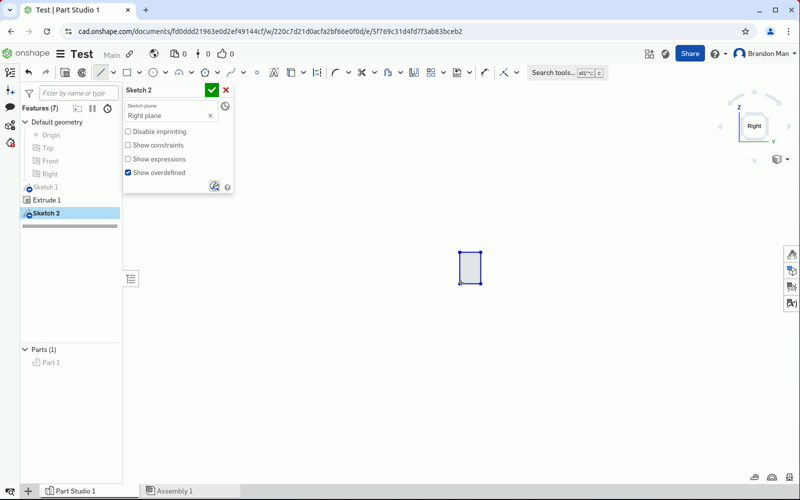
scroll(6)
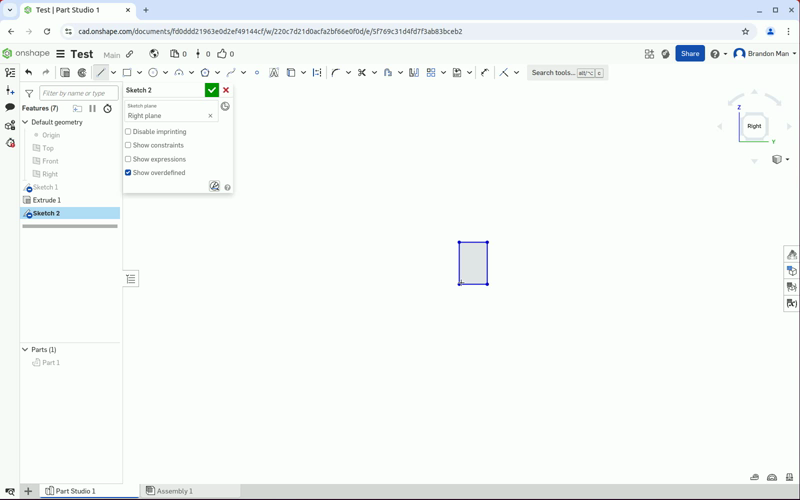
scroll(6)
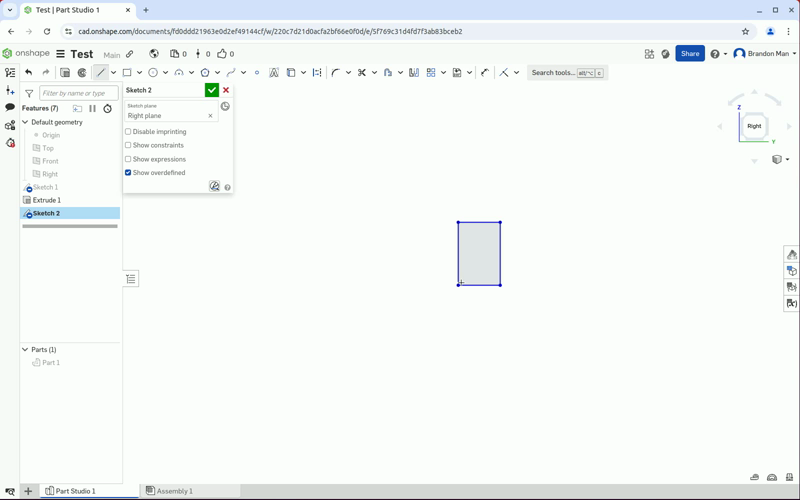
scroll(6)
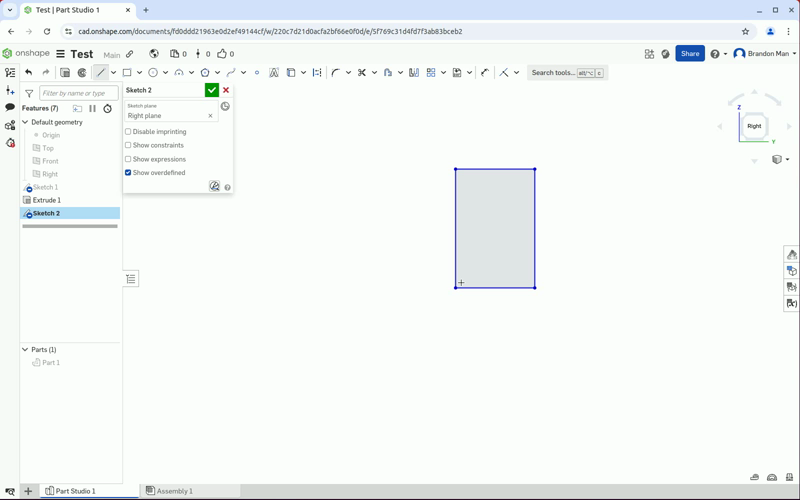
click(461, 282)
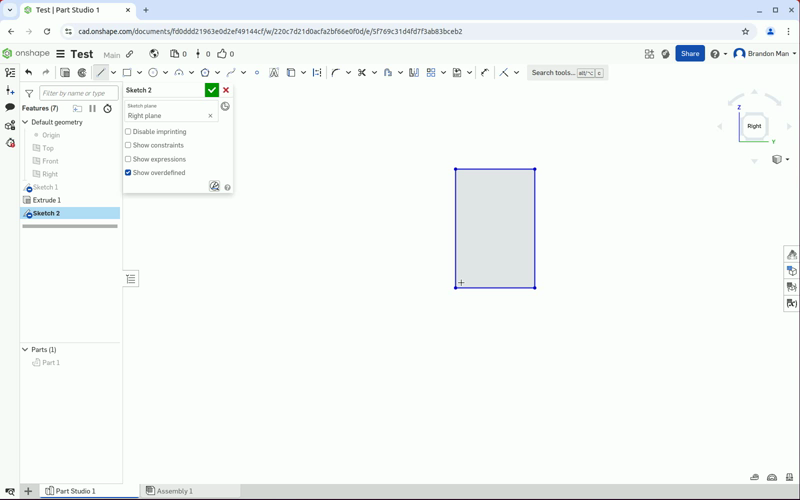
scroll(-6)
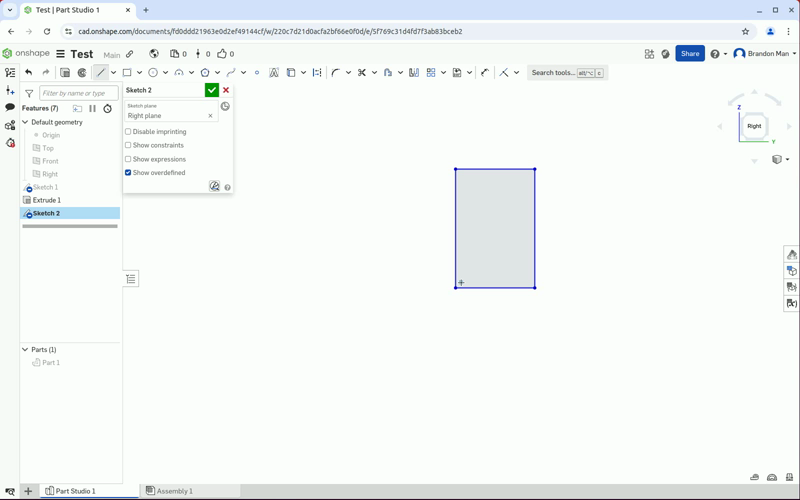
scroll(-6)
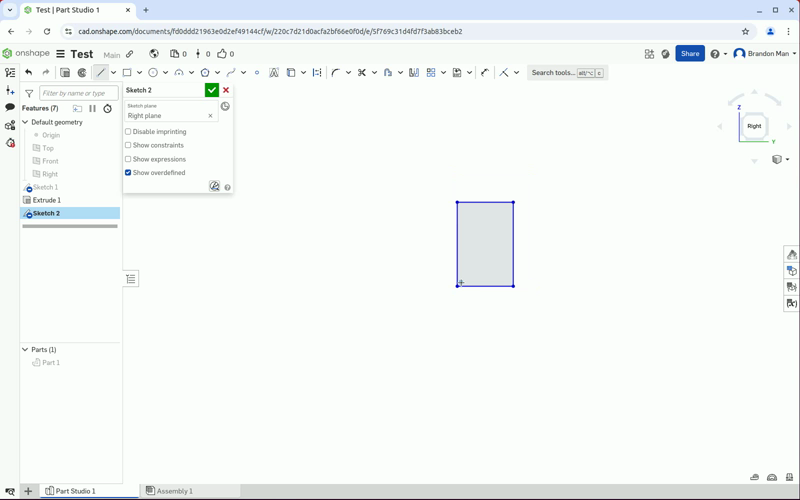
scroll(-6)
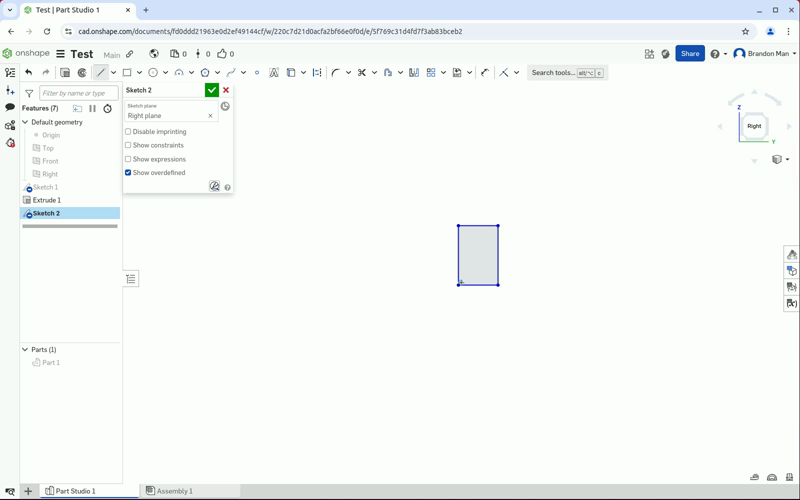
scroll(-6)
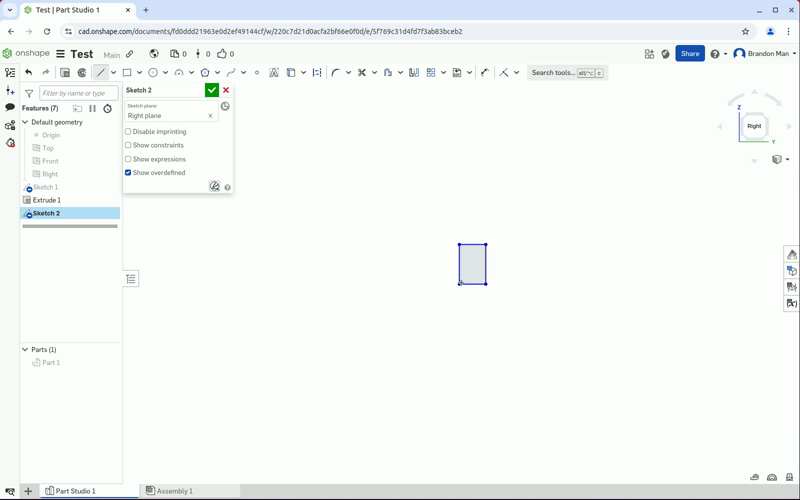
scroll(-6)
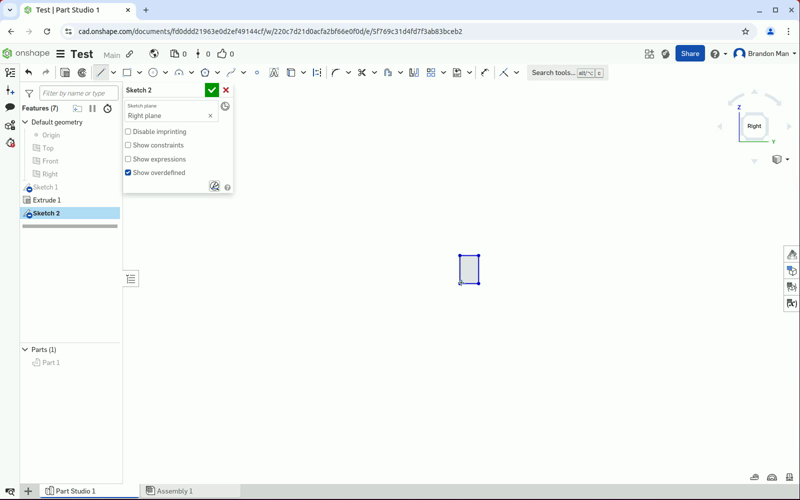
scroll(-6)
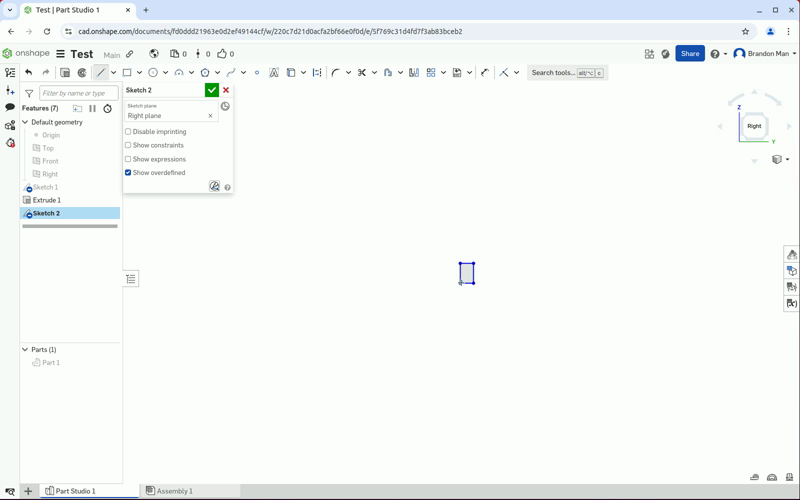
scroll(-6)
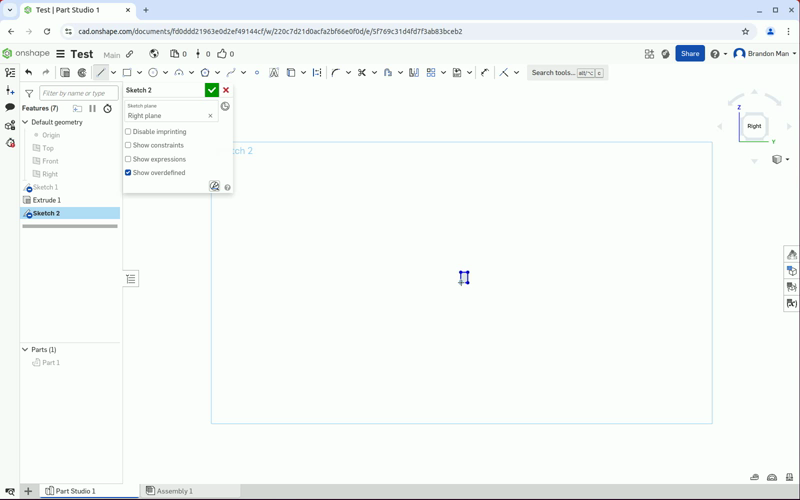
key_up(shift)
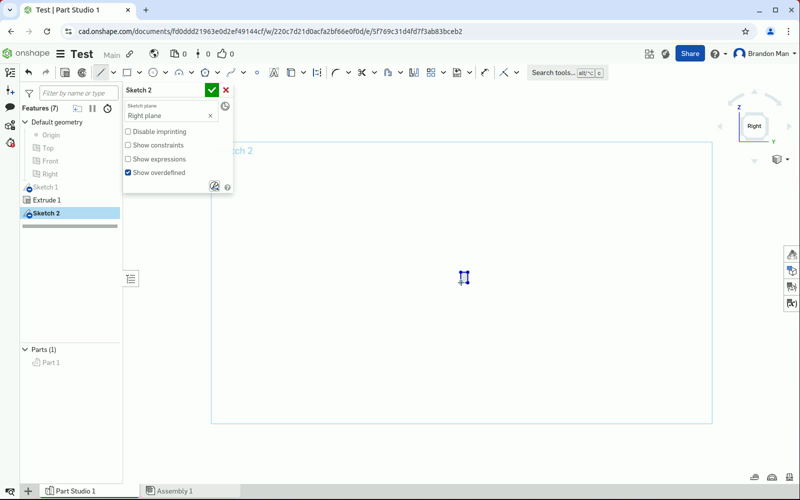
key_down(shift)
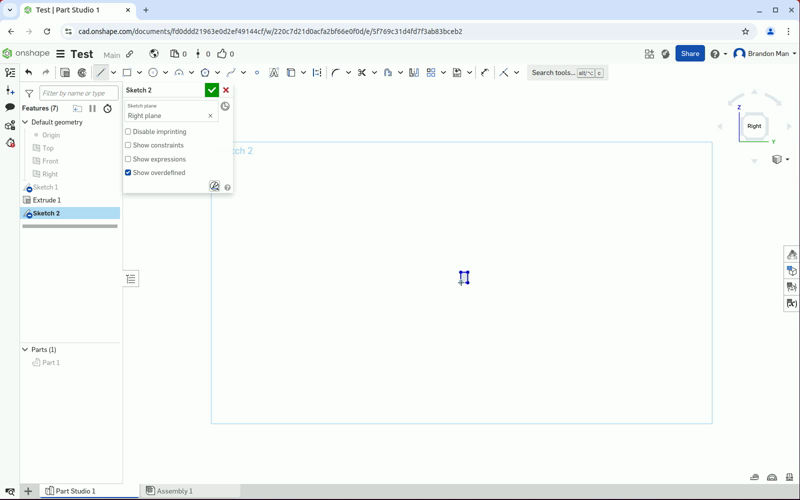
mouse_move(491, 282)
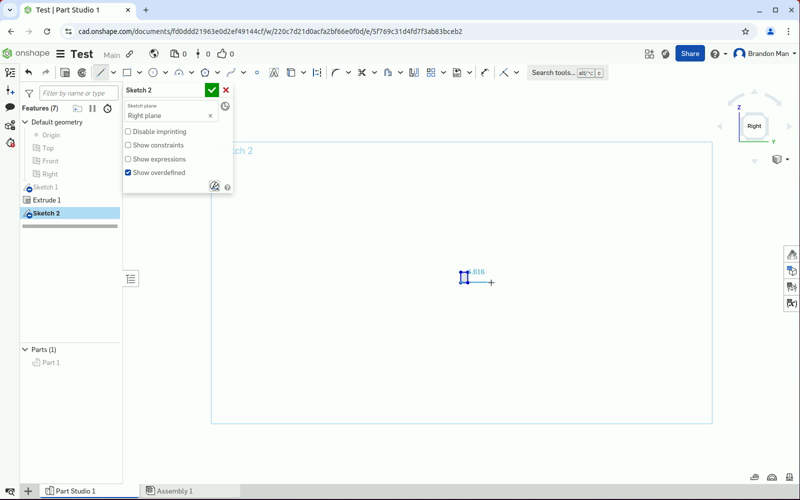
mouse_move(467, 282)
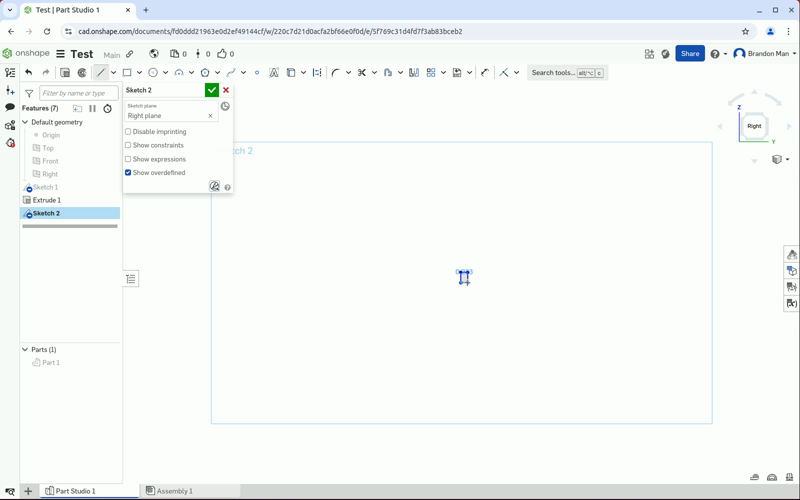
scroll(6)
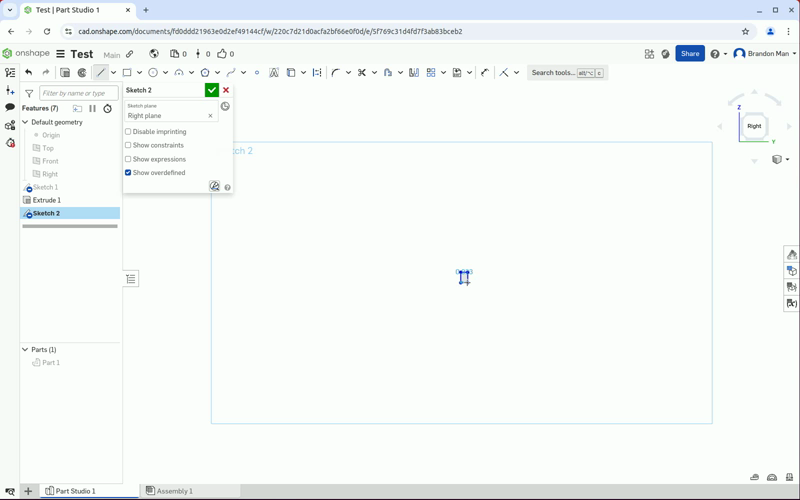
scroll(6)
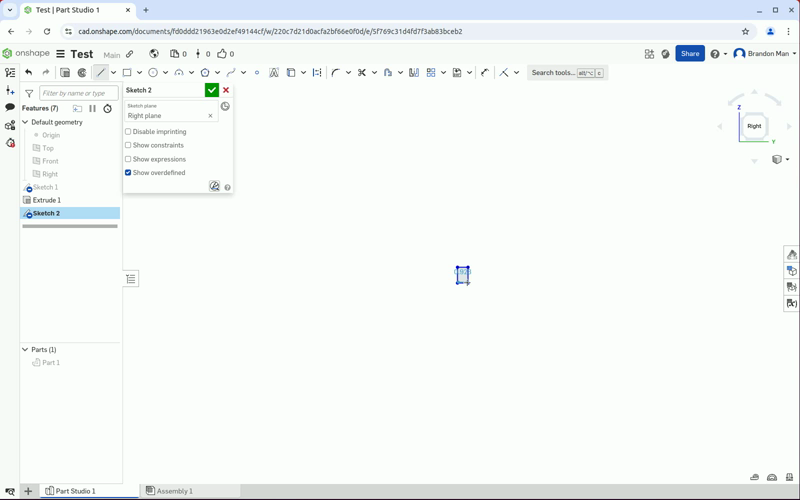
scroll(6)
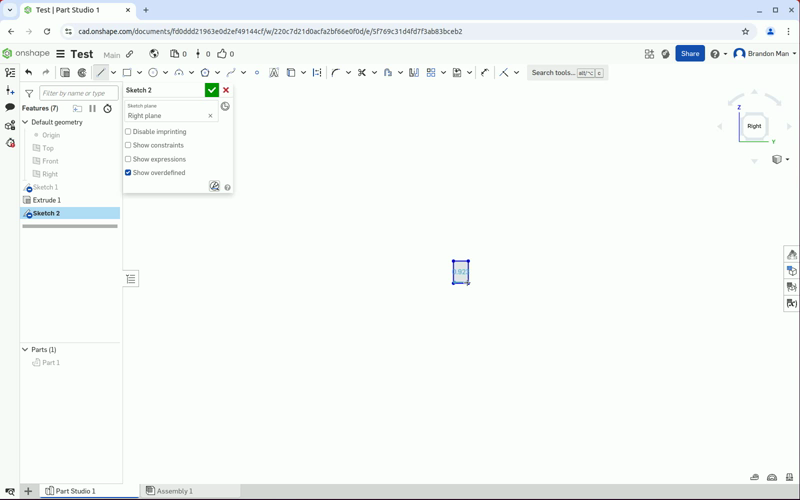
scroll(6)
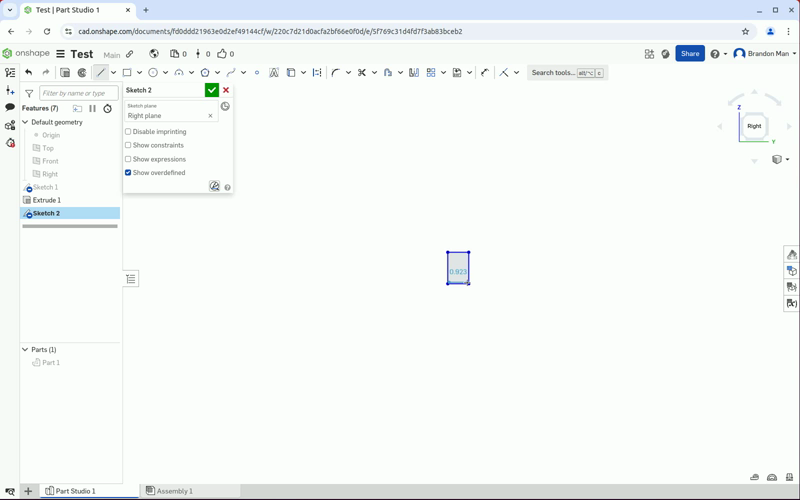
scroll(6)
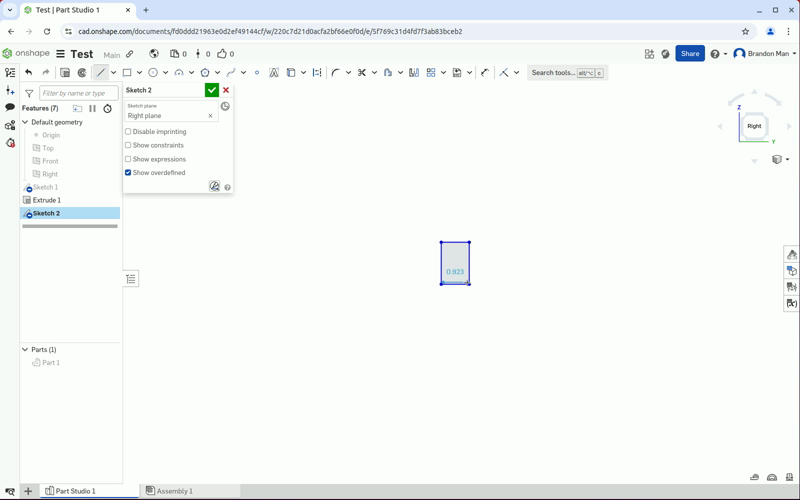
scroll(6)
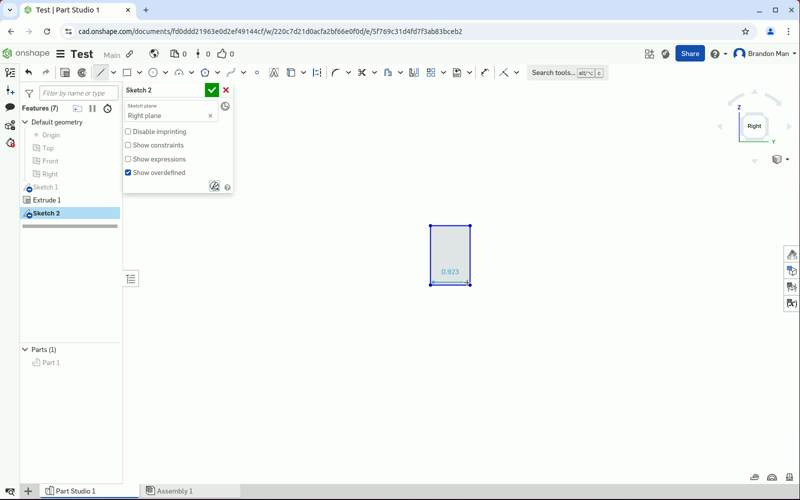
scroll(6)
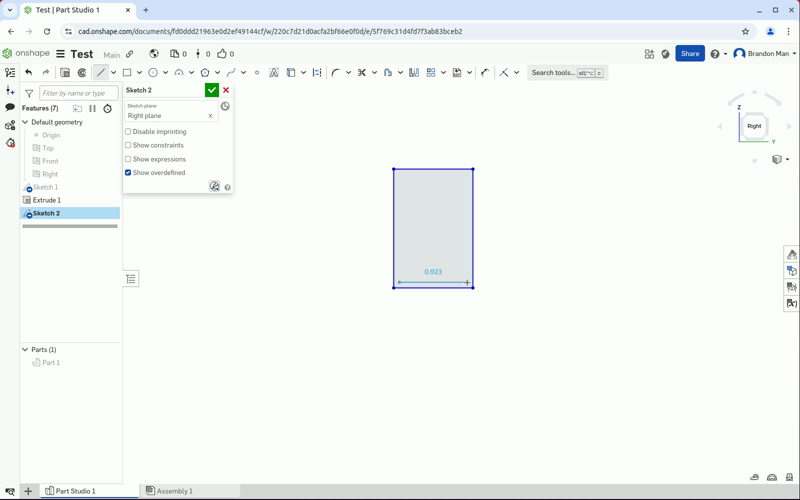
click(467, 282)
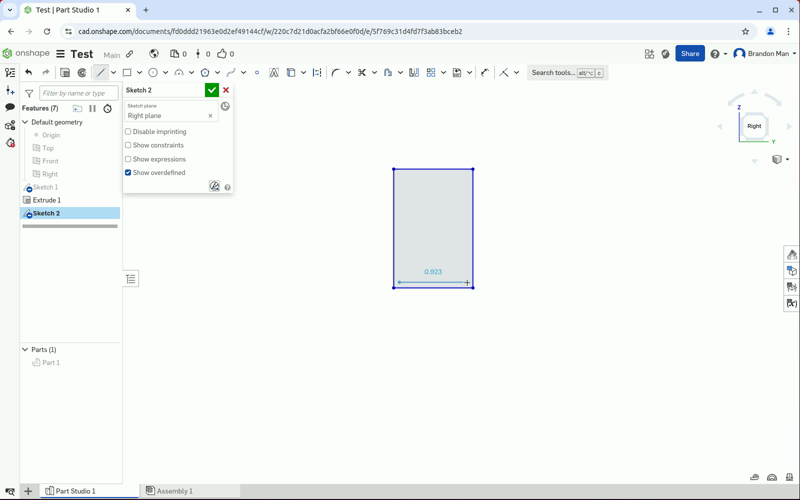
scroll(-6)
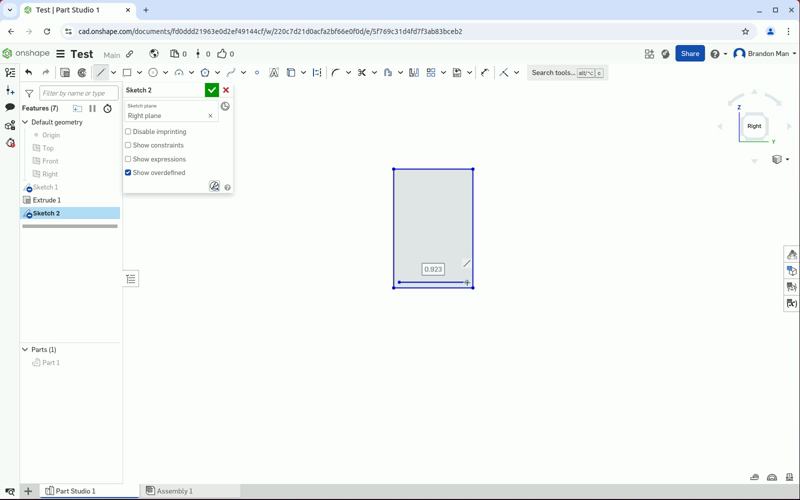
scroll(-6)
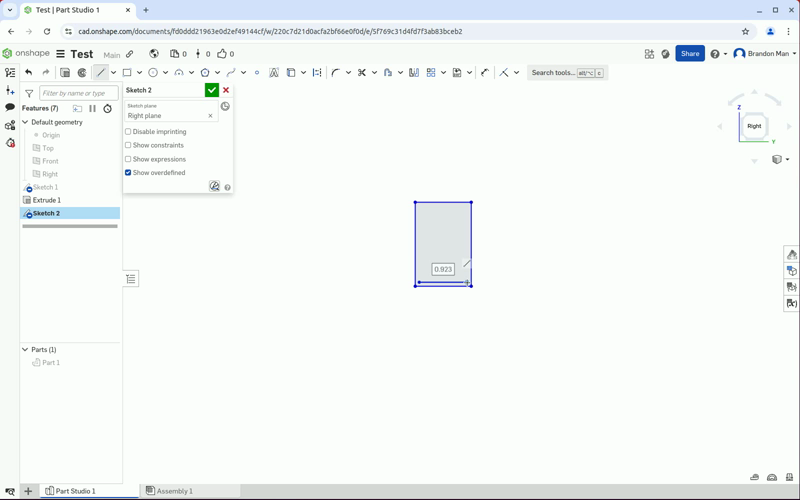
scroll(-6)
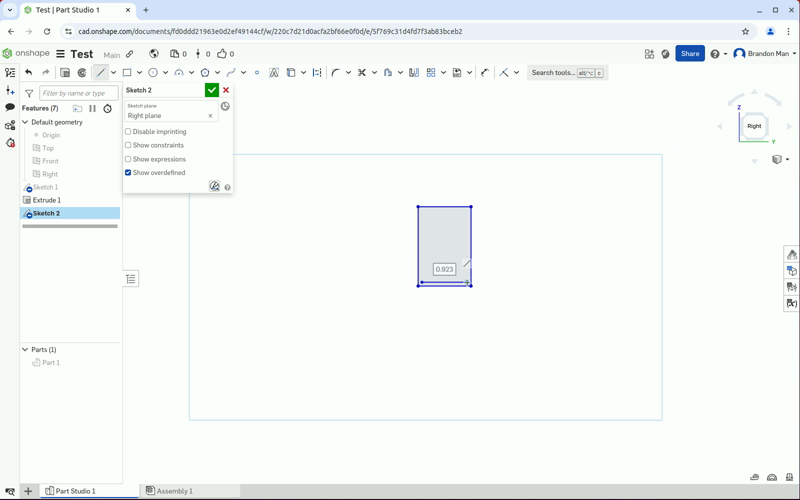
scroll(-6)
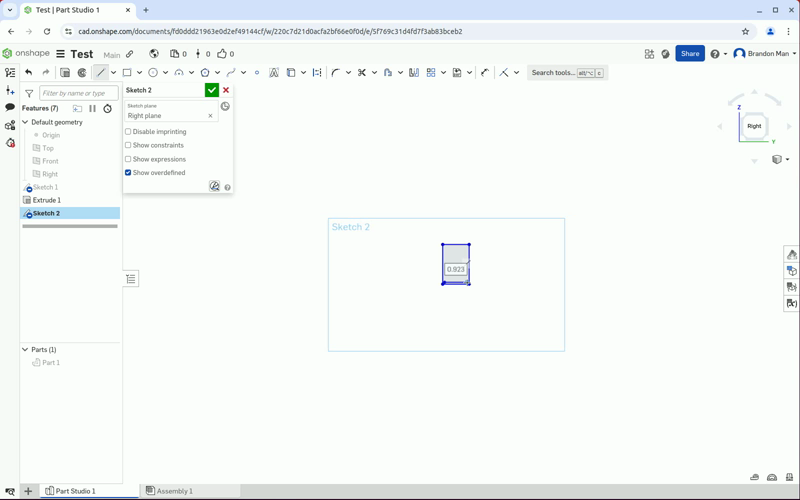
scroll(-6)
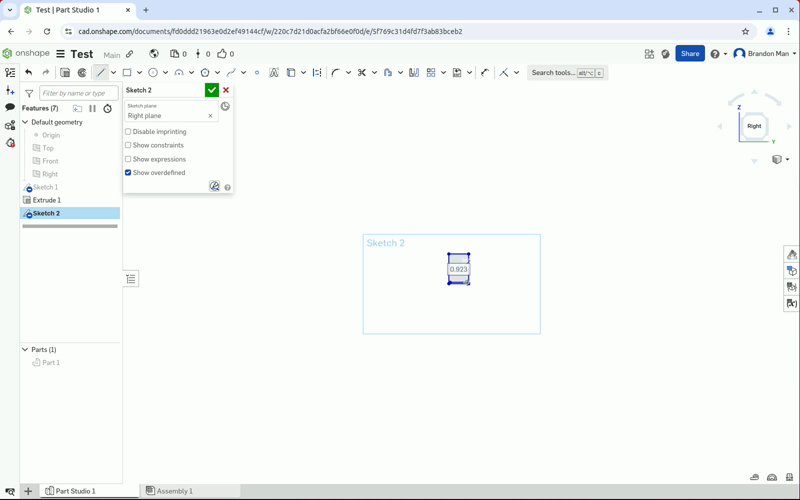
scroll(-6)
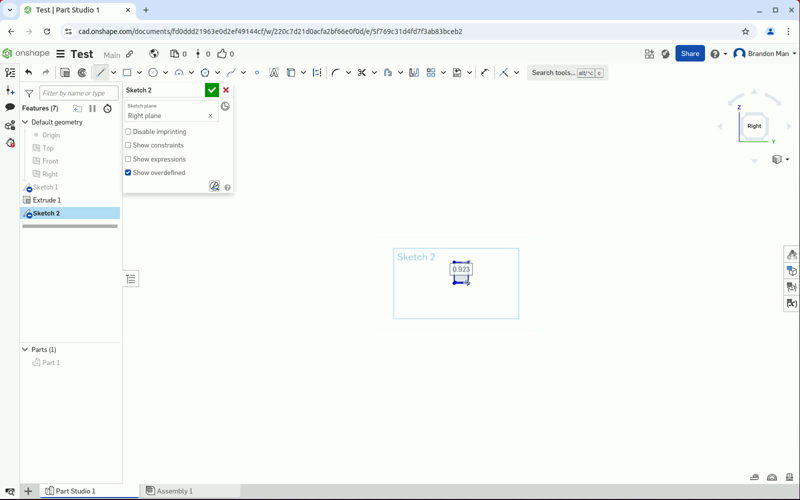
scroll(-6)
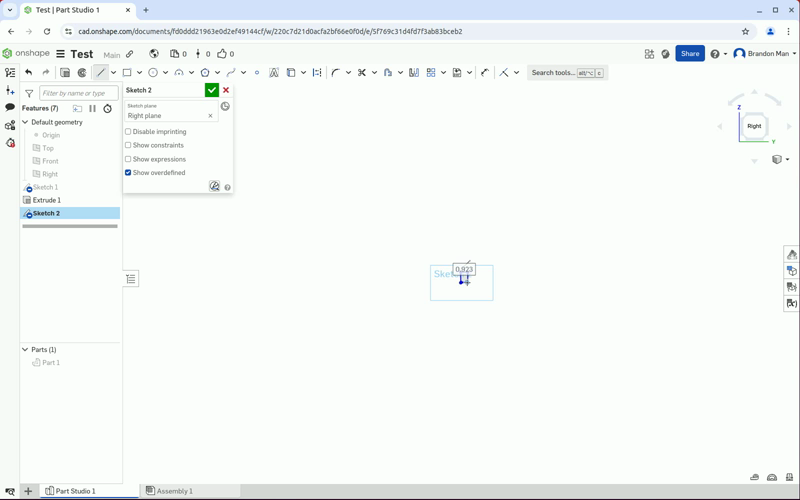
key_up(shift)
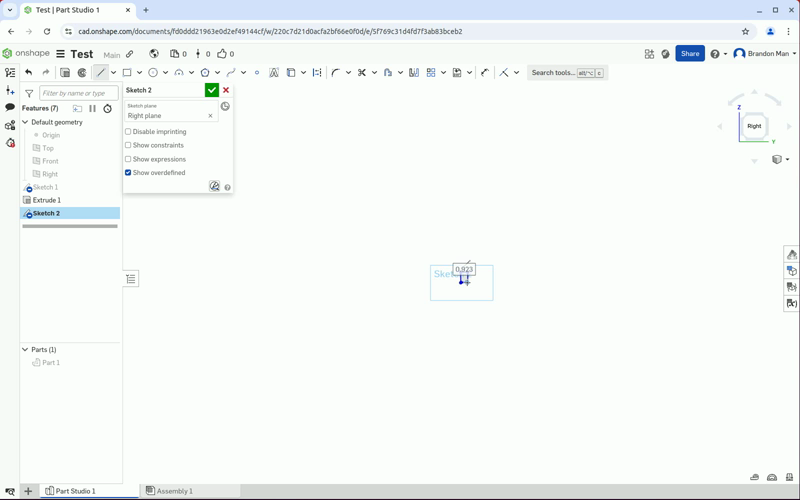
key_down(shift)
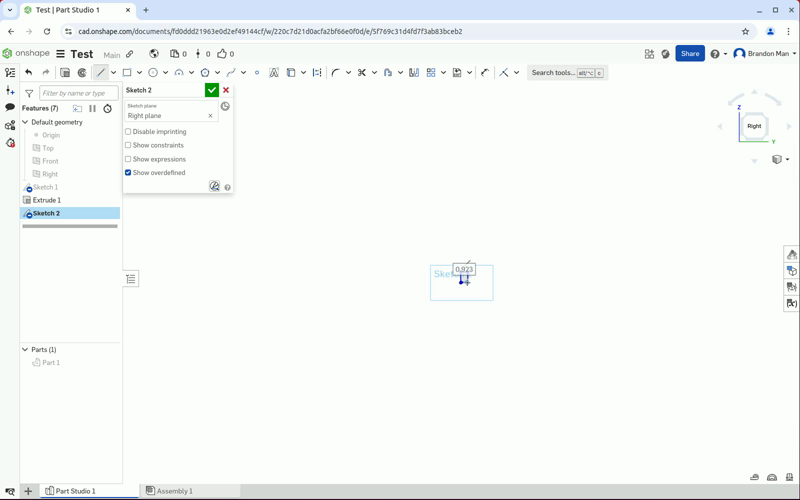
mouse_move(497, 282)
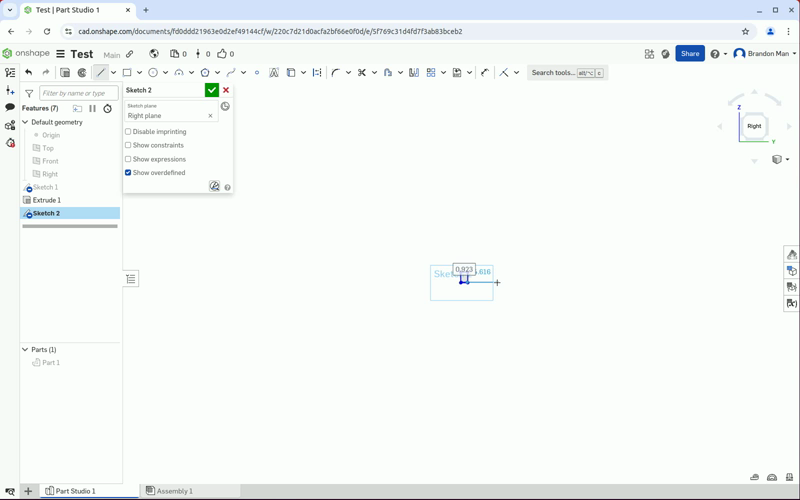
mouse_move(467, 273)
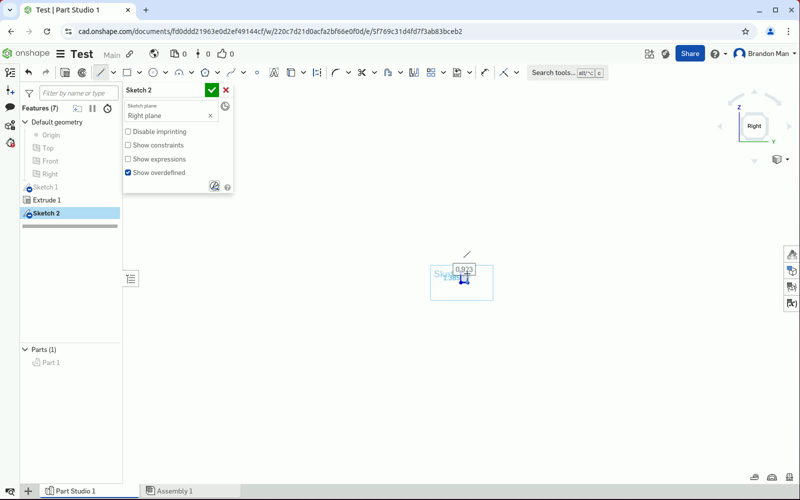
scroll(6)
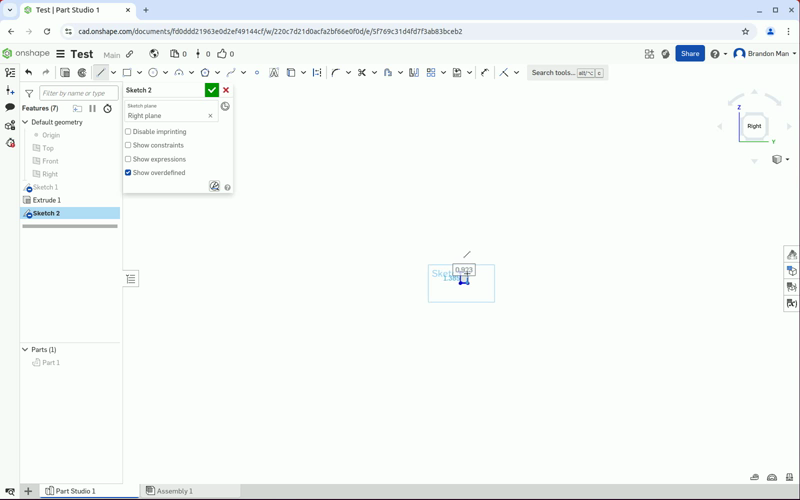
scroll(6)
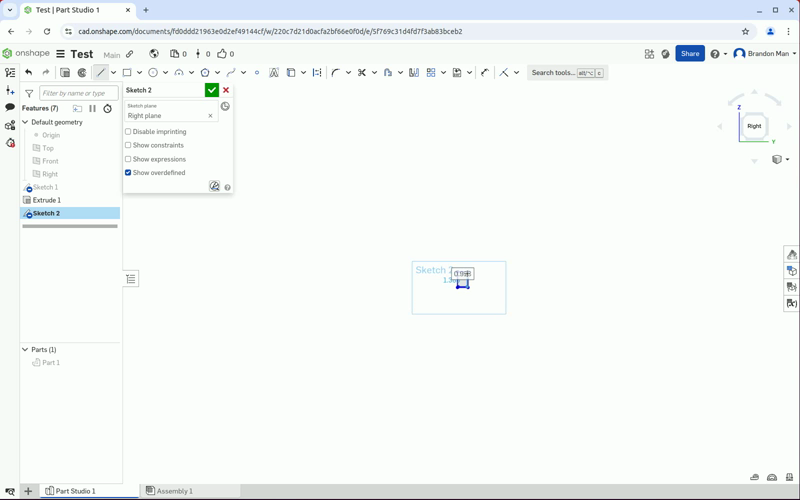
scroll(6)
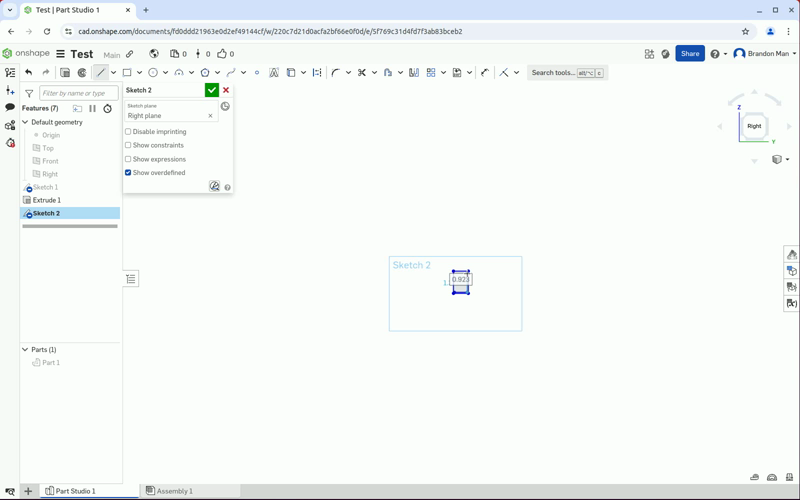
scroll(6)
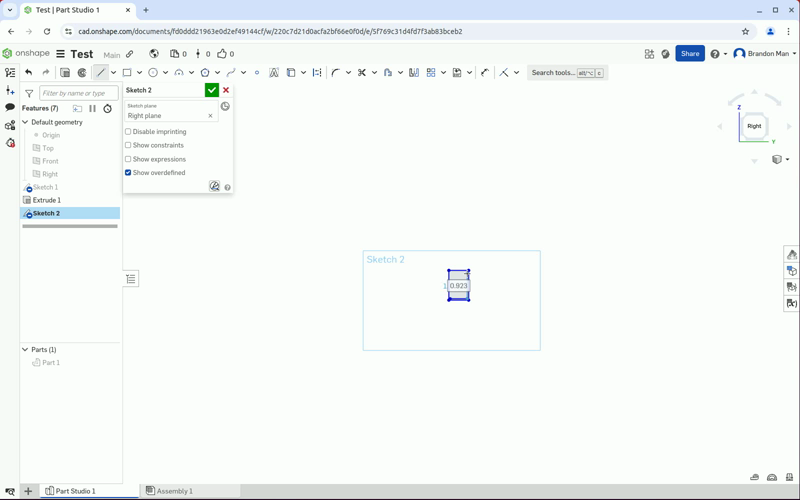
scroll(6)
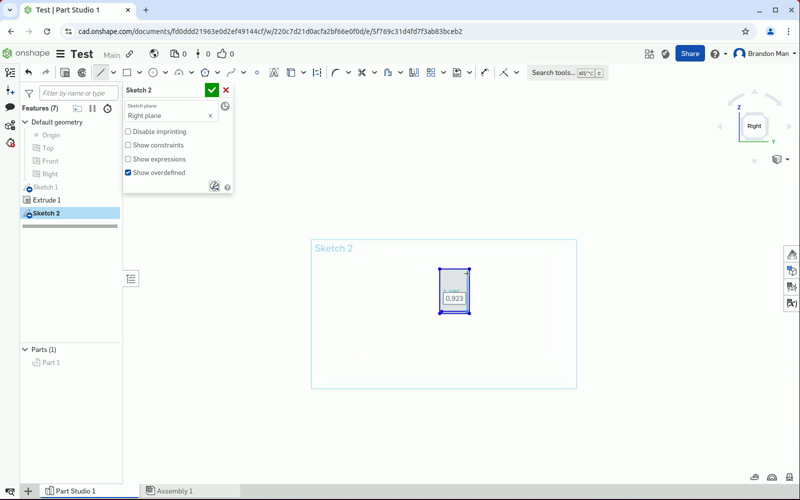
scroll(6)
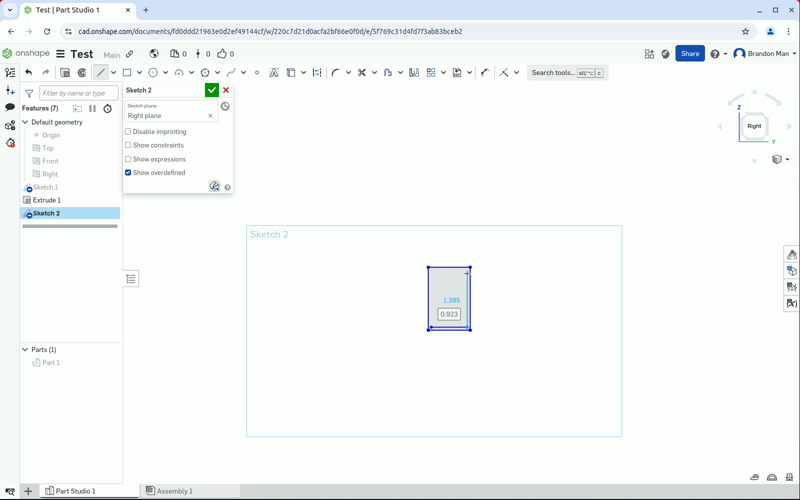
scroll(6)
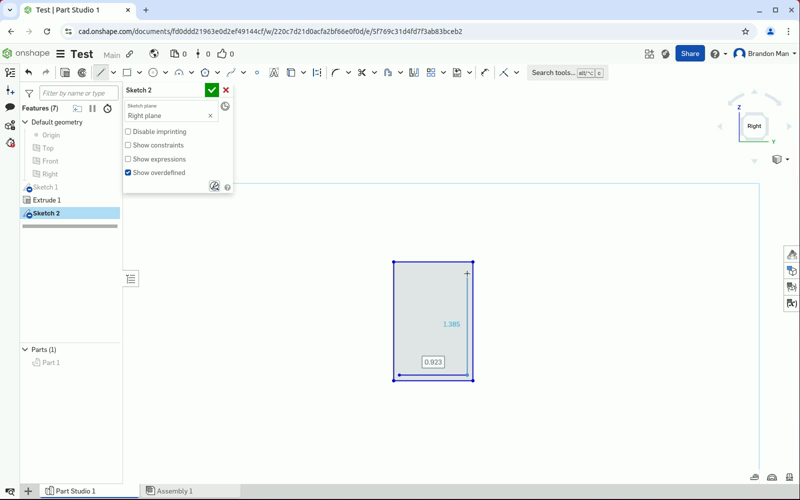
click(467, 273)
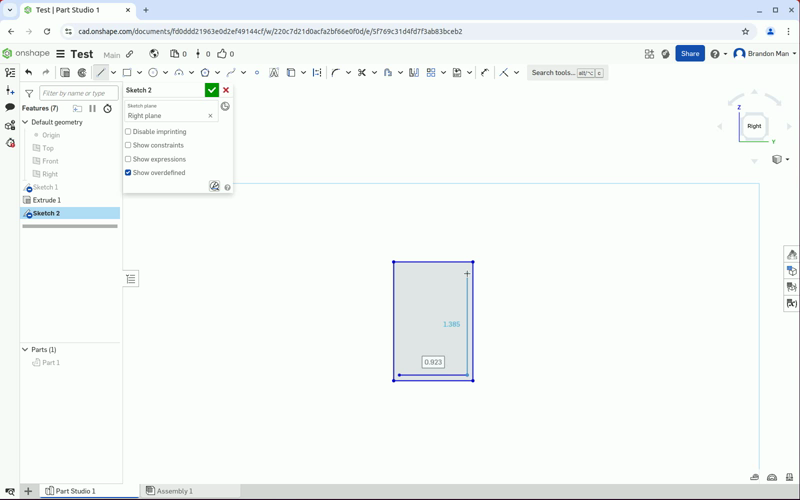
scroll(-6)
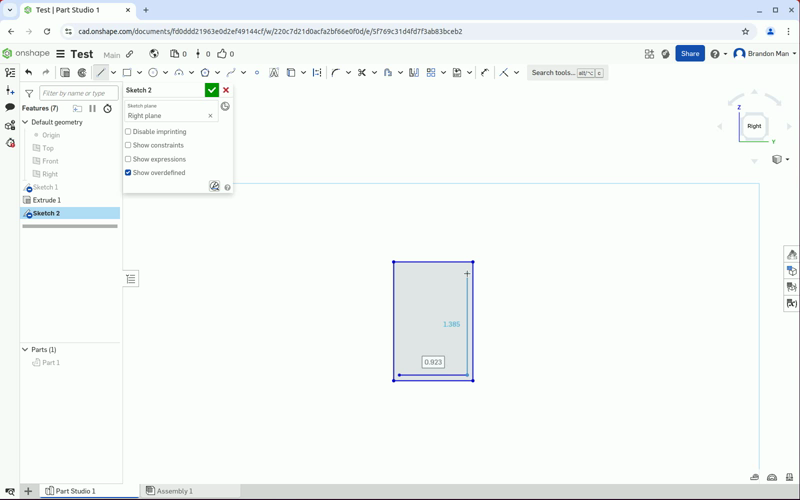
scroll(-6)
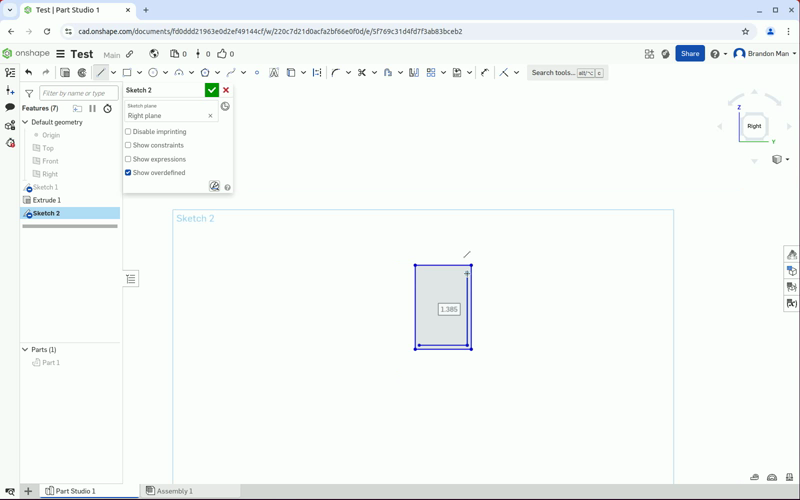
scroll(-6)
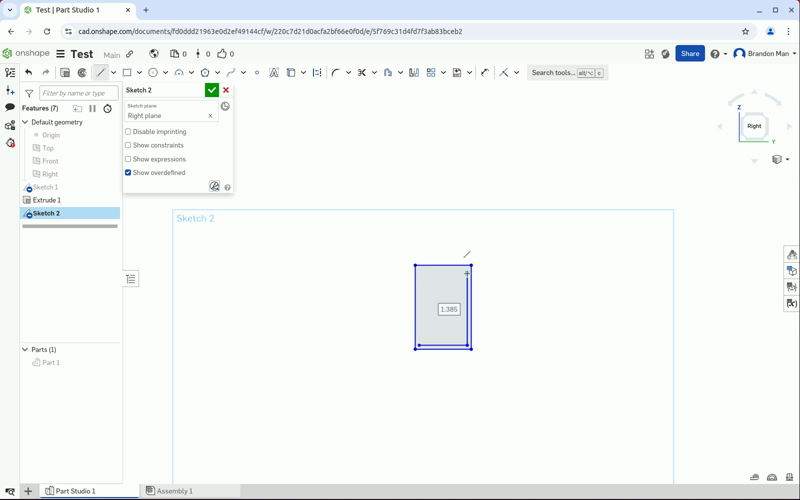
scroll(-6)
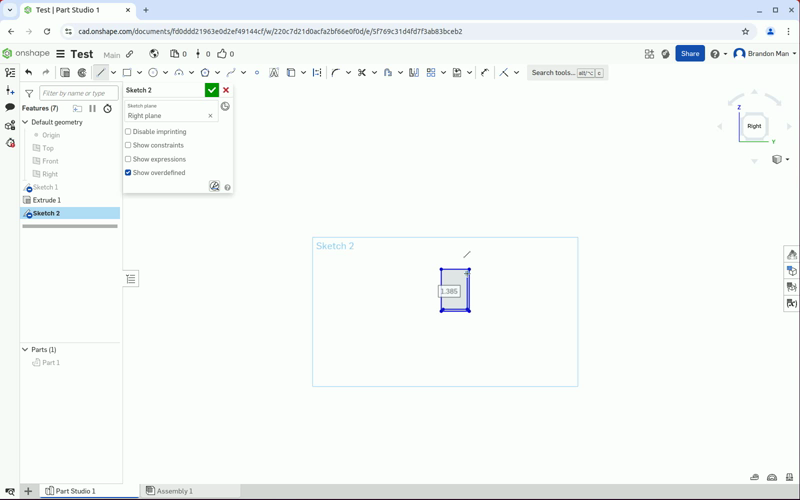
scroll(-6)
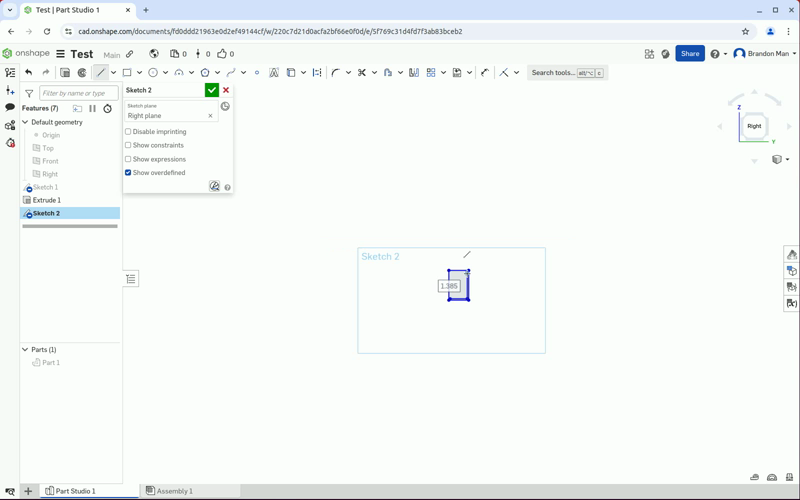
scroll(-6)
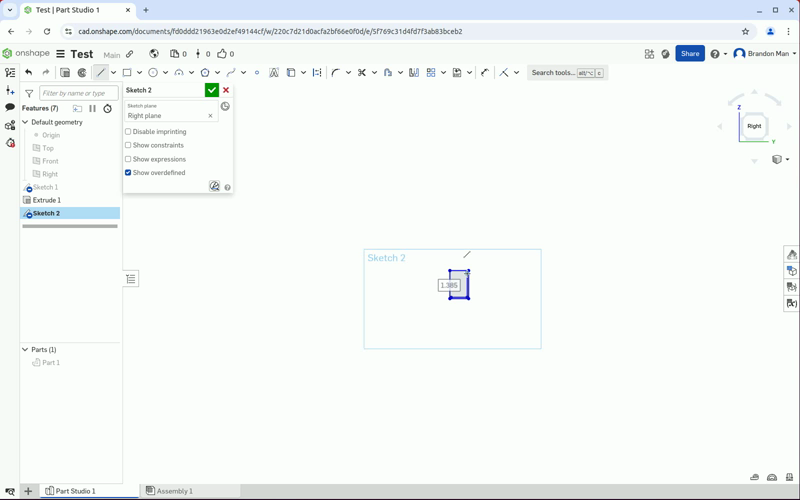
scroll(-6)
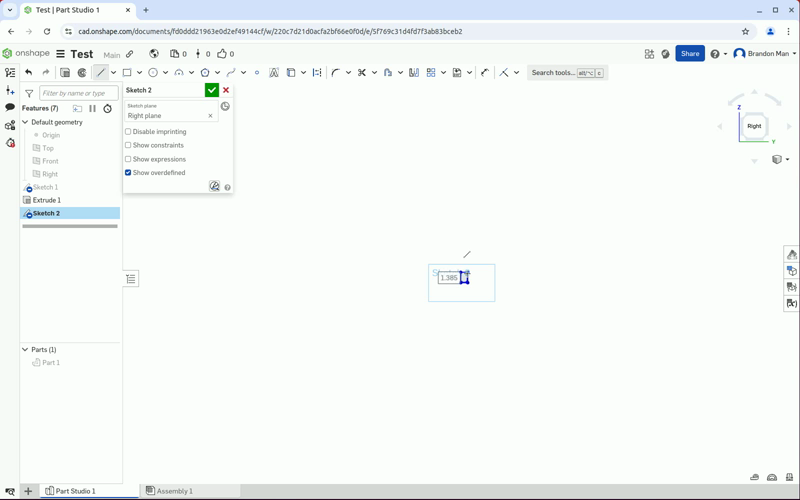
key_up(shift)
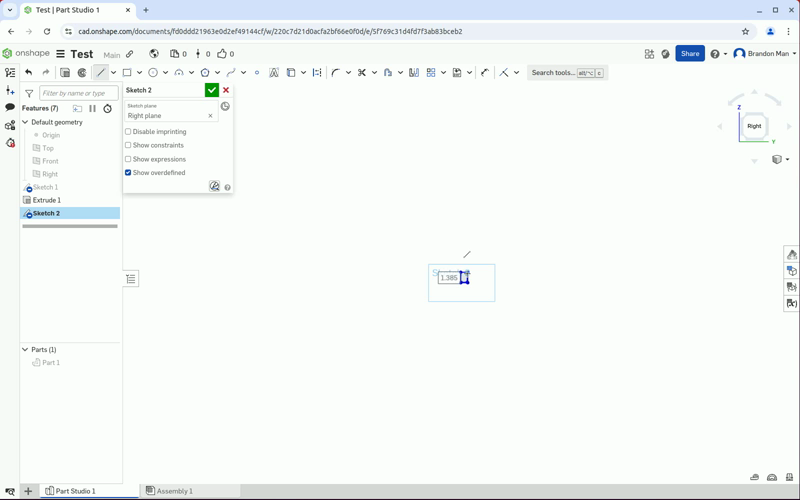
key_down(shift)
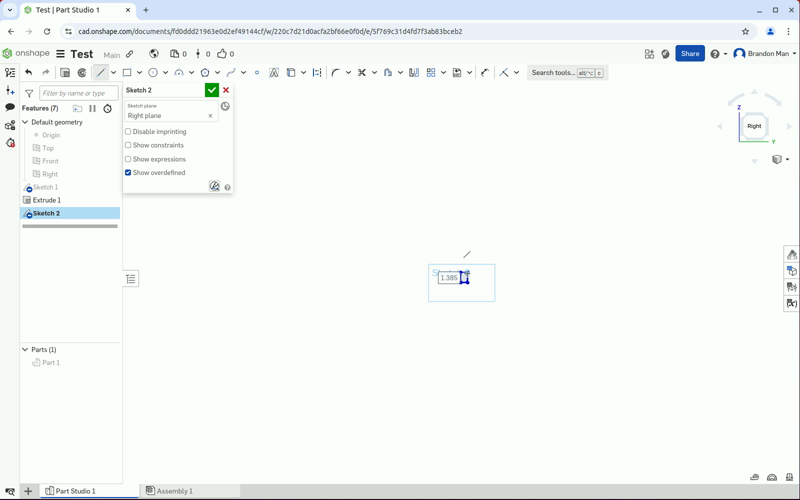
mouse_move(497, 273)
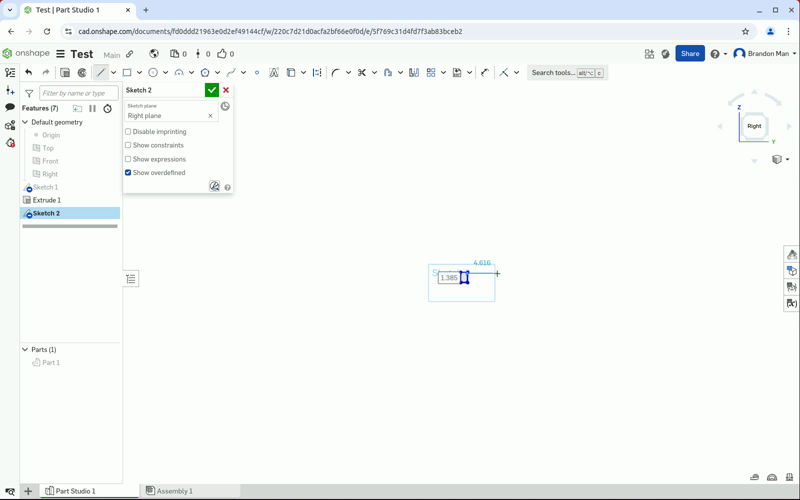
mouse_move(461, 273)
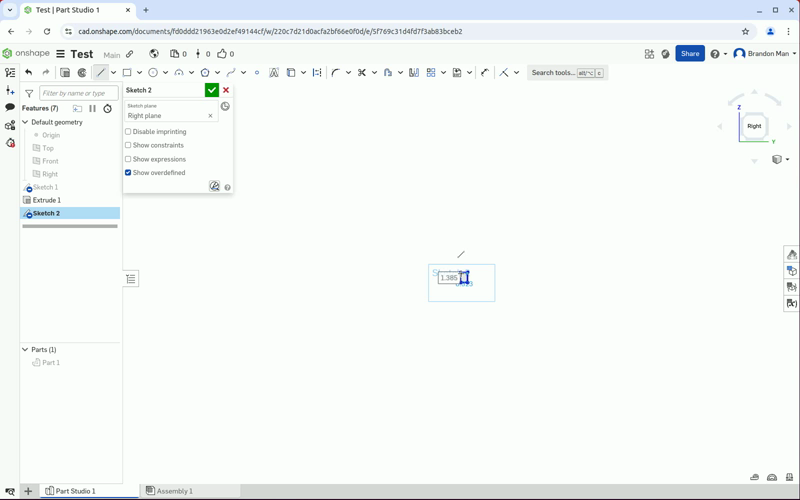
scroll(6)
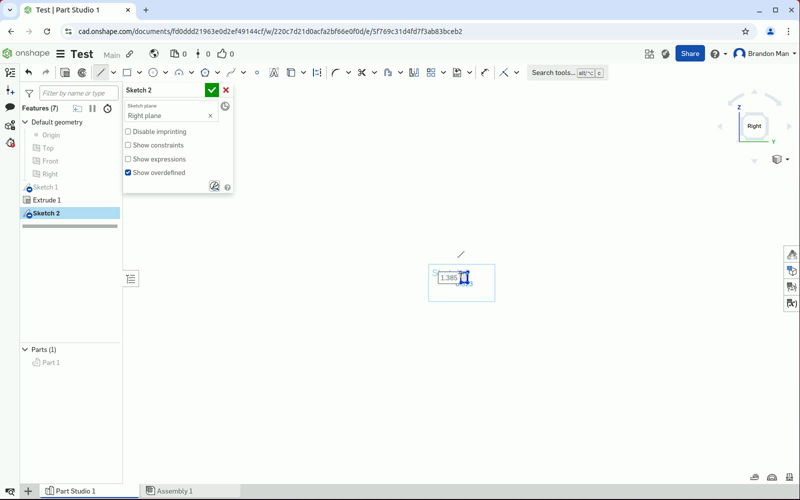
scroll(6)
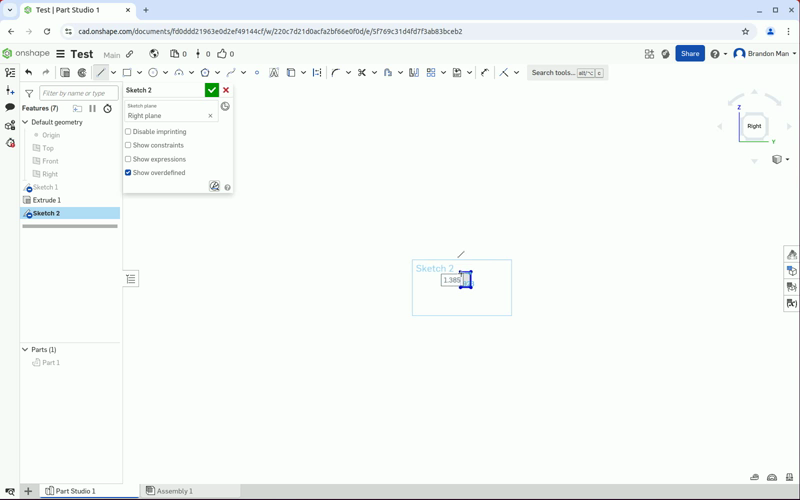
scroll(6)
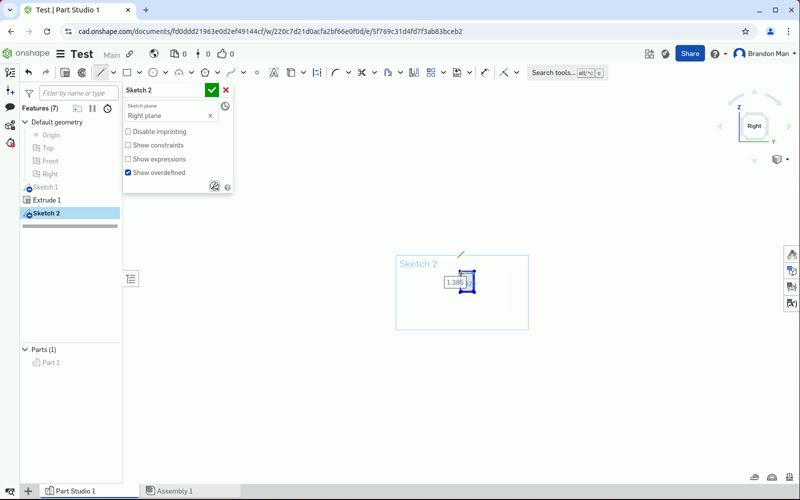
scroll(6)
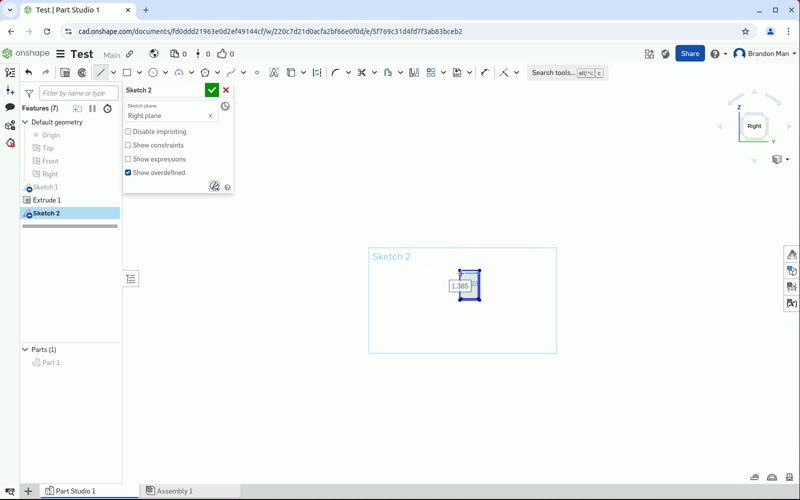
scroll(6)
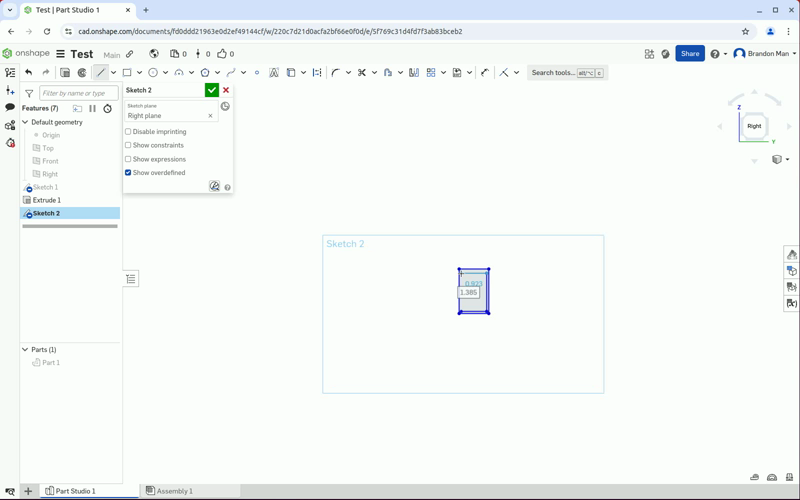
scroll(6)
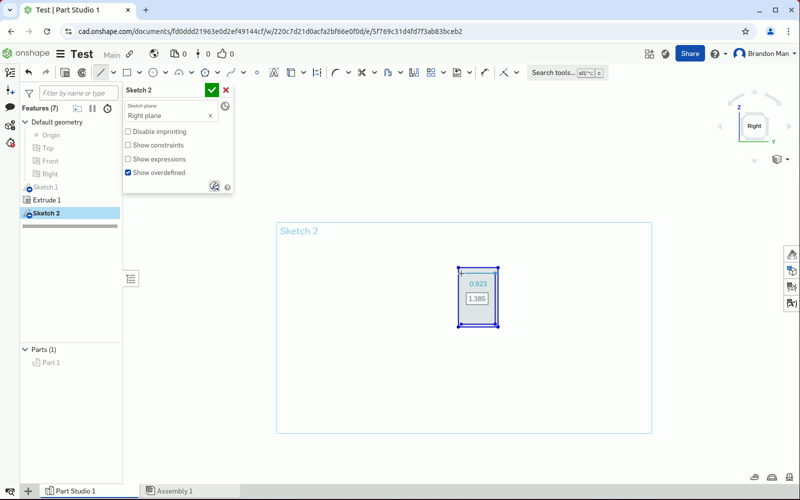
scroll(6)
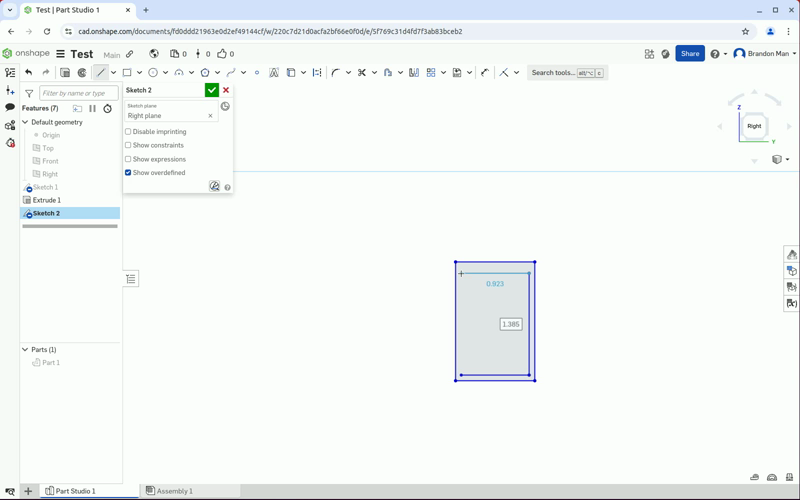
click(461, 273)
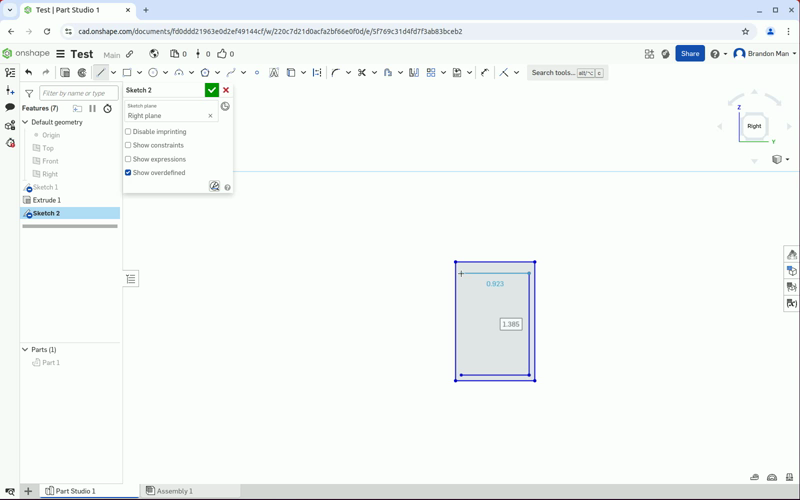
scroll(-6)
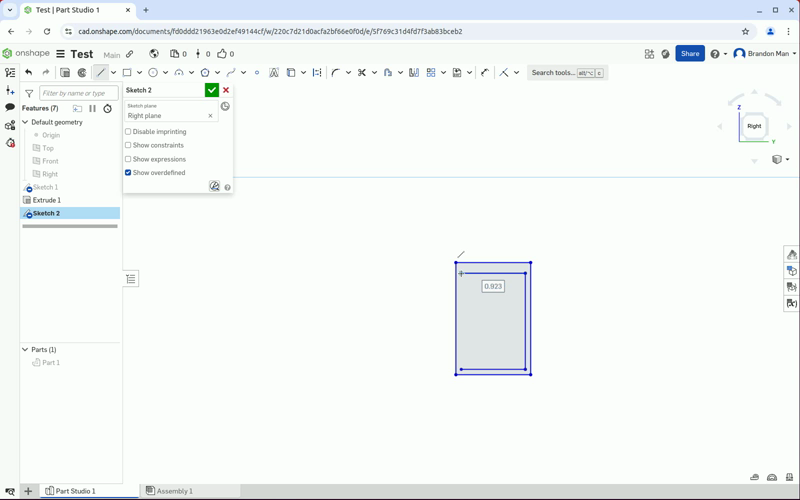
scroll(-6)
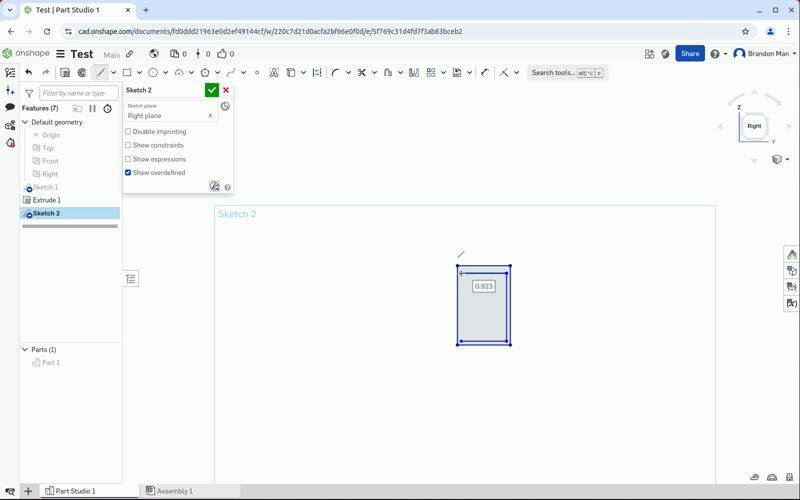
scroll(-6)
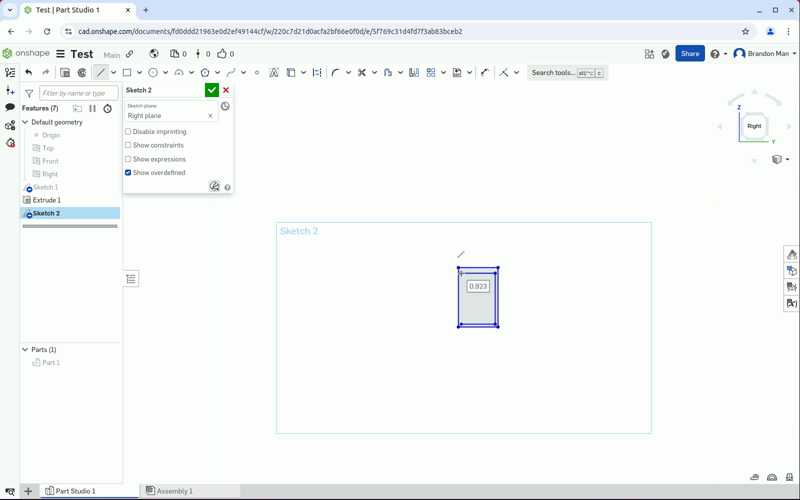
scroll(-6)
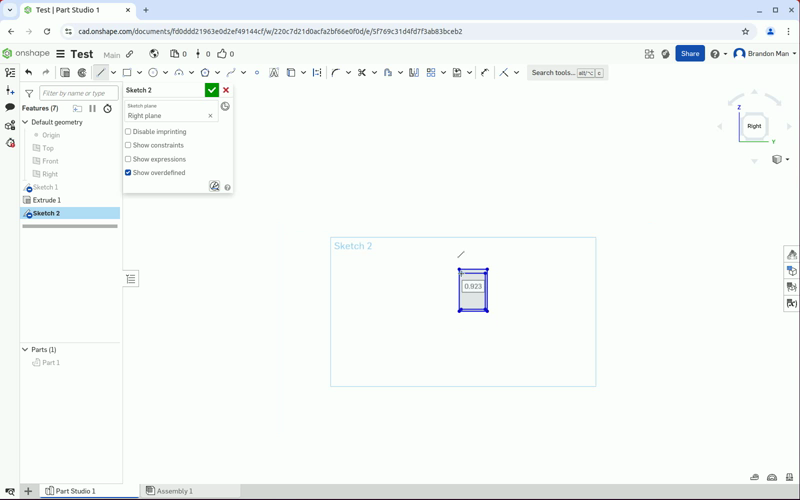
scroll(-6)
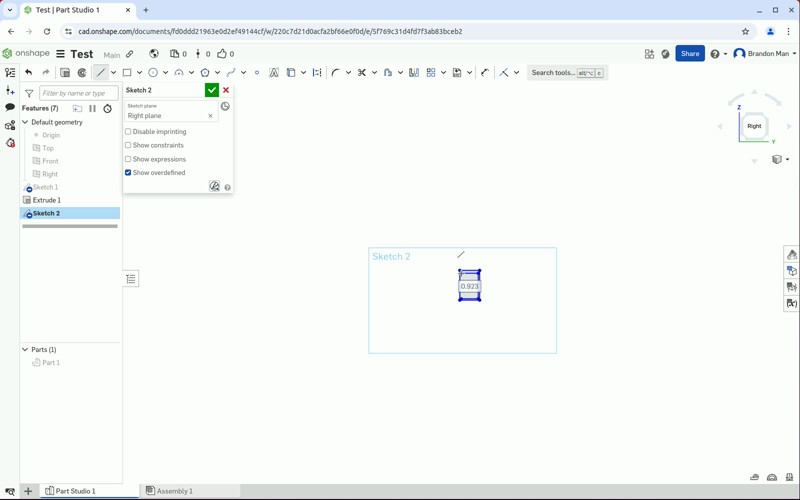
scroll(-6)
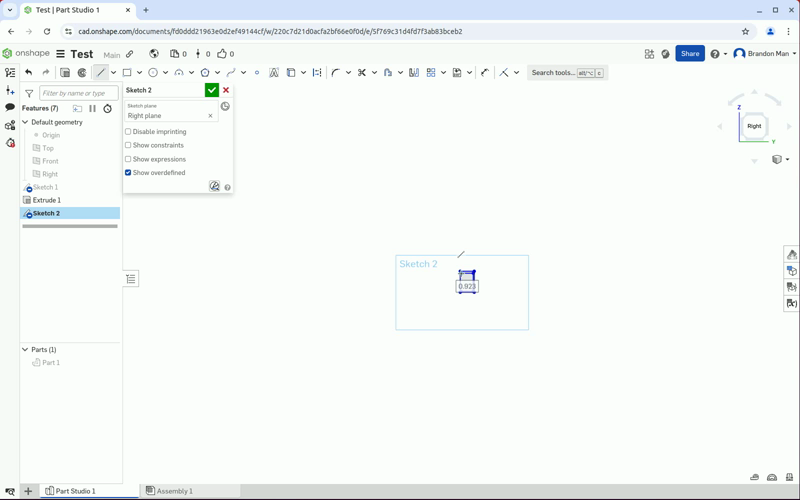
scroll(-6)
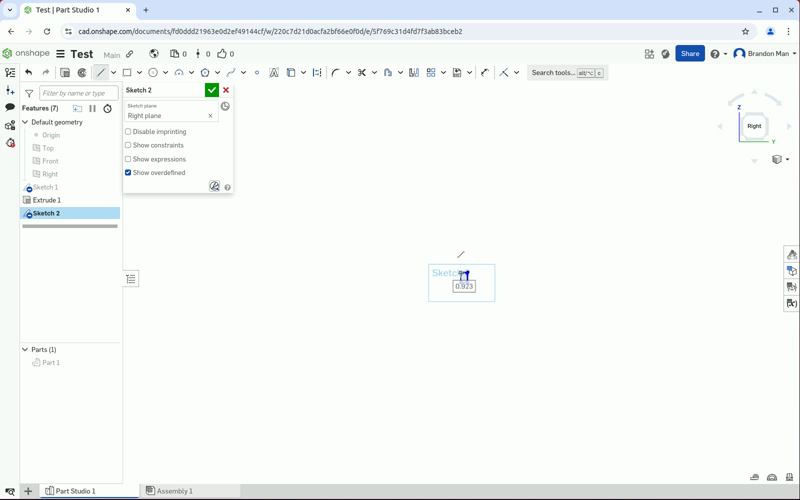
key_up(shift)
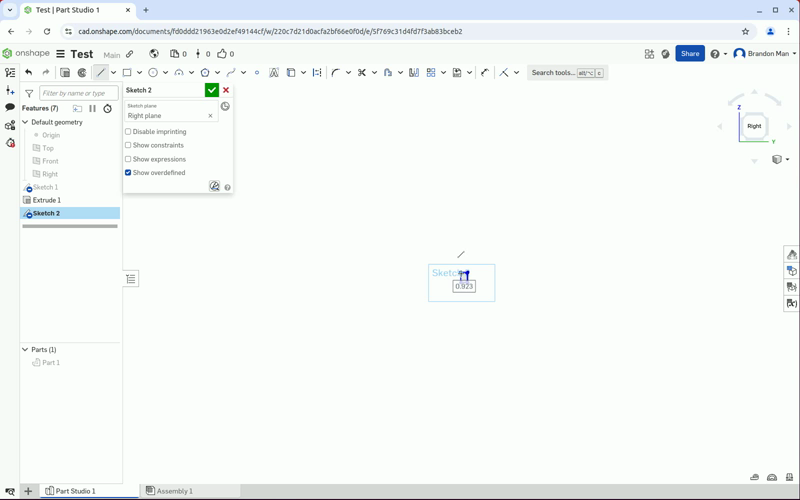
mouse_move(491, 273)
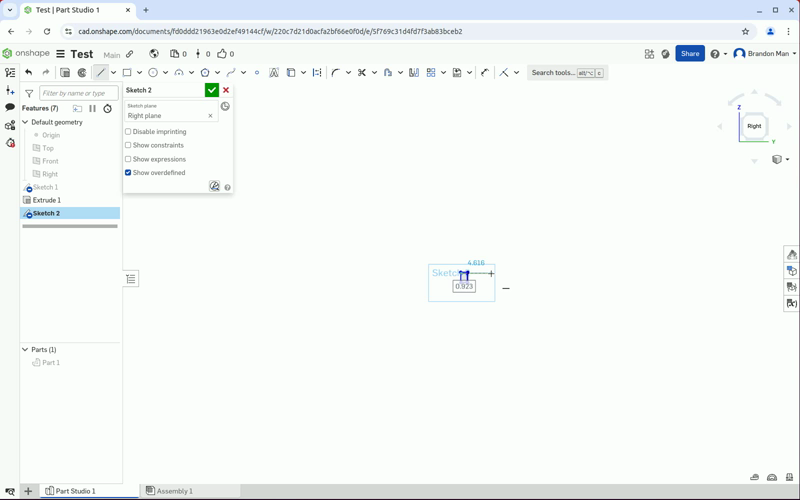
key_down(shift)
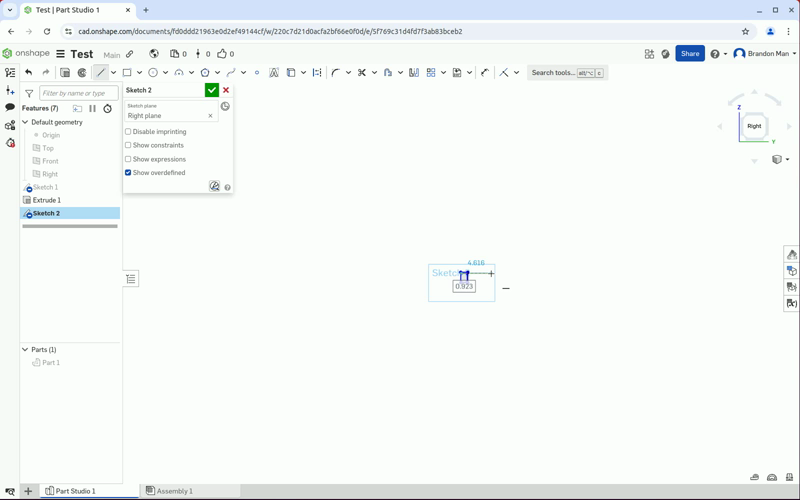
mouse_move(461, 282)
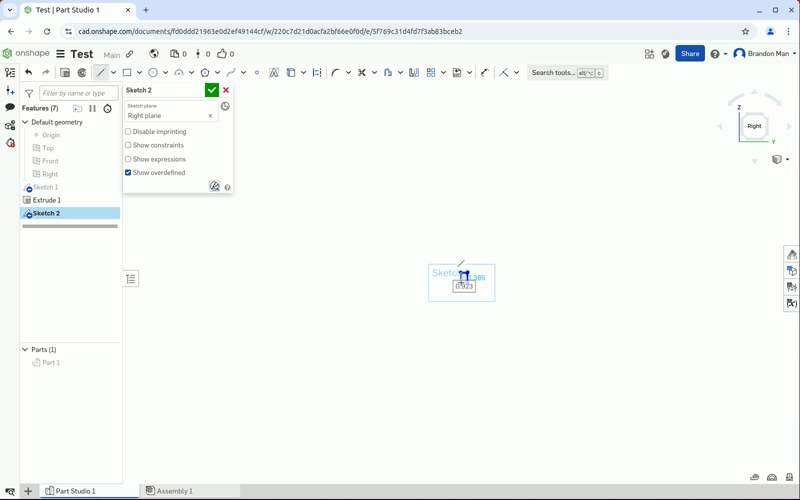
scroll(6)
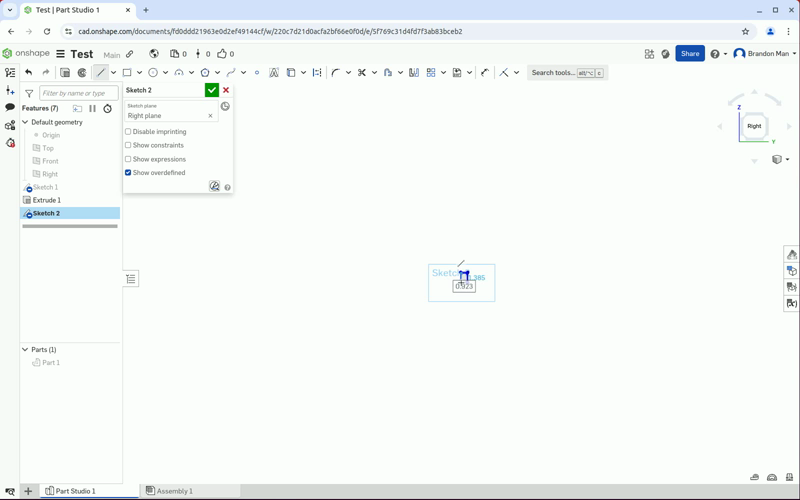
scroll(6)
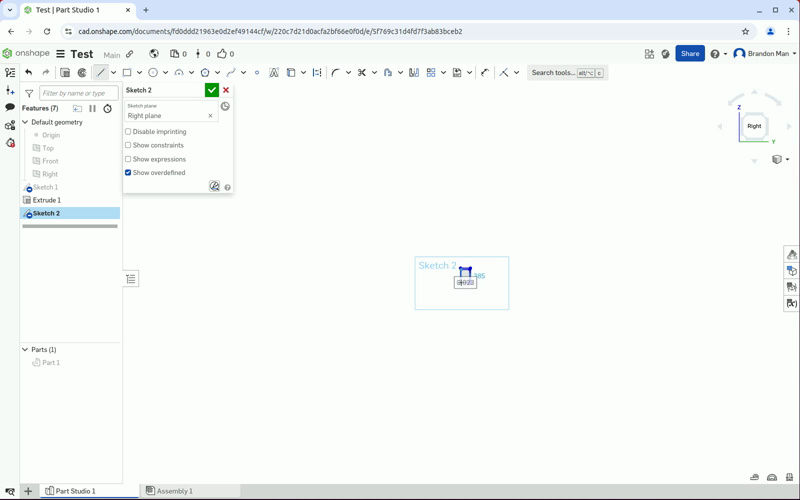
scroll(6)
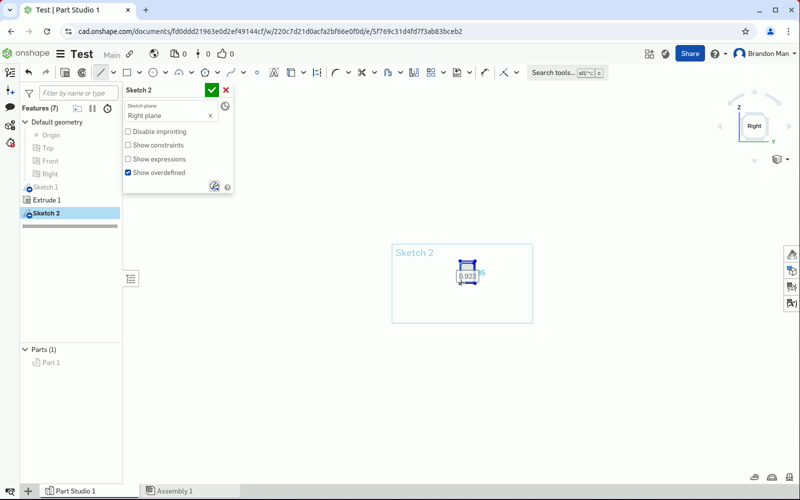
scroll(6)
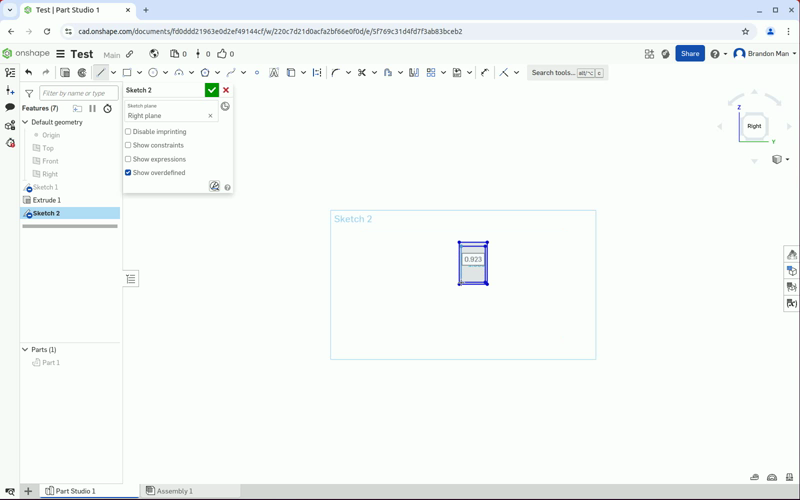
scroll(6)
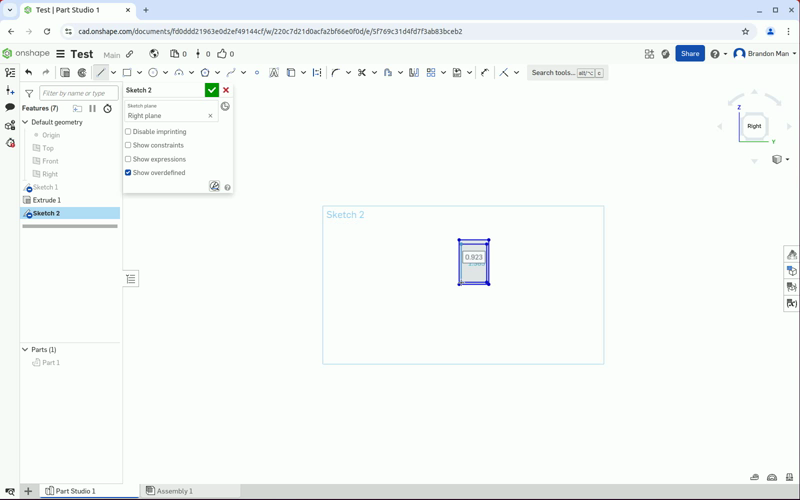
scroll(6)
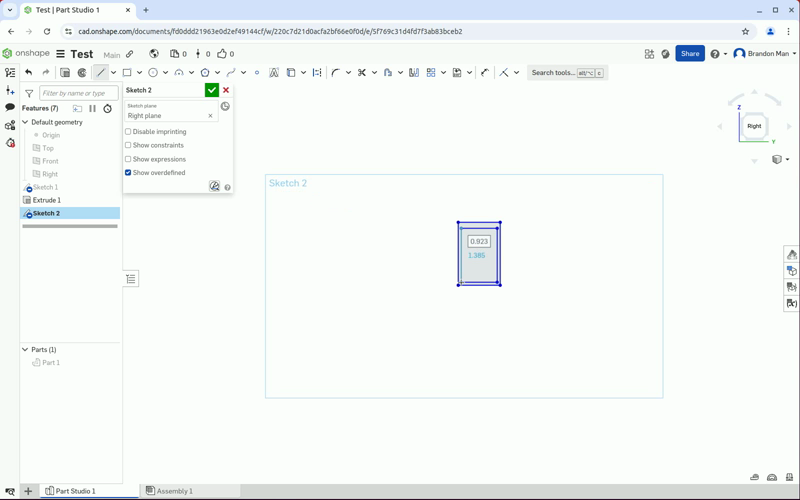
scroll(6)
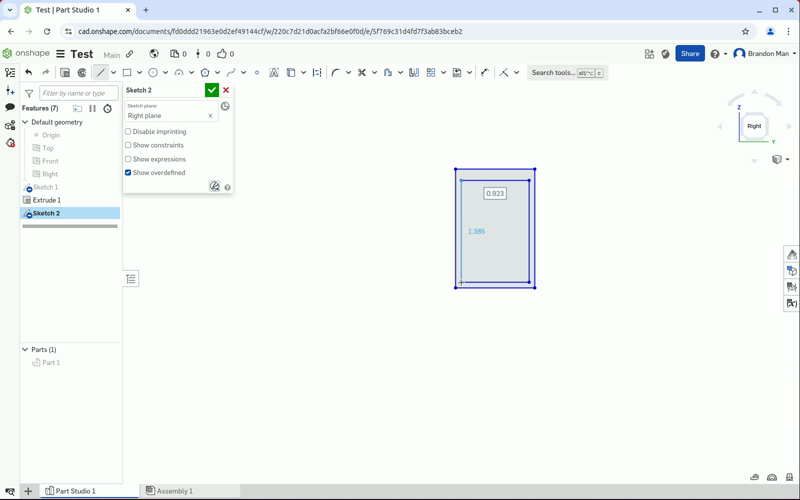
key_up(shift)
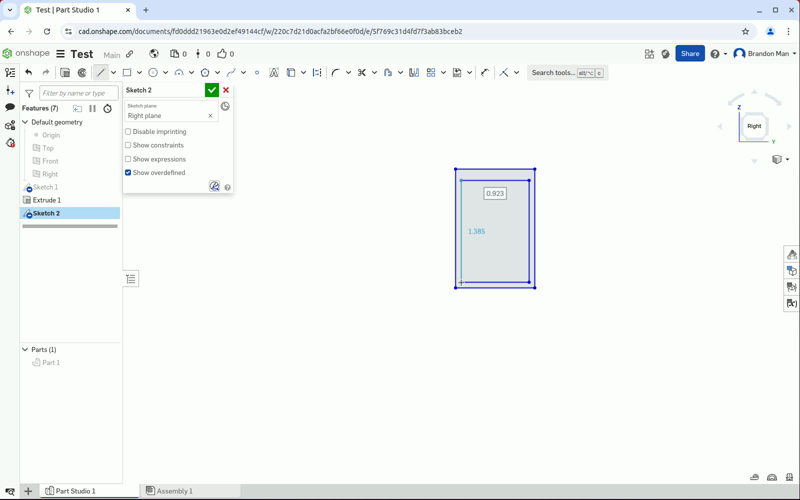
click(461, 282)
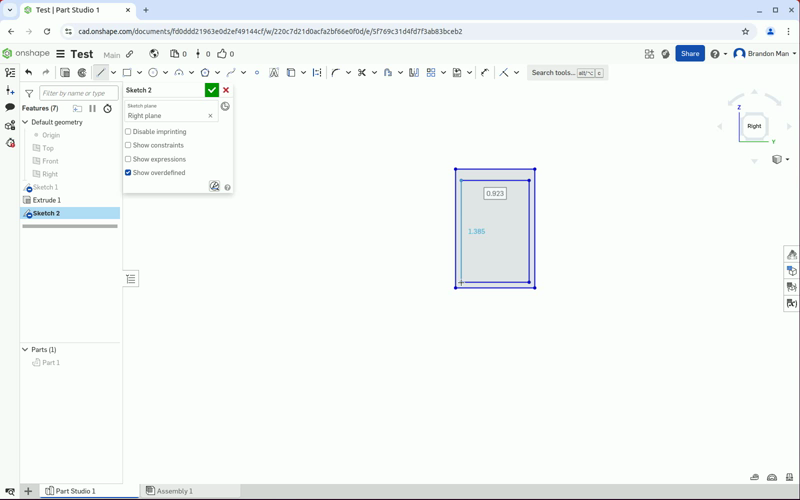
scroll(-6)
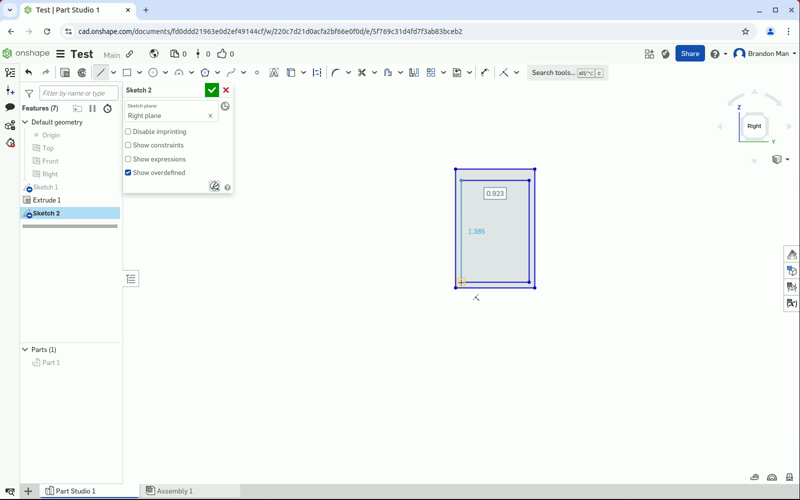
scroll(-6)
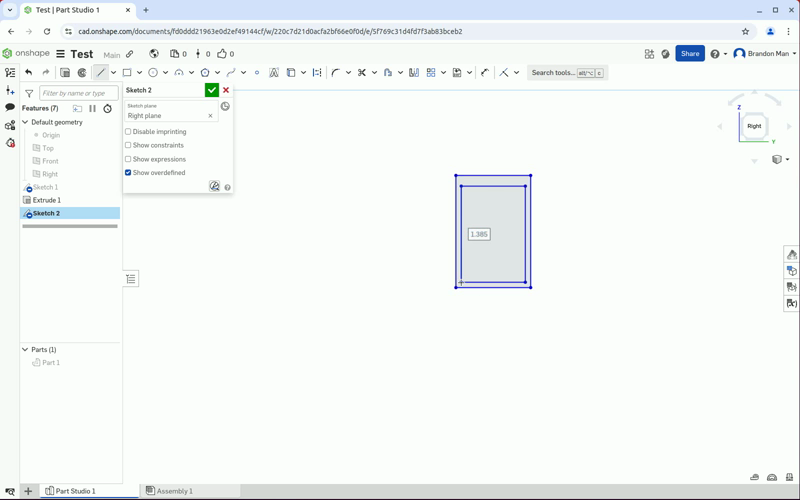
scroll(-6)
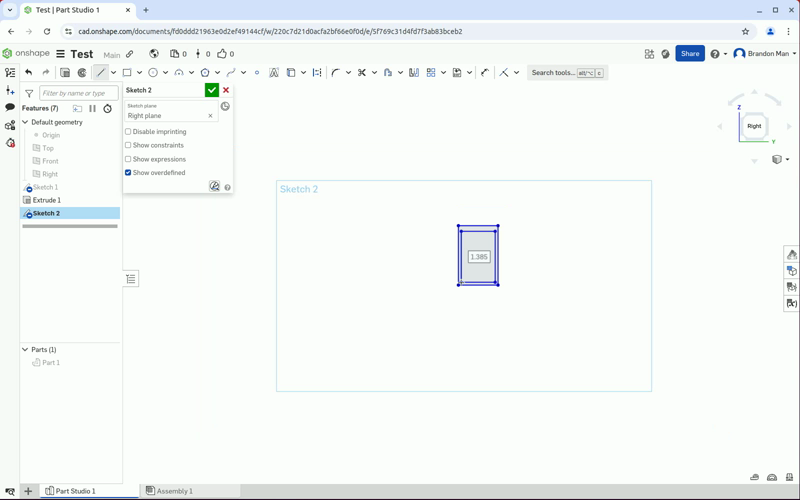
scroll(-6)
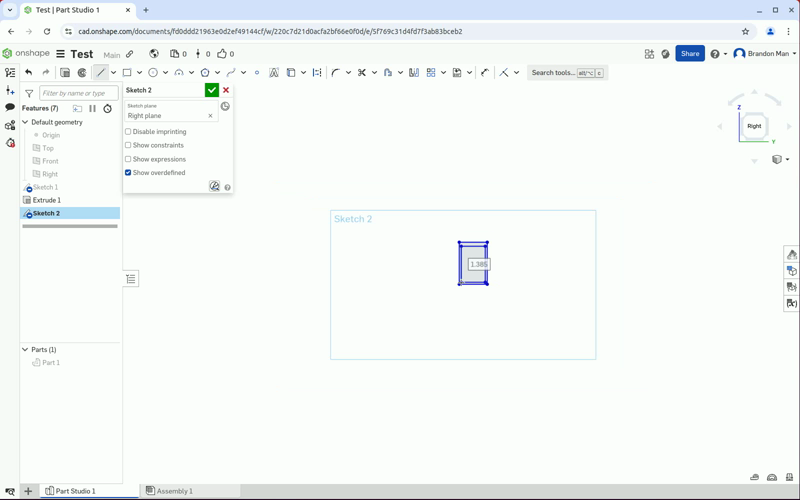
scroll(-6)
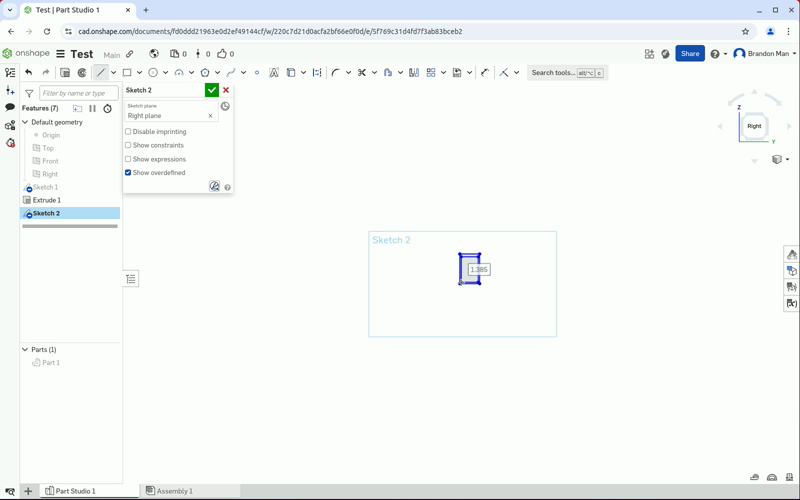
scroll(-6)
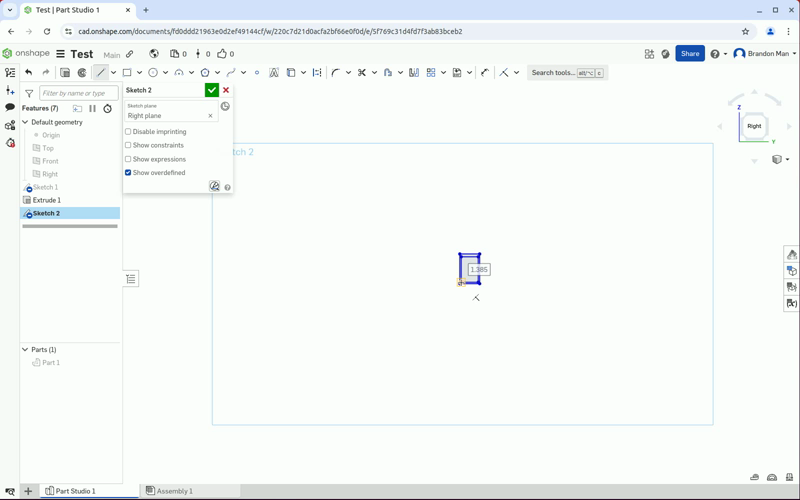
scroll(-6)
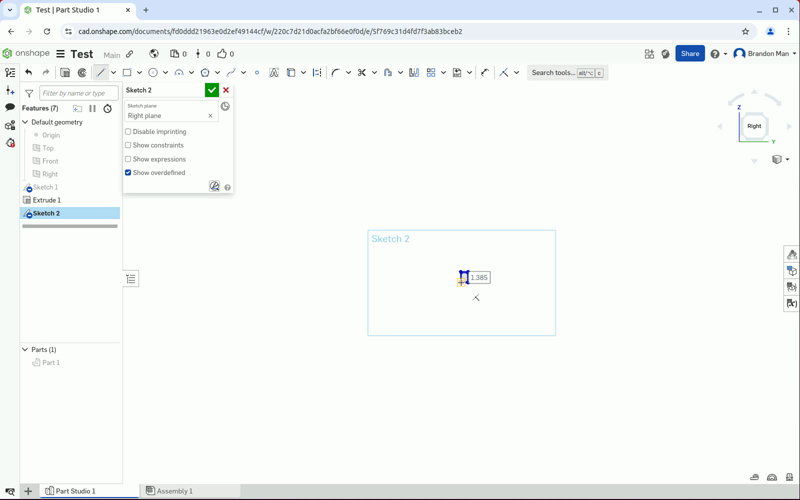
key(esc)
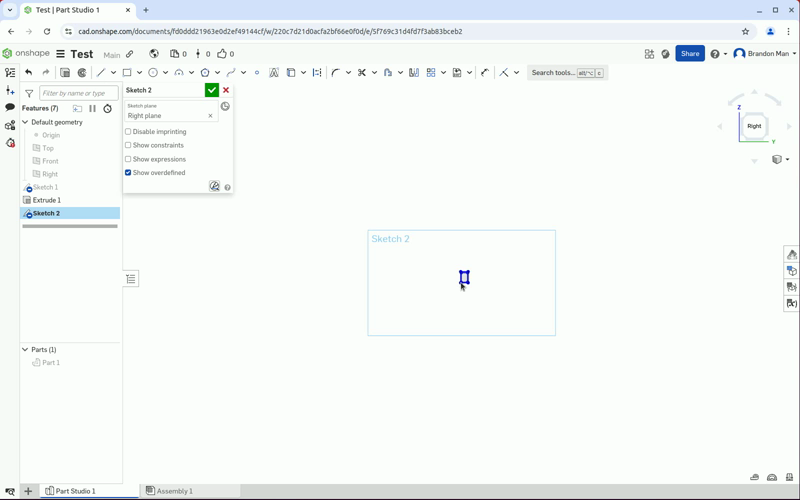
mouse_move(461, 278)
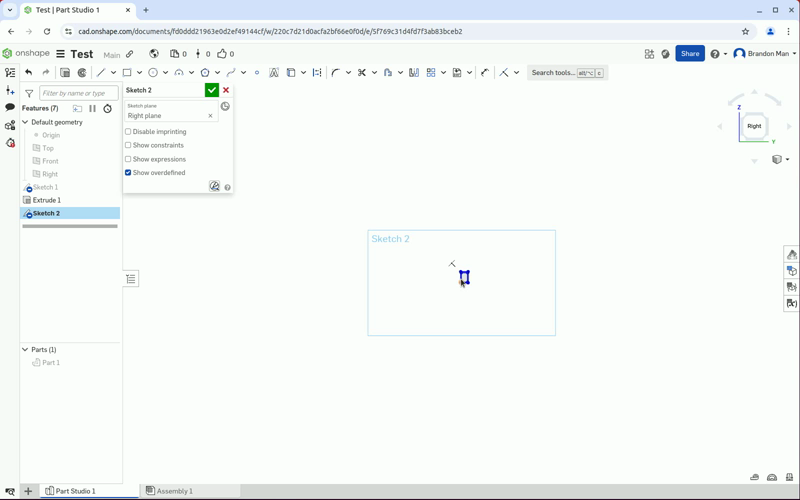
scroll(6)
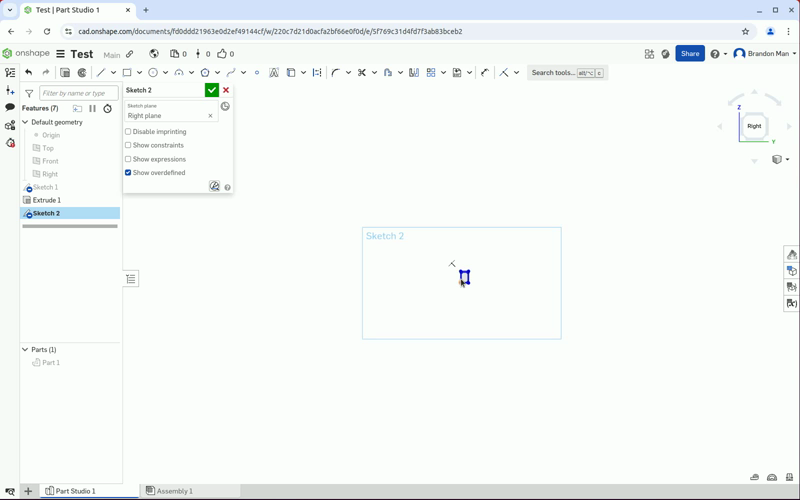
scroll(6)
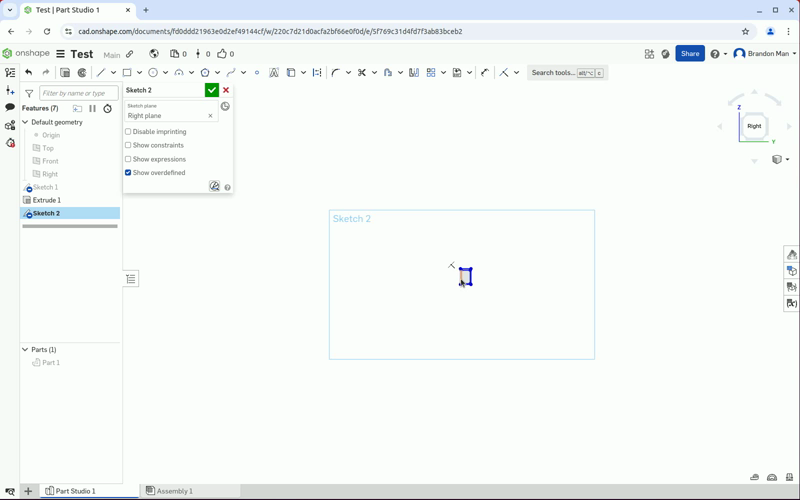
scroll(6)
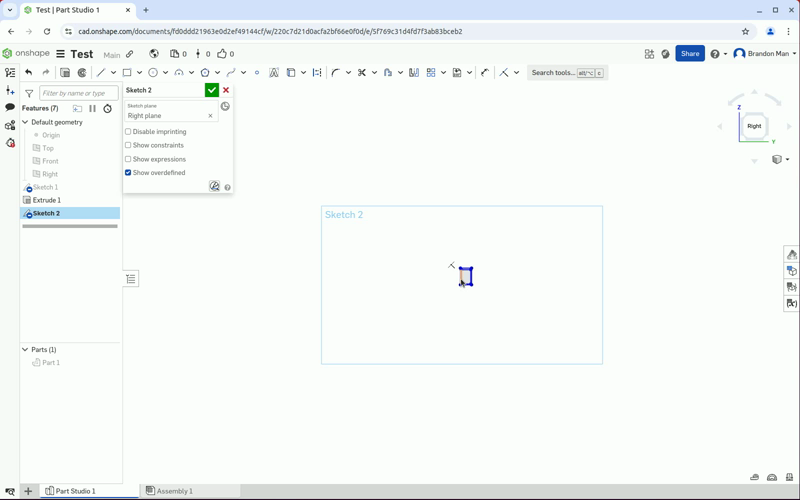
scroll(6)
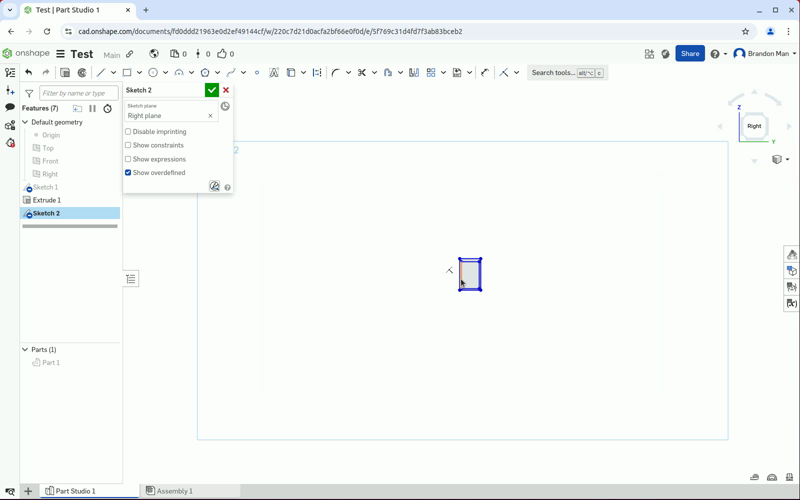
scroll(6)
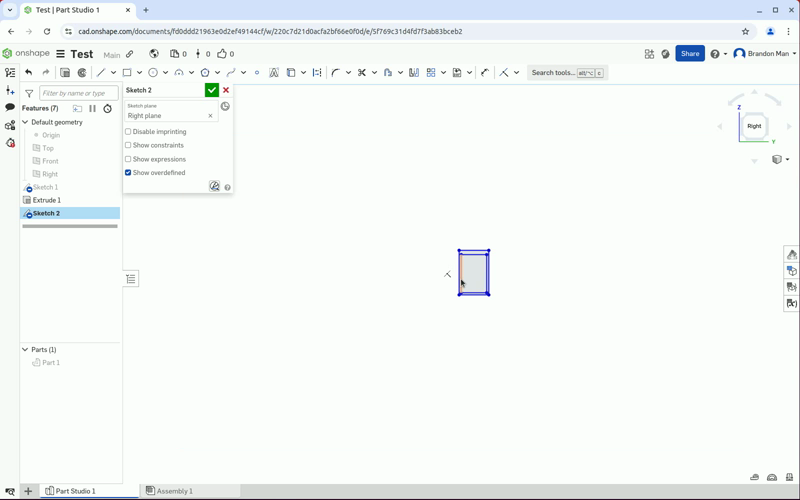
scroll(6)
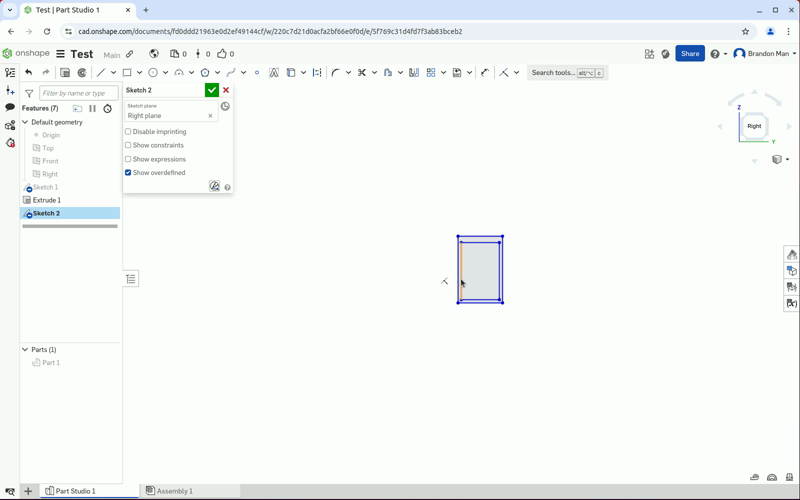
scroll(6)
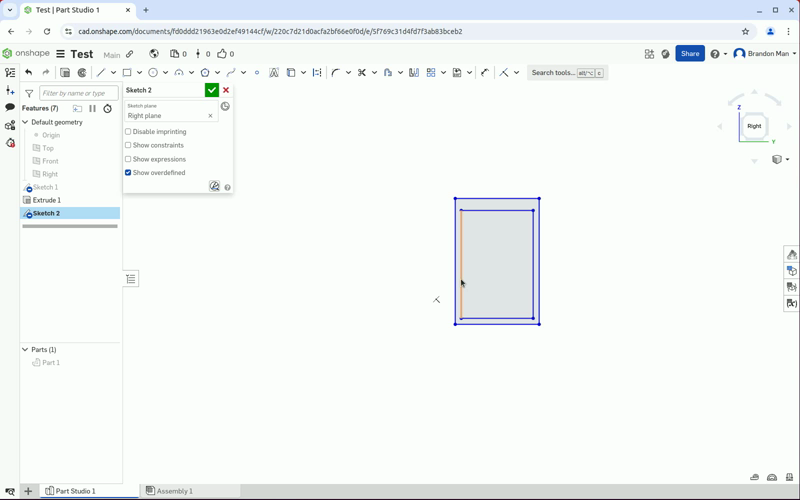
click(461, 278)
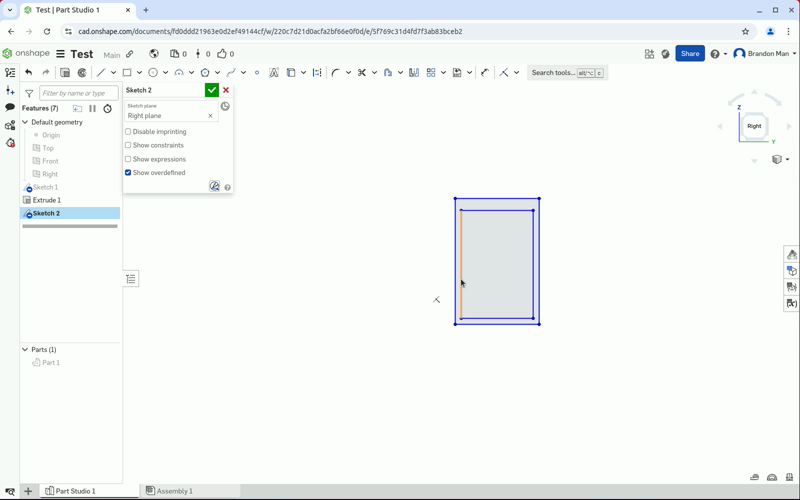
scroll(-6)
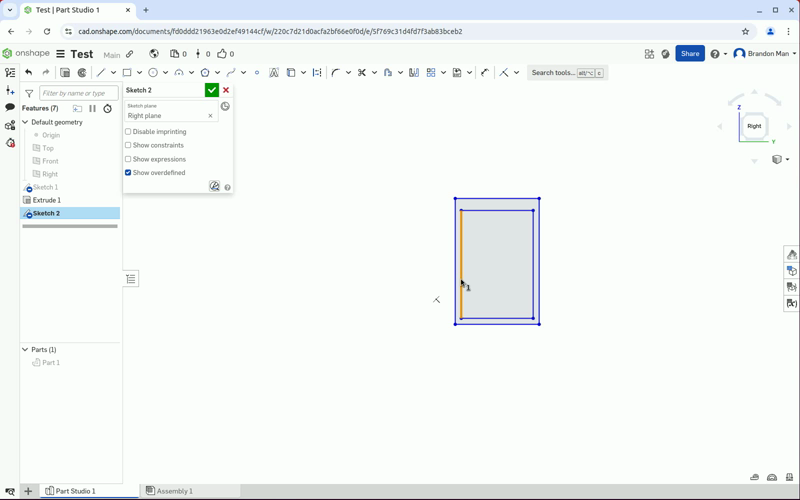
scroll(-6)
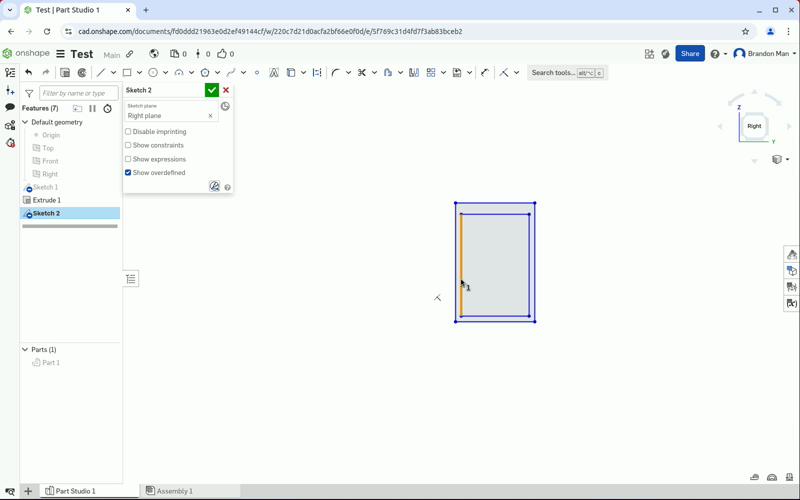
scroll(-6)
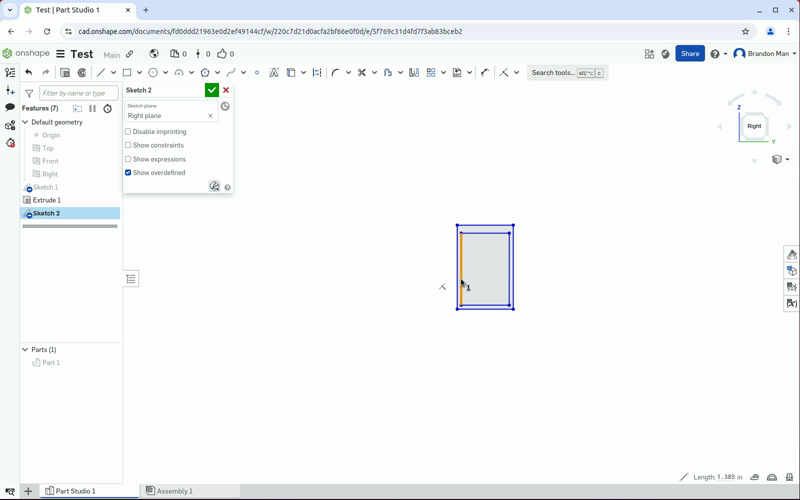
scroll(-6)
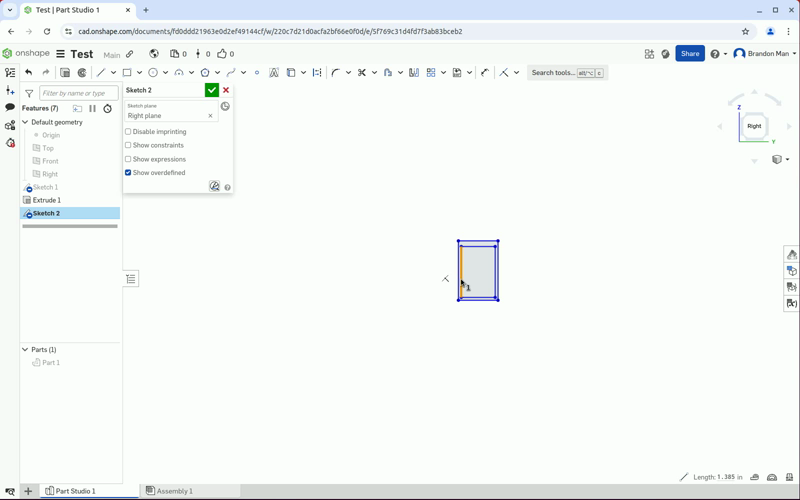
scroll(-6)
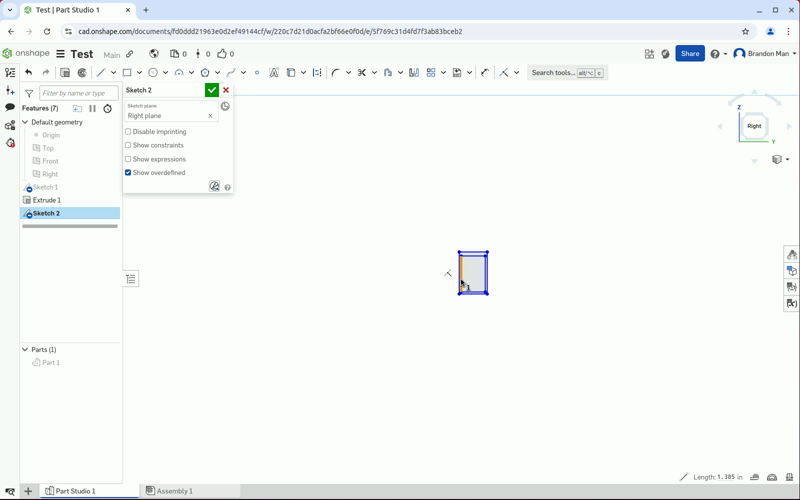
scroll(-6)
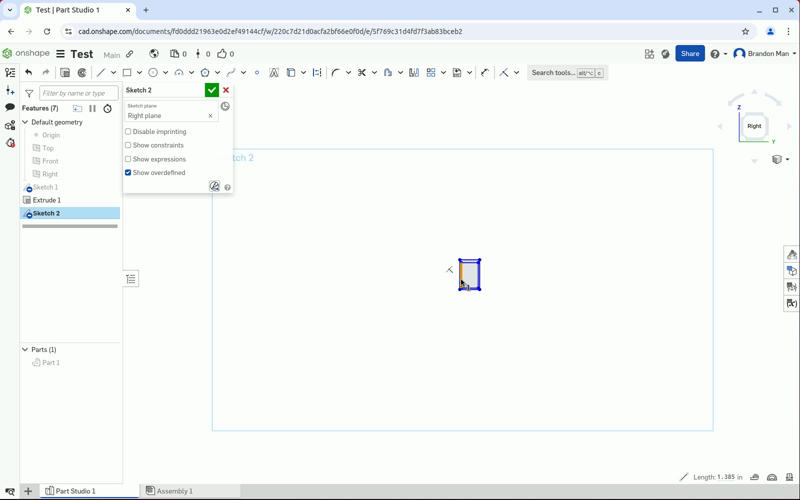
scroll(-6)
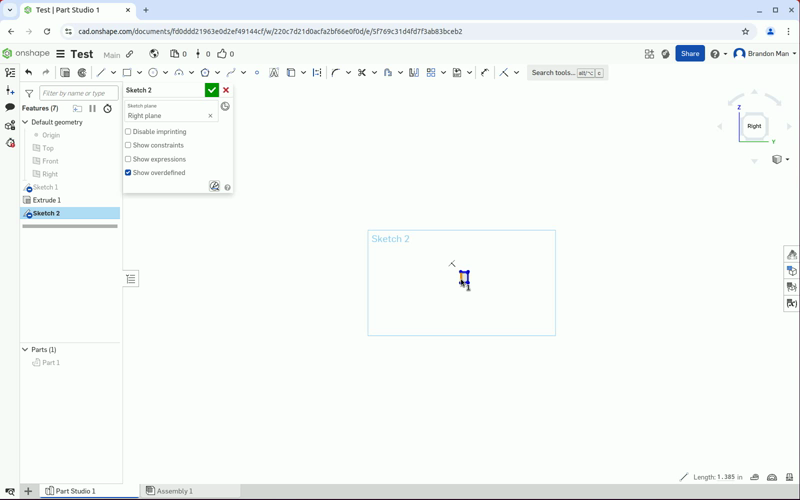
mouse_move(73, 352)
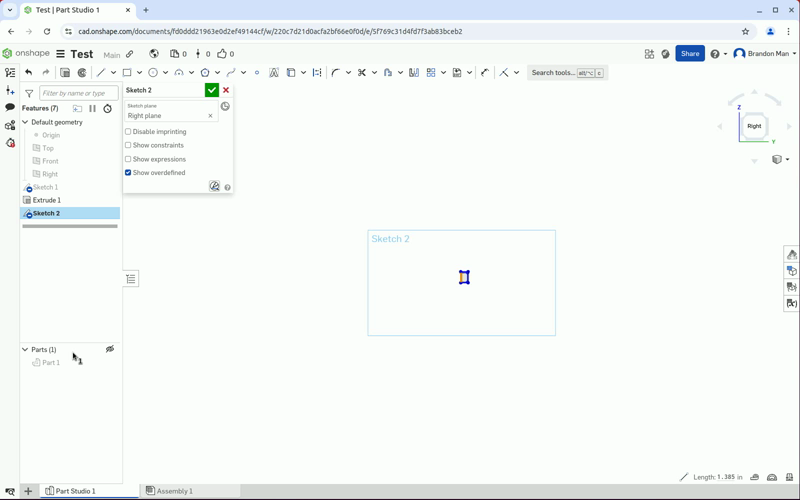
key(shift+y)
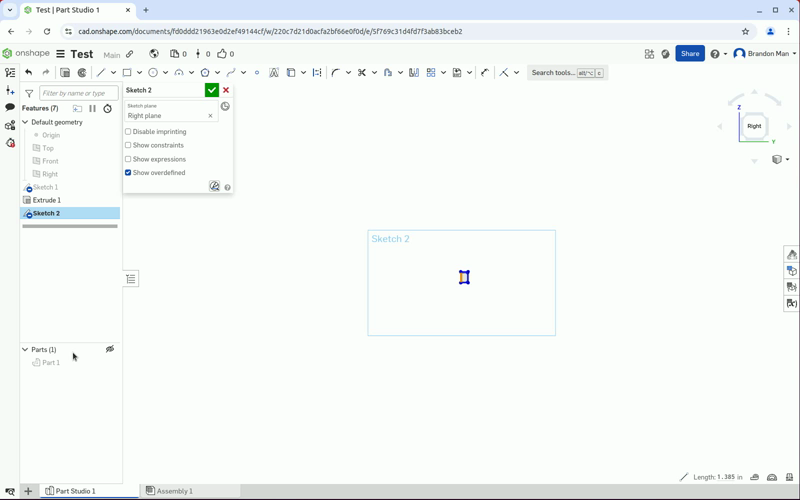
key(shift+e)
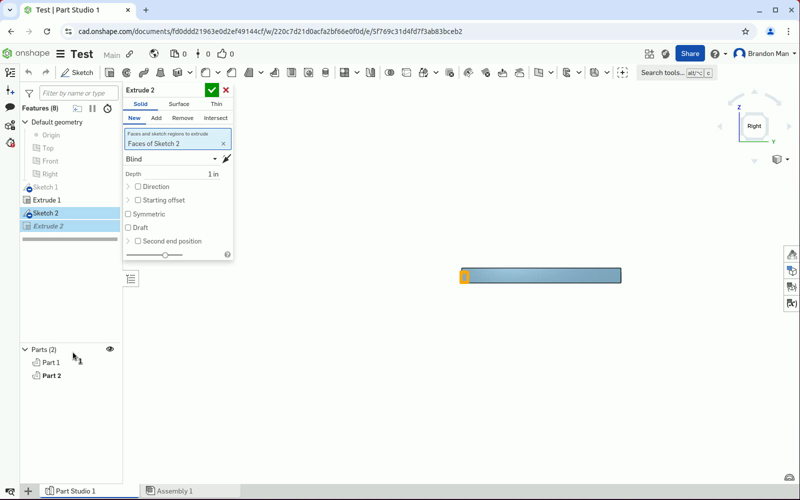
mouse_move(143, 106)
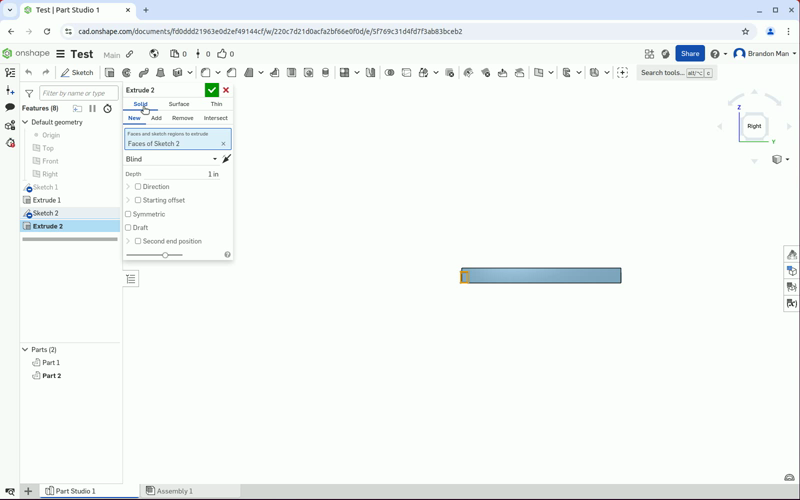
click(143, 106)
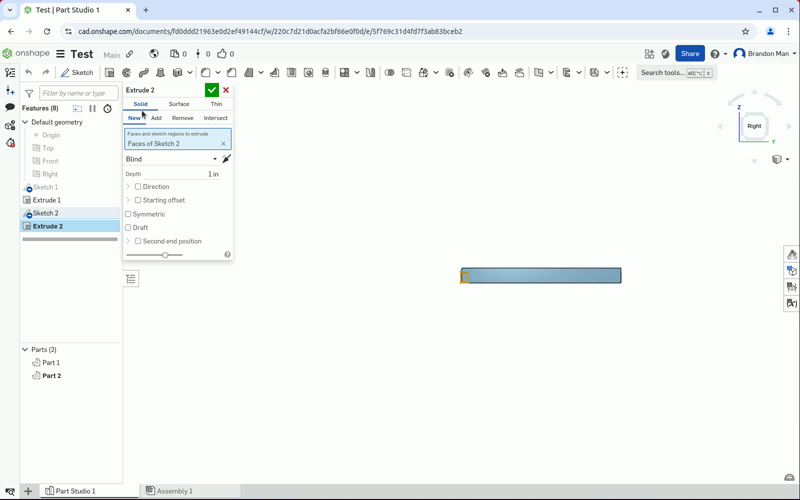
mouse_move(137, 120)
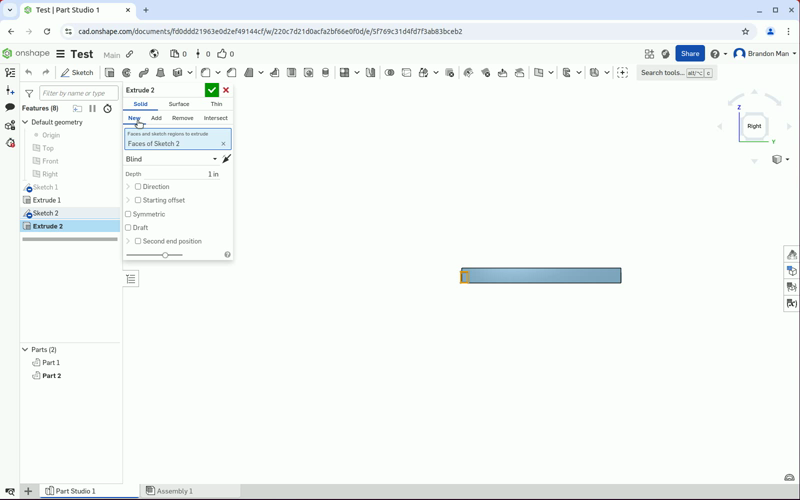
click(137, 120)
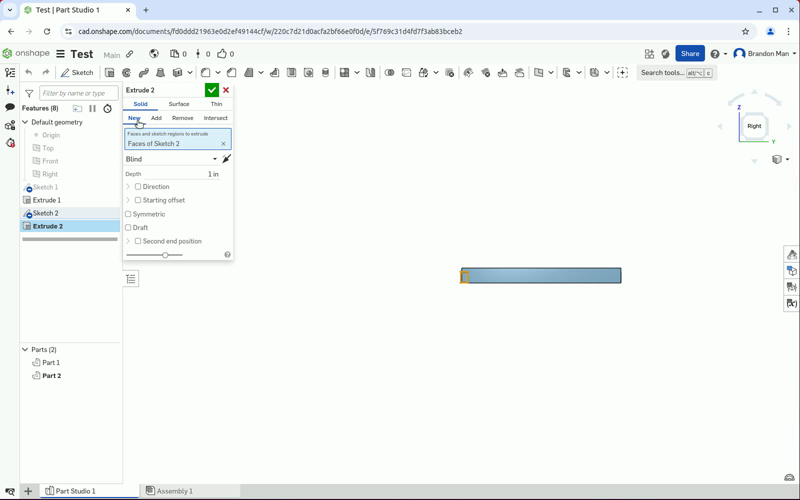
key(tab, 4)
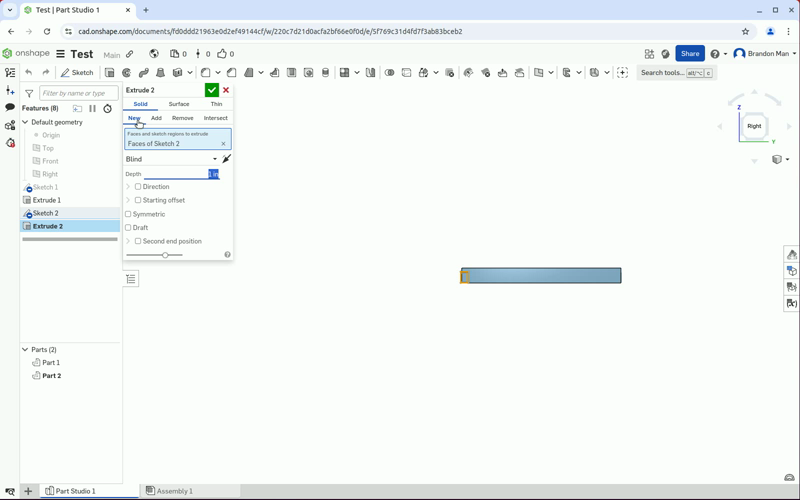
text(21.664)
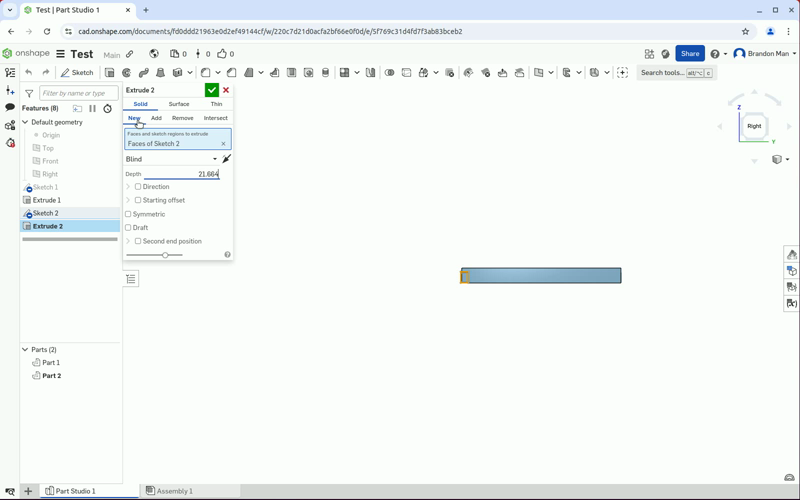
key(enter)
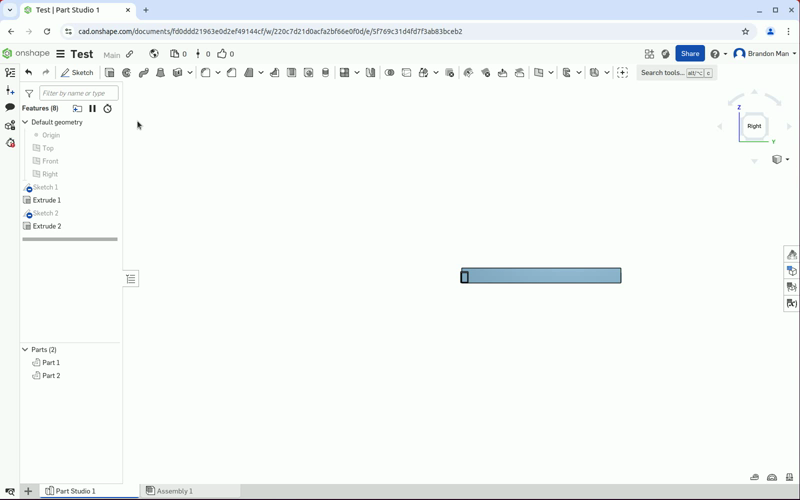
key(shift+h)
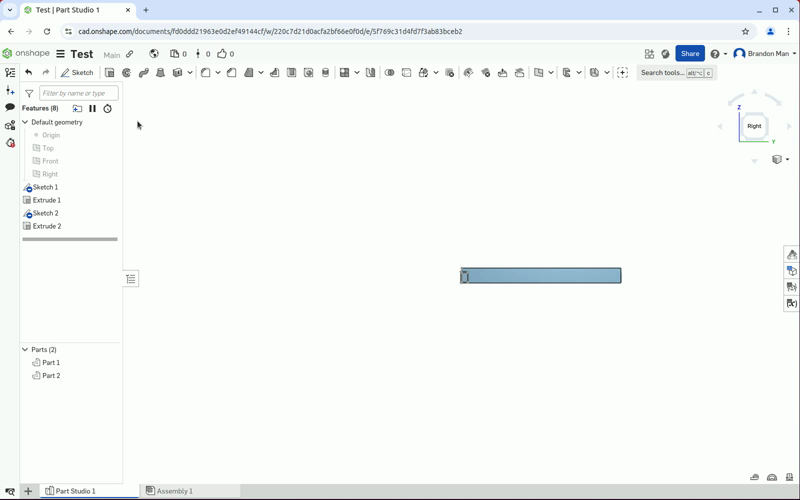
key(shift+h)
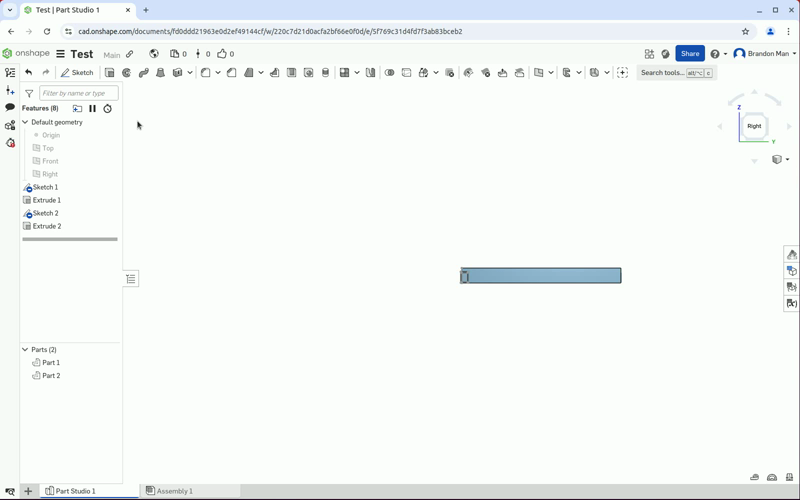
key(shift+7)
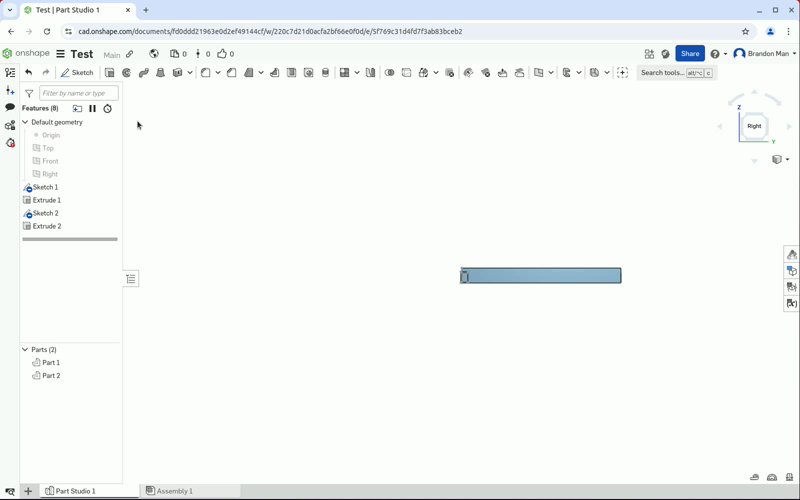
key(right, 2)
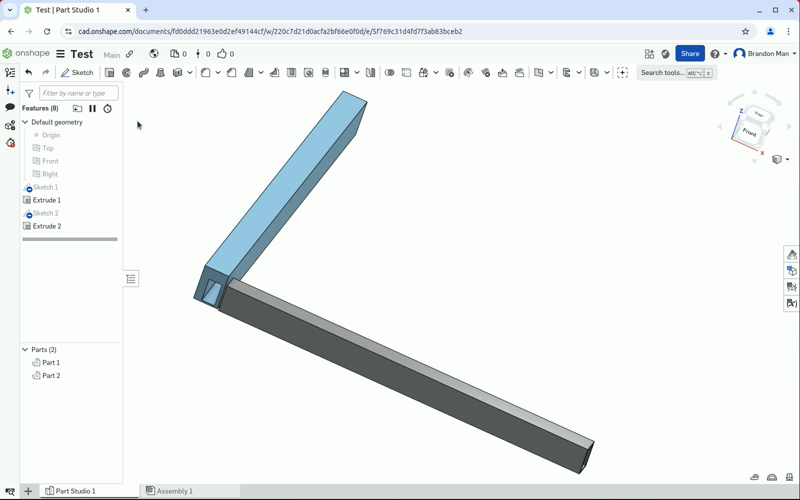
key(down, 2)
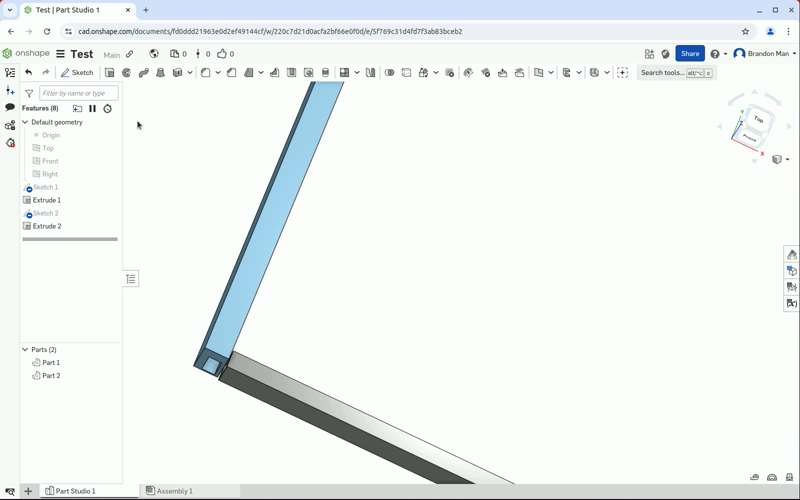
key(up, 2)
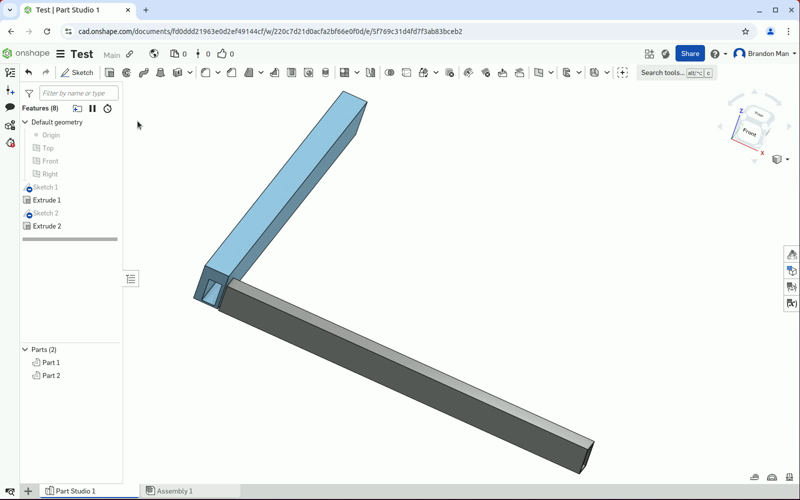
key(left, 2)
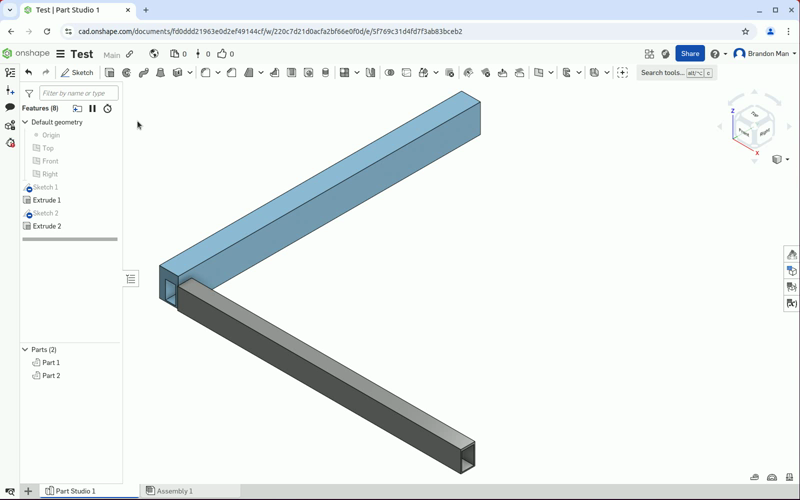
mouse_move(73, 189)
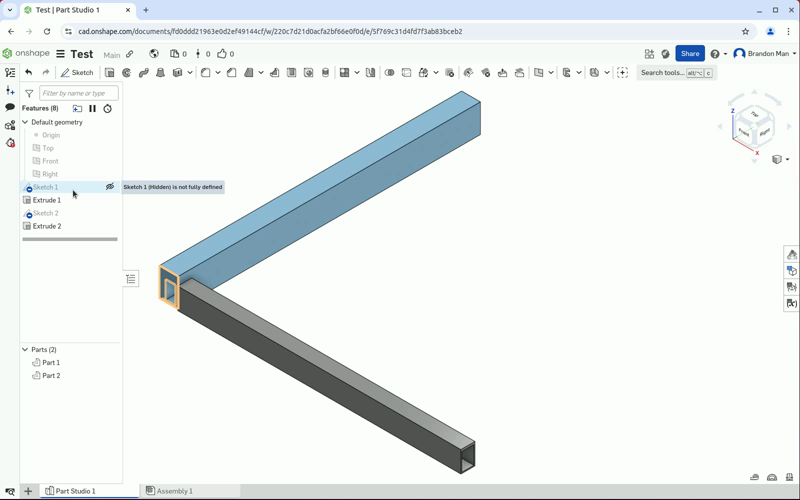
click(73, 189)